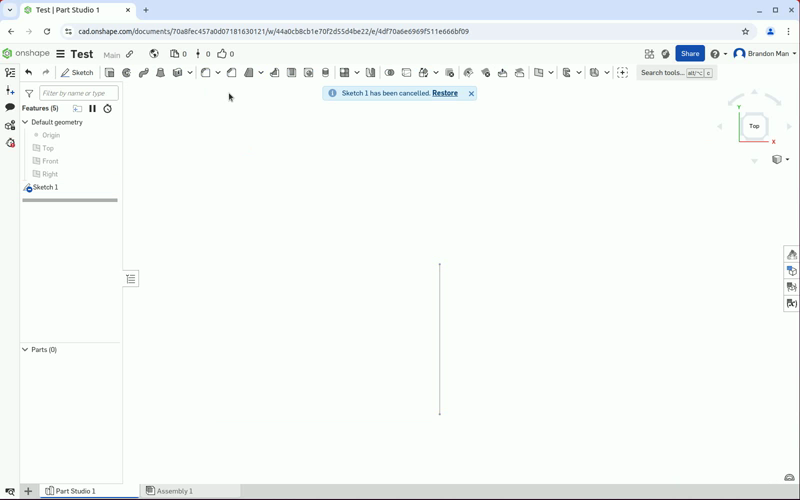
key(shift+h)
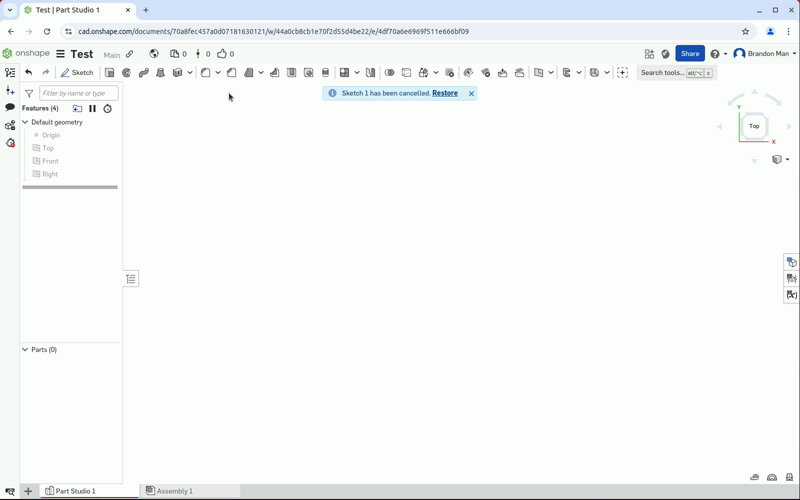
mouse_move(73, 352)
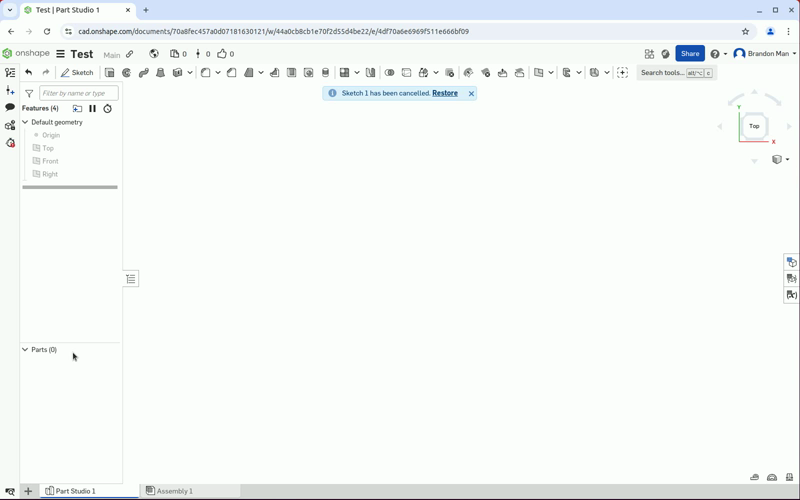
key(y)
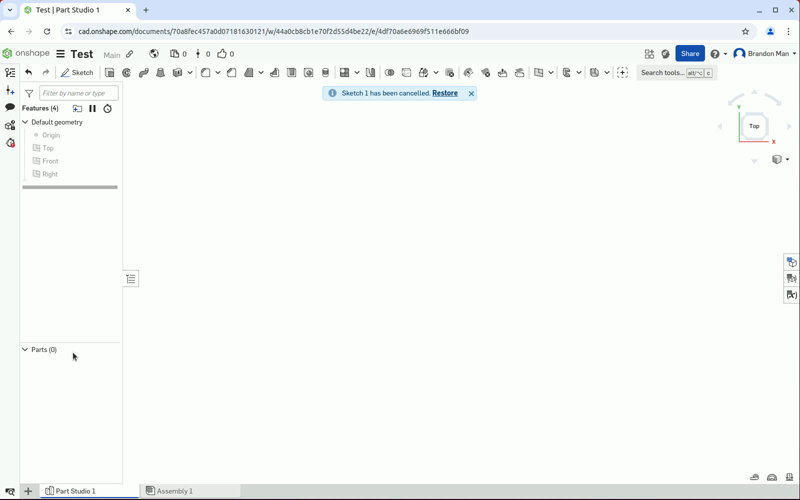
key(shift+p)
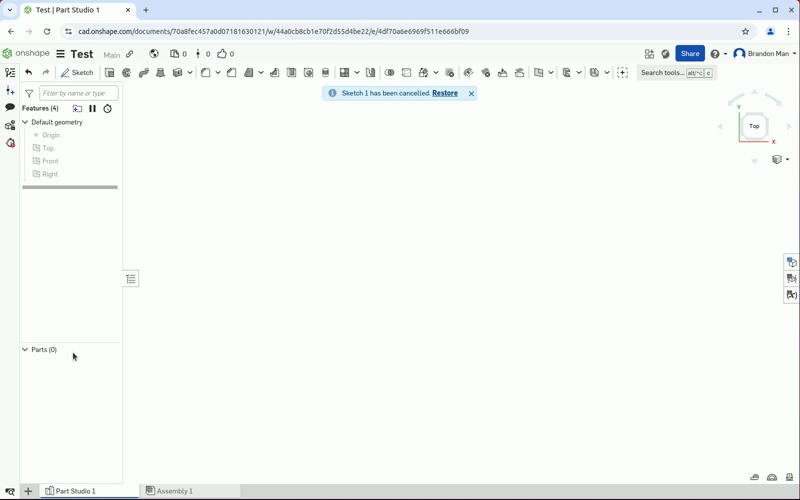
key(space)
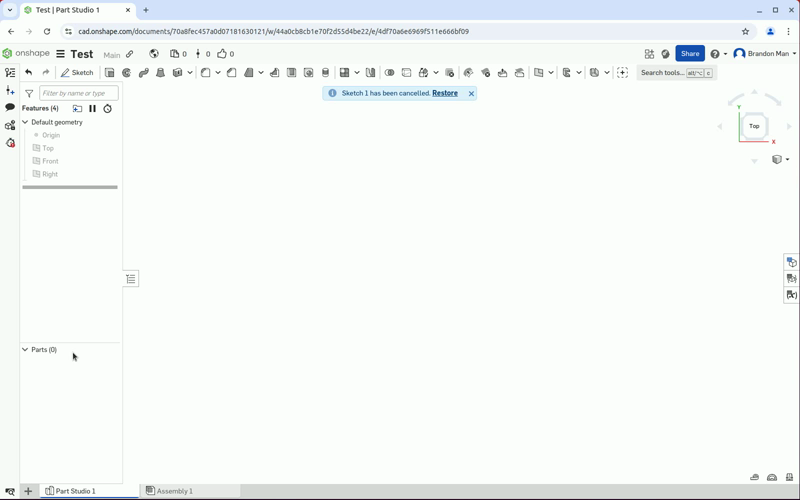
key_down(shift)
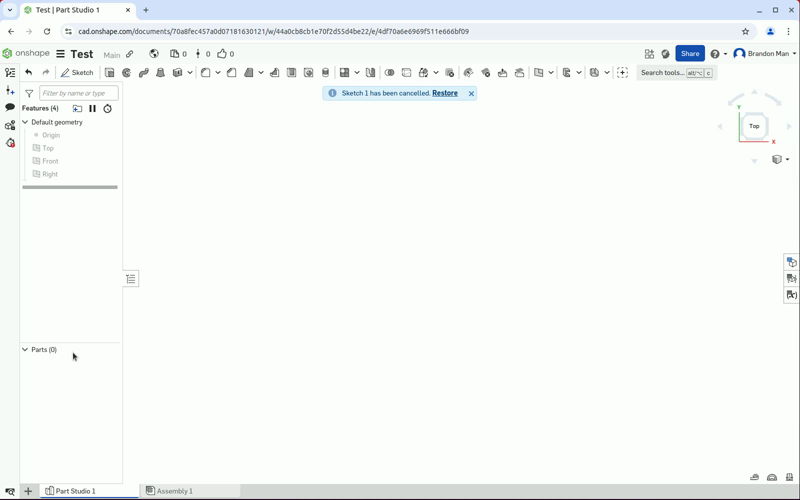
key(up)
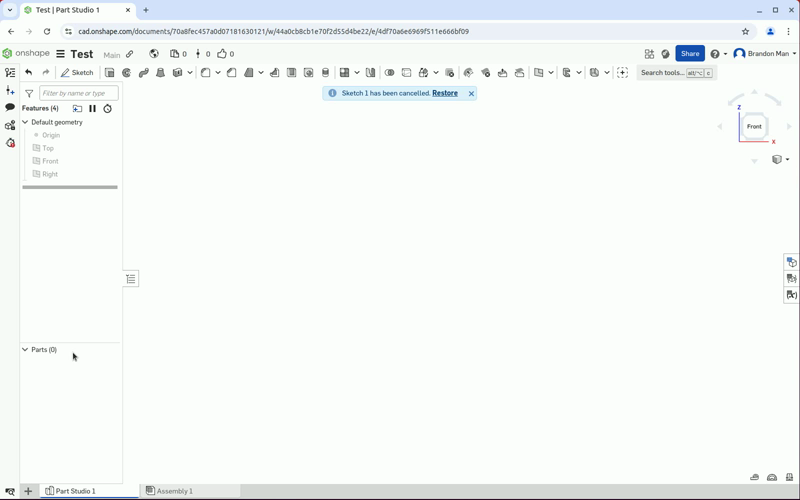
key_up(shift)
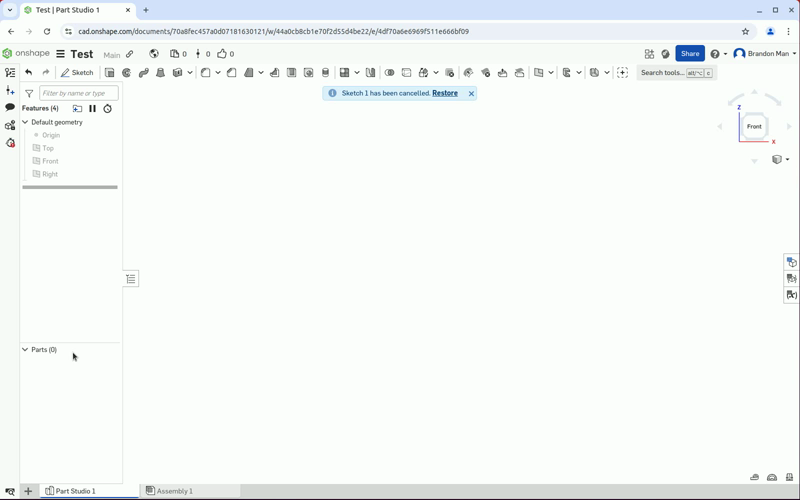
mouse_move(73, 352)
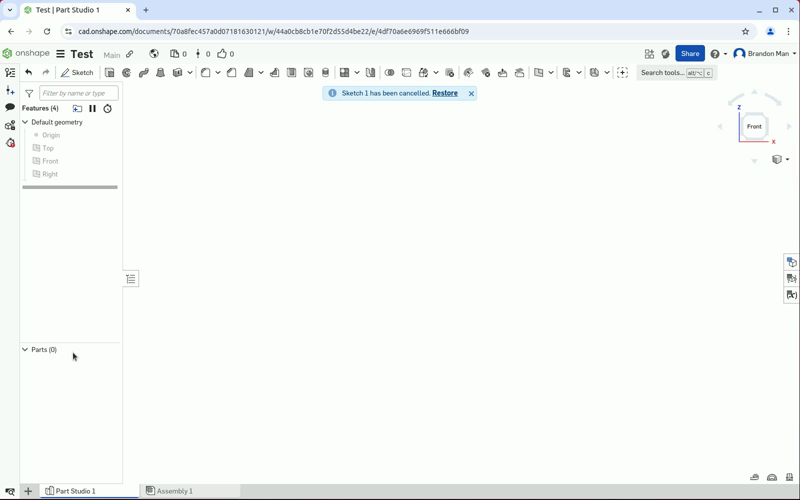
key(shift+y)
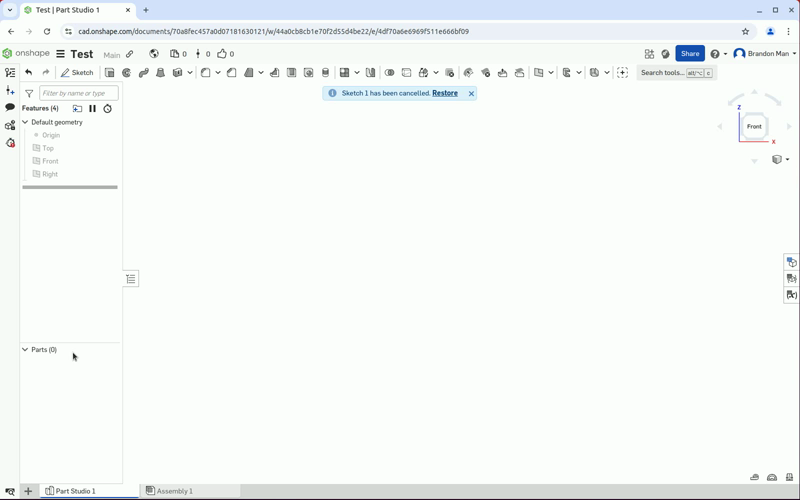
key(shift+s)
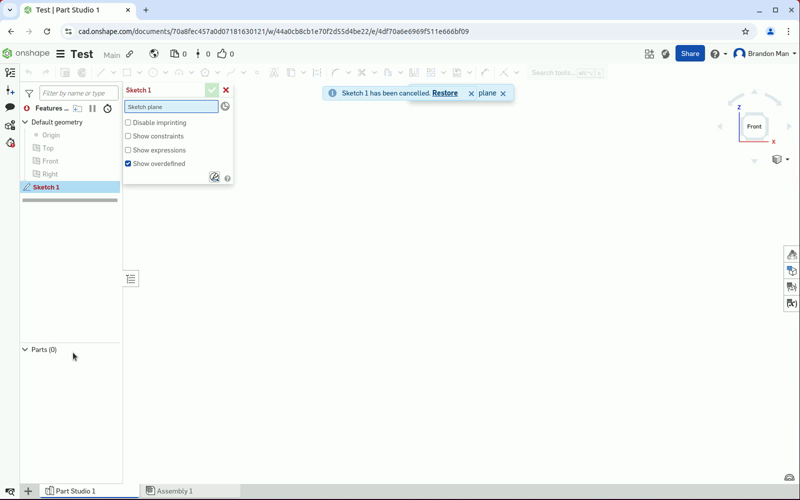
mouse_move(73, 163)
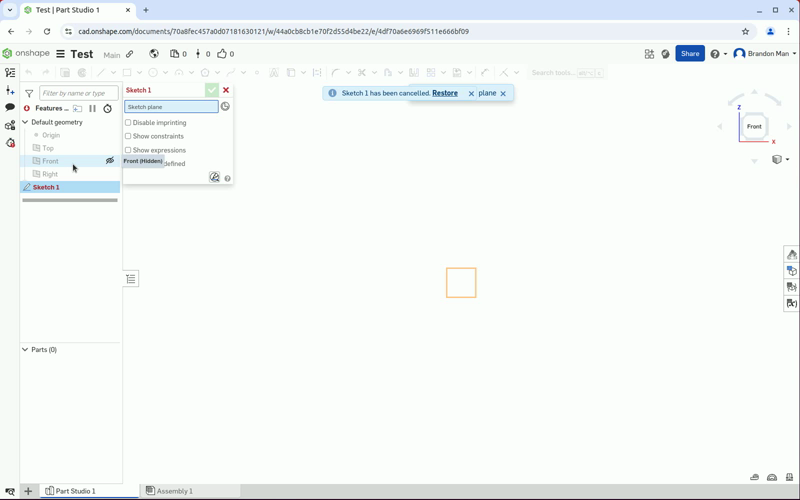
click(73, 163)
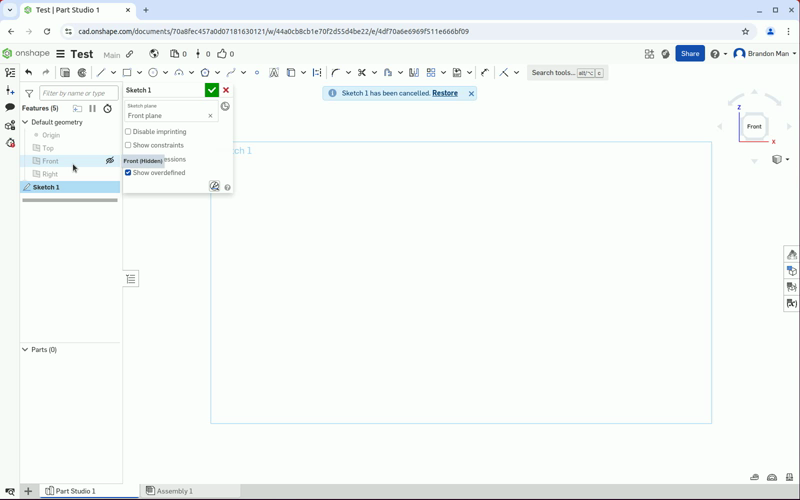
mouse_move(73, 352)
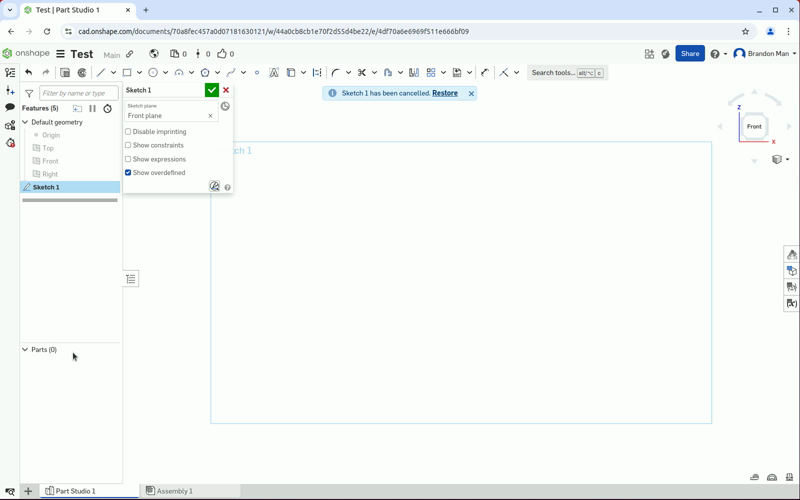
key(y)
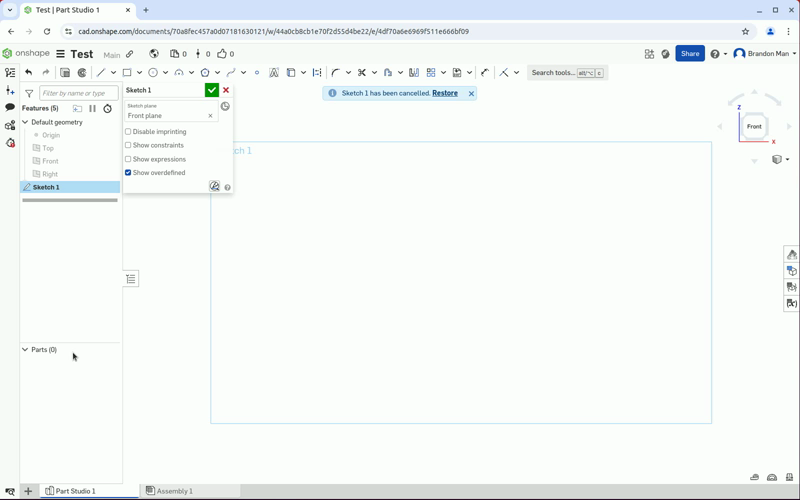
key(l)
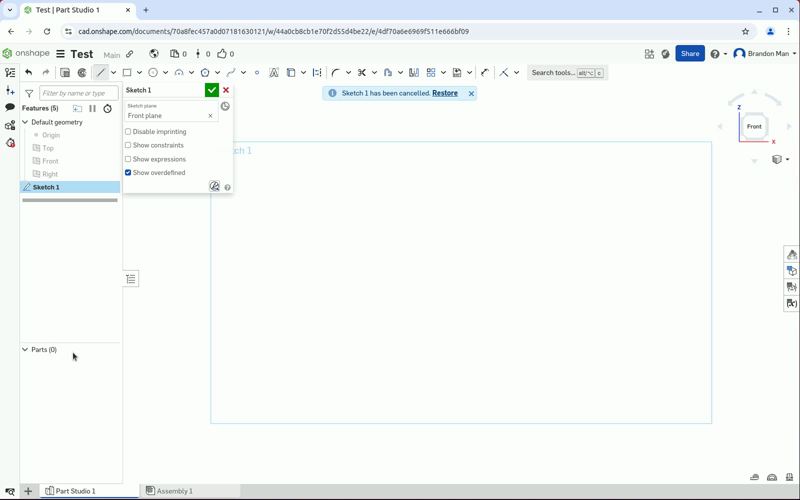
key_down(shift)
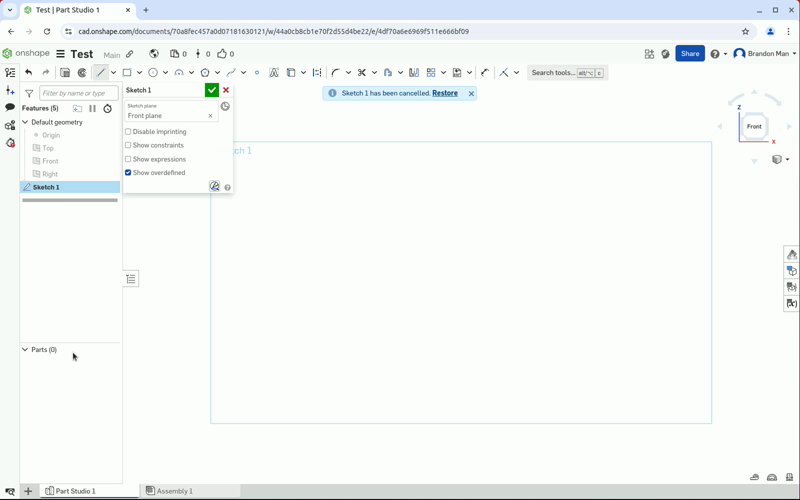
mouse_move(388, 327)
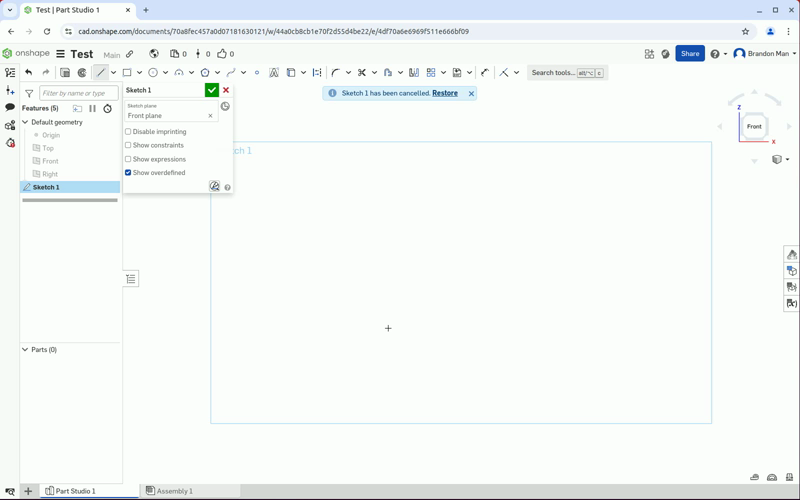
click(388, 327)
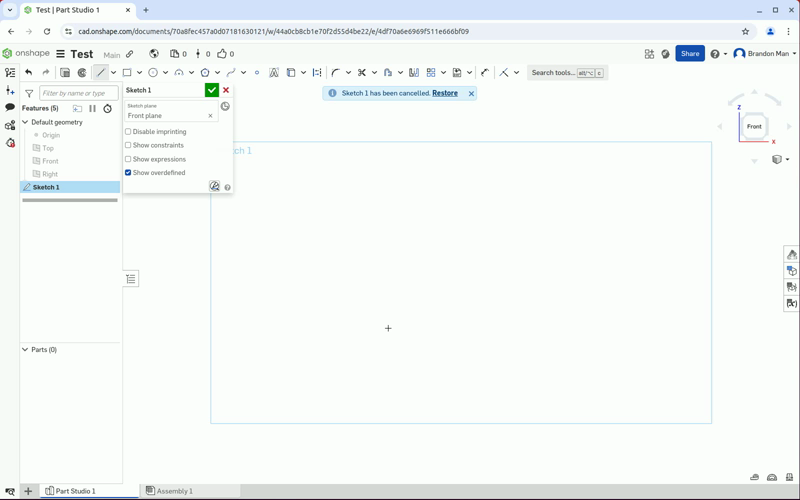
key_up(shift)
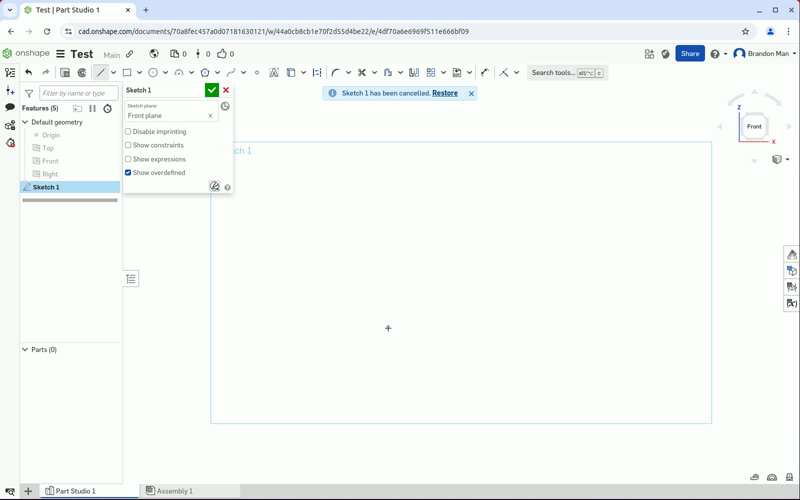
key_down(shift)
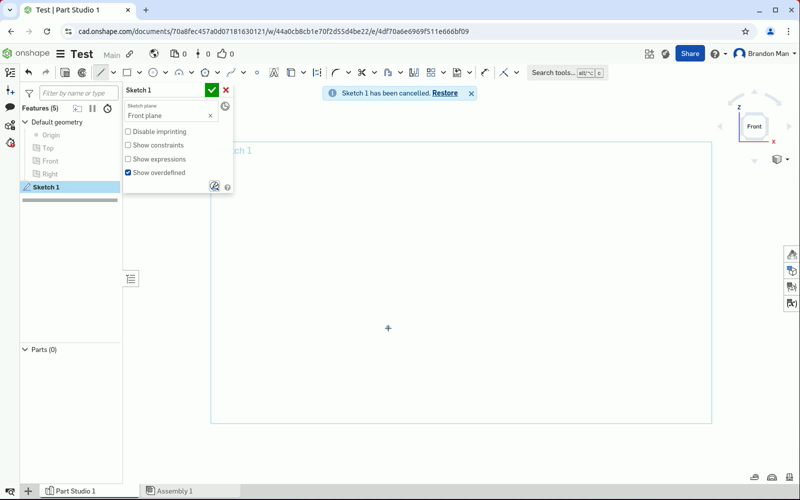
mouse_move(531, 327)
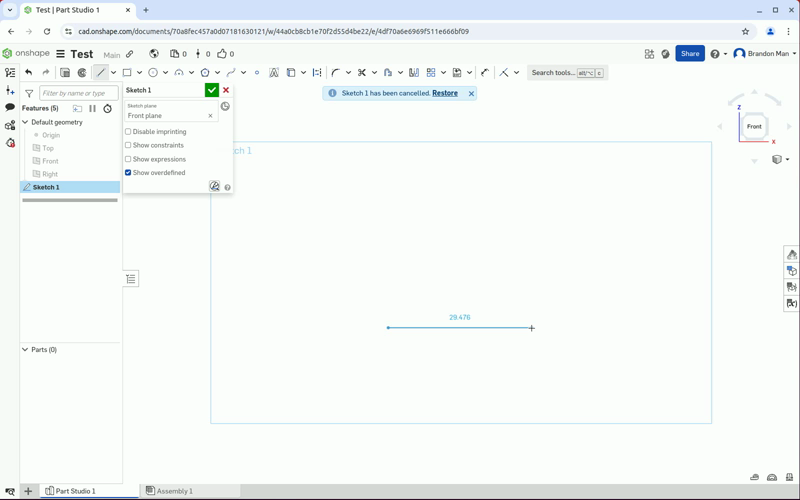
click(531, 327)
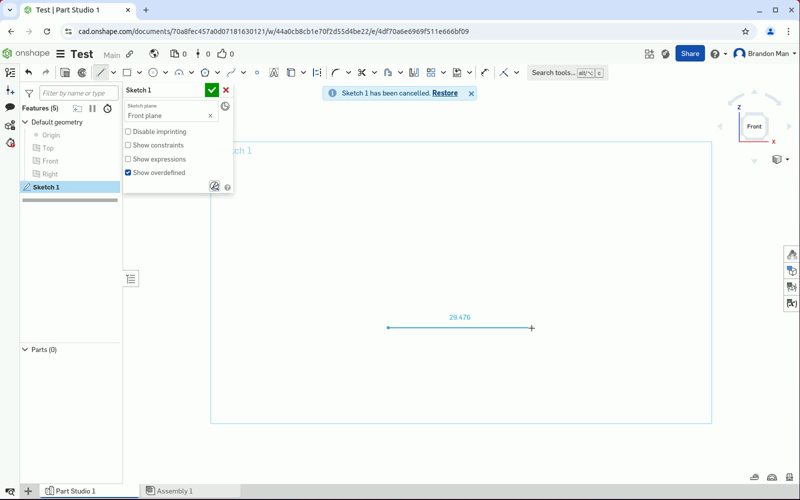
key_up(shift)
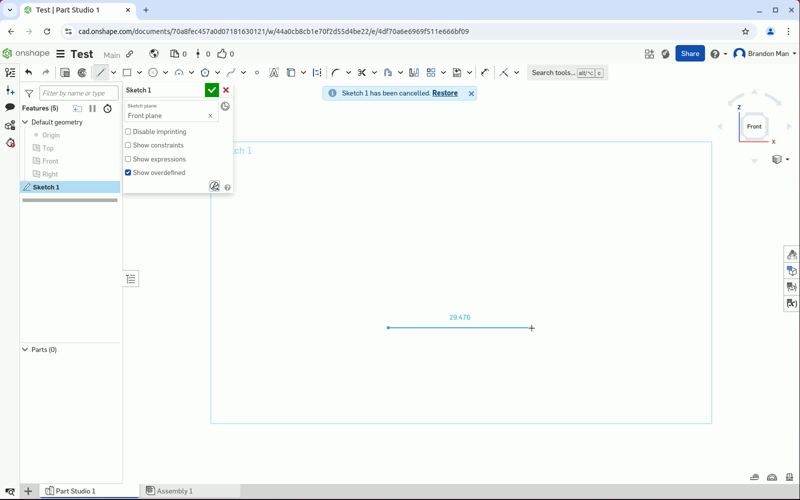
key_down(shift)
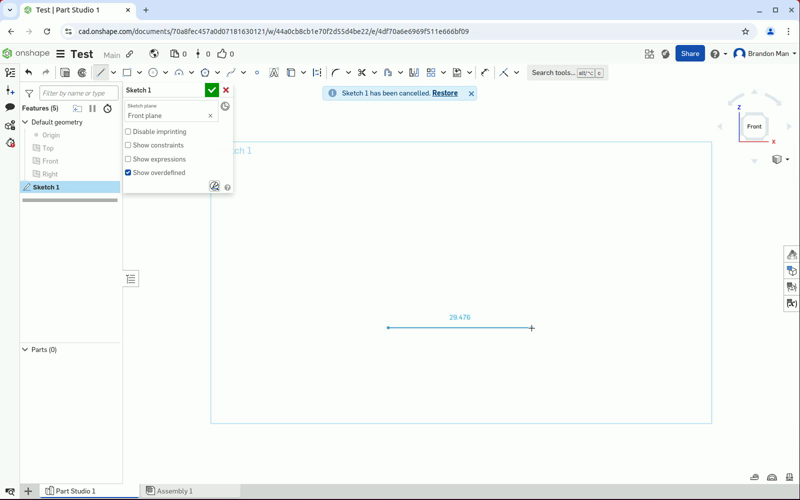
mouse_move(531, 239)
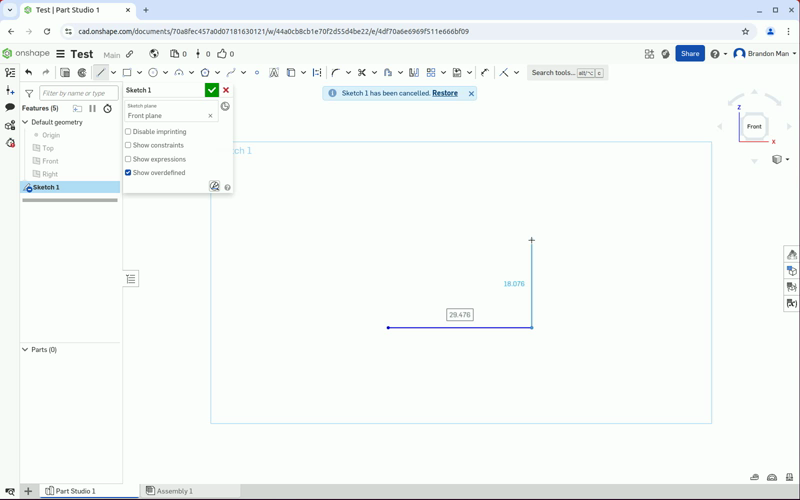
click(531, 239)
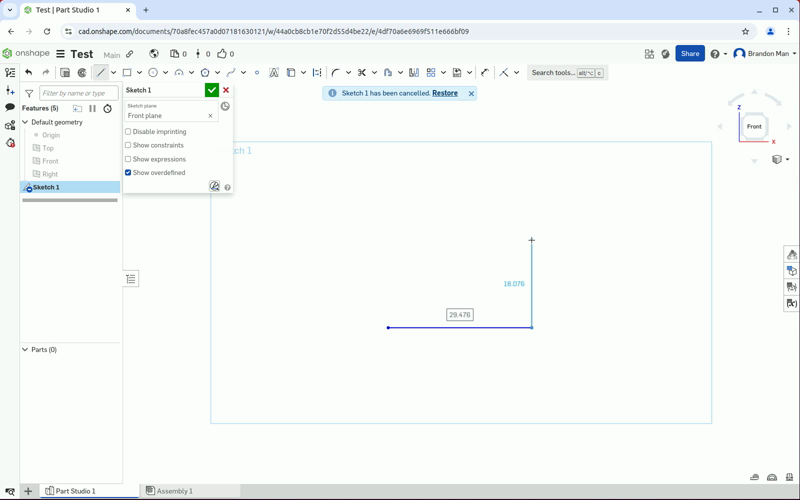
key_up(shift)
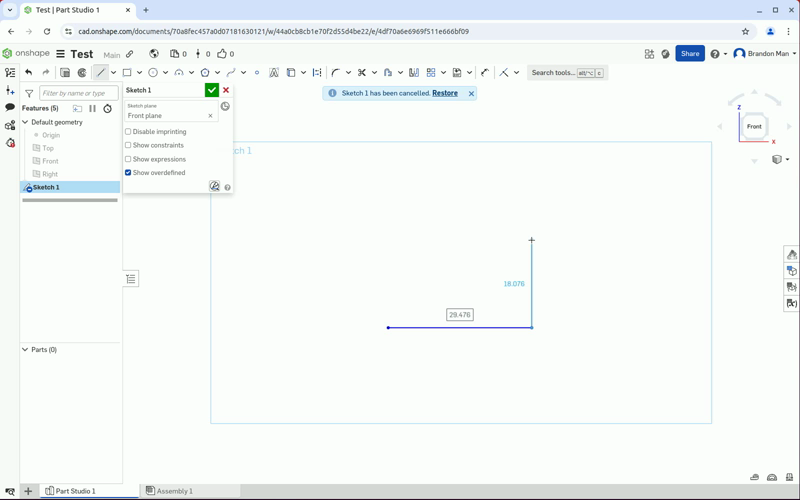
key_down(shift)
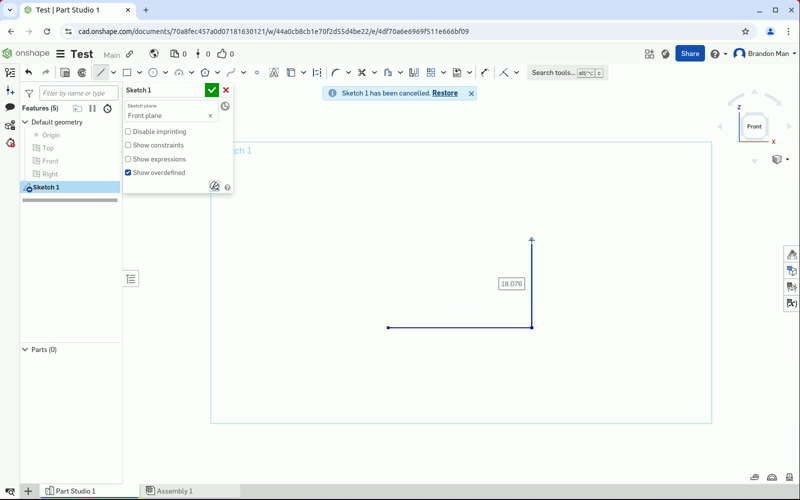
mouse_move(388, 239)
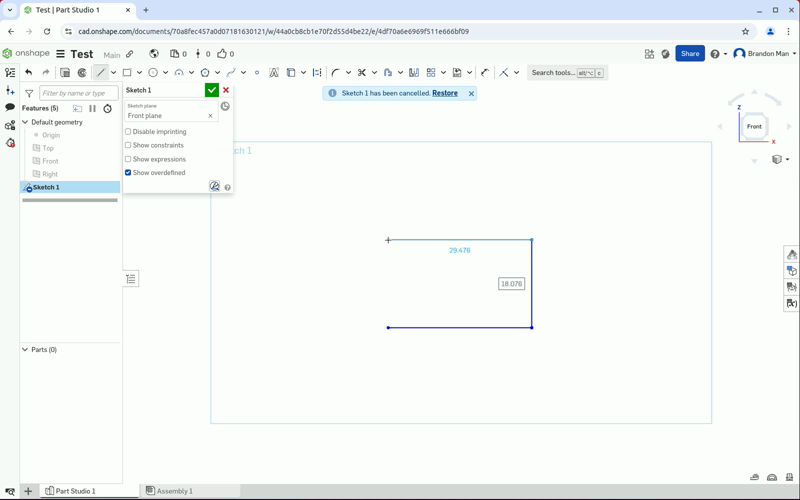
click(388, 239)
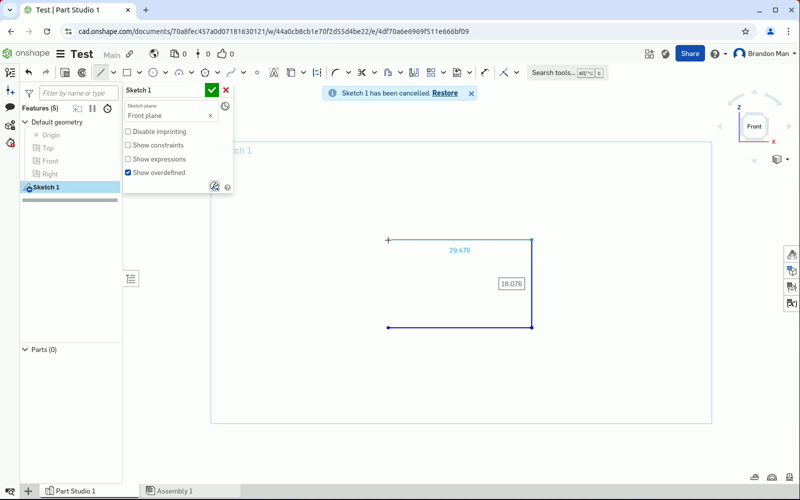
key_up(shift)
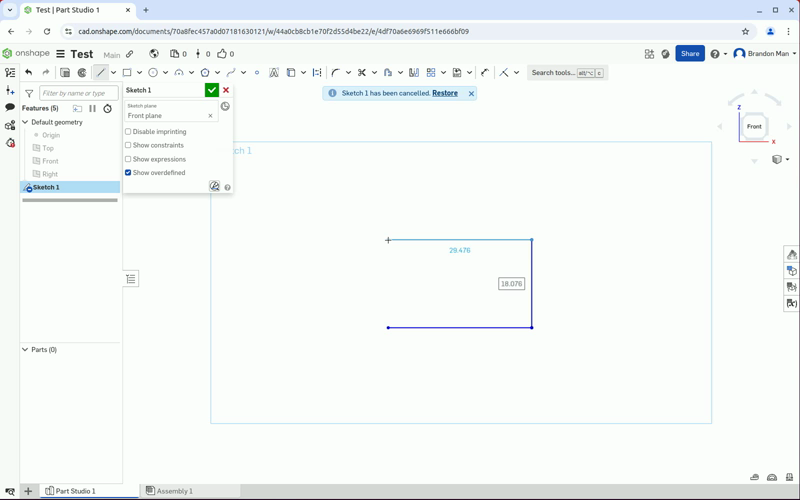
key_down(shift)
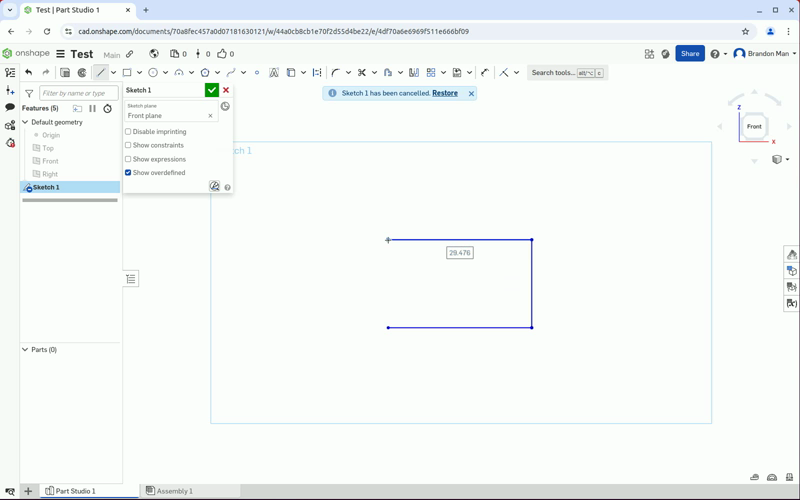
mouse_move(388, 327)
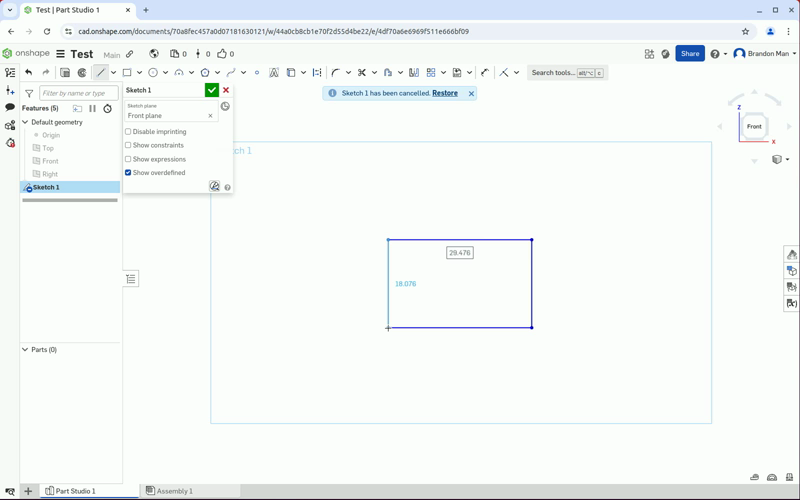
key_up(shift)
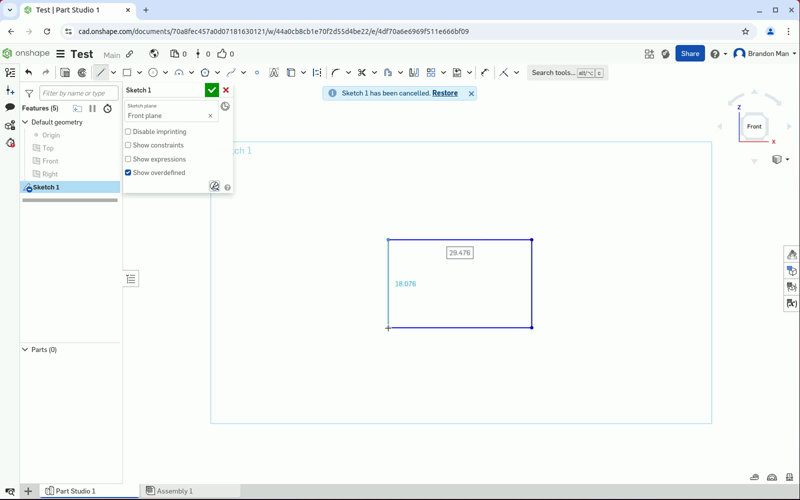
click(388, 327)
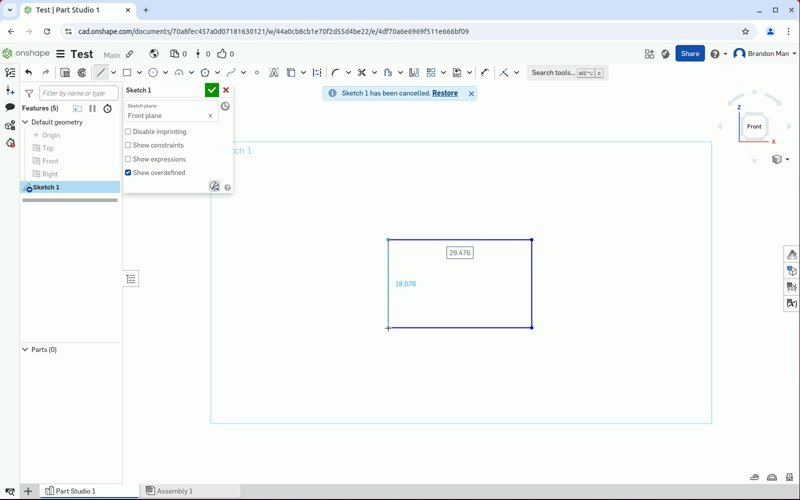
key(esc)
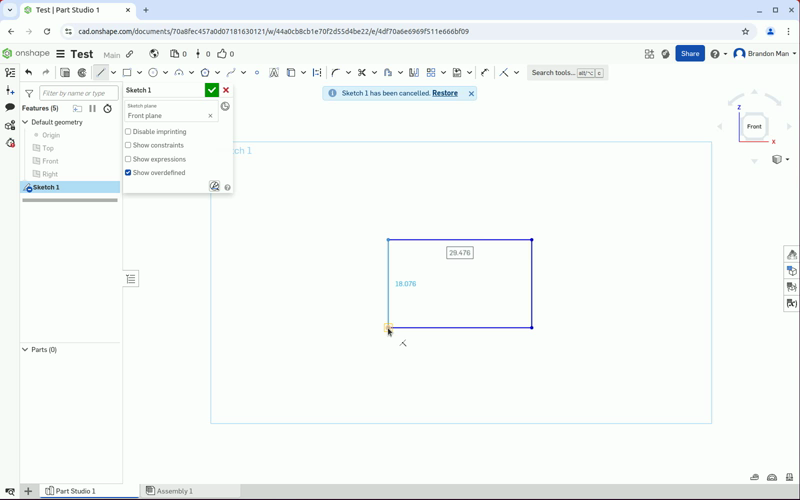
mouse_move(428, 287)
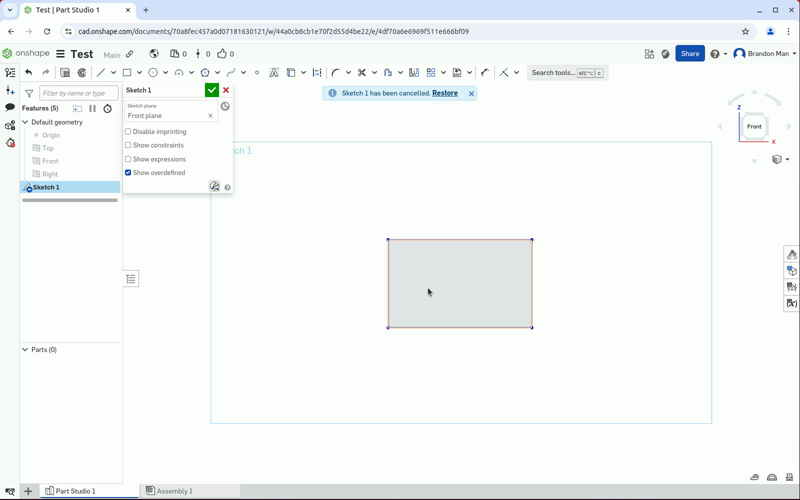
click(428, 287)
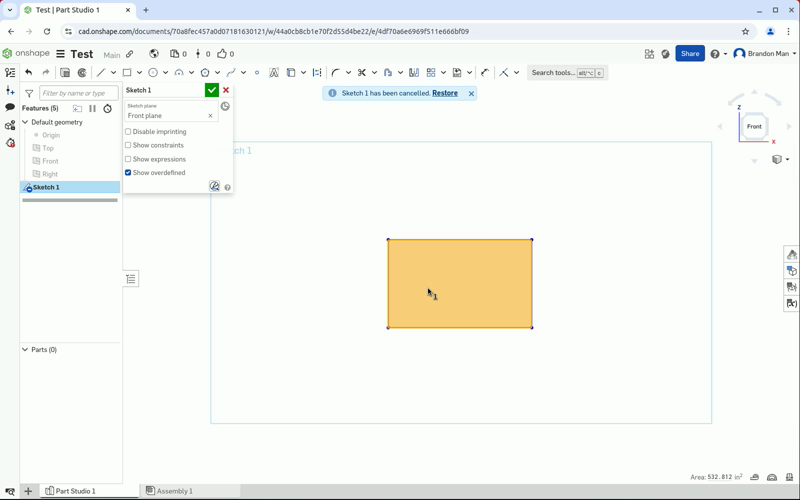
mouse_move(73, 352)
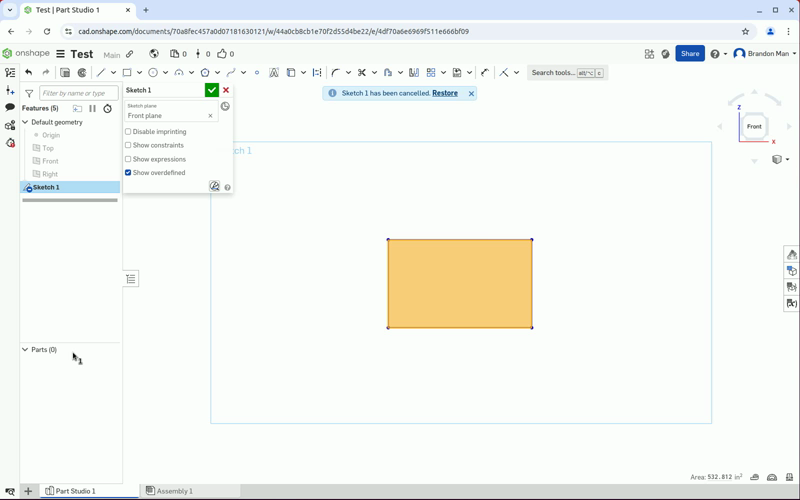
key(shift+y)
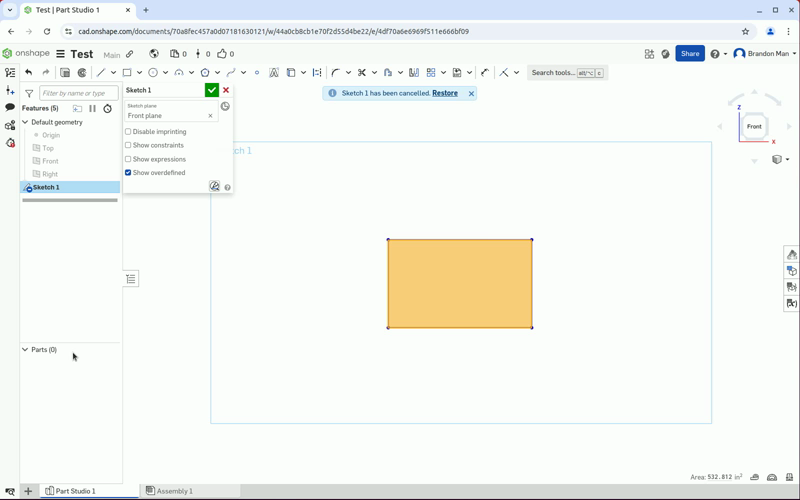
key(shift+e)
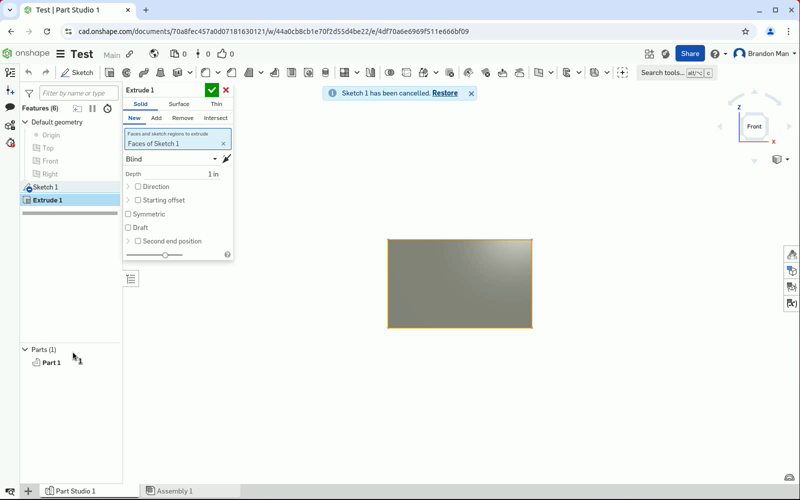
mouse_move(143, 106)
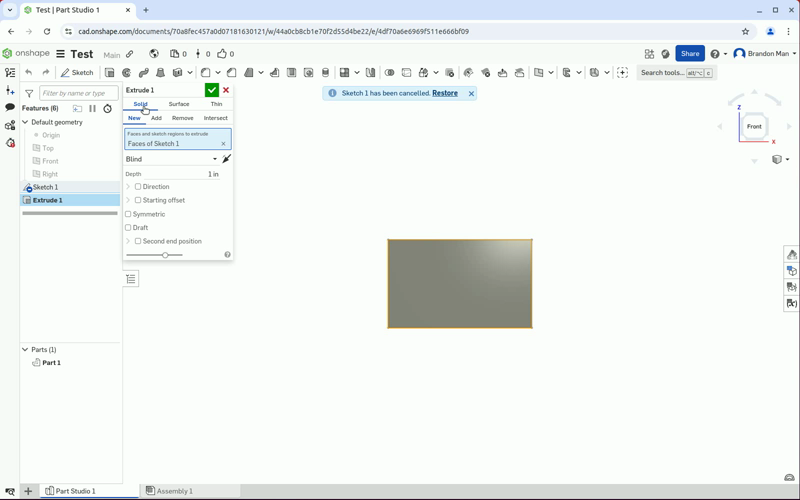
click(143, 106)
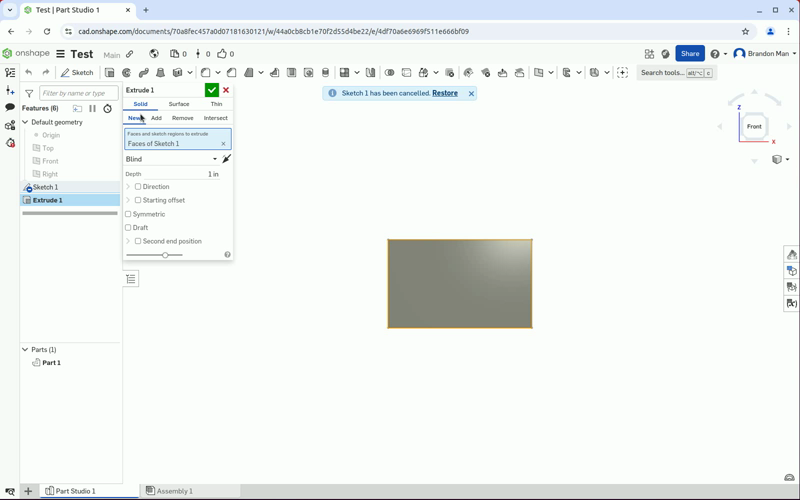
mouse_move(137, 120)
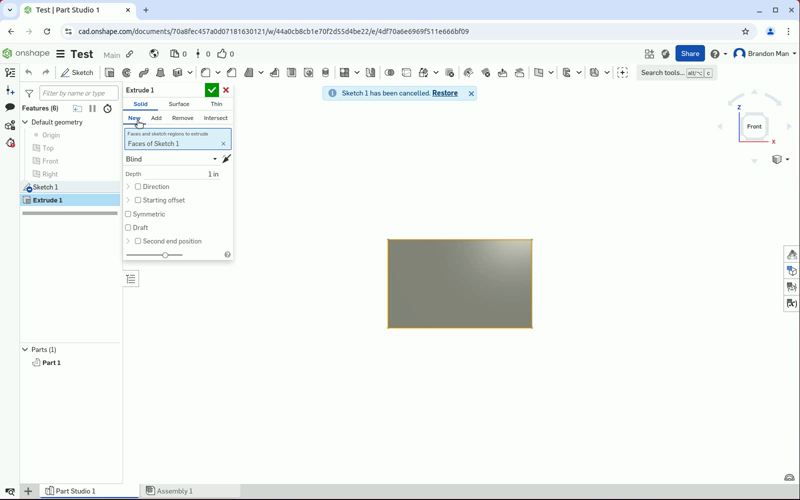
click(137, 120)
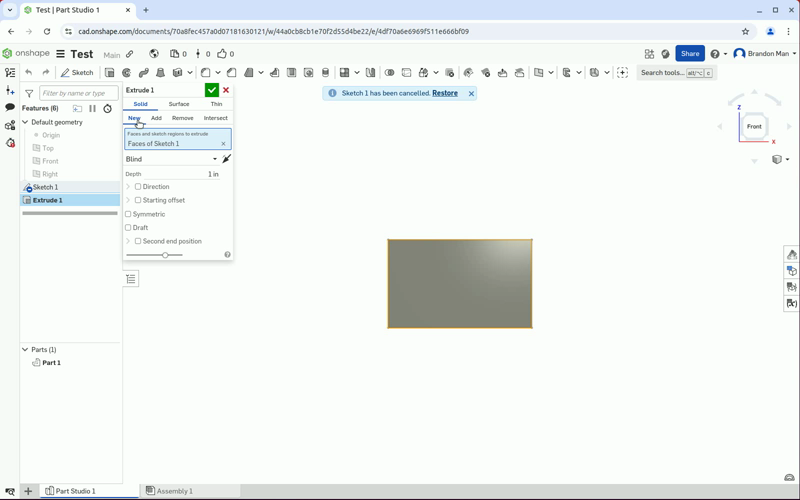
key(tab, 4)
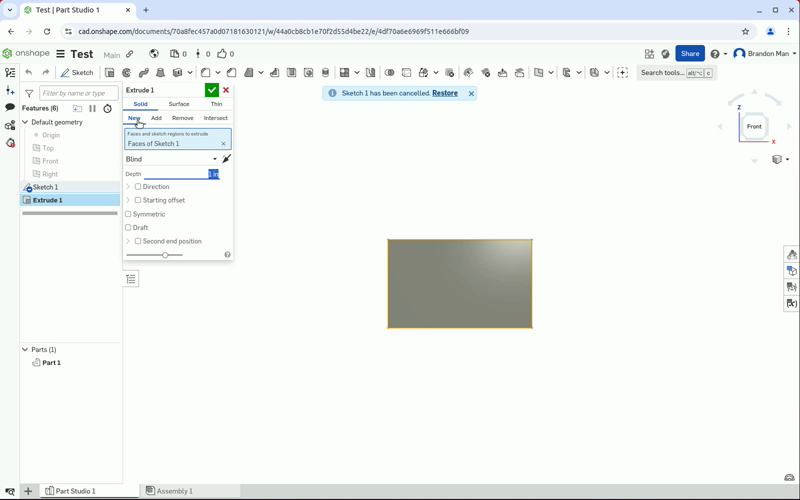
text(13.239)
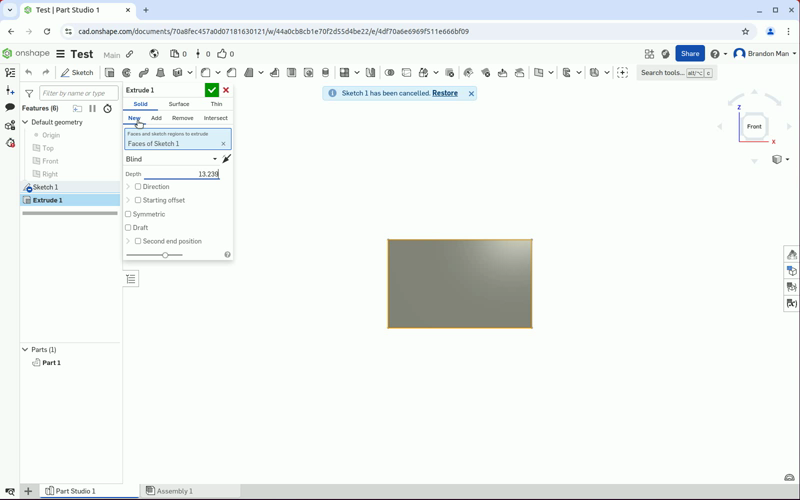
key(enter)
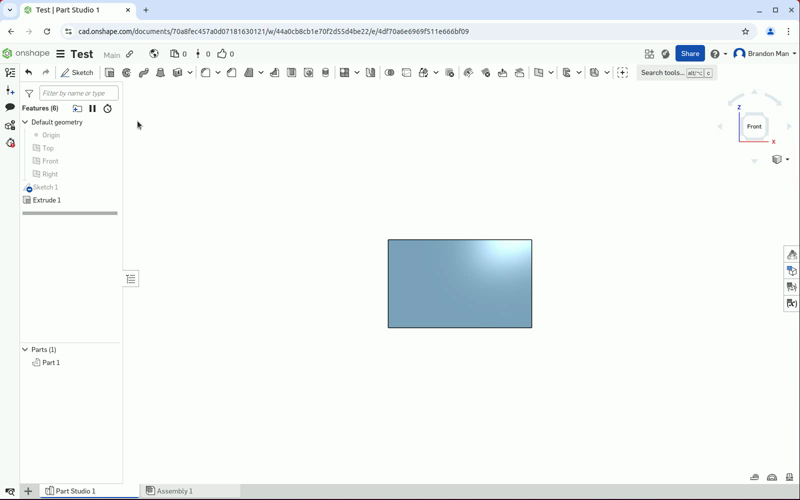
key(shift+h)
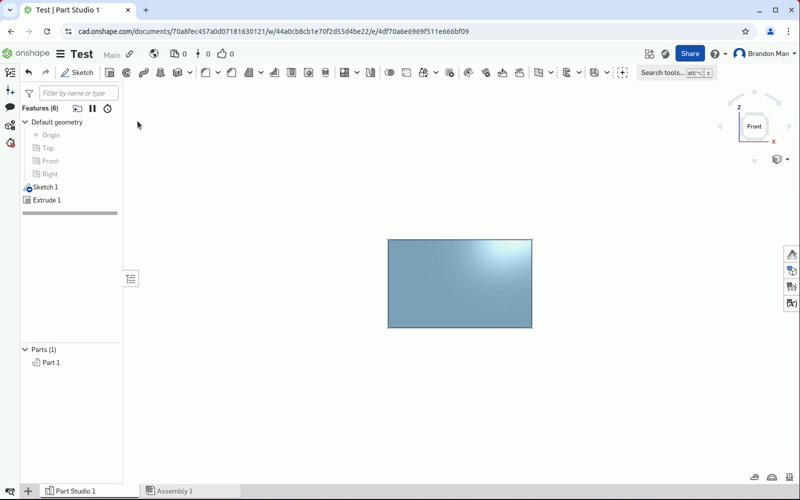
key(shift+h)
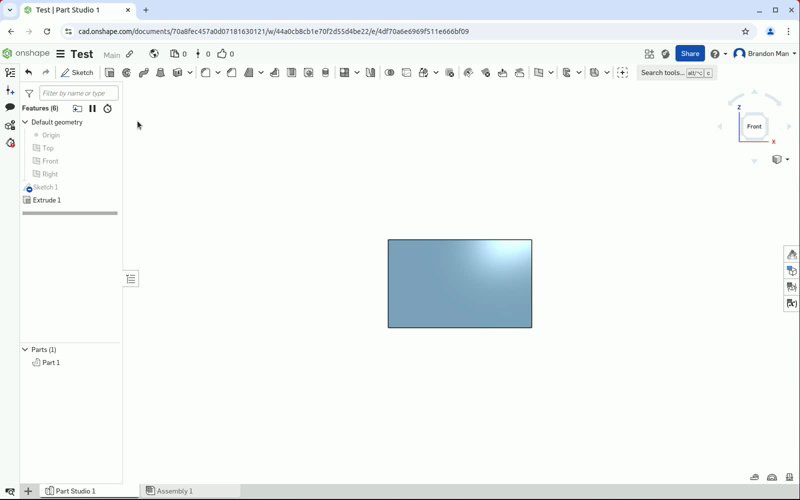
mouse_move(73, 189)
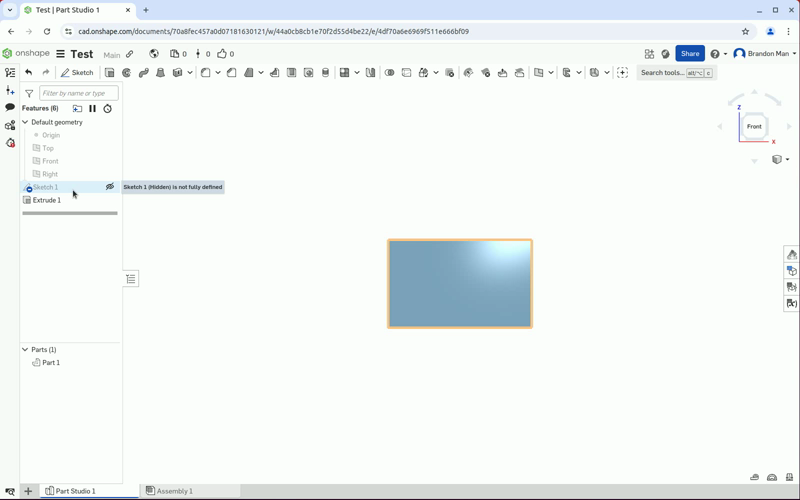
click(73, 189)
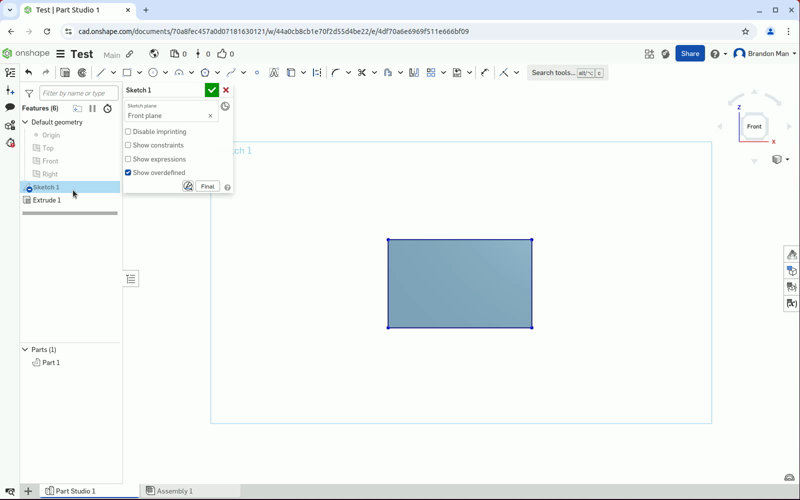
mouse_move(229, 92)
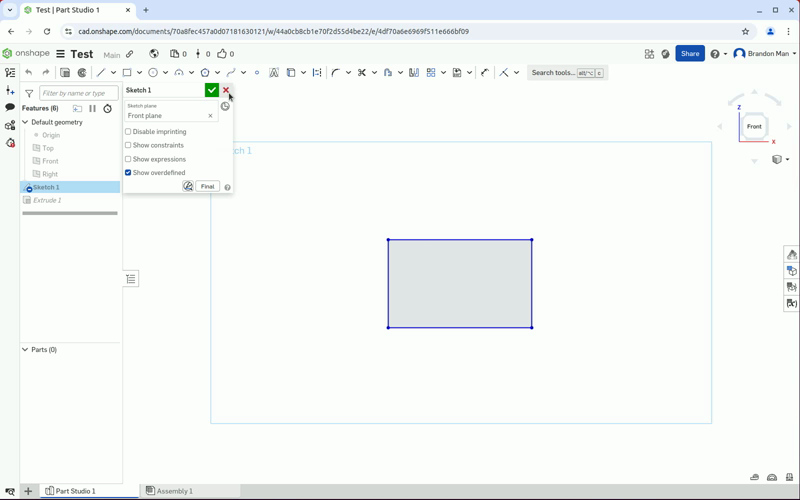
click(229, 92)
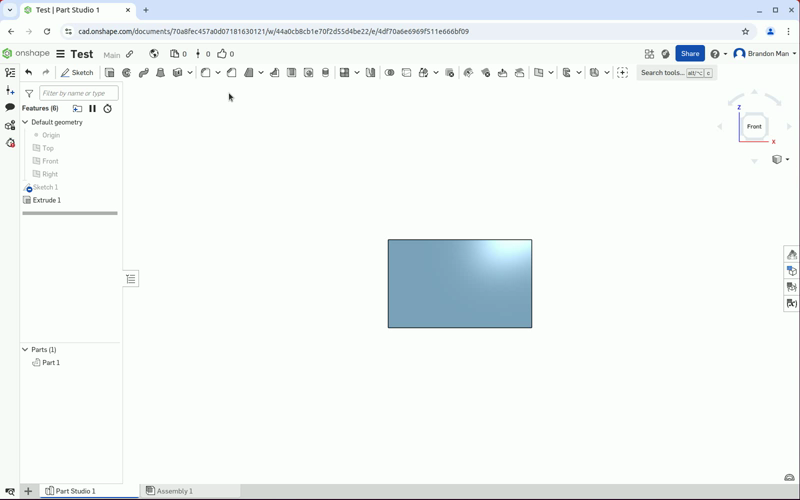
mouse_move(541, 75)
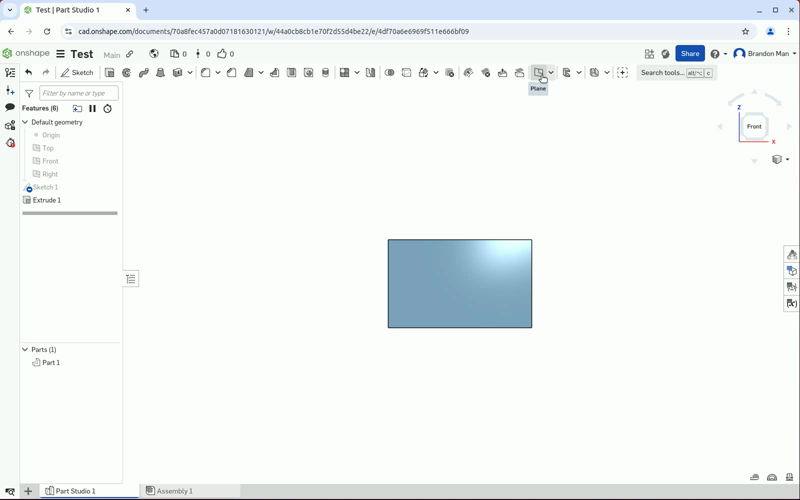
click(541, 75)
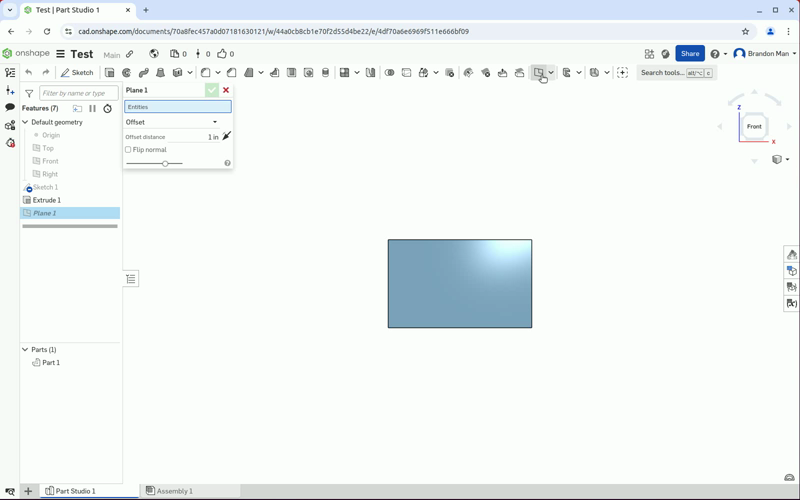
mouse_move(73, 163)
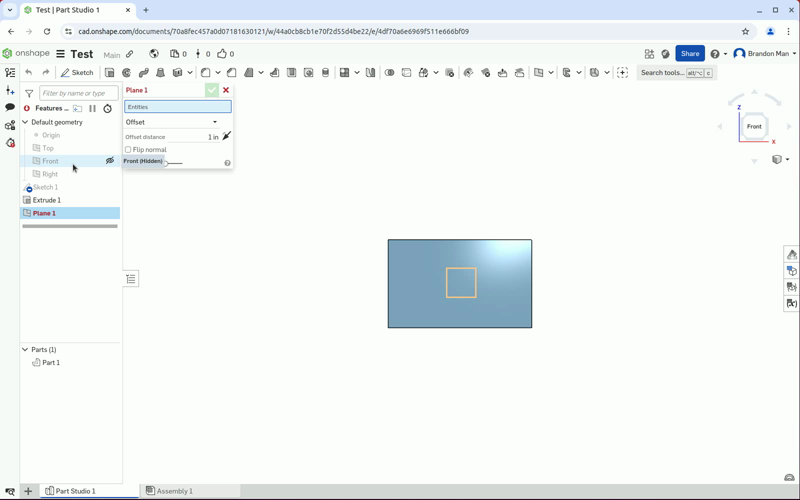
click(73, 163)
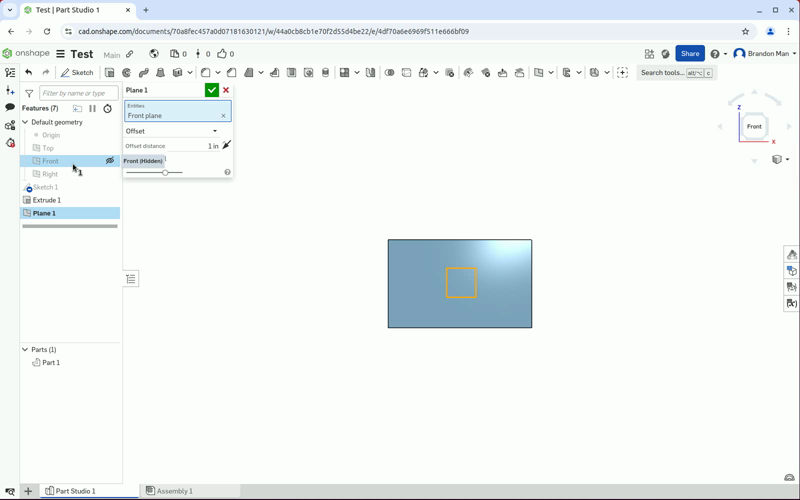
key(tab, 2)
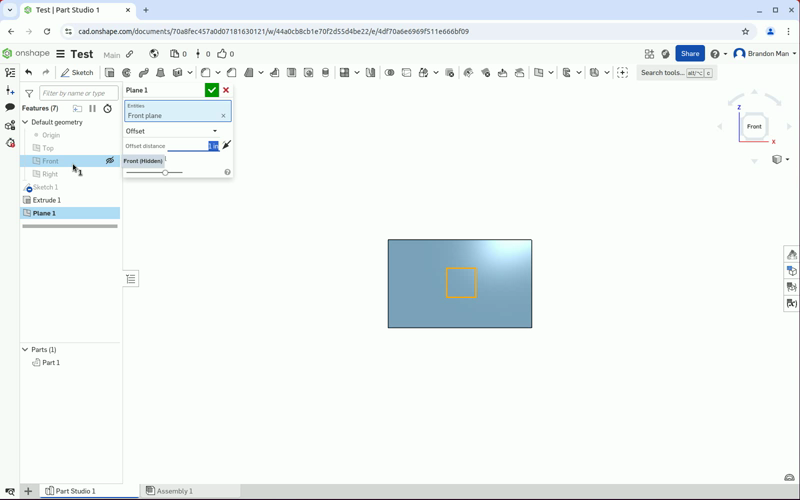
text(13.249)
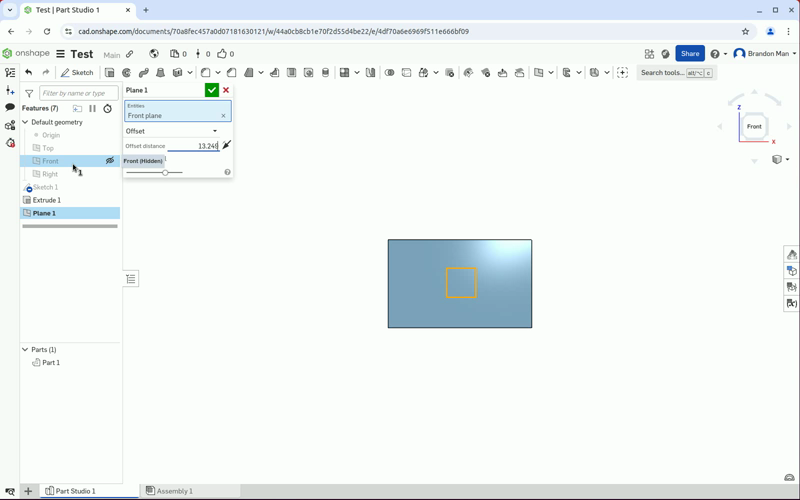
key(enter, 2)
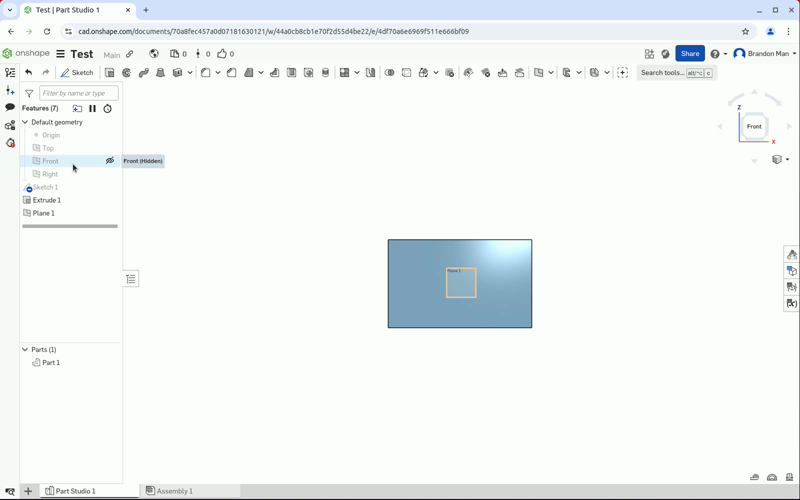
key(shift+s)
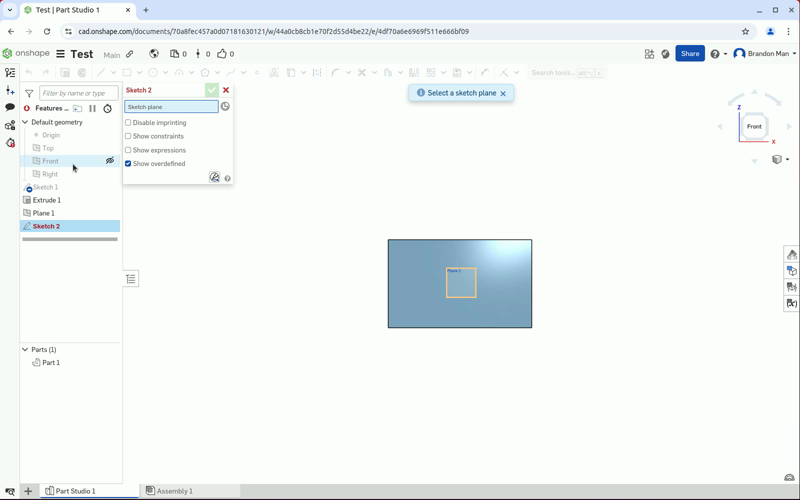
mouse_move(73, 215)
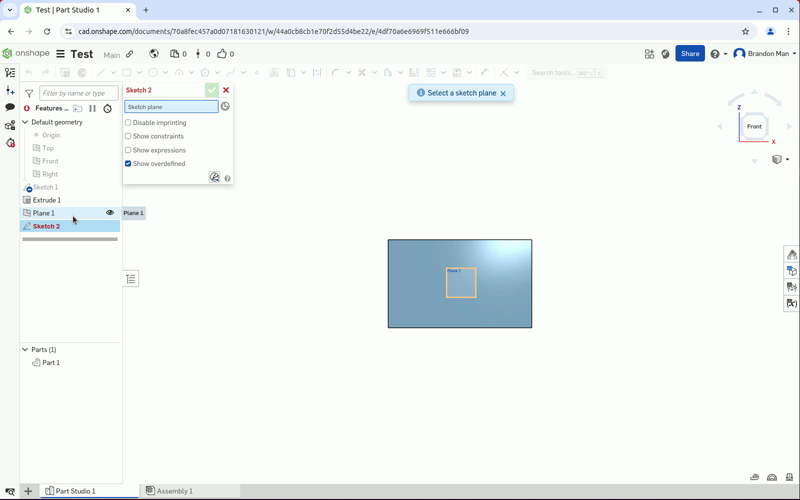
click(73, 215)
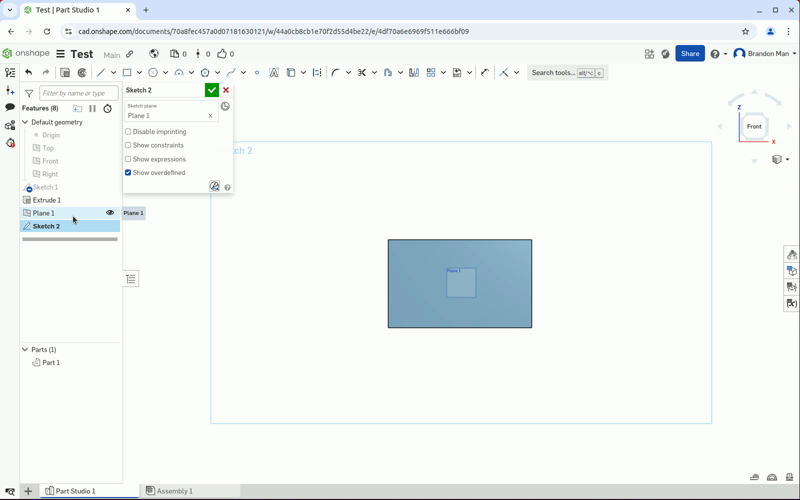
mouse_move(73, 352)
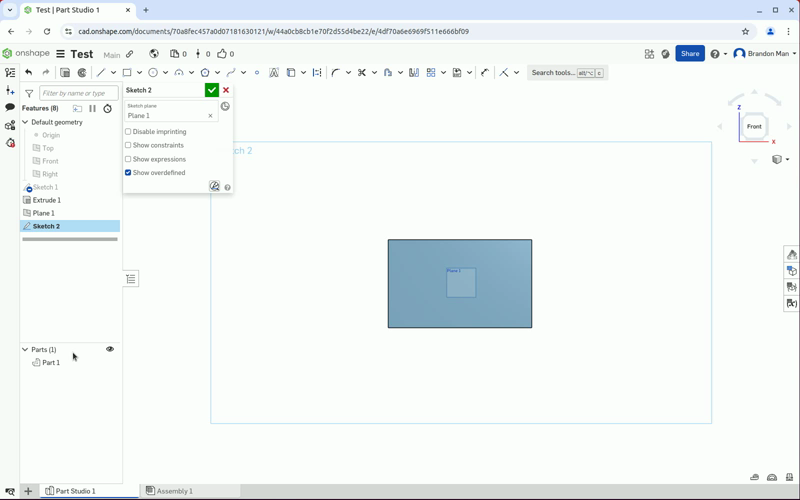
key(y)
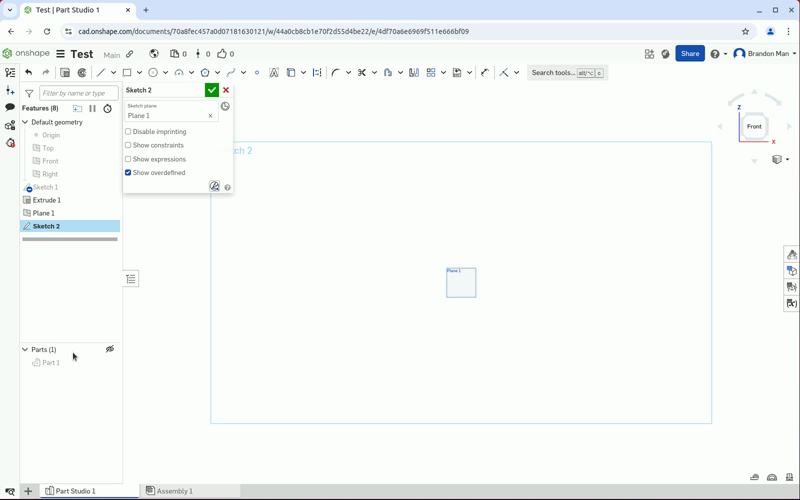
key(l)
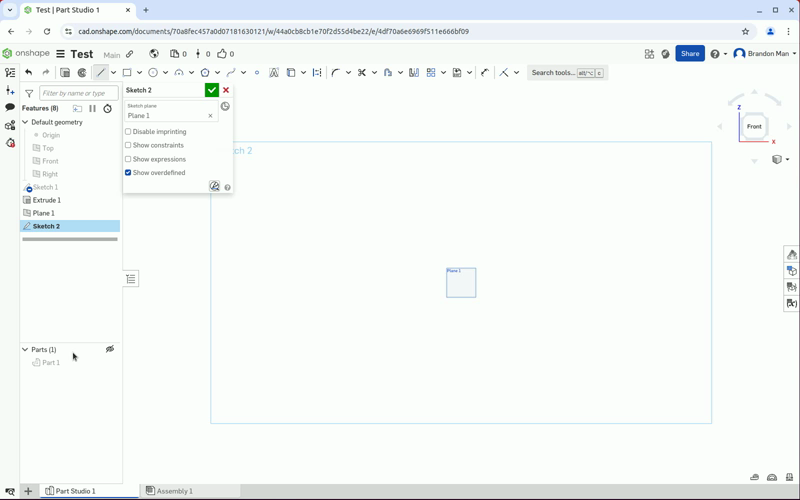
key_down(shift)
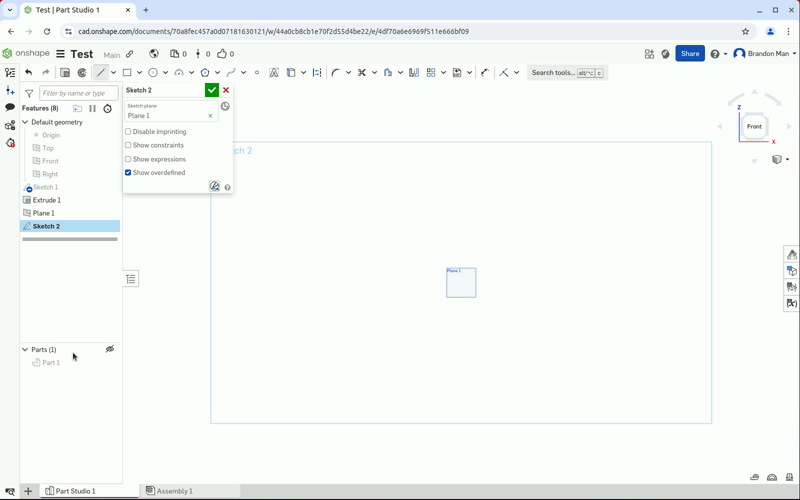
mouse_move(388, 327)
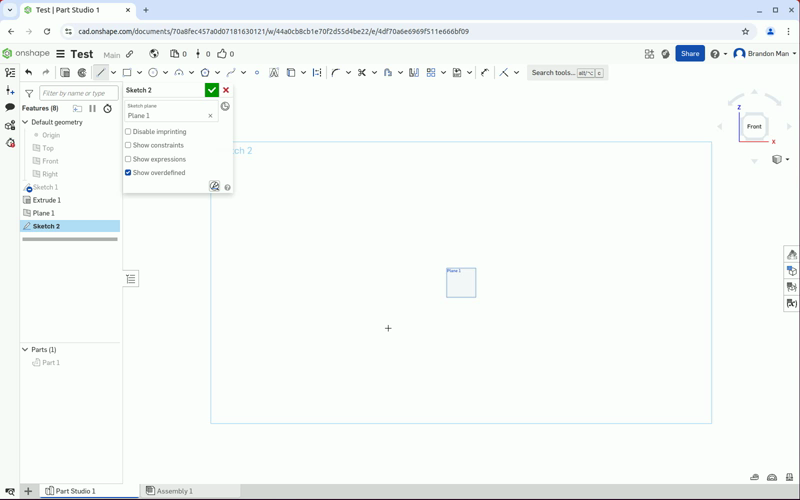
click(388, 327)
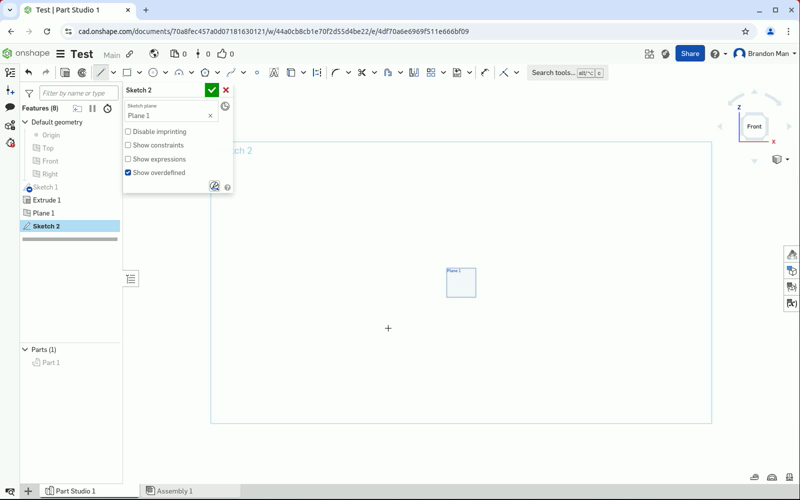
key_up(shift)
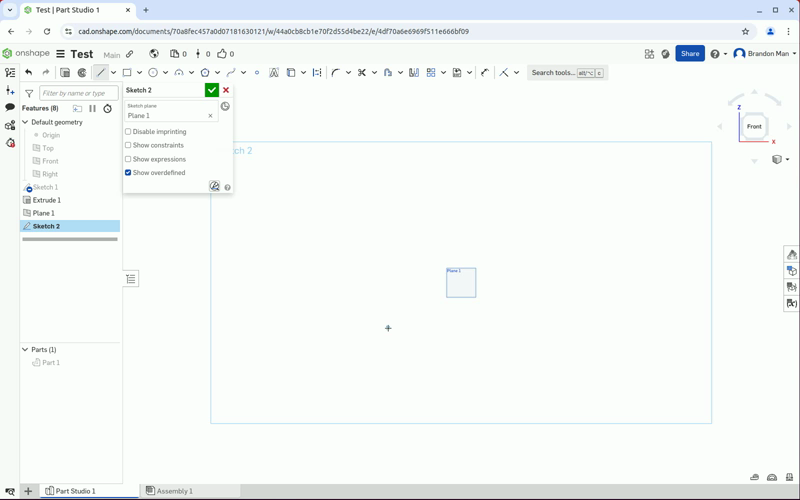
key_down(shift)
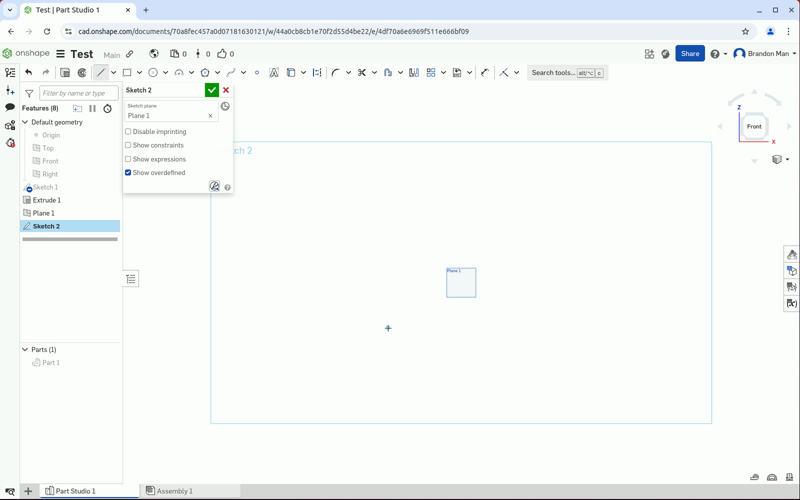
mouse_move(418, 327)
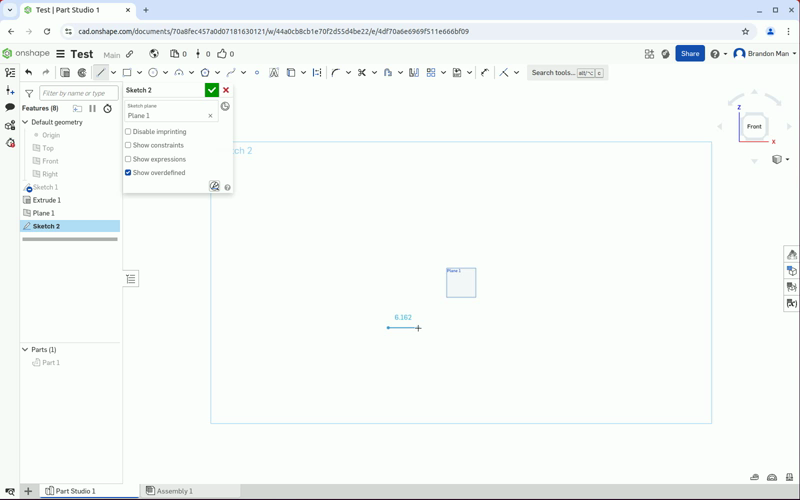
mouse_move(428, 327)
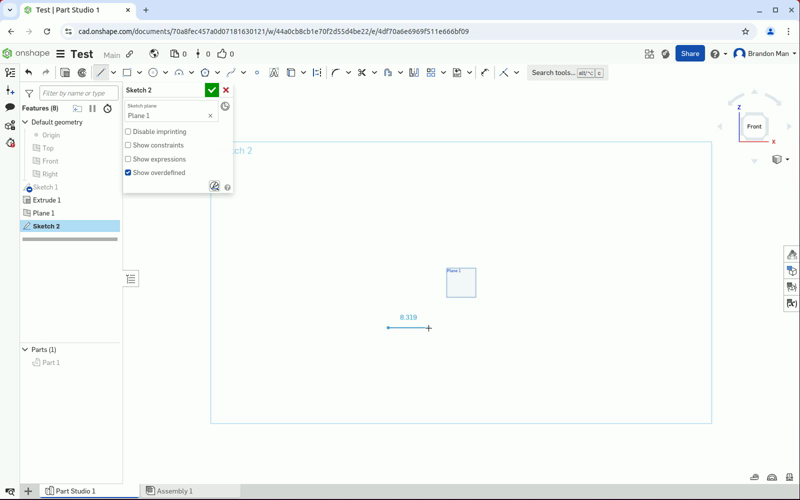
click(428, 327)
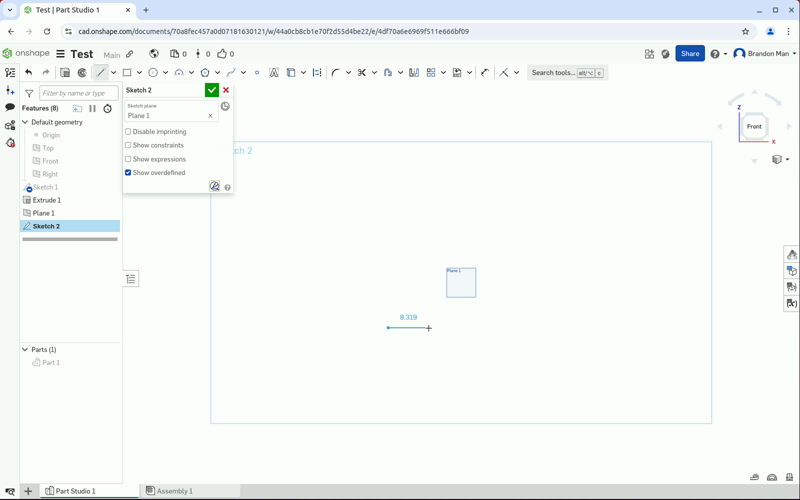
key_up(shift)
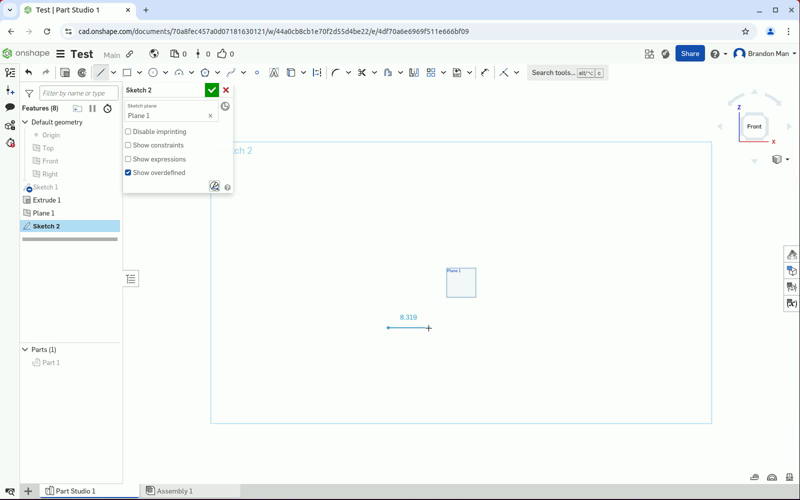
key(esc)
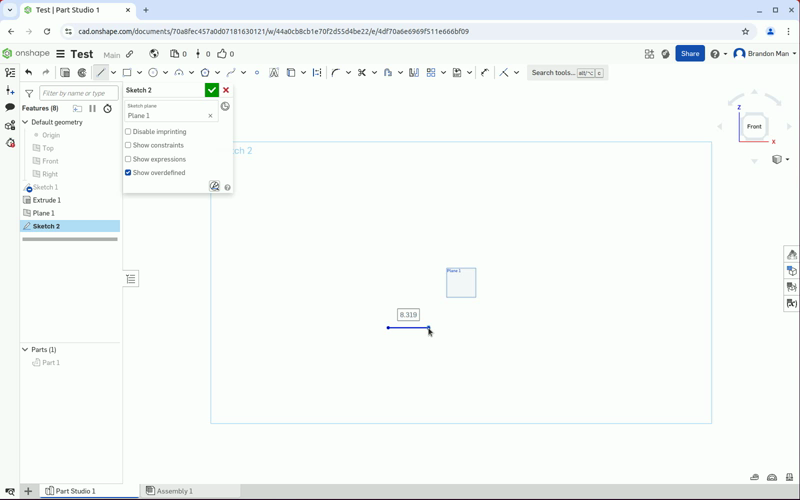
key(a)
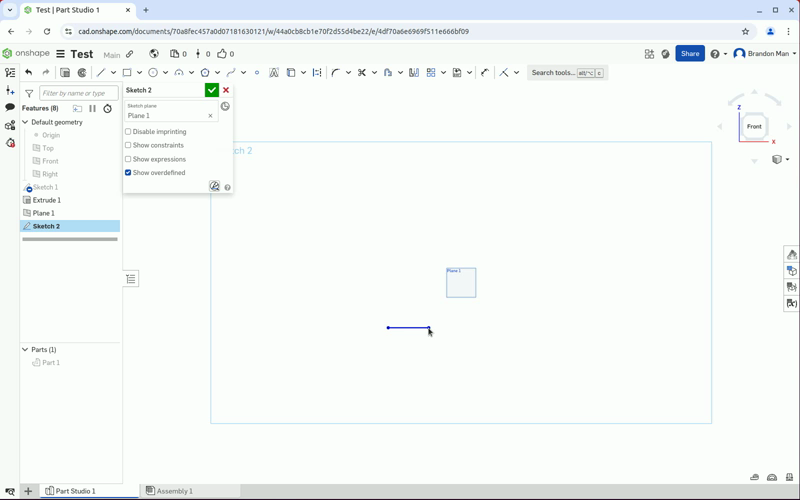
mouse_move(428, 327)
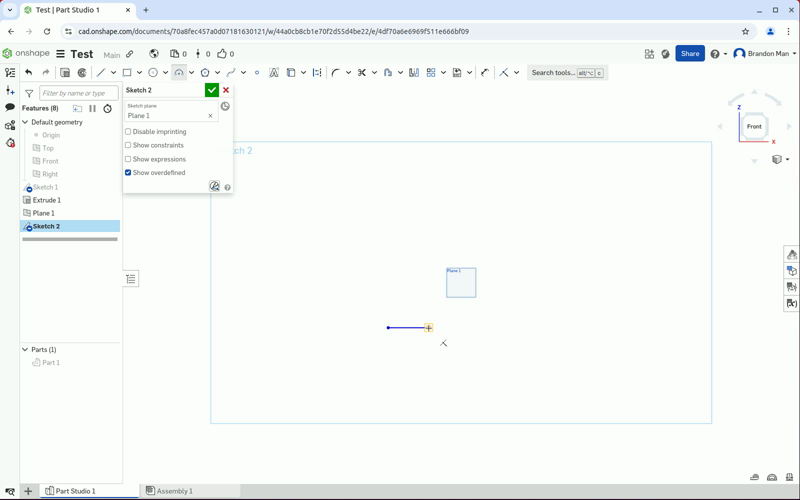
click(428, 327)
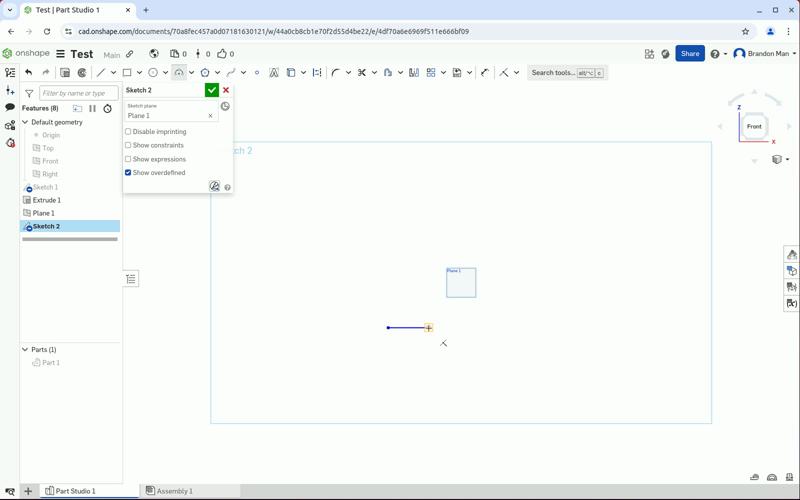
key_down(shift)
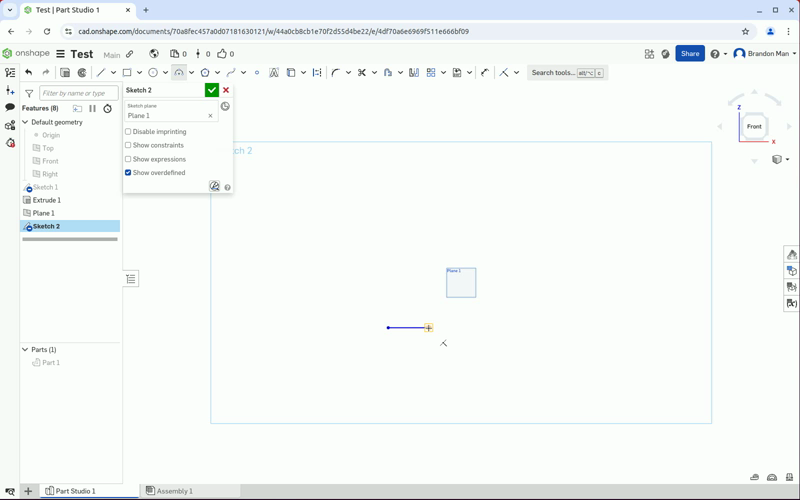
mouse_move(388, 286)
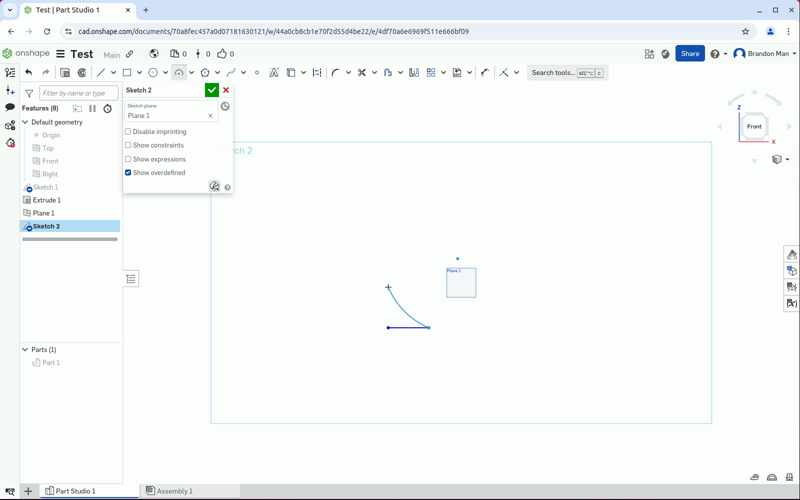
click(388, 286)
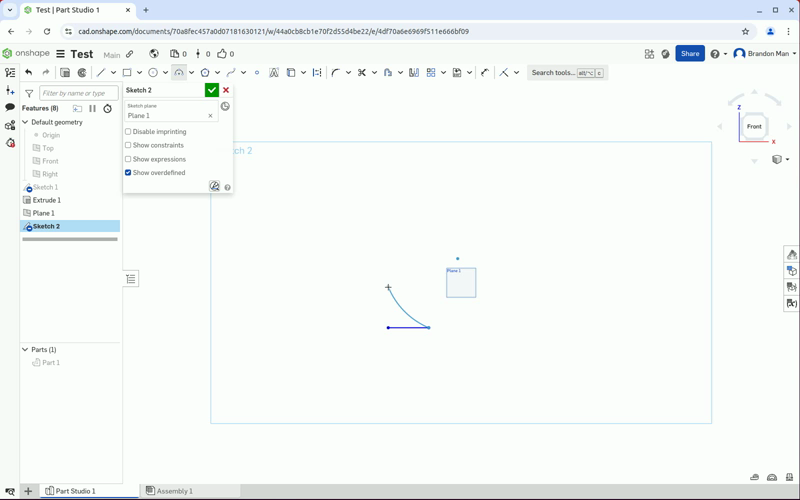
mouse_move(359, 356)
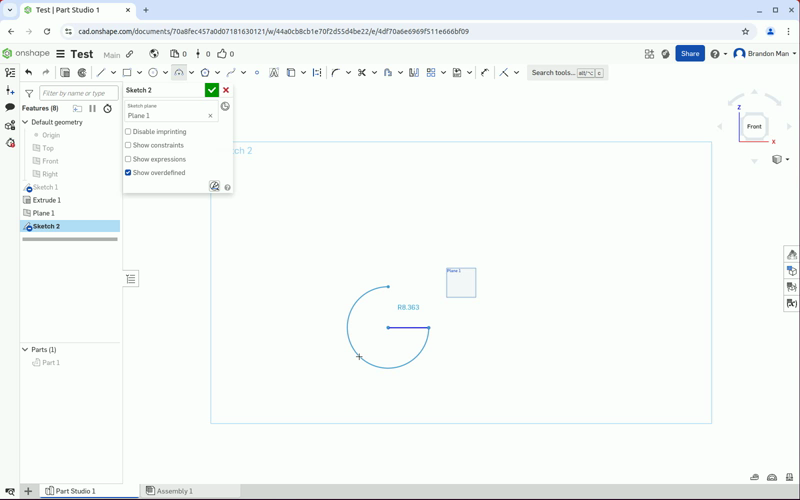
click(359, 356)
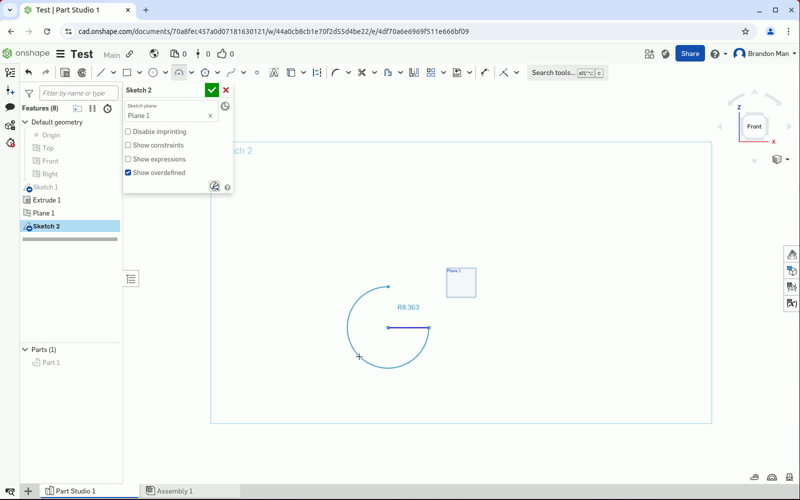
key_up(shift)
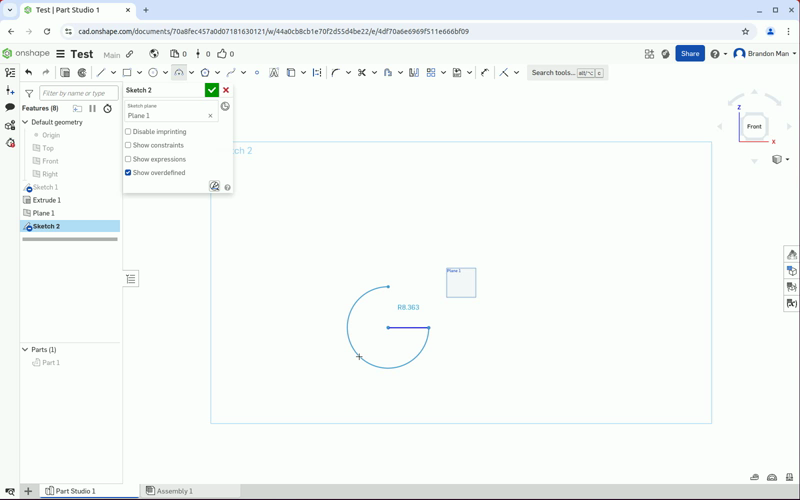
key(esc)
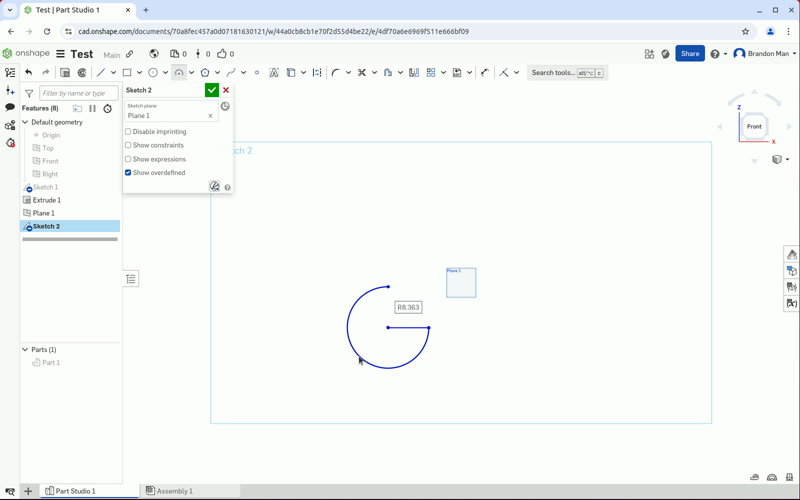
key(l)
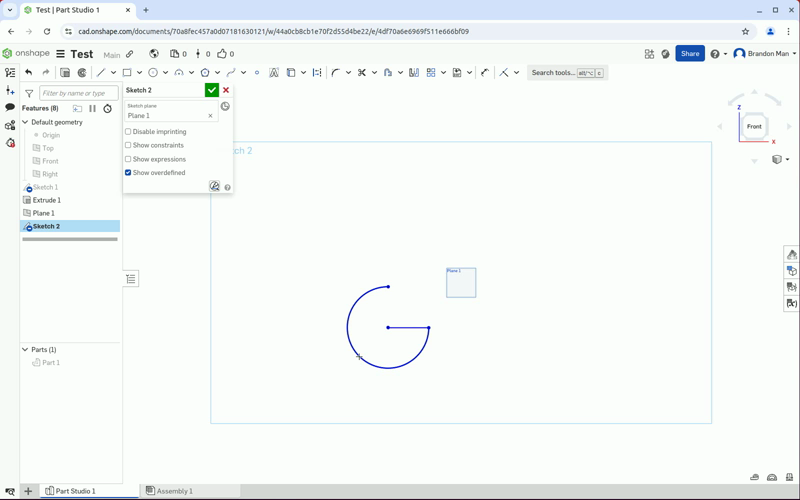
mouse_move(388, 286)
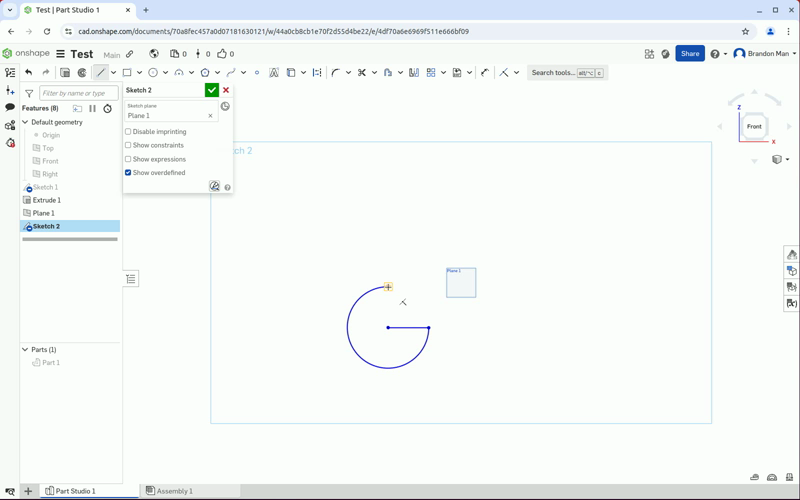
click(388, 286)
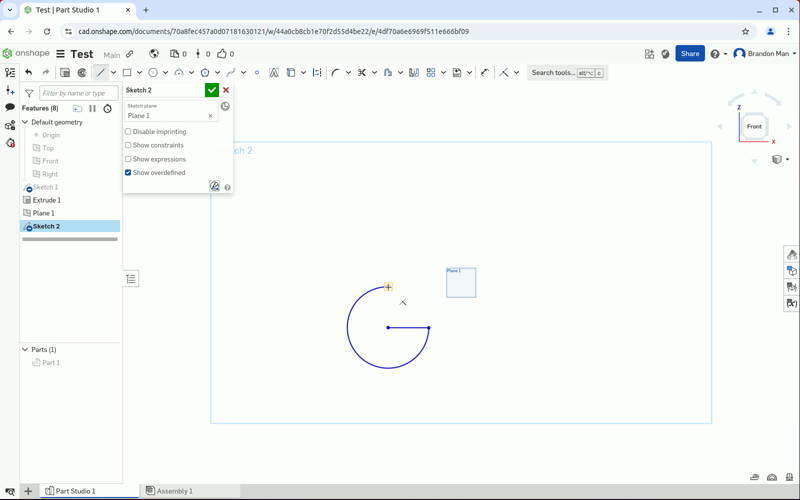
mouse_move(418, 286)
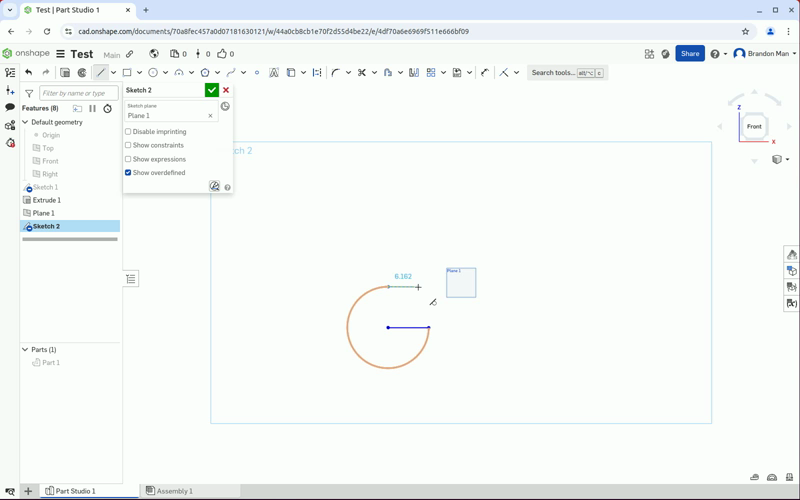
key_down(shift)
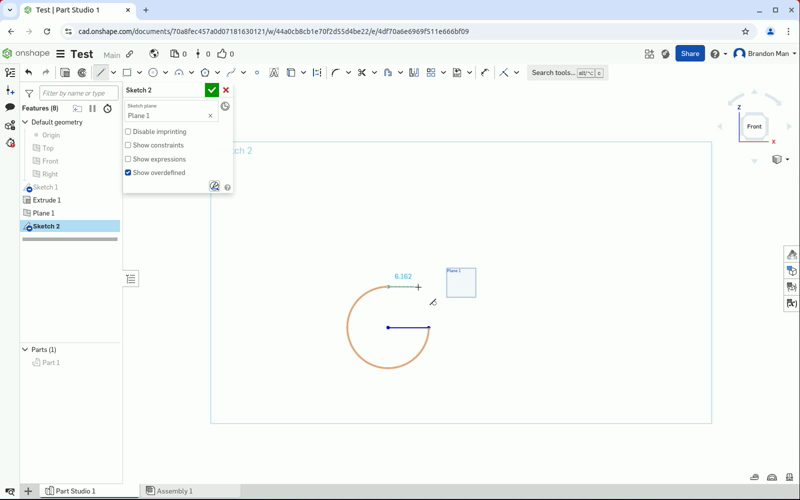
mouse_move(388, 327)
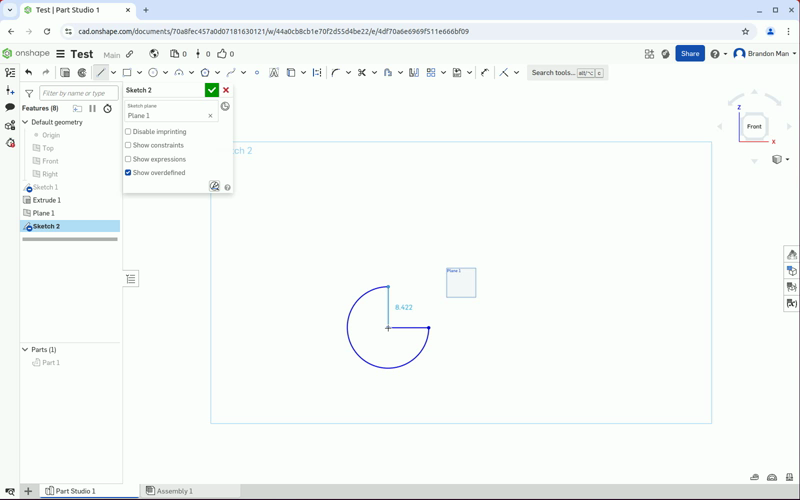
key_up(shift)
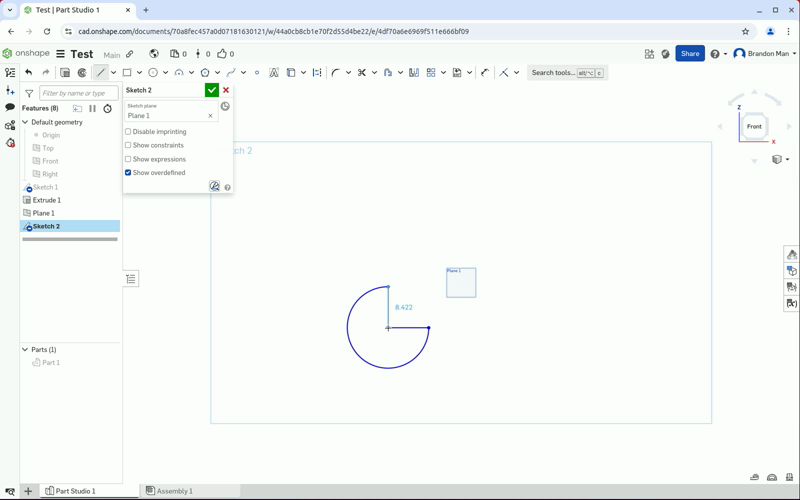
click(388, 327)
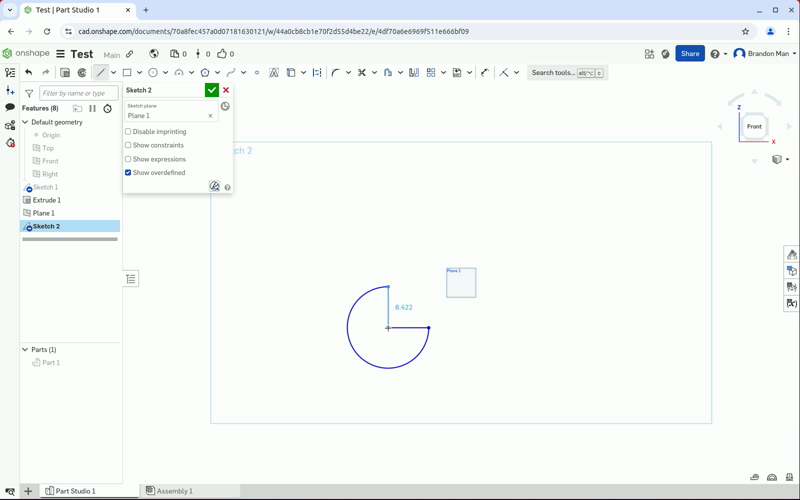
key(esc)
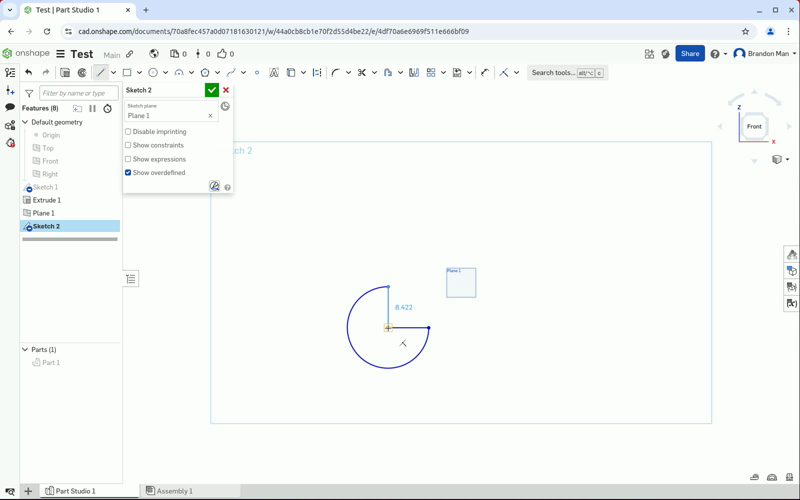
mouse_move(381, 302)
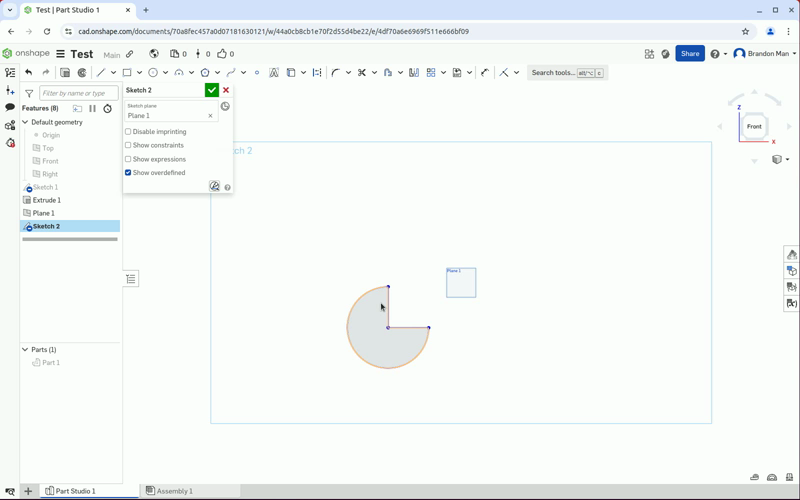
click(381, 302)
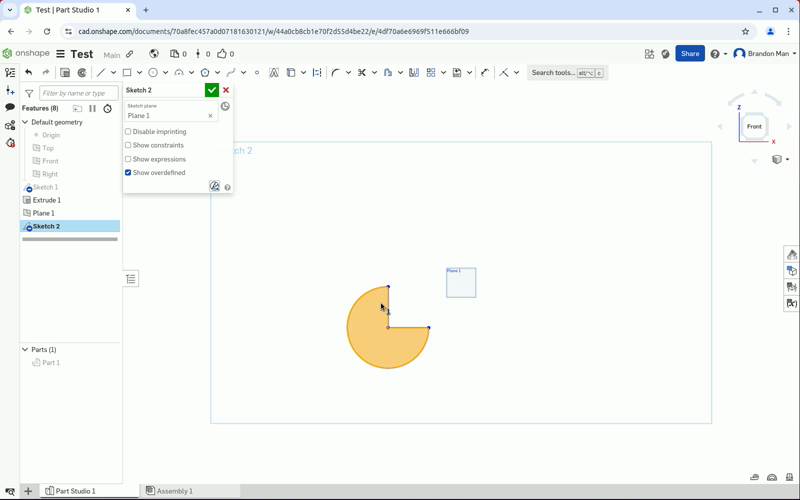
mouse_move(73, 352)
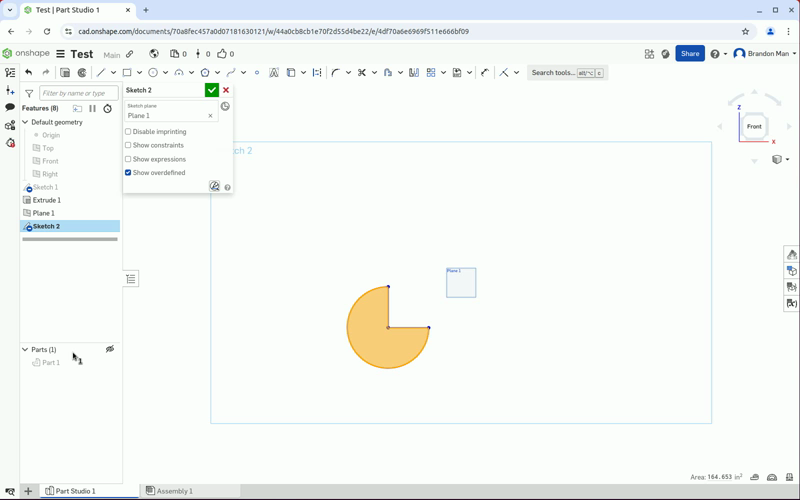
key(shift+y)
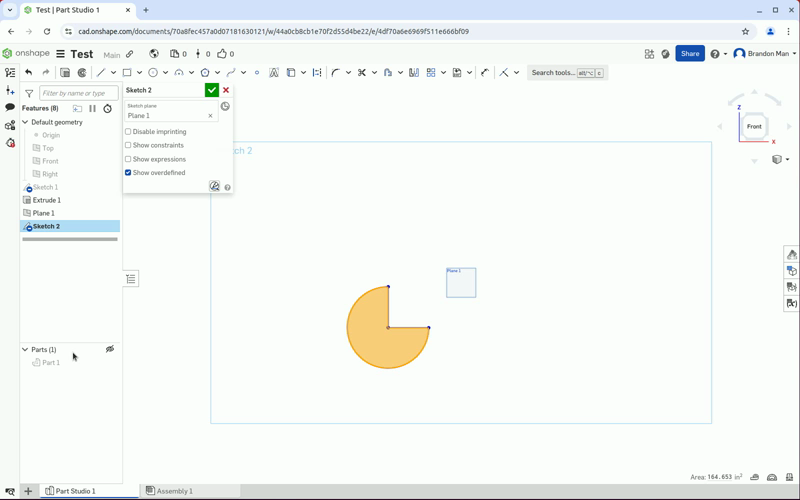
key(shift+e)
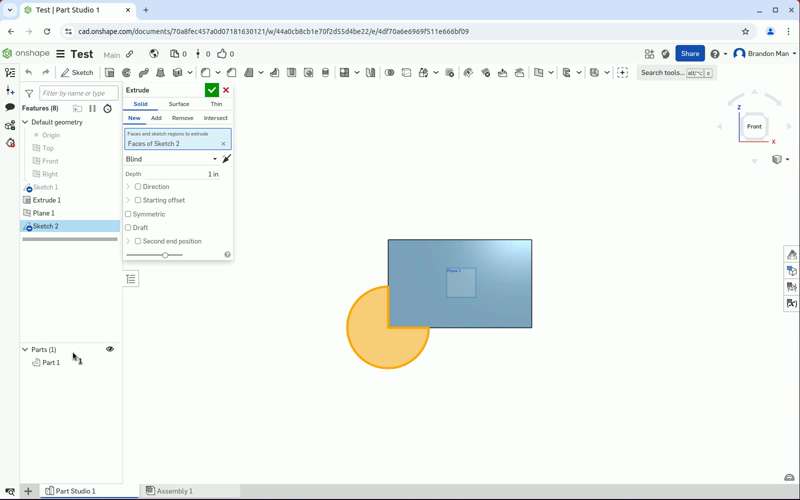
mouse_move(143, 106)
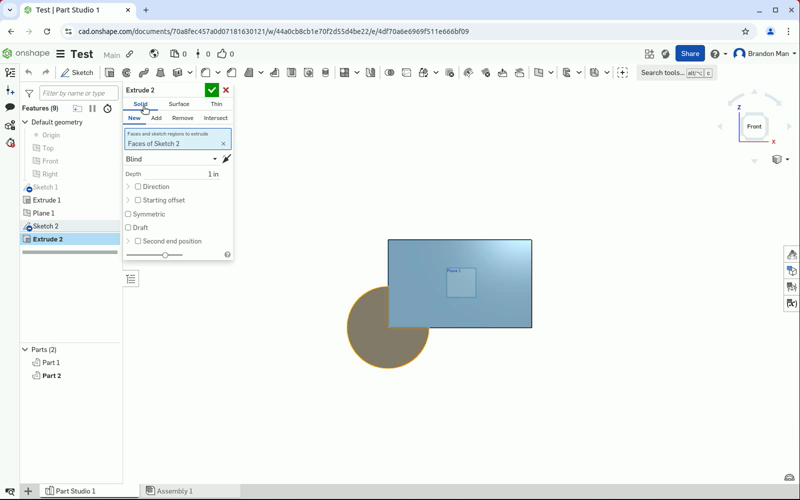
click(143, 106)
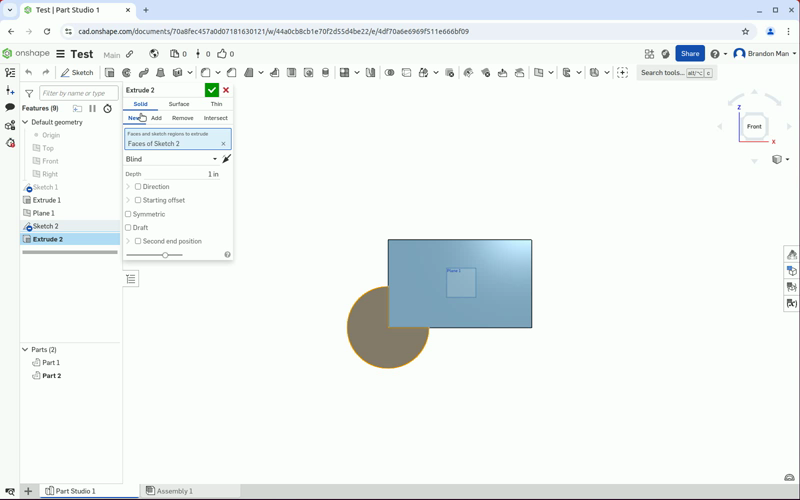
mouse_move(137, 120)
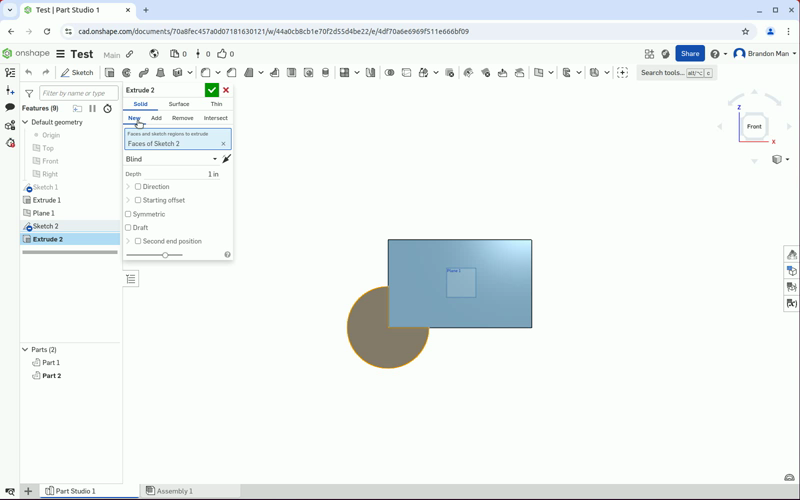
click(137, 120)
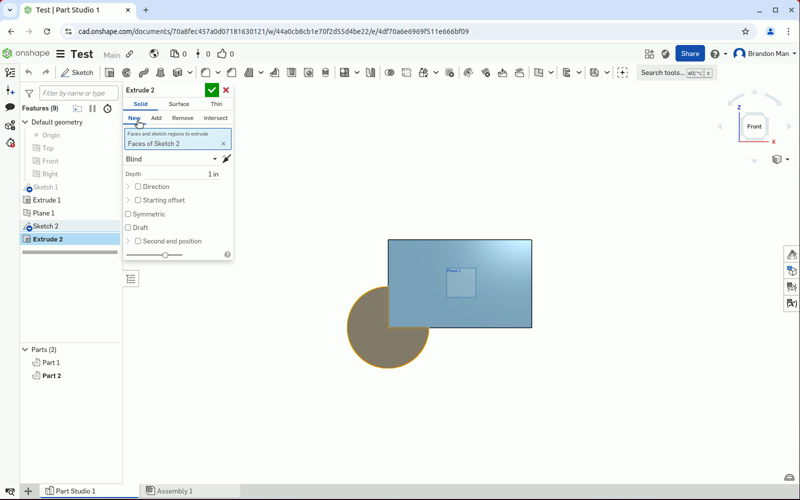
key(tab, 4)
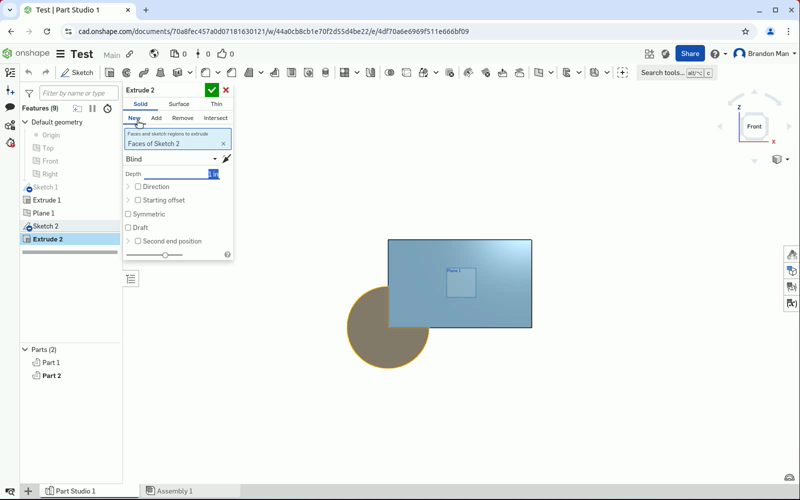
text(-14.924)
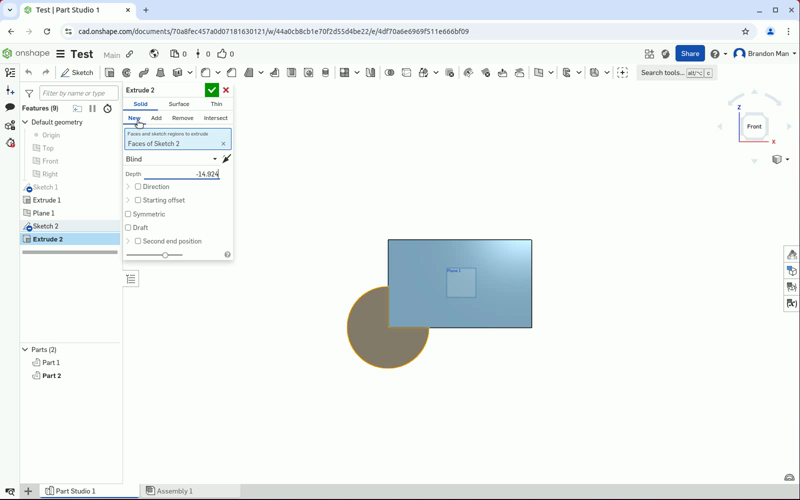
key(enter)
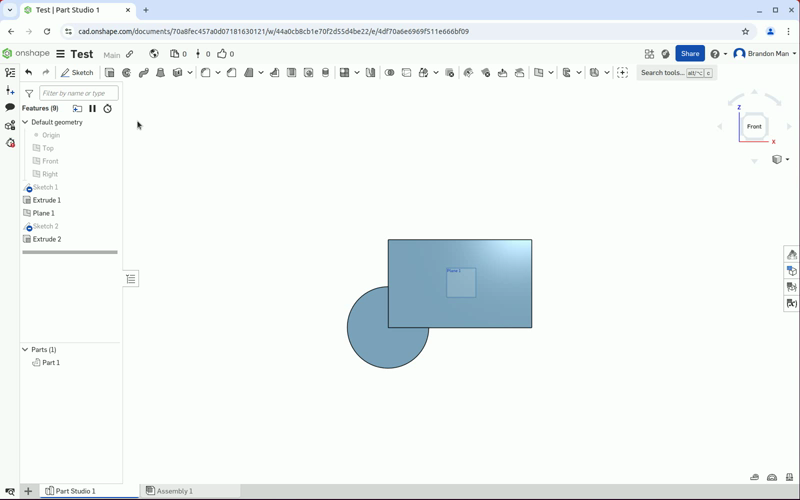
key(shift+h)
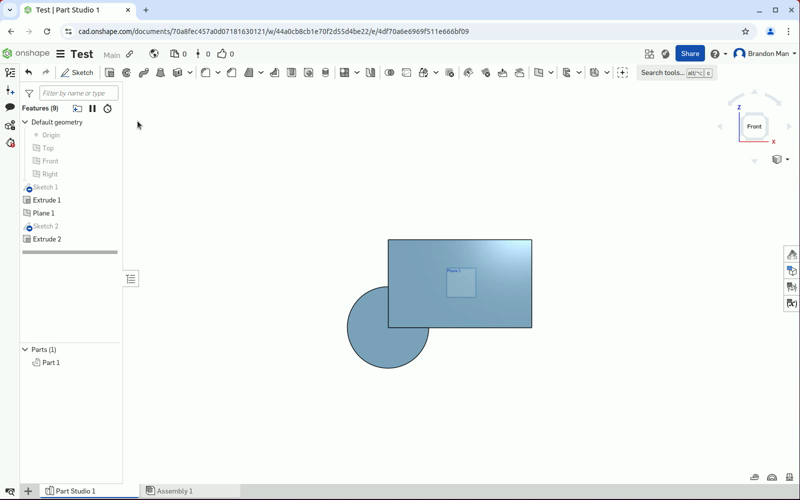
key(shift+h)
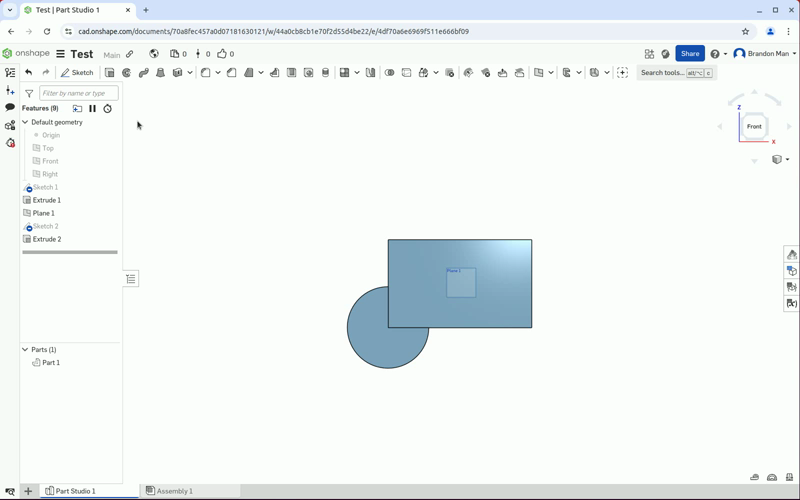
mouse_move(73, 189)
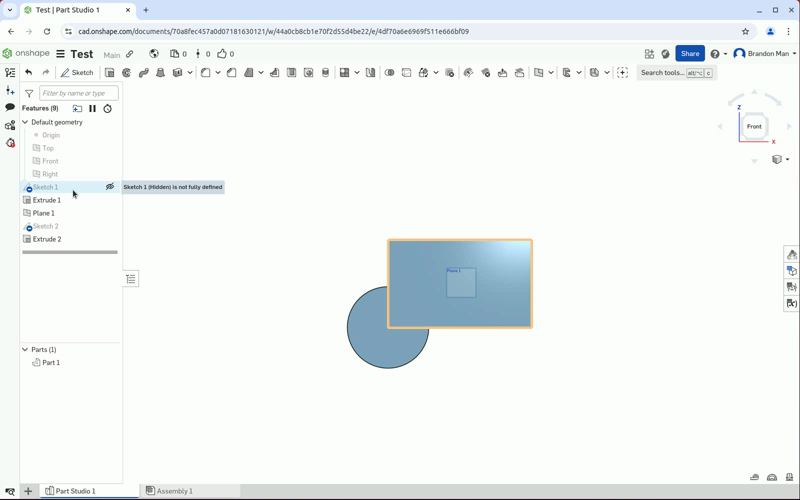
click(73, 189)
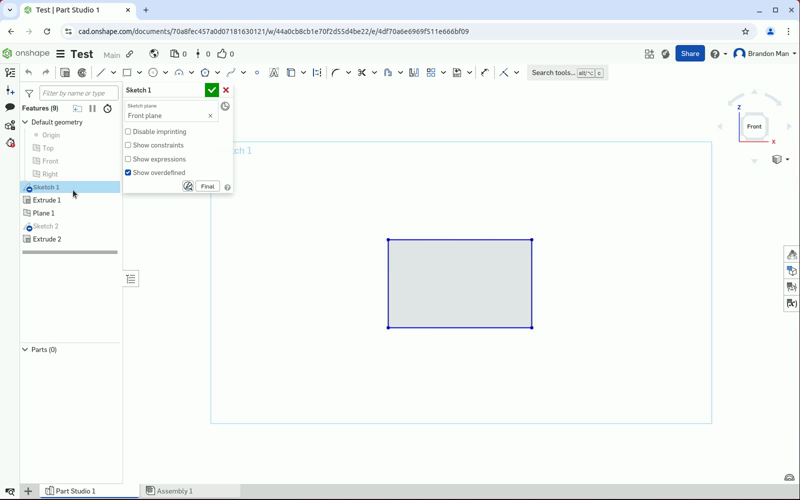
mouse_move(229, 92)
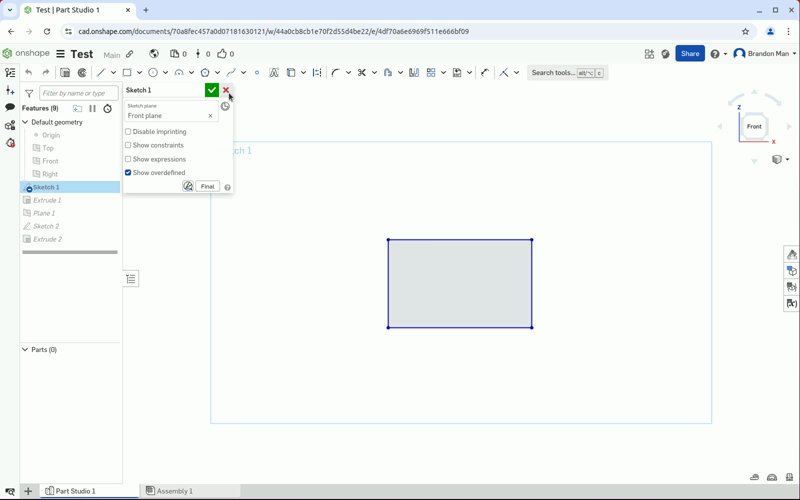
click(229, 92)
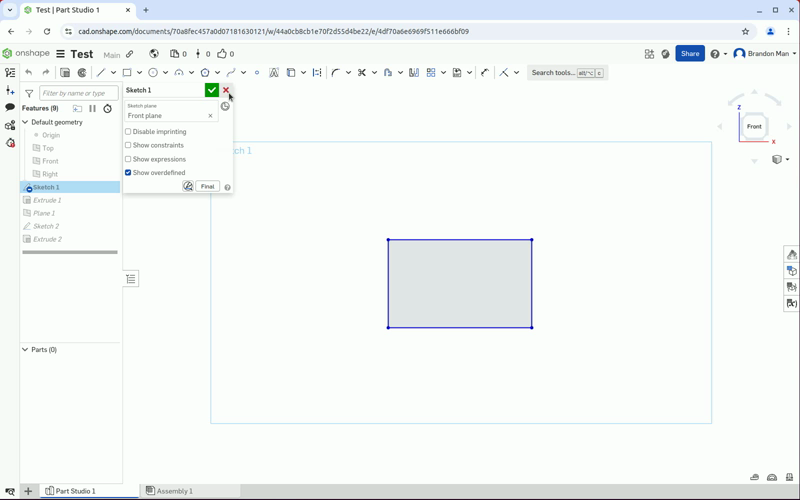
key(shift+s)
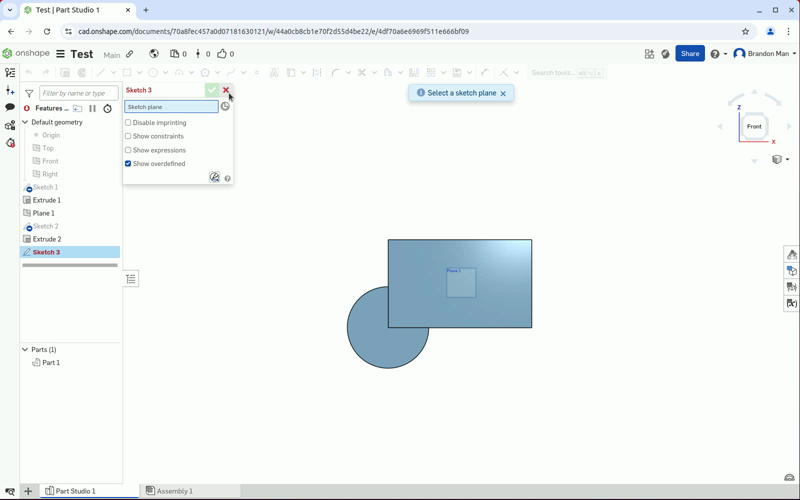
mouse_move(73, 215)
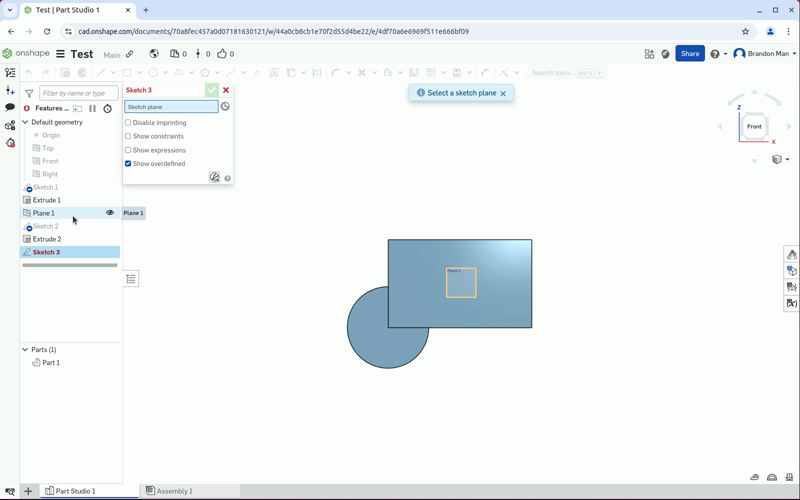
click(73, 215)
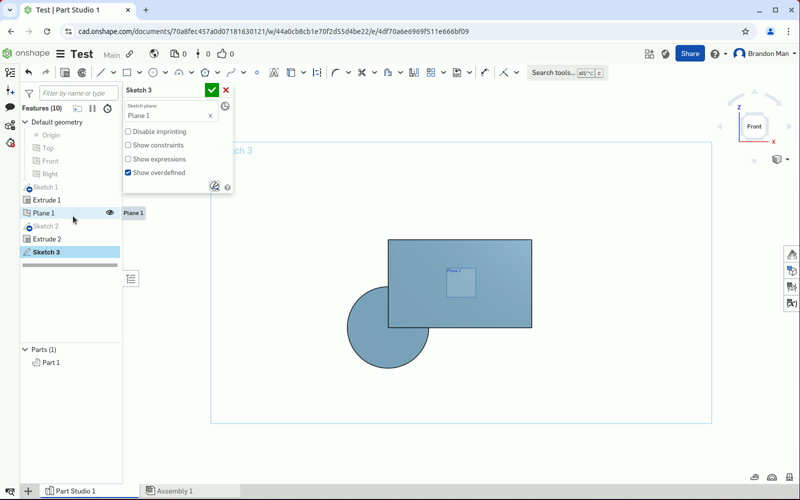
mouse_move(73, 352)
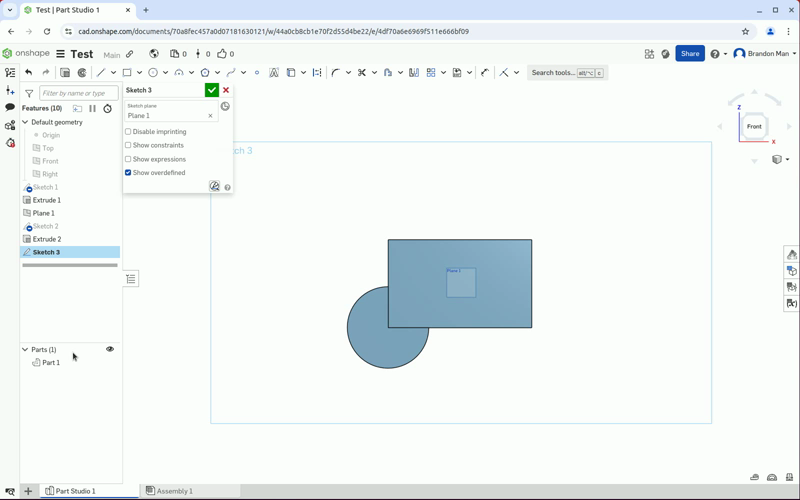
key(y)
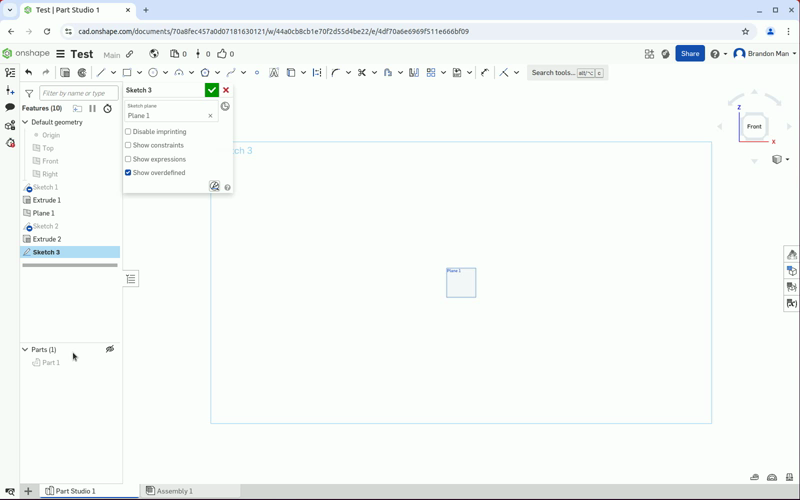
key(a)
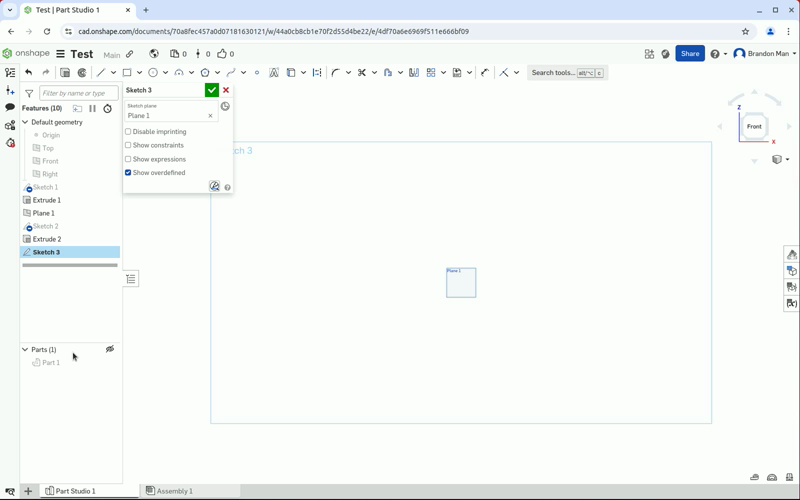
key_down(shift)
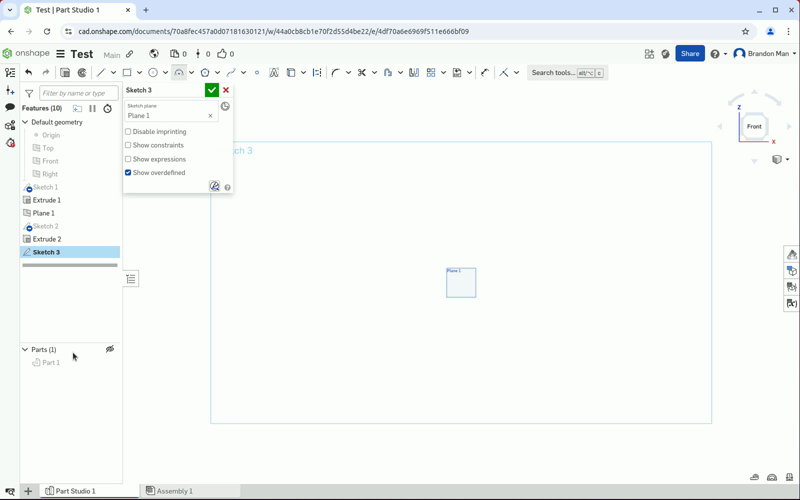
mouse_move(492, 327)
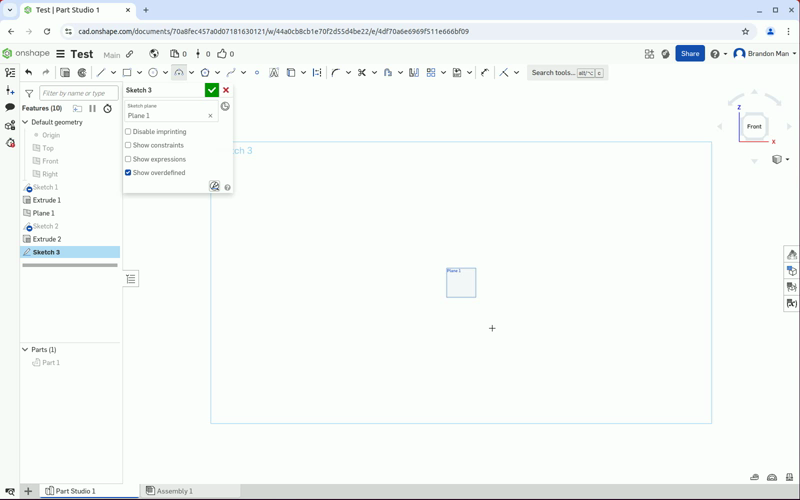
click(492, 327)
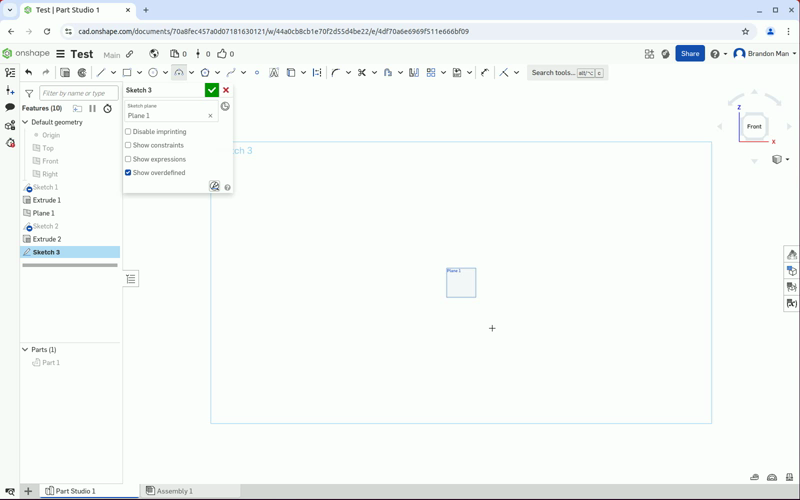
key_up(shift)
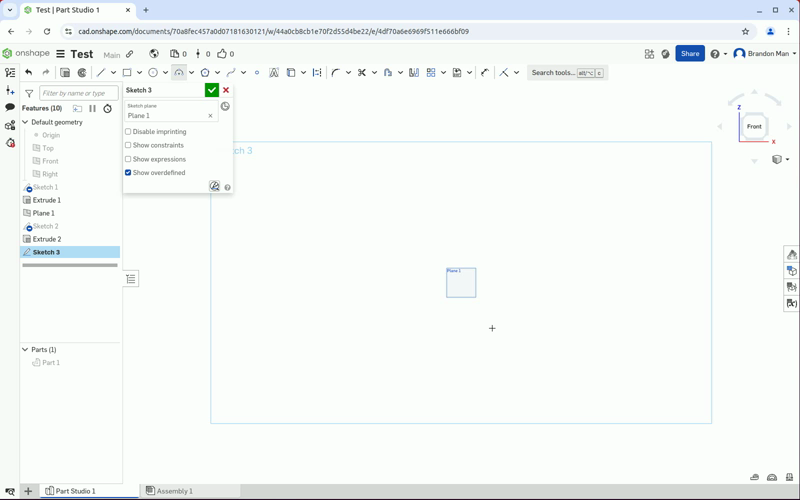
key_down(shift)
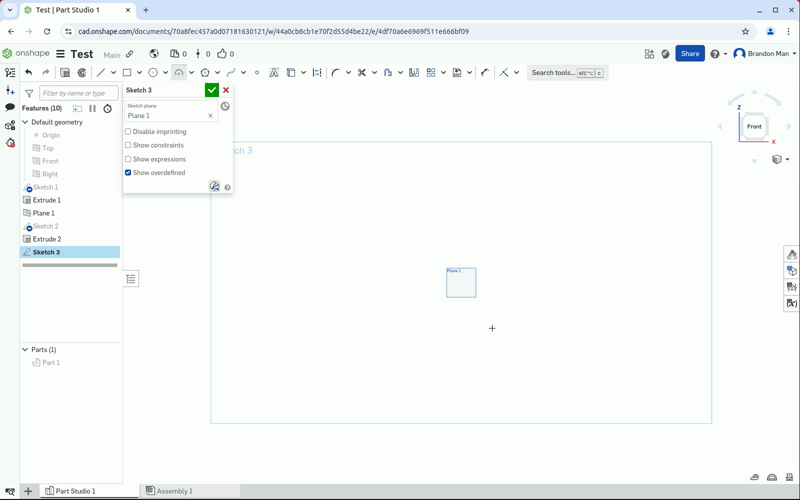
mouse_move(533, 286)
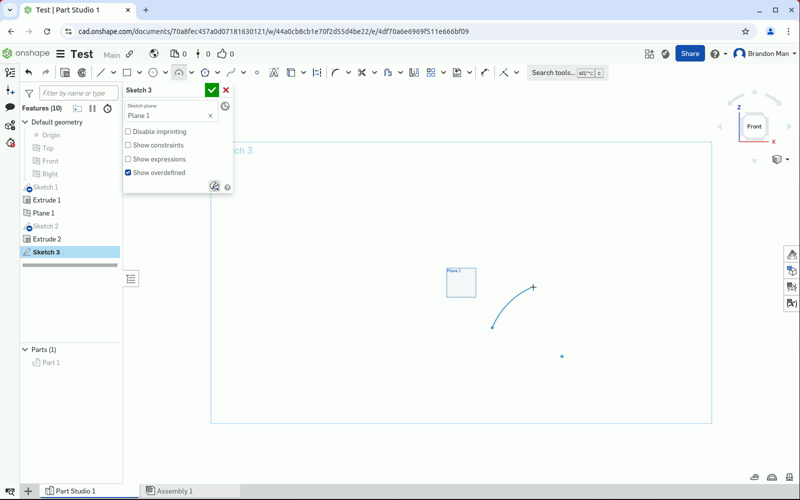
click(533, 286)
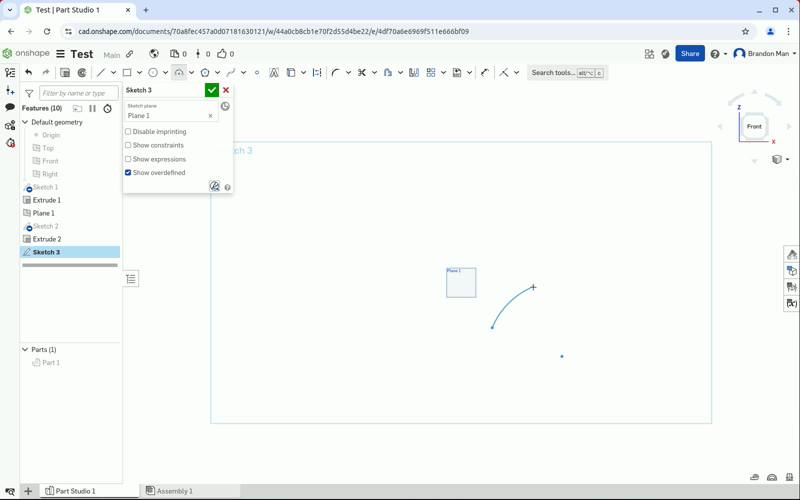
mouse_move(562, 356)
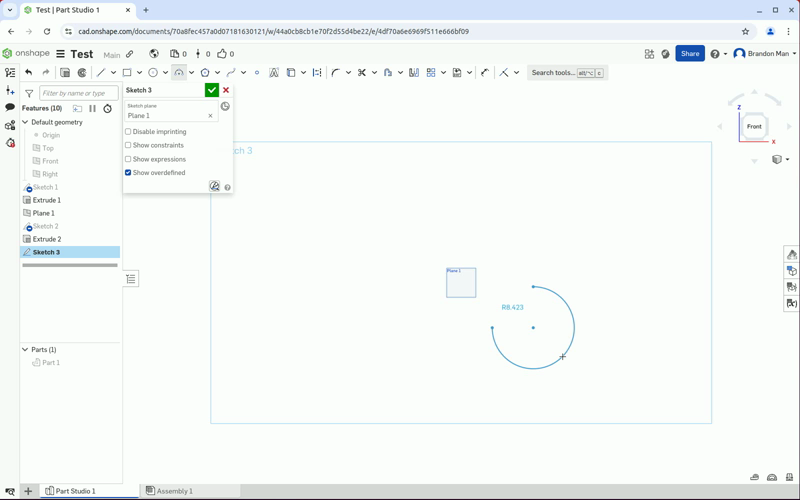
click(562, 356)
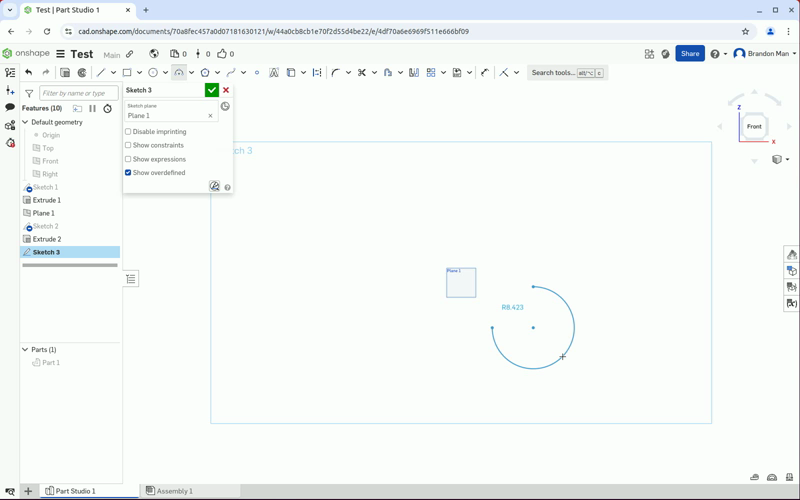
key_up(shift)
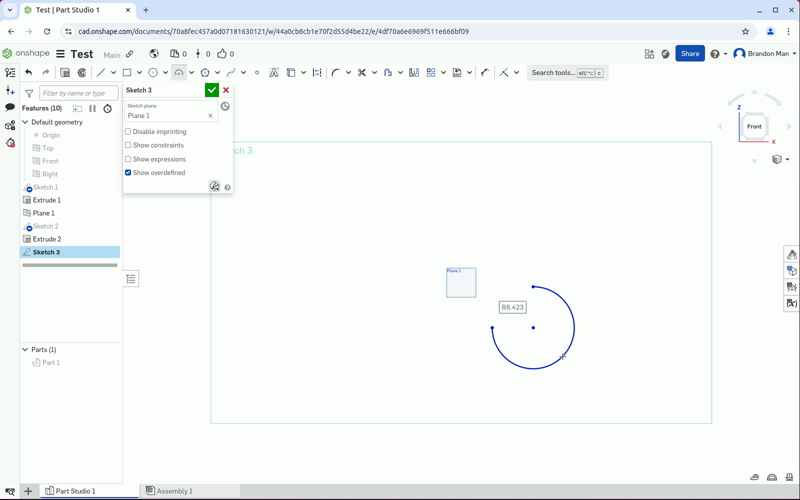
key(esc)
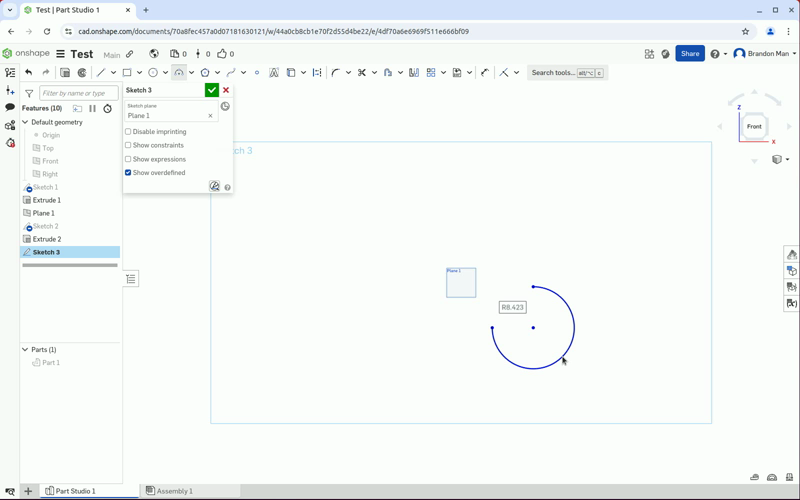
key(l)
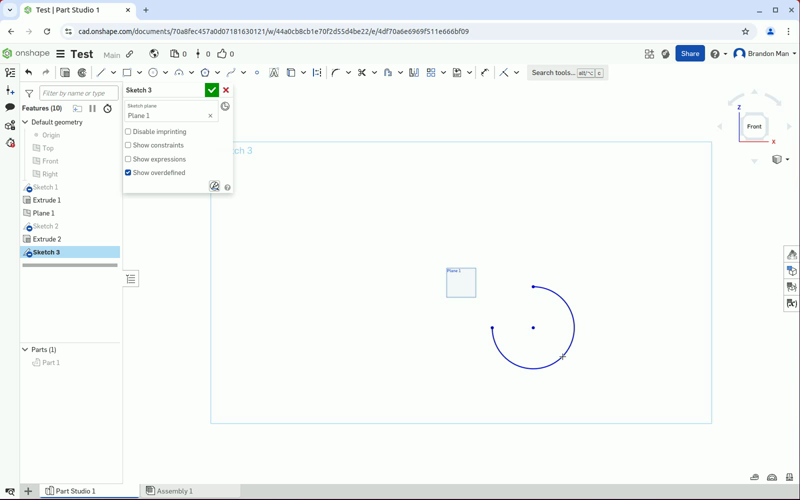
mouse_move(533, 286)
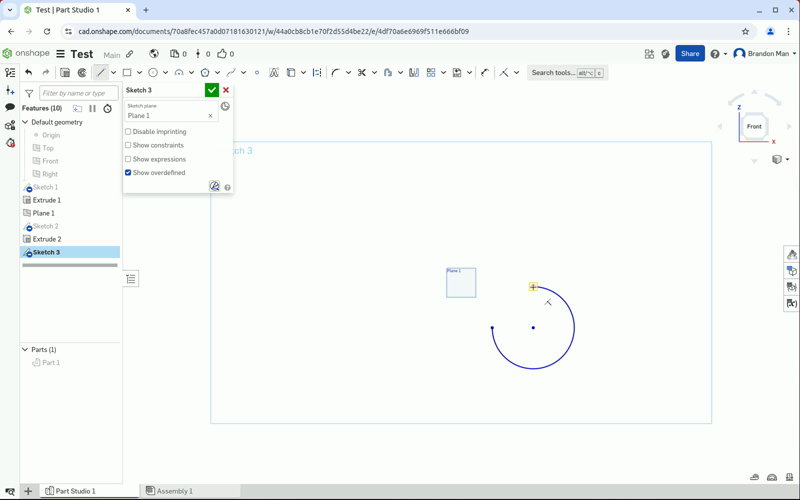
click(533, 286)
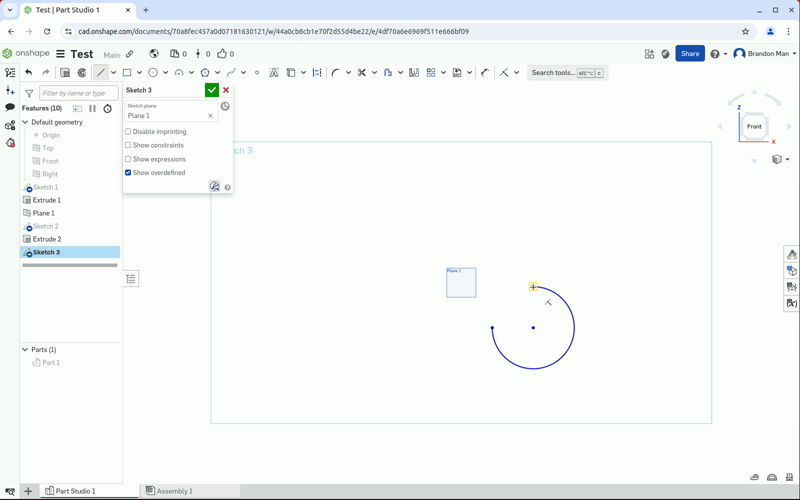
key_down(shift)
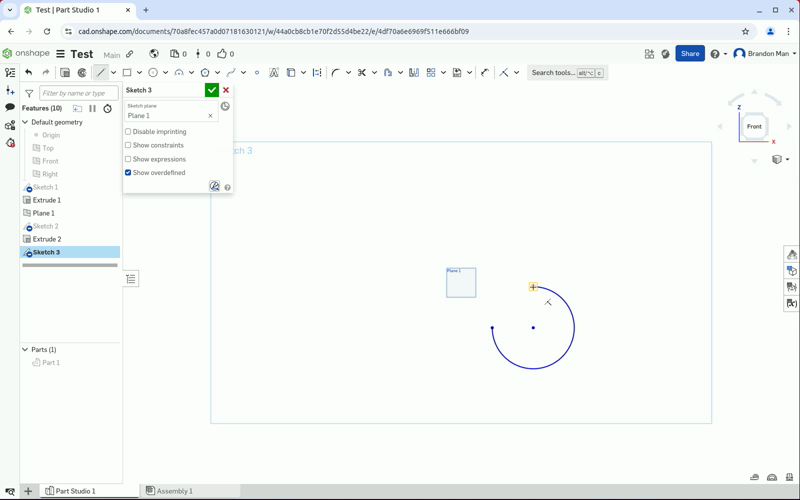
mouse_move(563, 286)
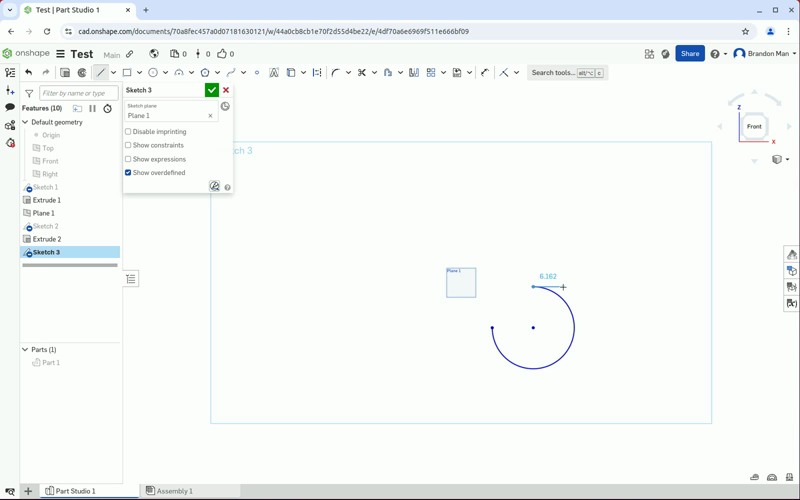
mouse_move(533, 327)
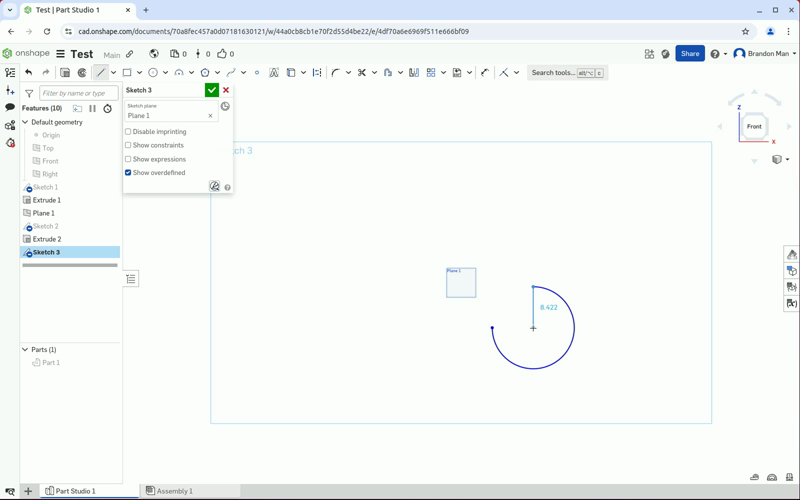
click(533, 327)
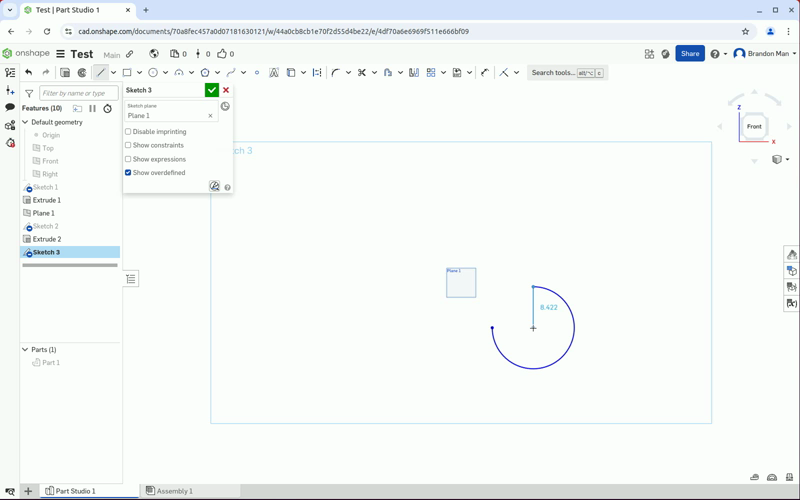
key_up(shift)
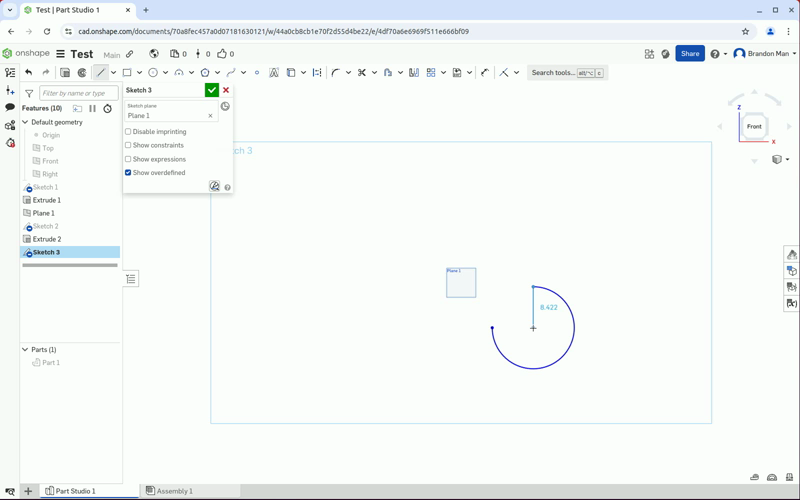
mouse_move(563, 327)
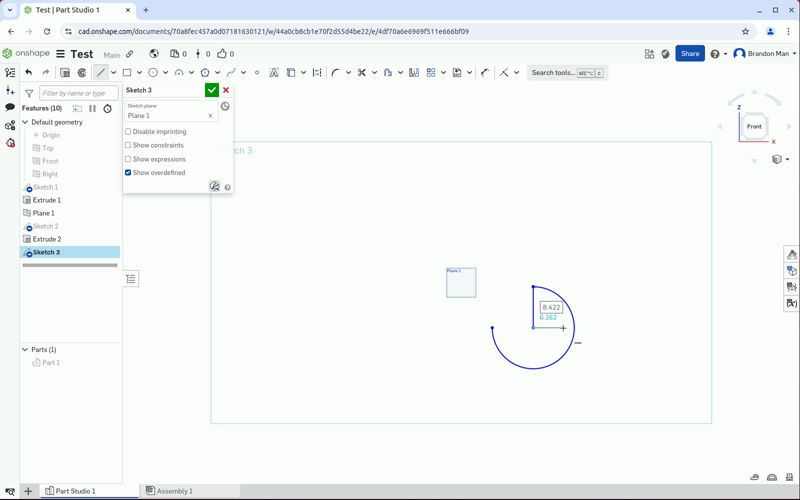
key_down(shift)
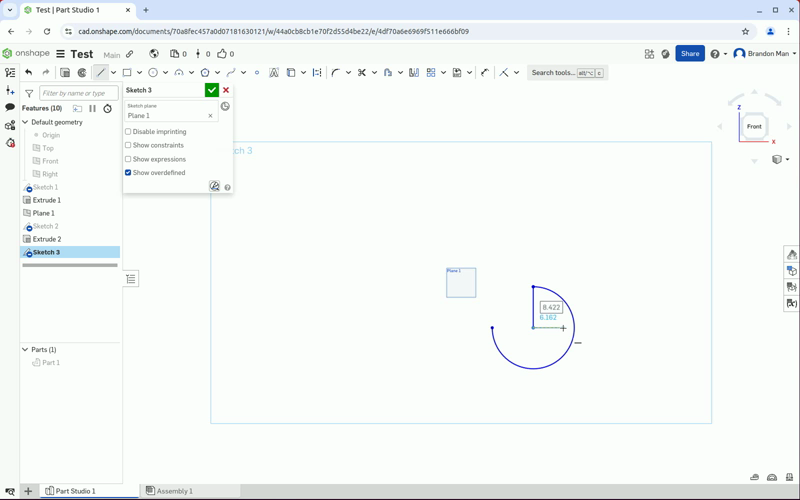
mouse_move(492, 327)
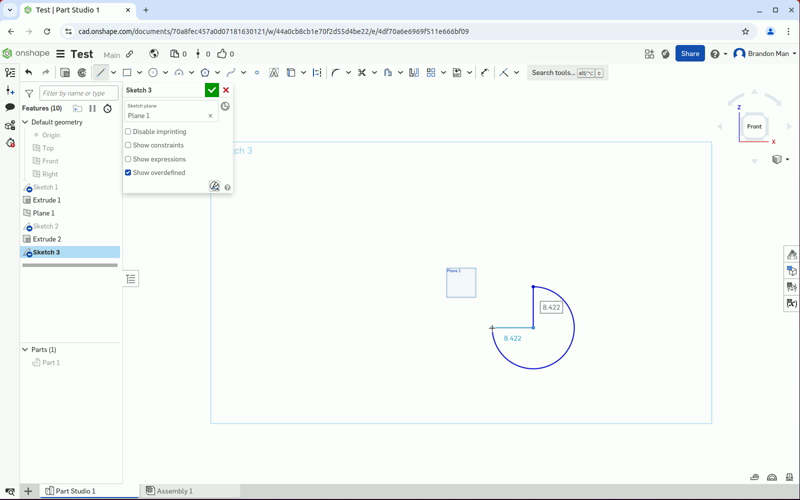
key_up(shift)
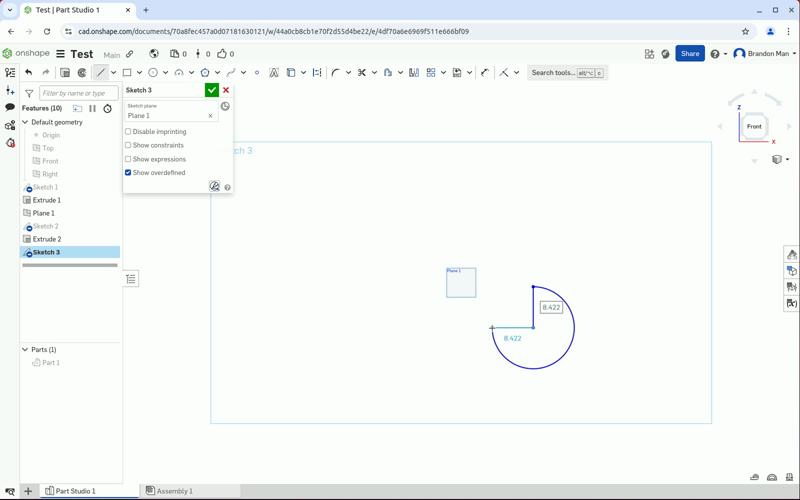
click(492, 327)
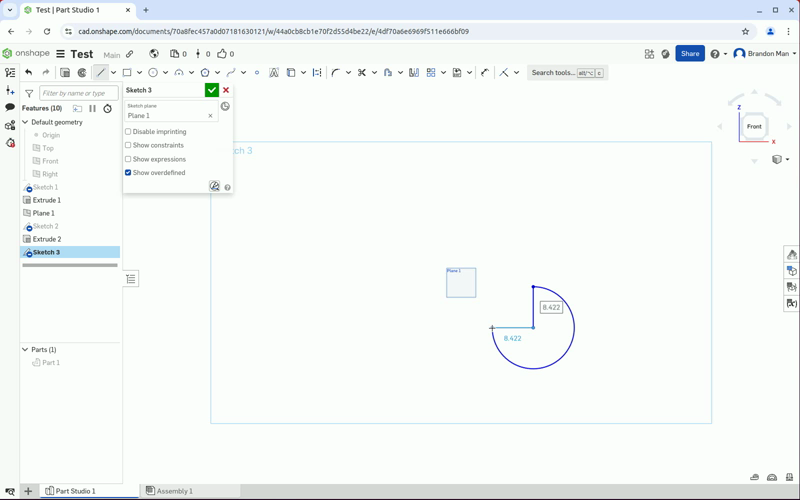
key(esc)
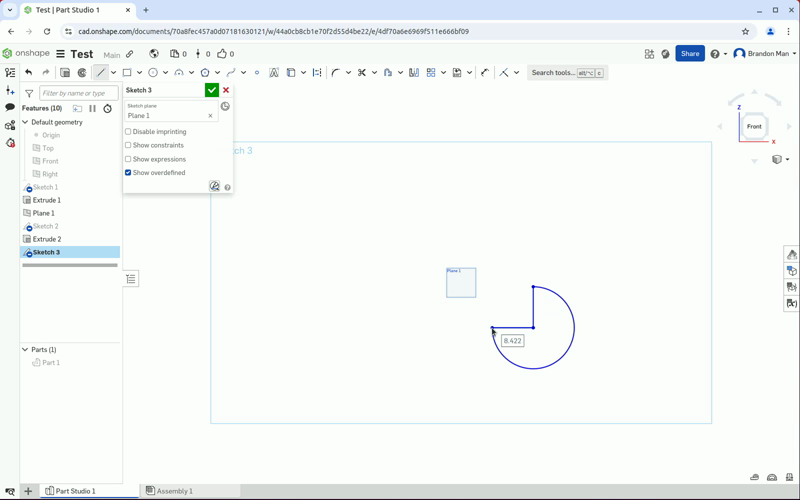
mouse_move(522, 348)
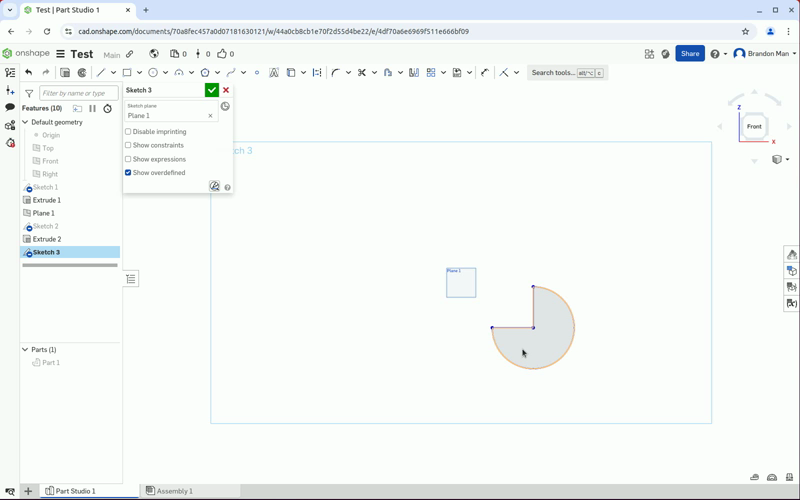
scroll(6)
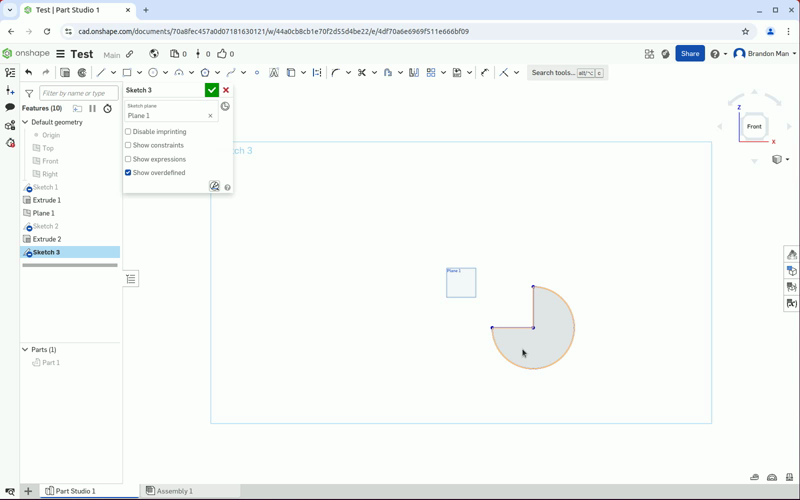
scroll(6)
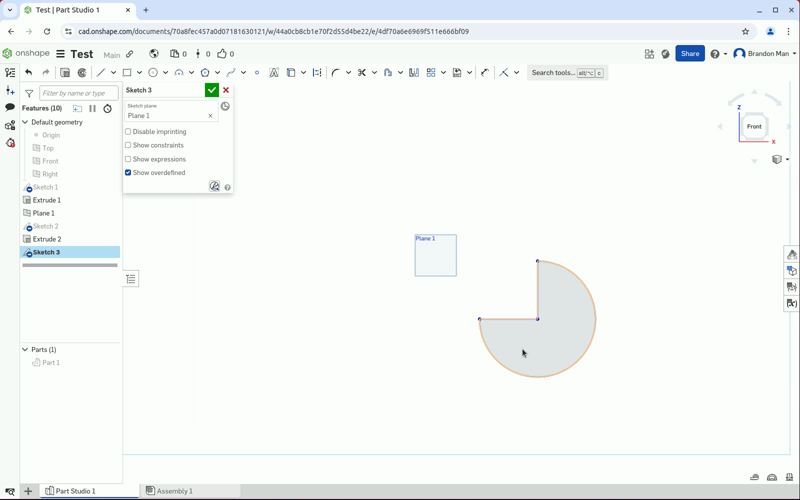
scroll(6)
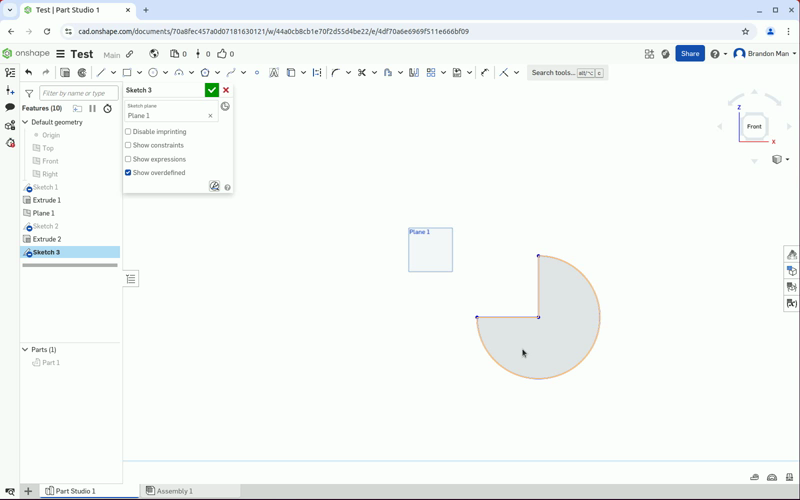
scroll(6)
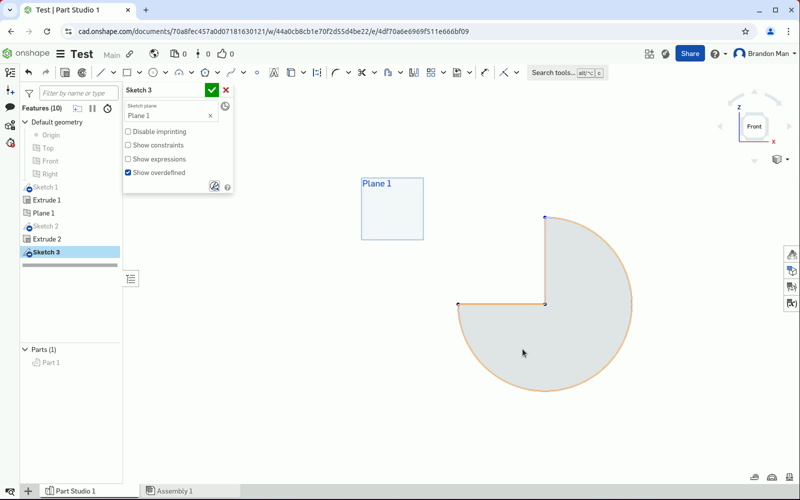
scroll(6)
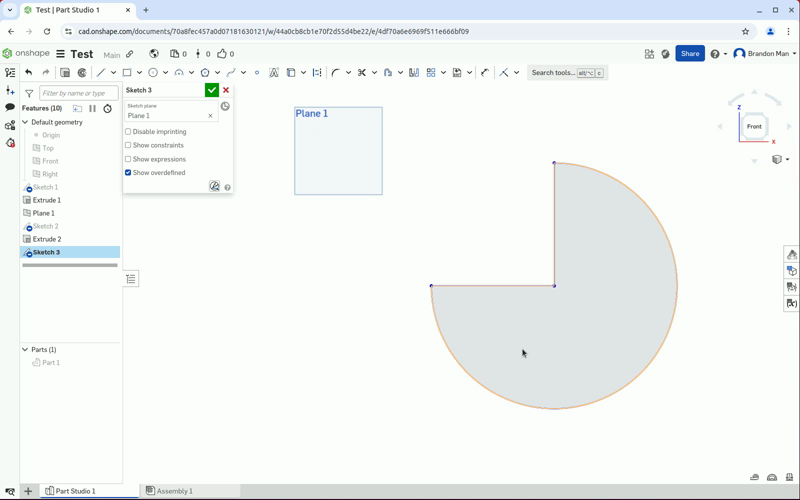
scroll(6)
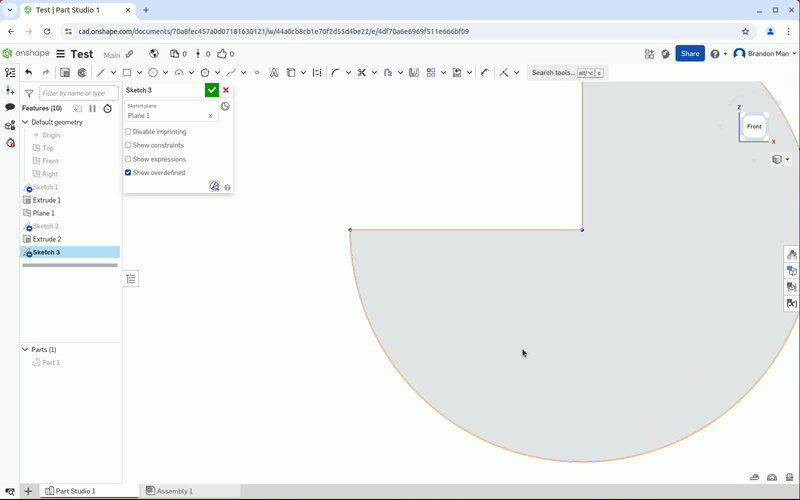
scroll(6)
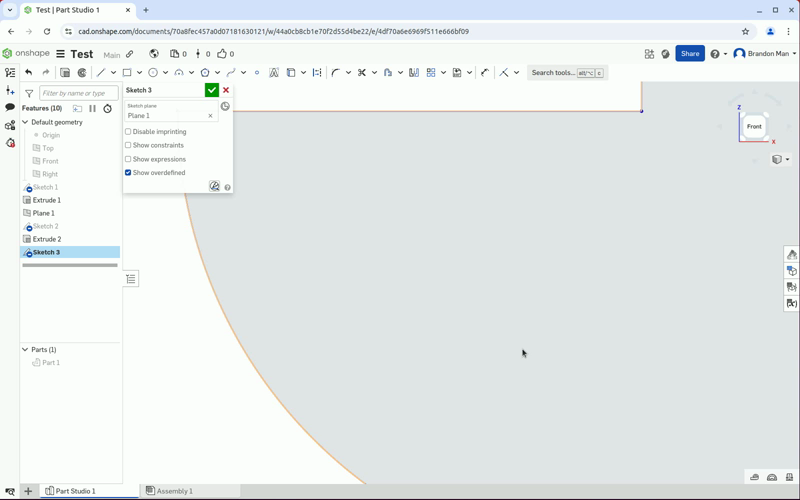
click(522, 348)
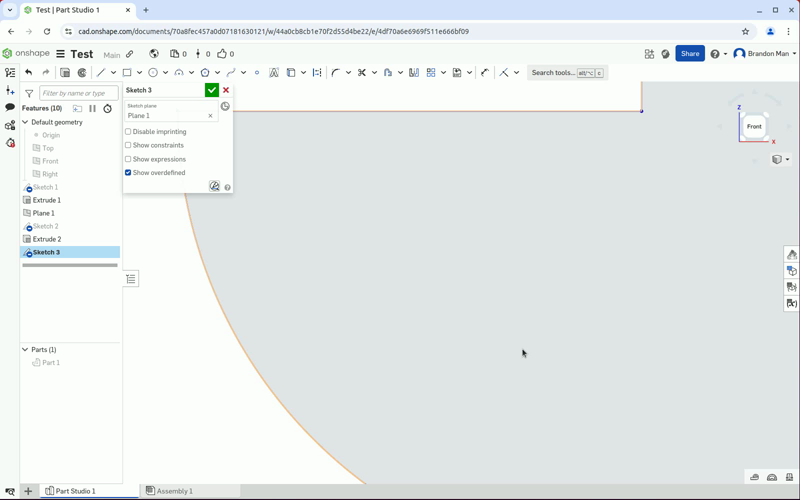
scroll(-6)
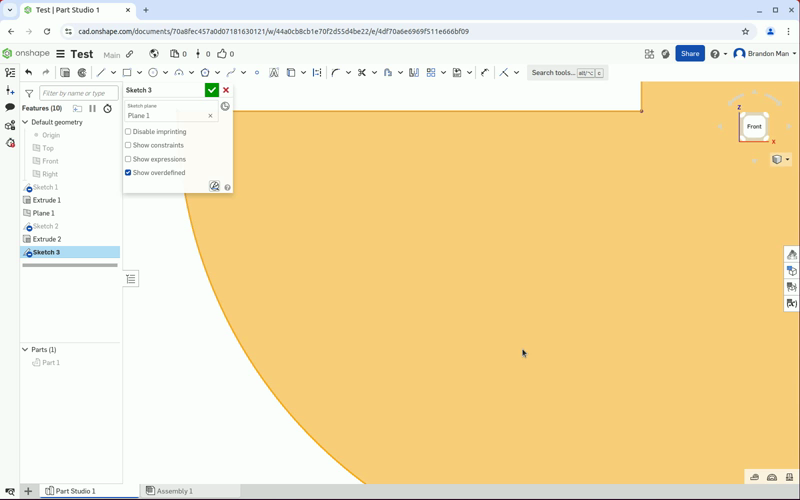
scroll(-6)
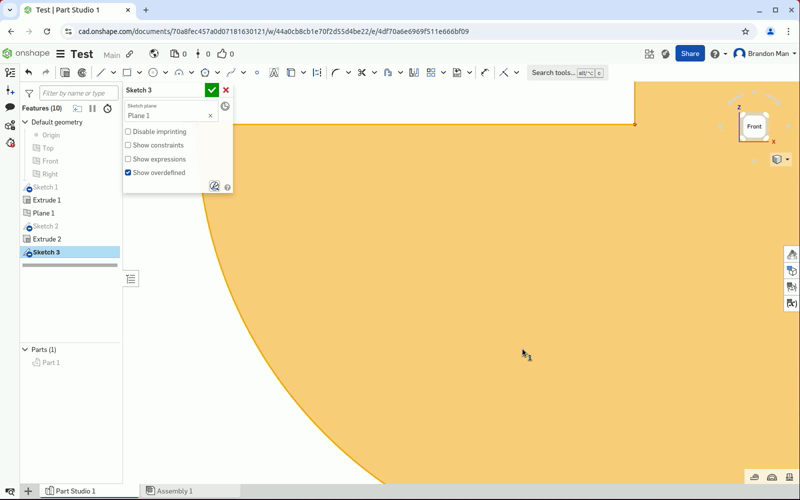
scroll(-6)
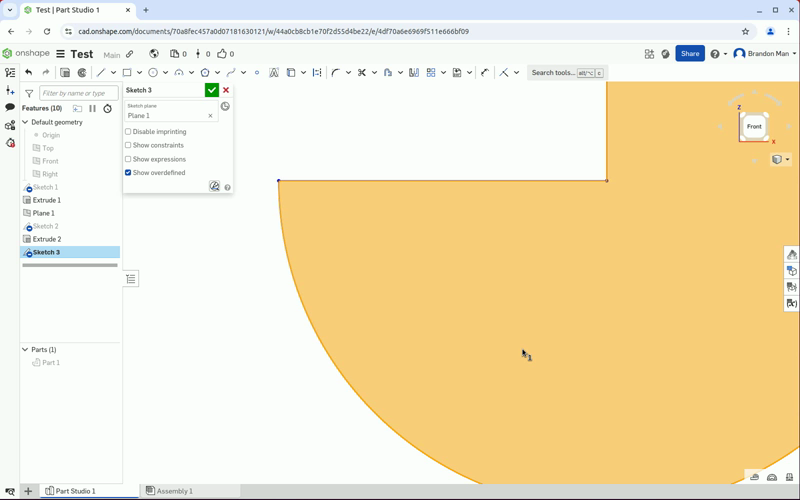
scroll(-6)
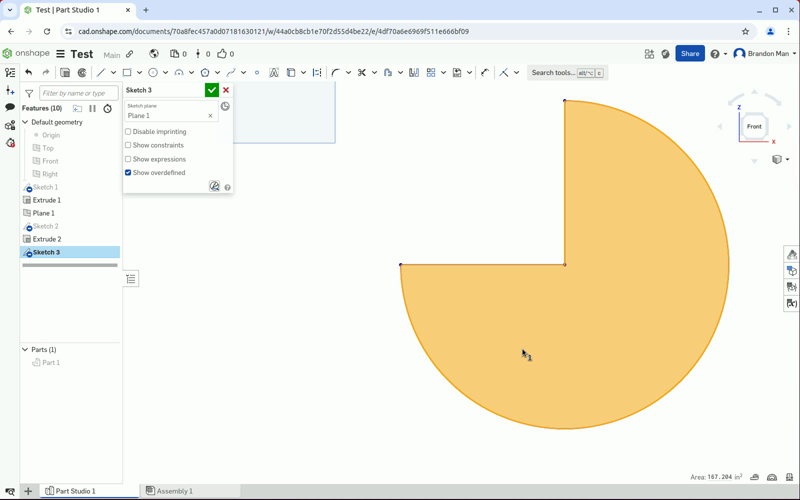
scroll(-6)
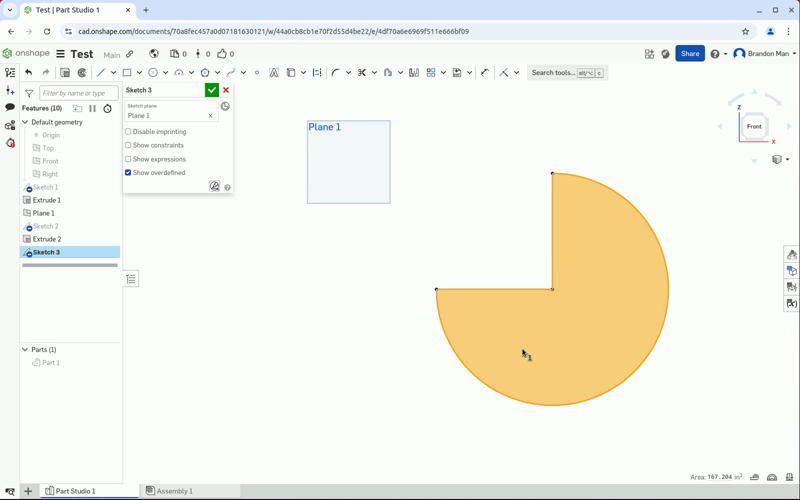
scroll(-6)
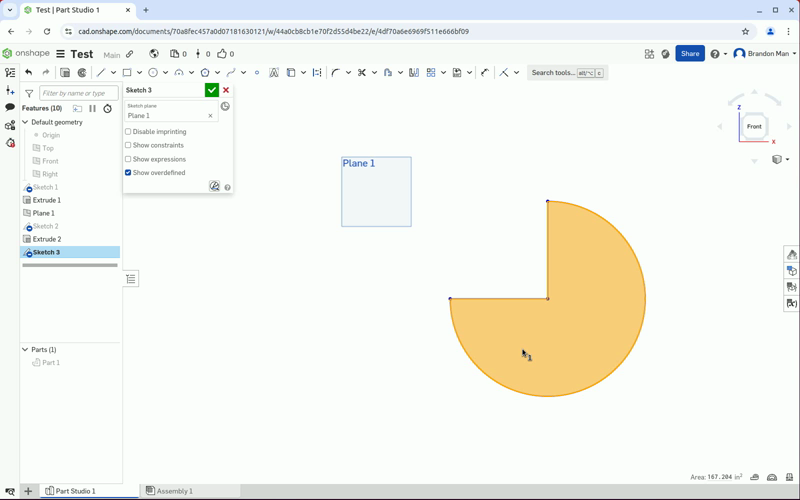
scroll(-6)
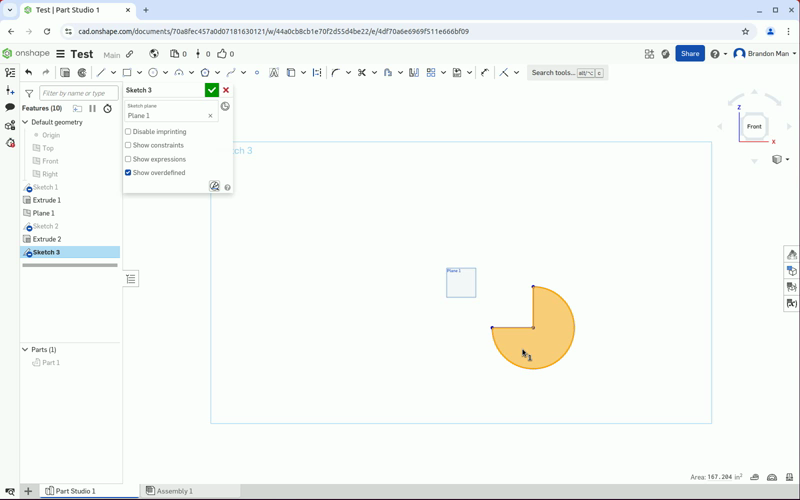
mouse_move(73, 352)
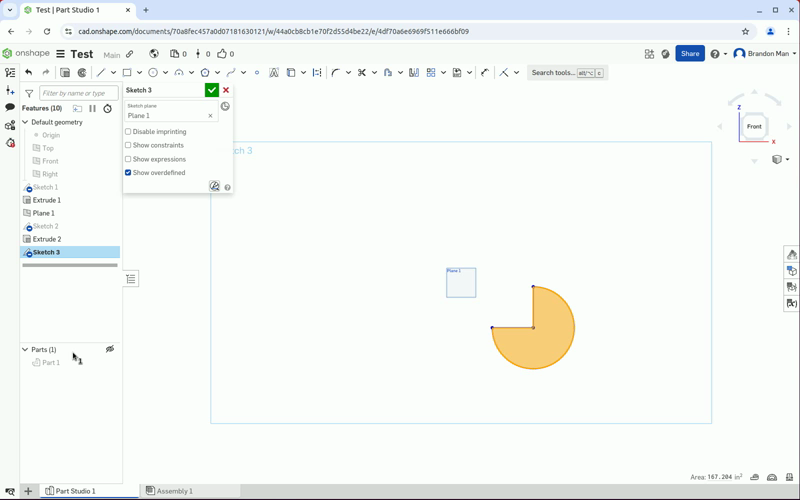
key(shift+y)
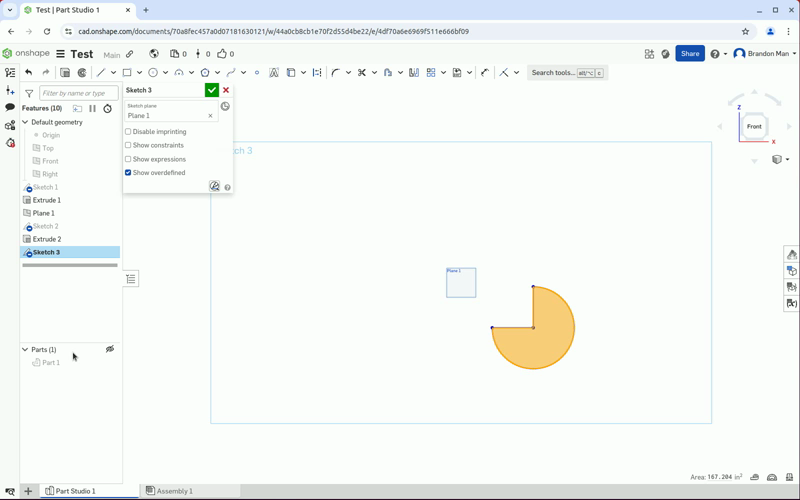
key(shift+e)
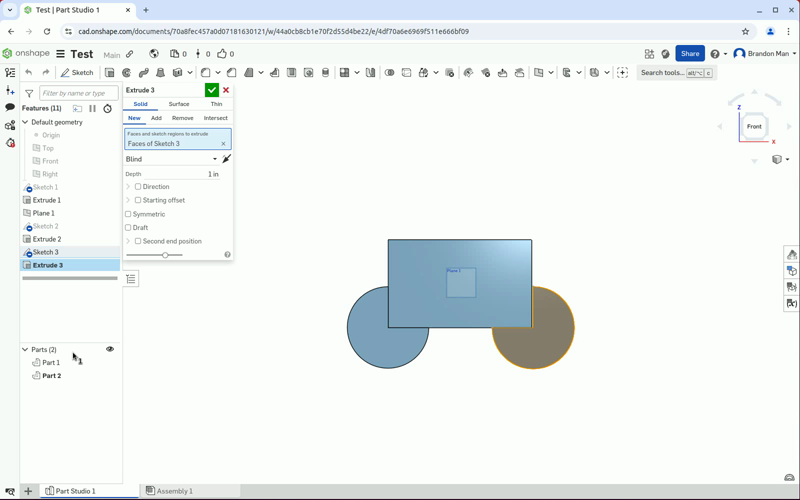
mouse_move(143, 106)
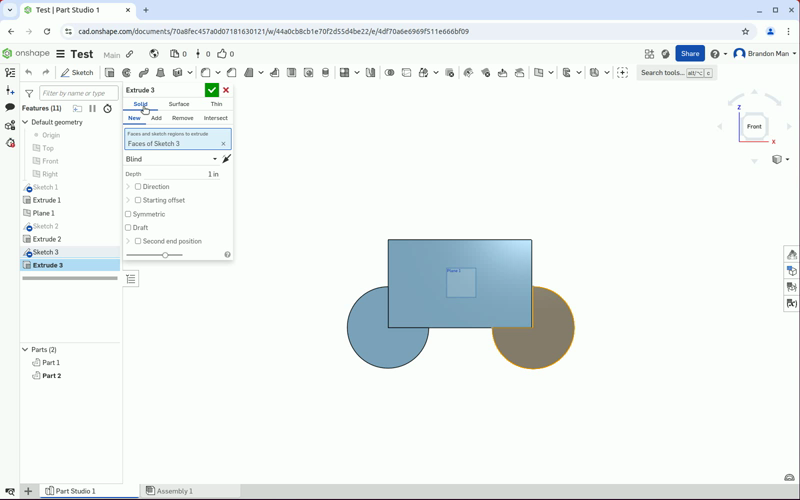
click(143, 106)
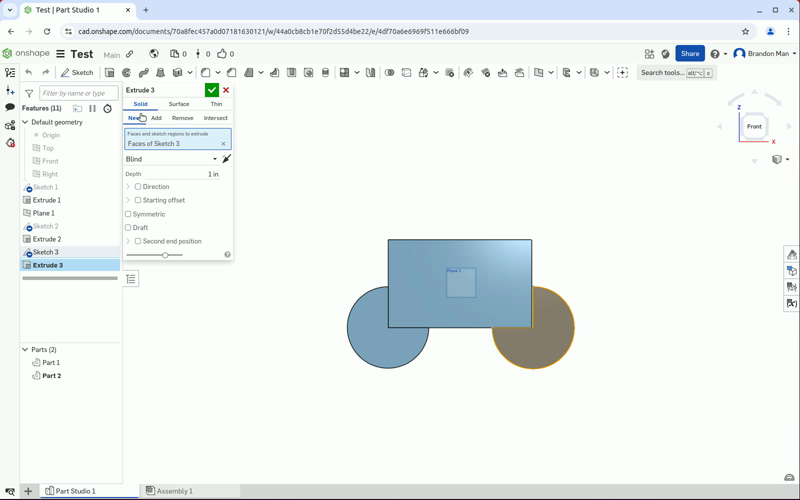
mouse_move(137, 120)
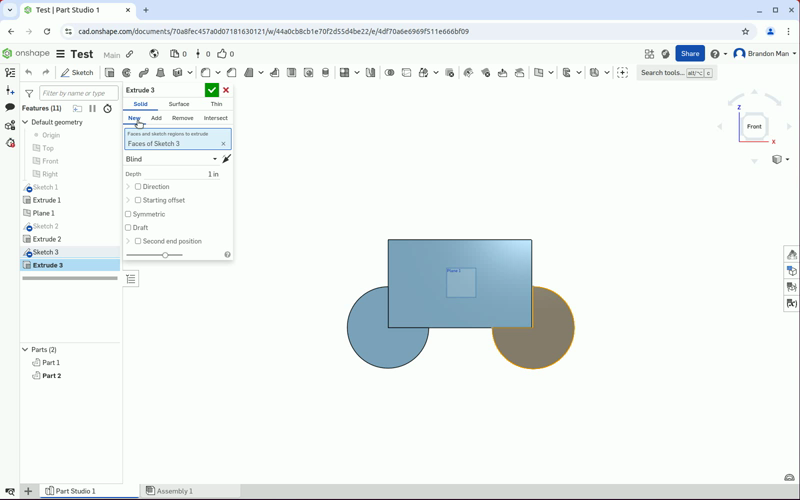
click(137, 120)
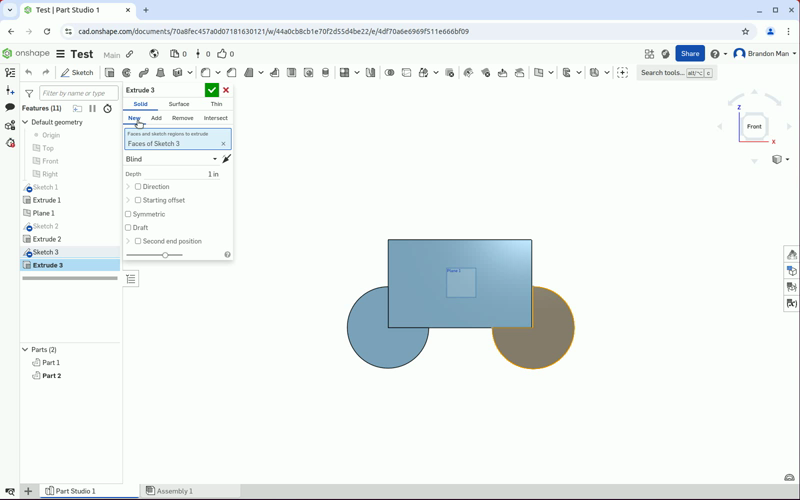
key(tab, 4)
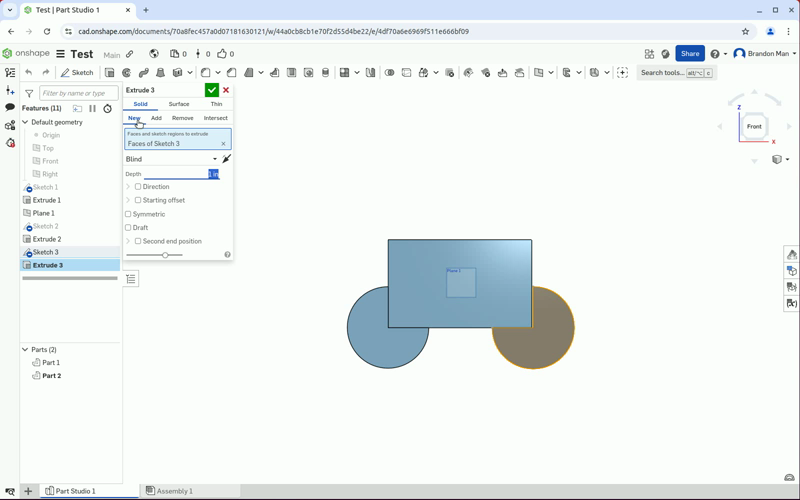
text(-14.924)
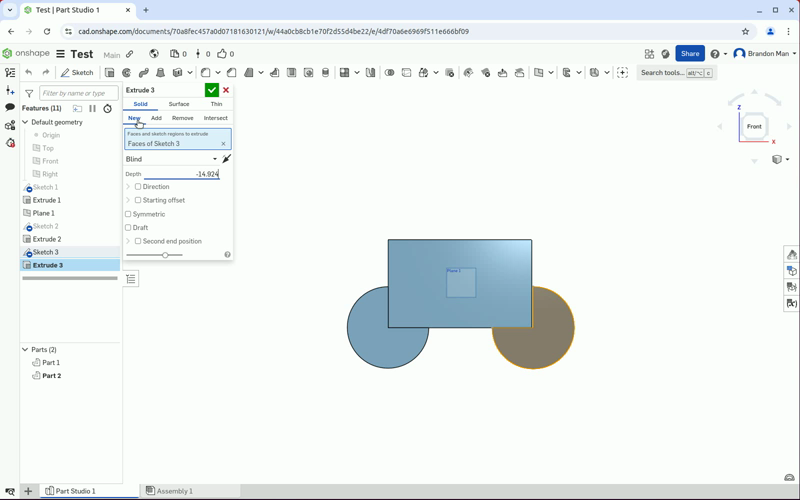
key(enter)
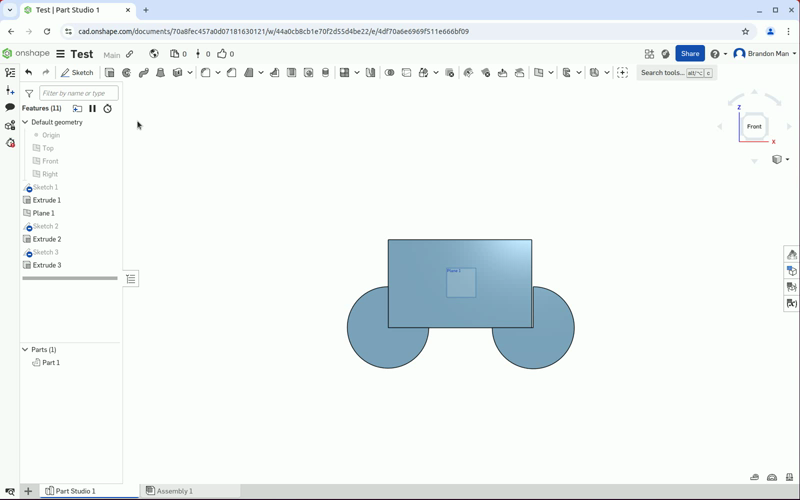
key(shift+h)
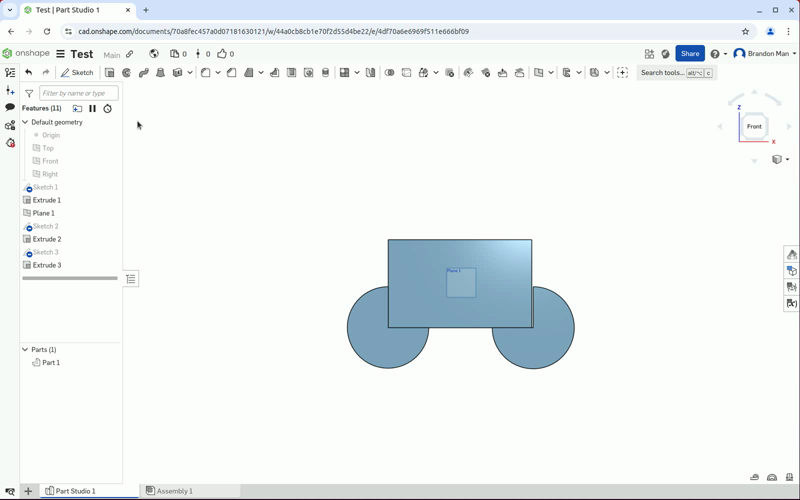
key(shift+h)
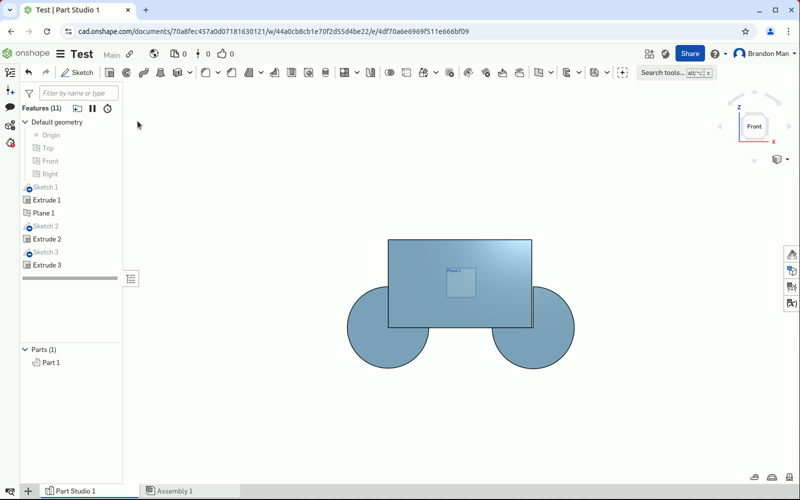
mouse_move(73, 189)
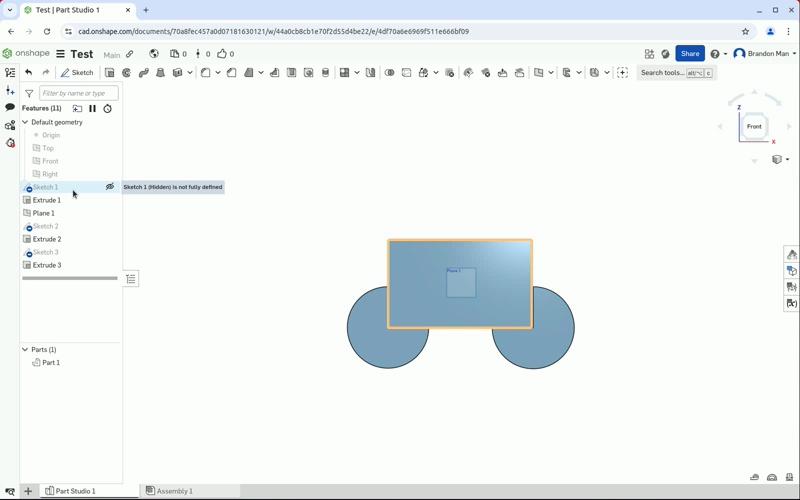
click(73, 189)
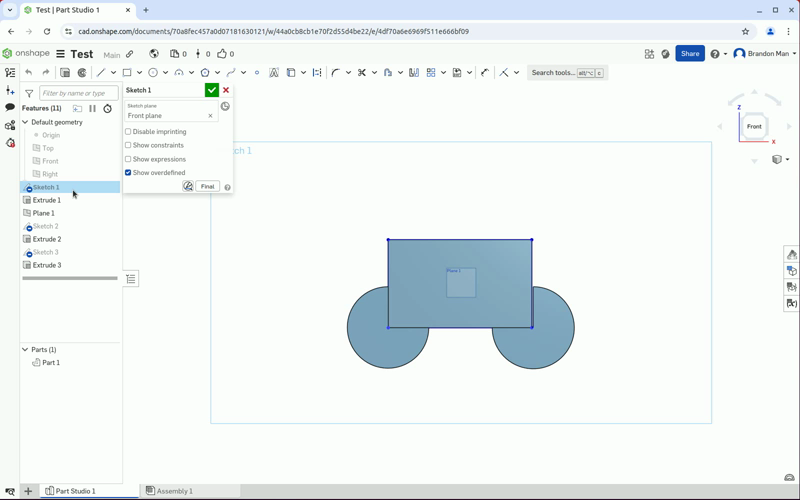
mouse_move(229, 92)
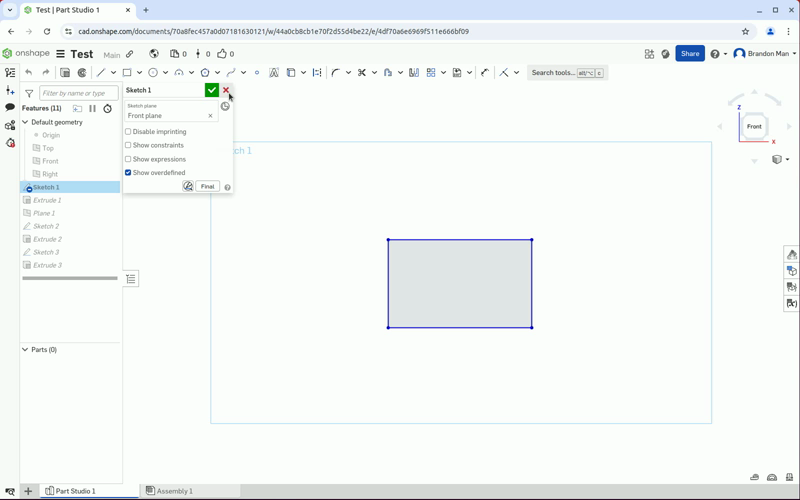
click(229, 92)
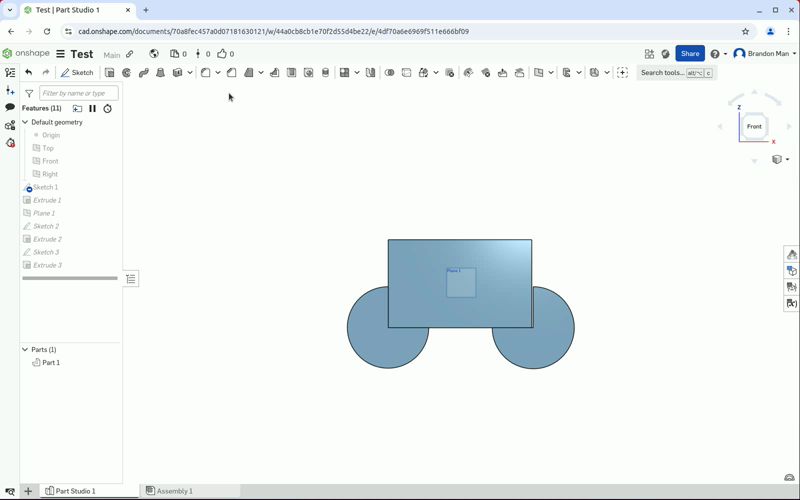
key(shift+s)
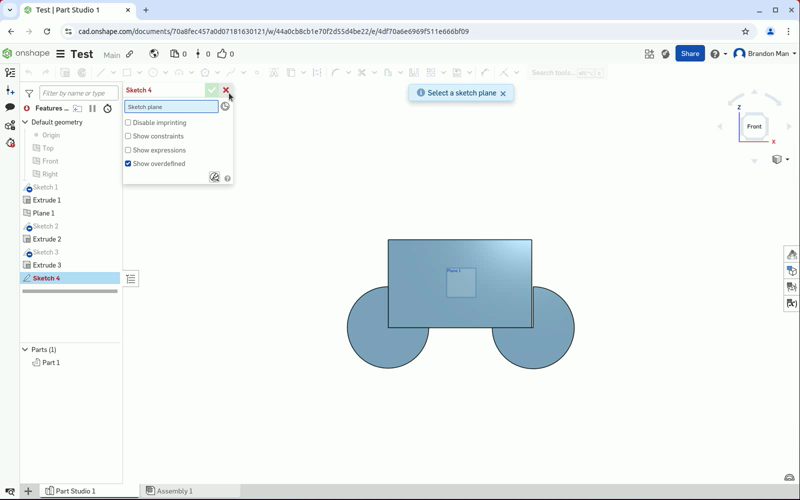
mouse_move(73, 215)
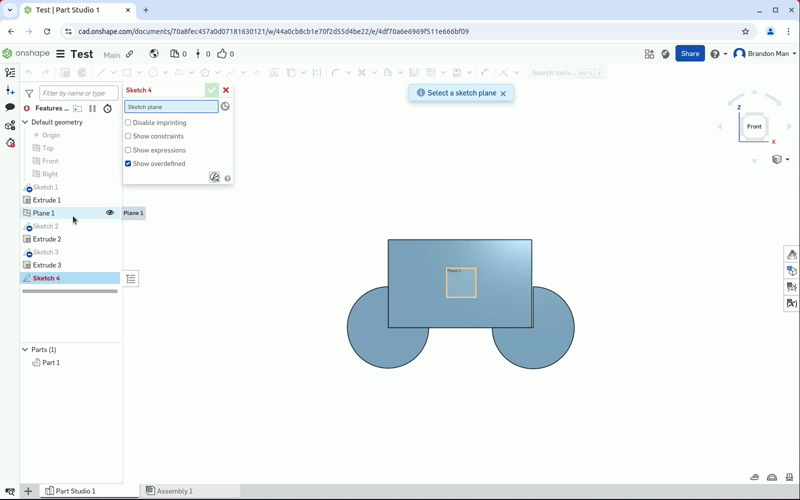
click(73, 215)
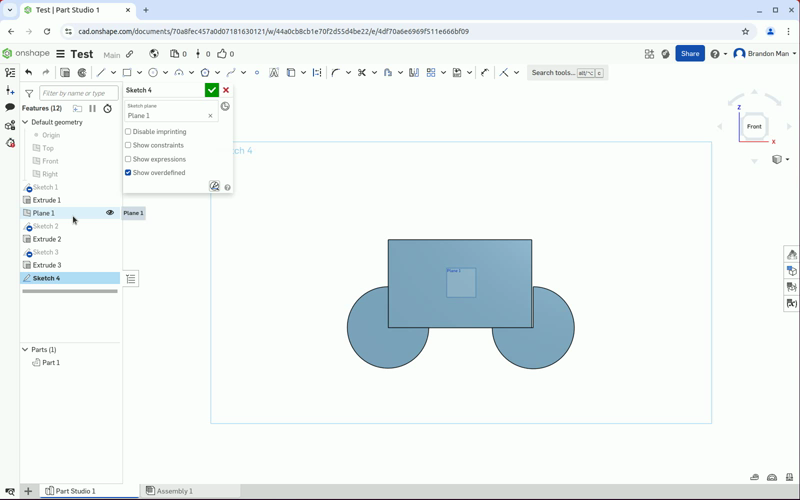
mouse_move(73, 352)
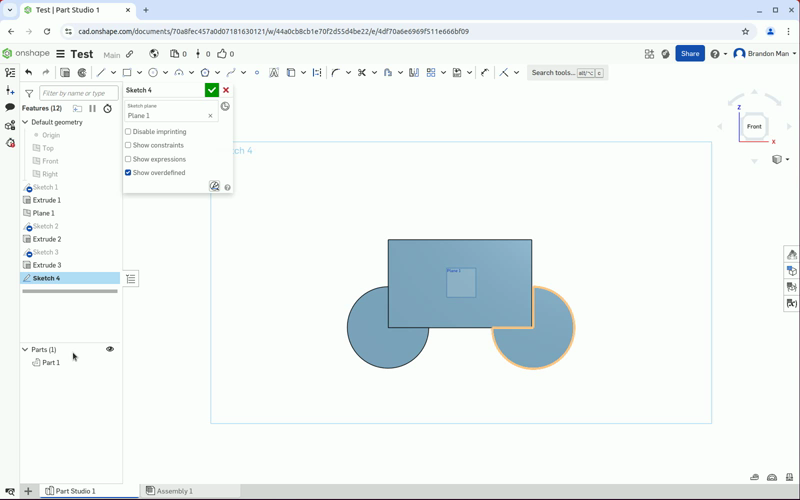
key(y)
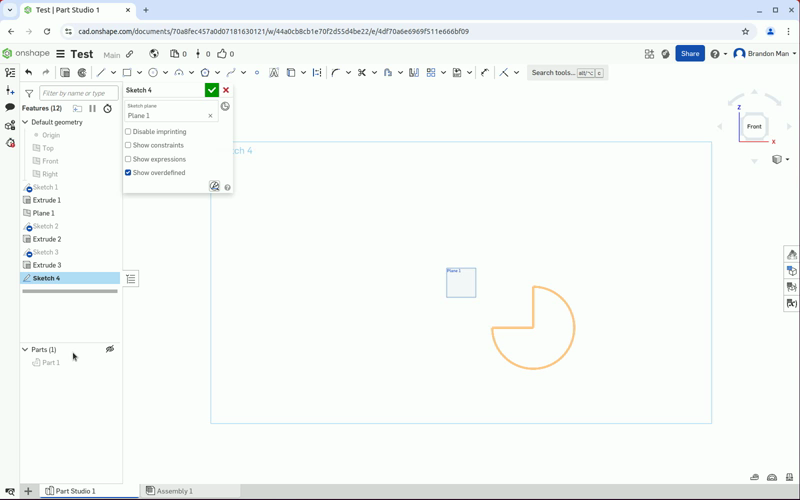
key(l)
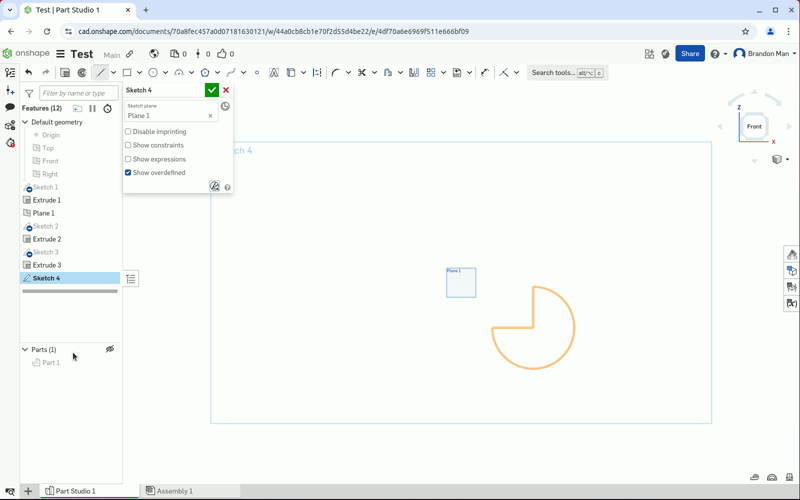
key_down(shift)
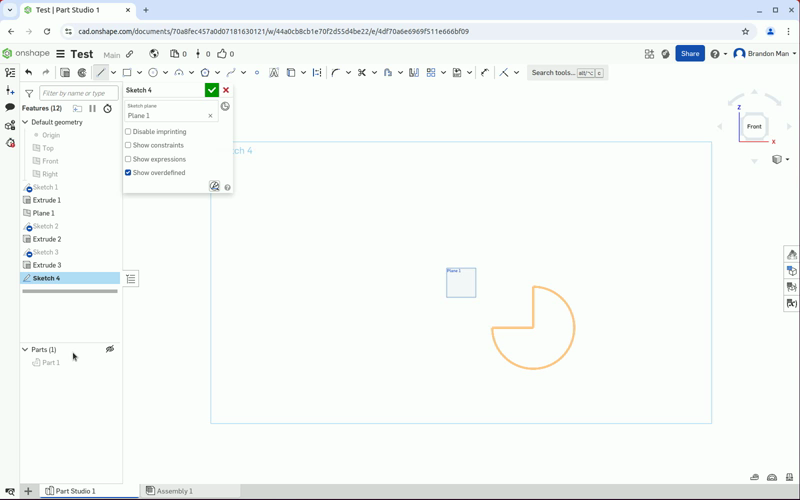
mouse_move(388, 327)
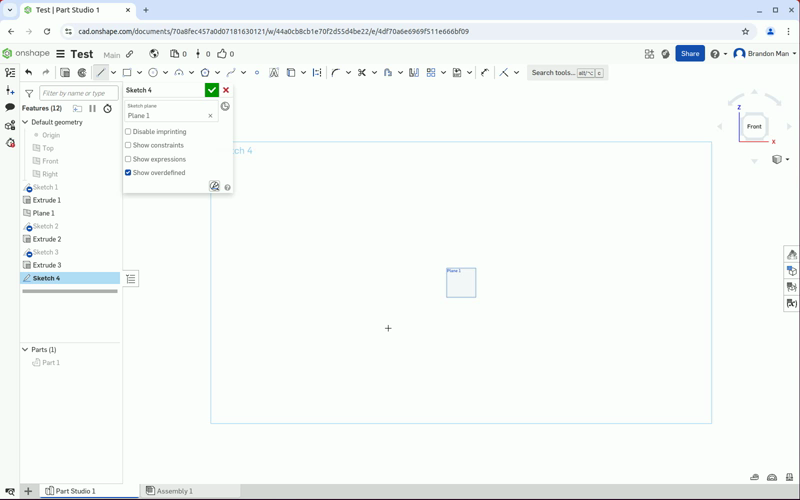
click(388, 327)
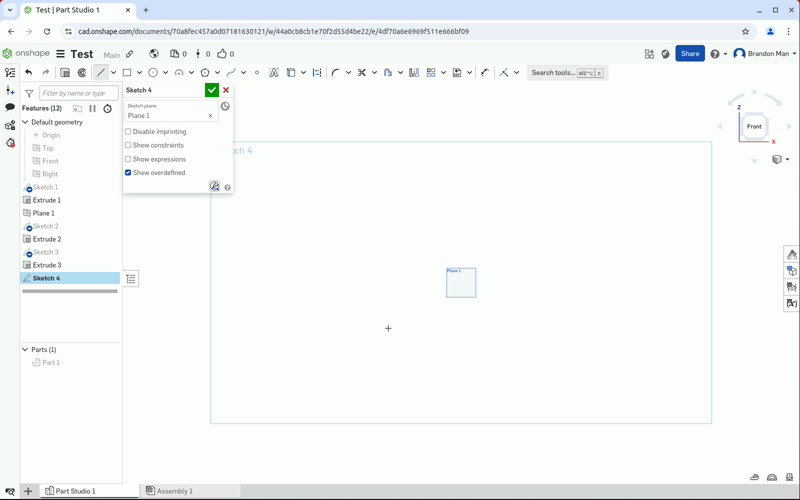
key_up(shift)
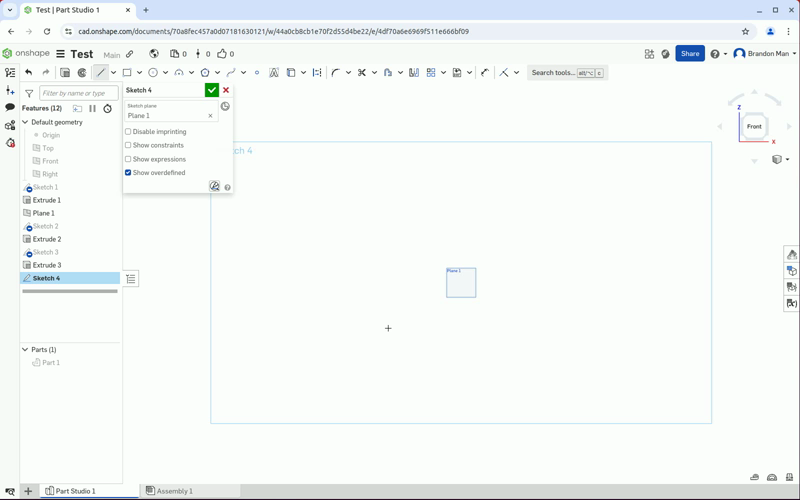
key_down(shift)
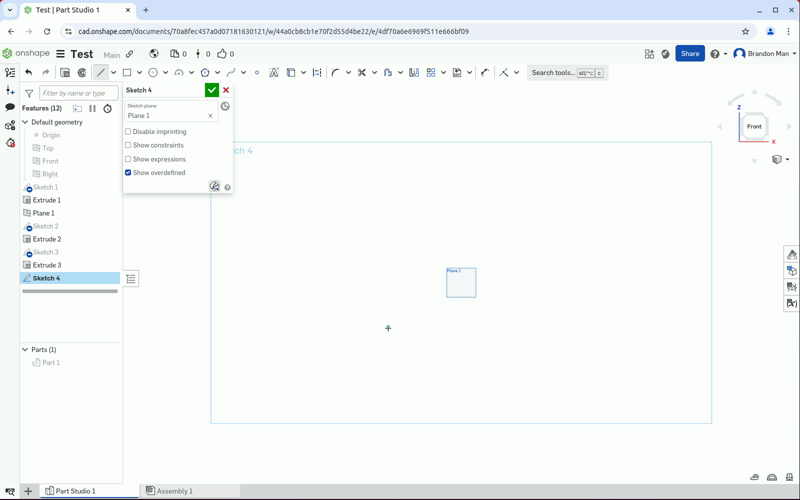
mouse_move(418, 327)
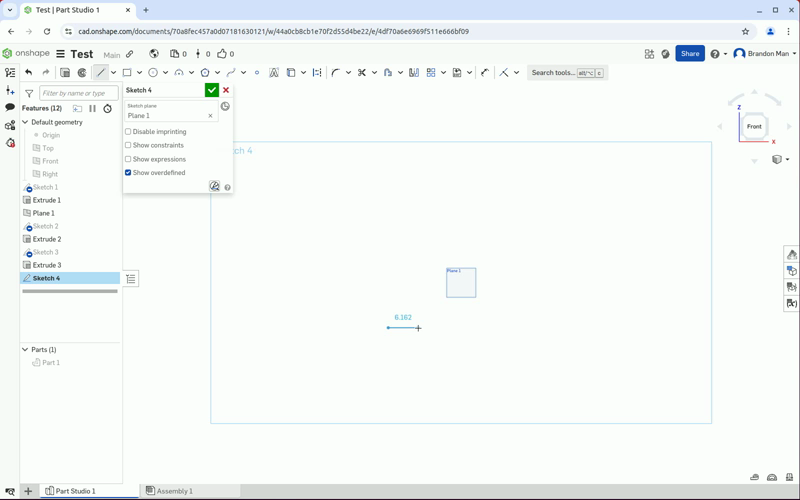
mouse_move(428, 327)
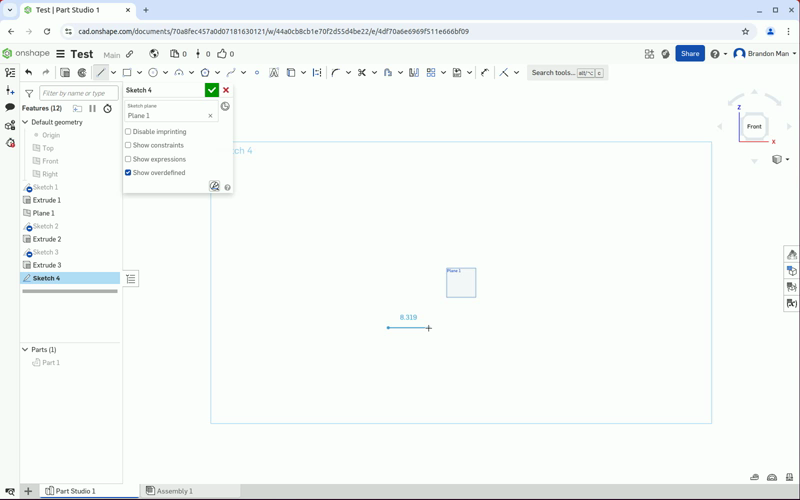
click(428, 327)
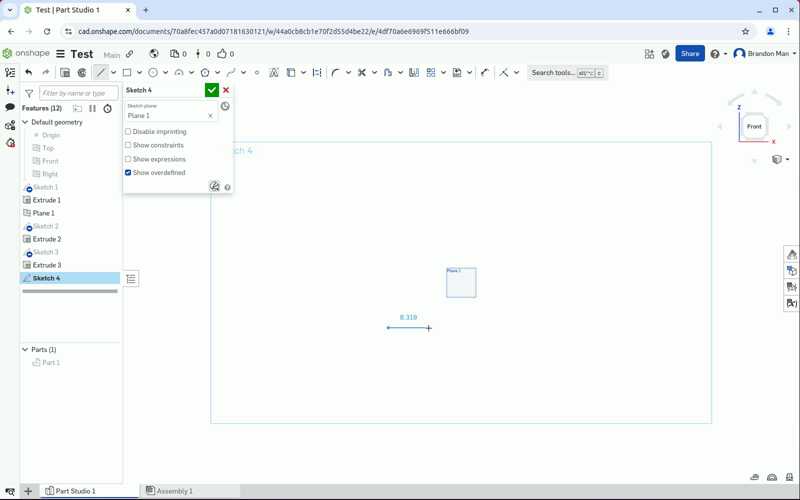
key_up(shift)
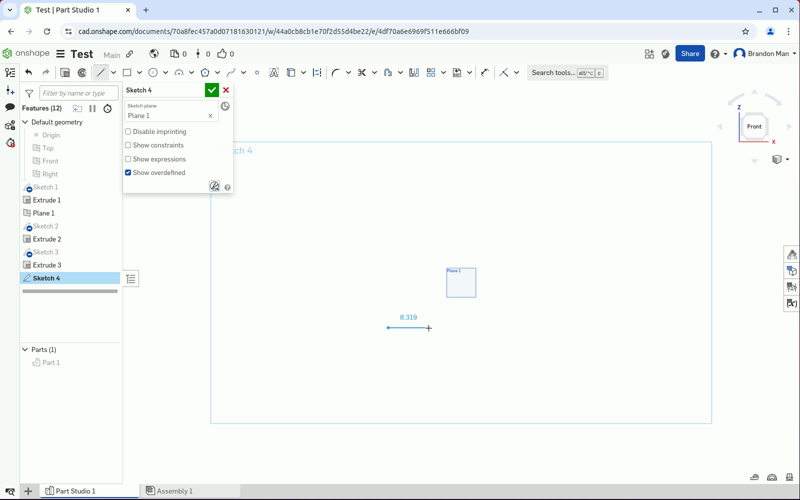
key(esc)
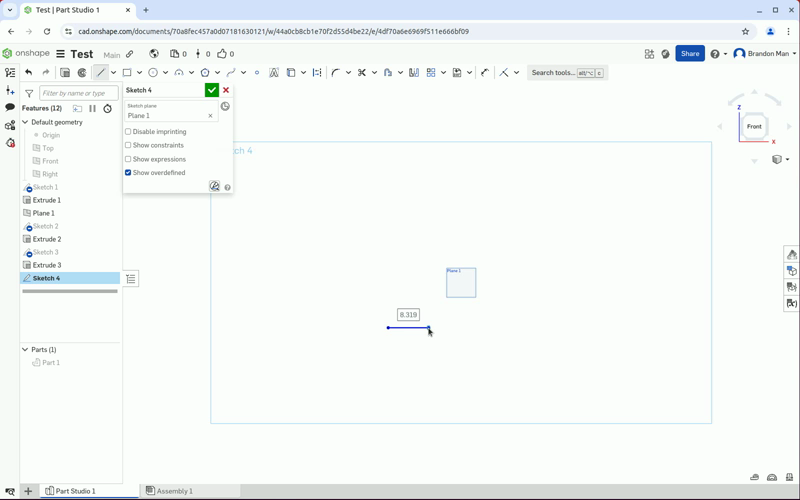
key(a)
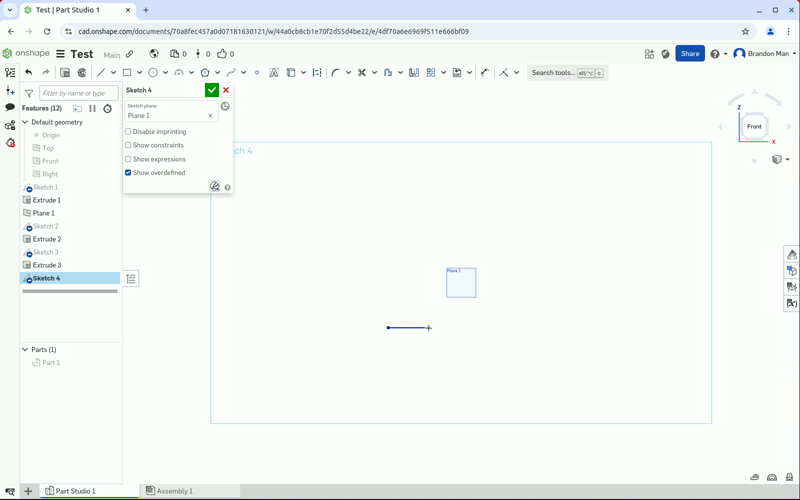
mouse_move(428, 327)
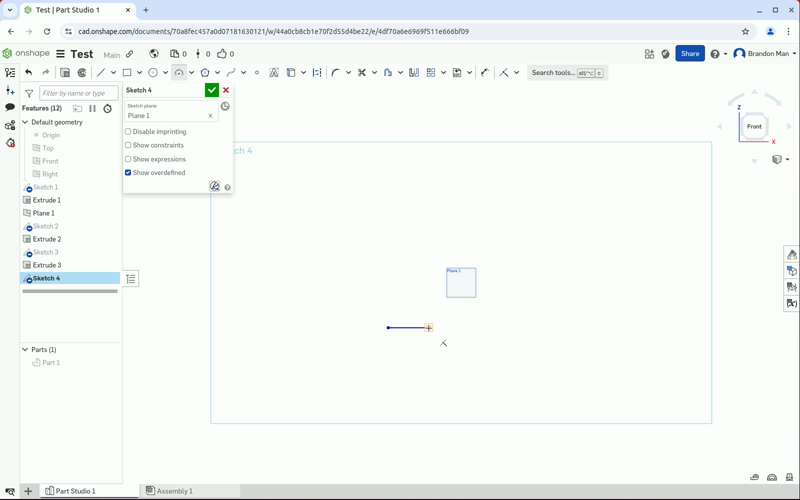
click(428, 327)
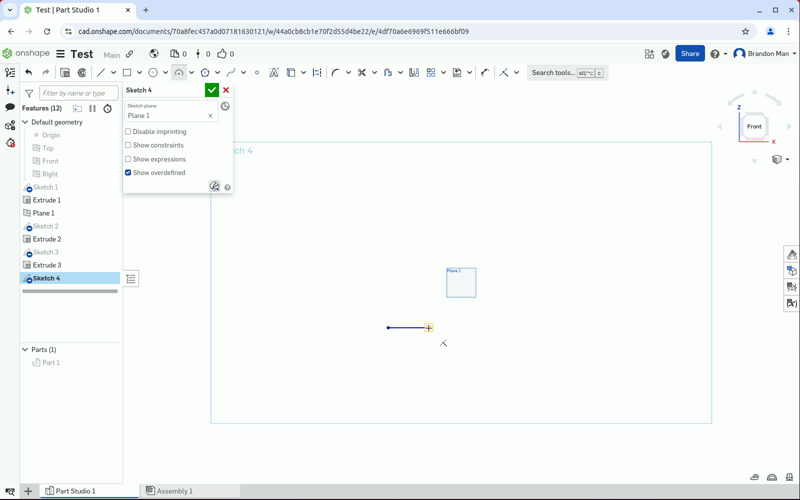
key_down(shift)
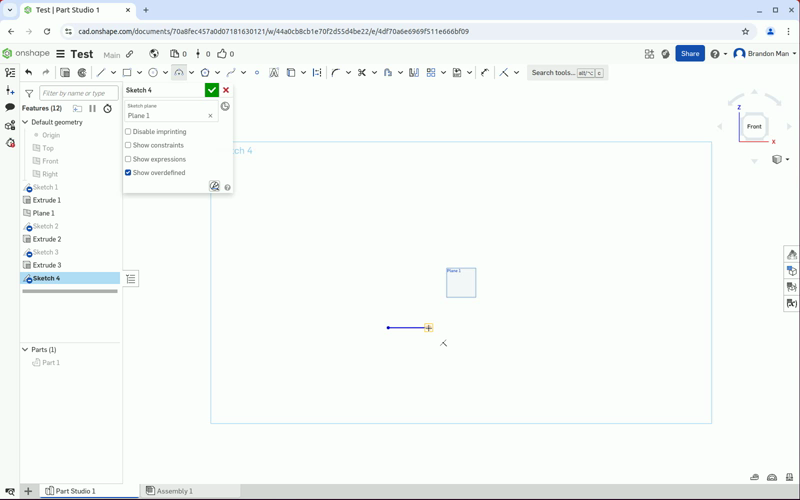
mouse_move(388, 286)
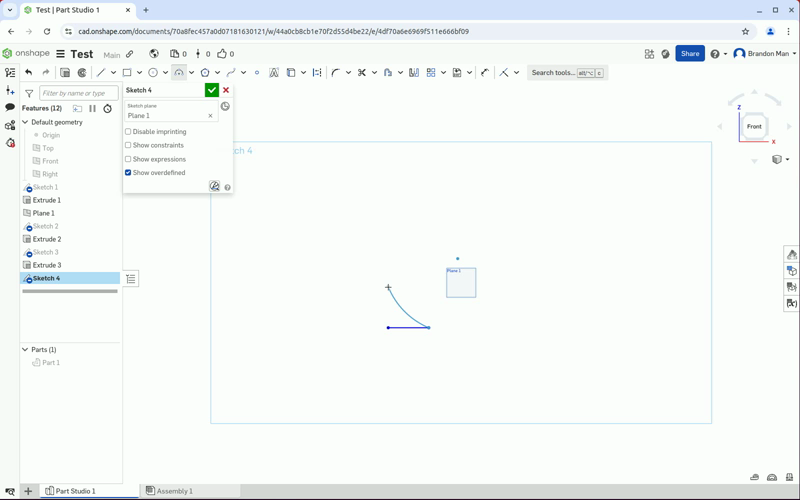
click(388, 286)
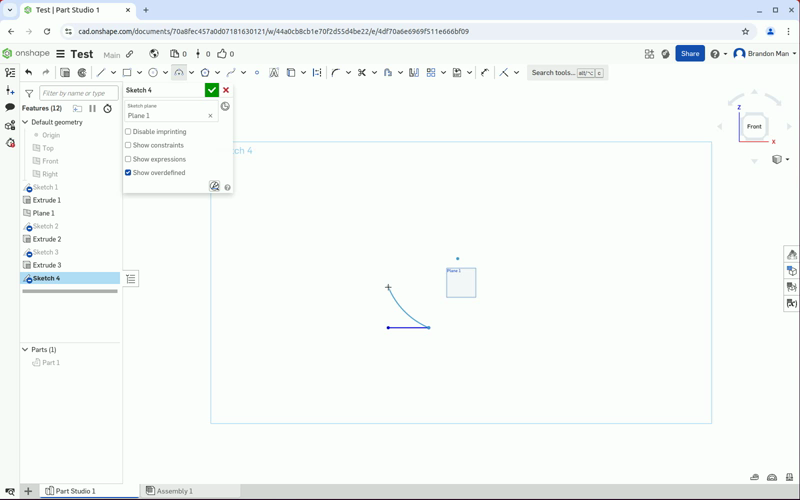
mouse_move(416, 298)
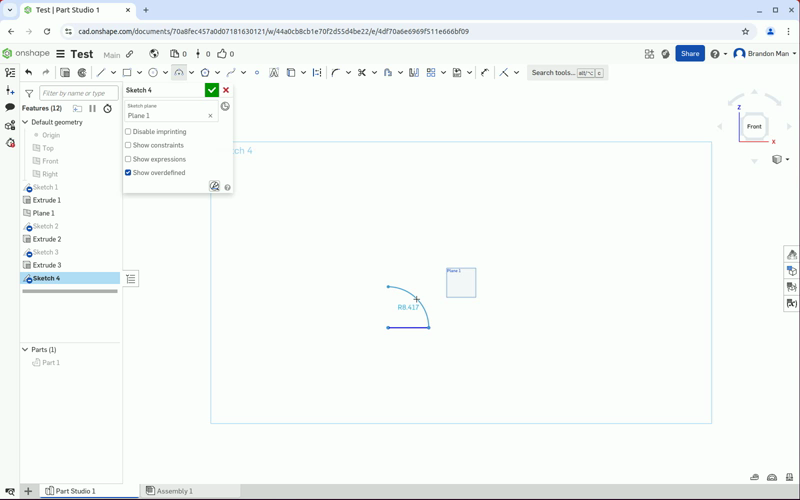
click(416, 298)
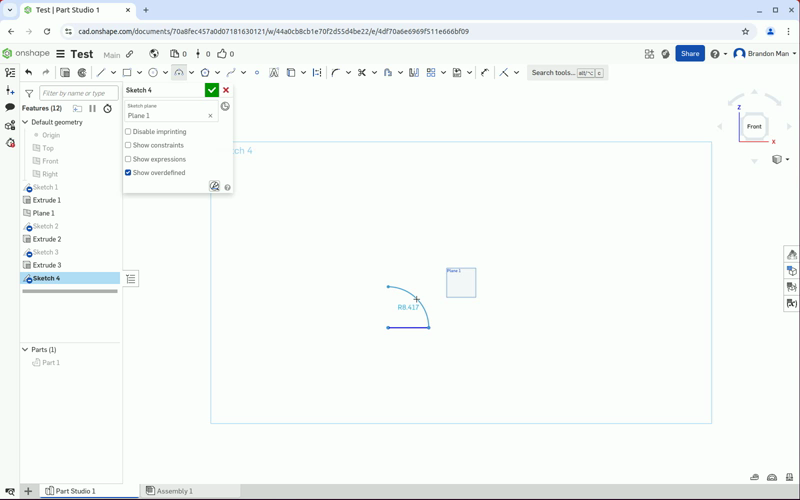
key_up(shift)
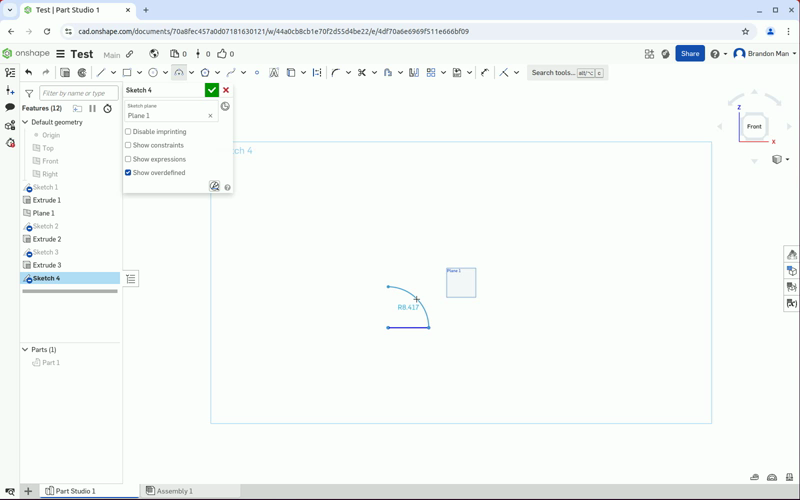
key(esc)
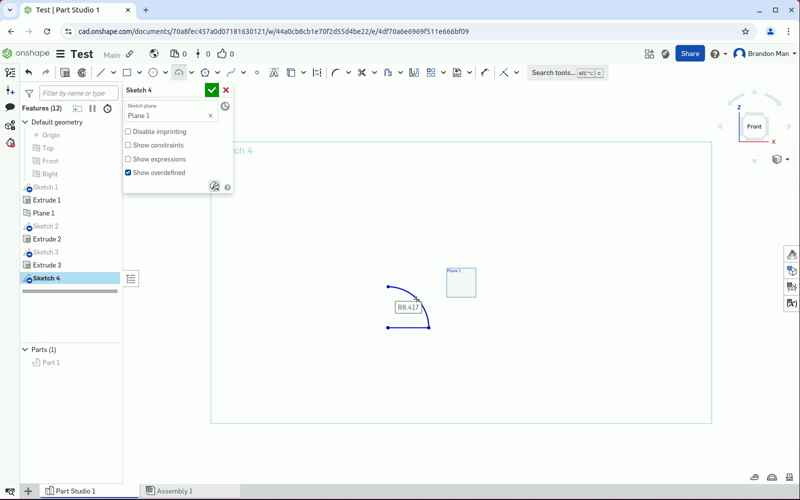
key(l)
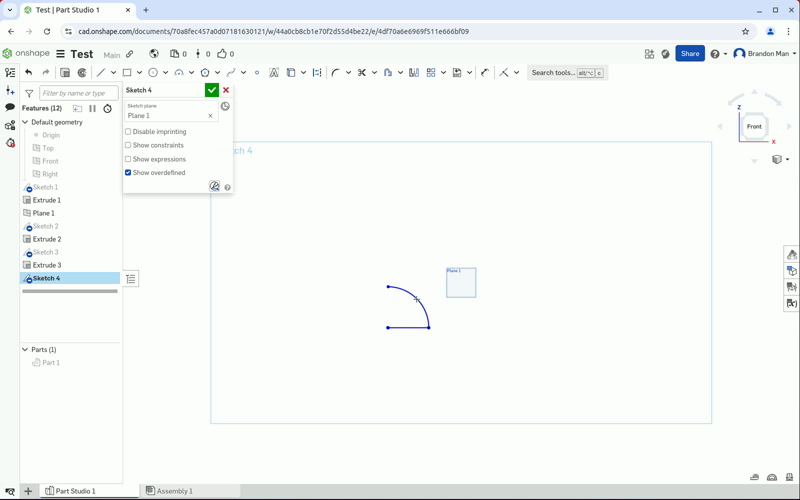
mouse_move(388, 286)
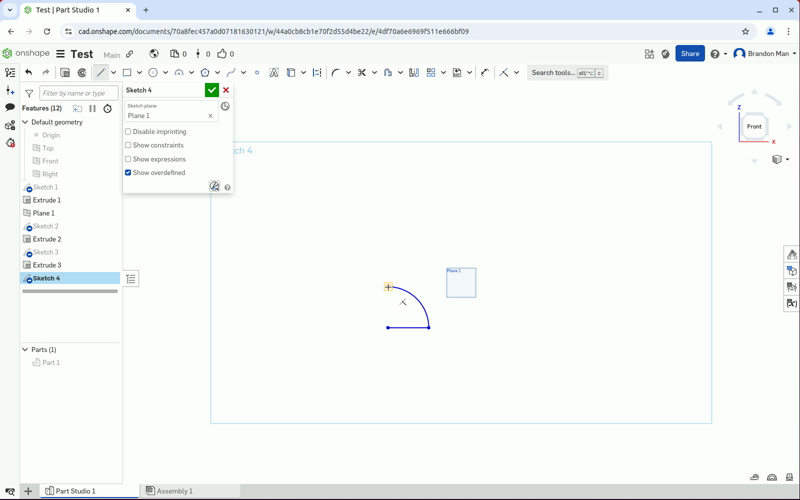
click(388, 286)
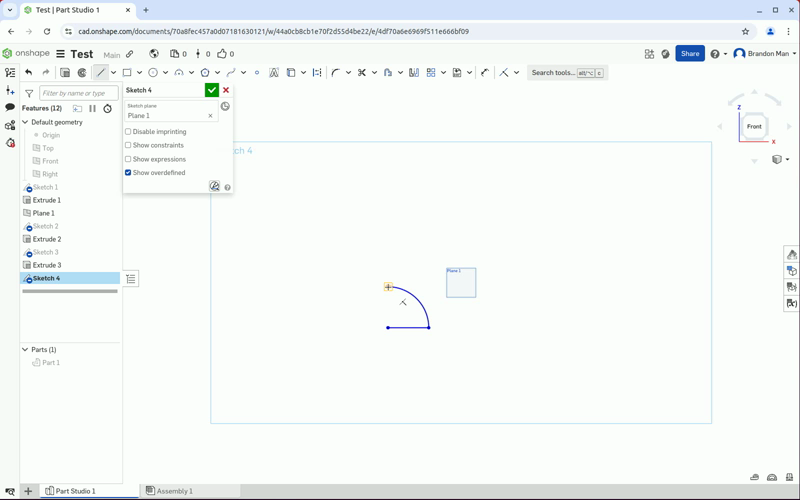
mouse_move(418, 286)
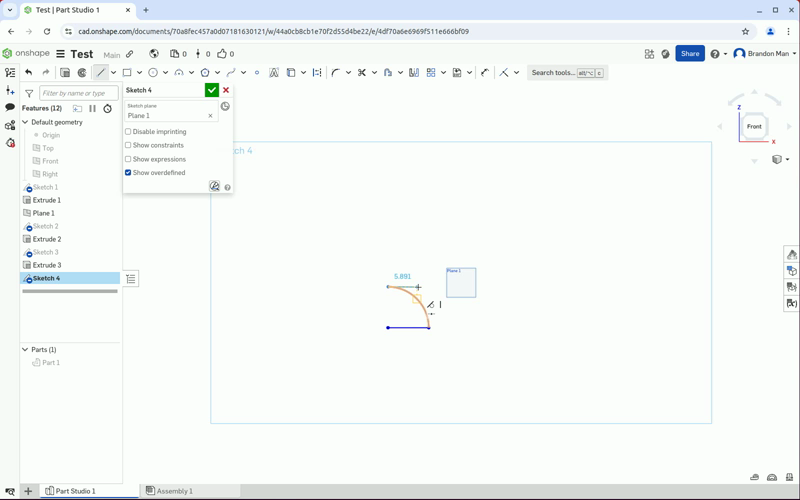
key_down(shift)
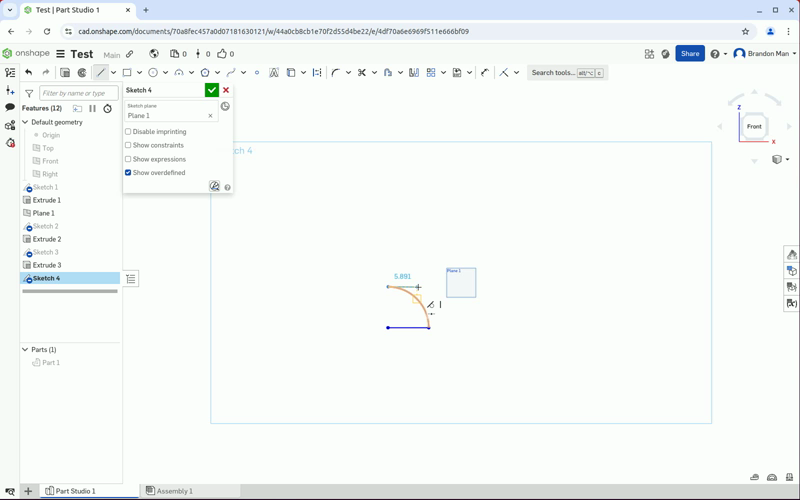
mouse_move(388, 327)
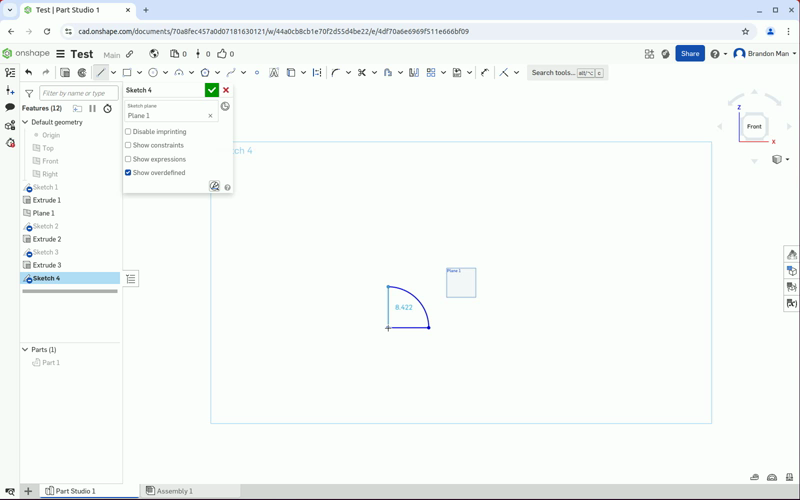
key_up(shift)
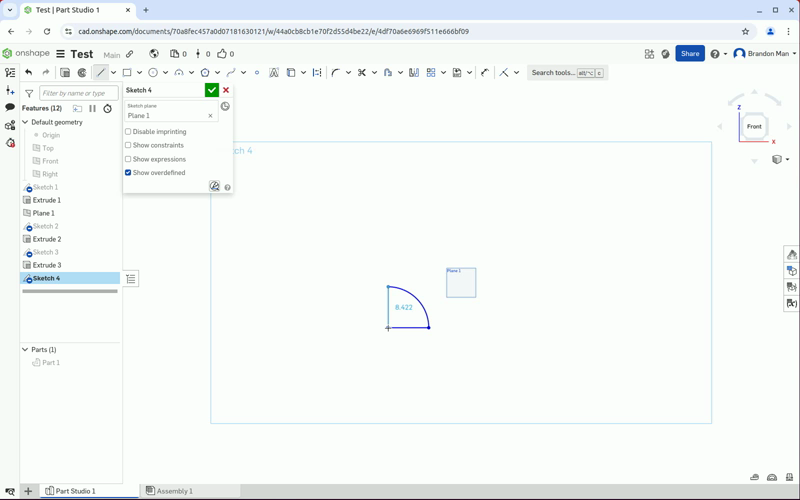
click(388, 327)
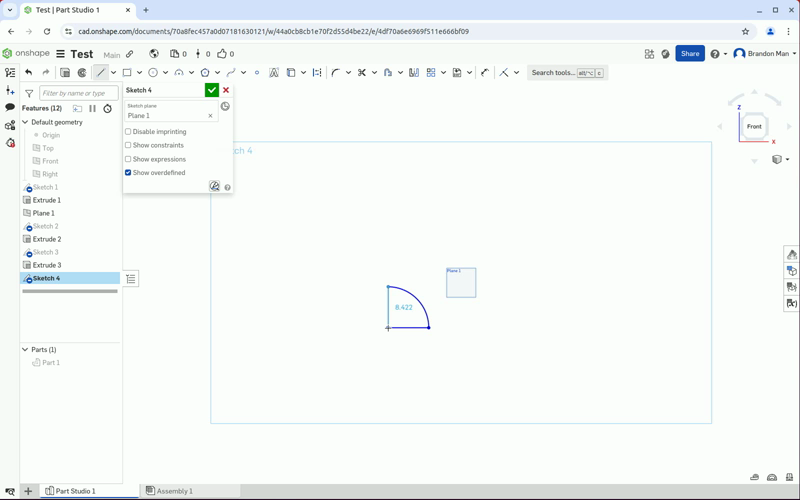
key(esc)
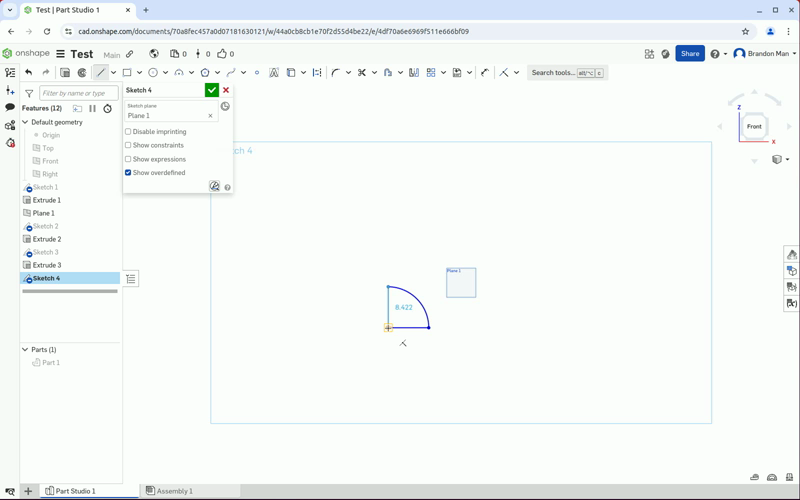
mouse_move(422, 323)
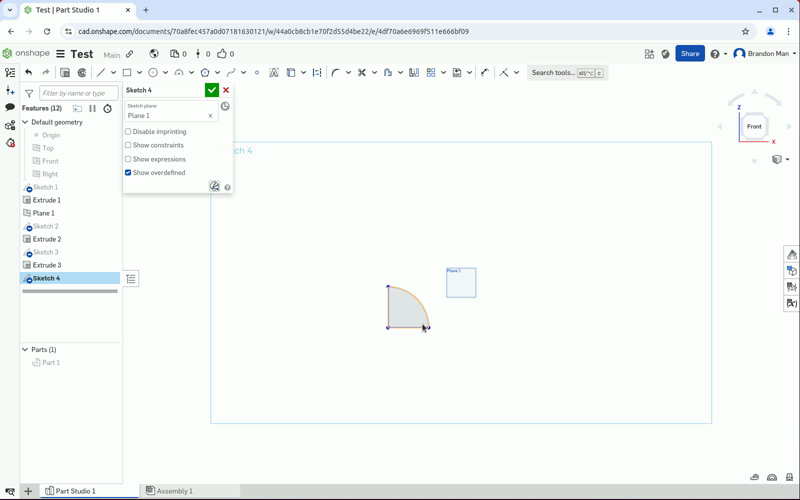
scroll(6)
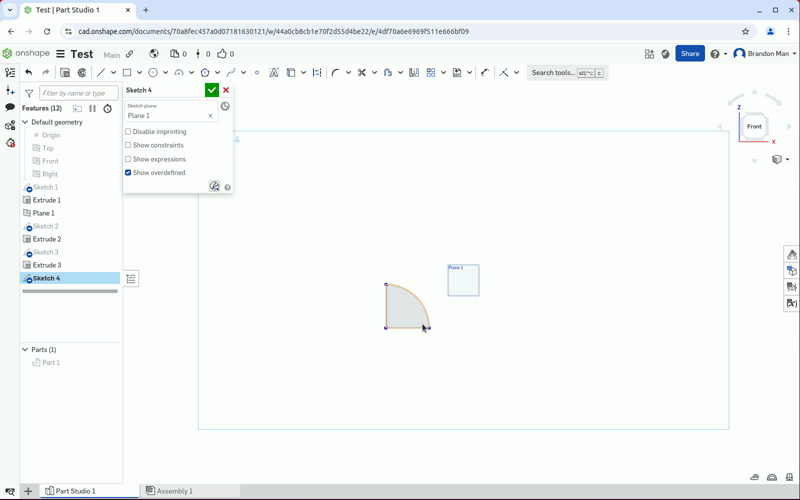
scroll(6)
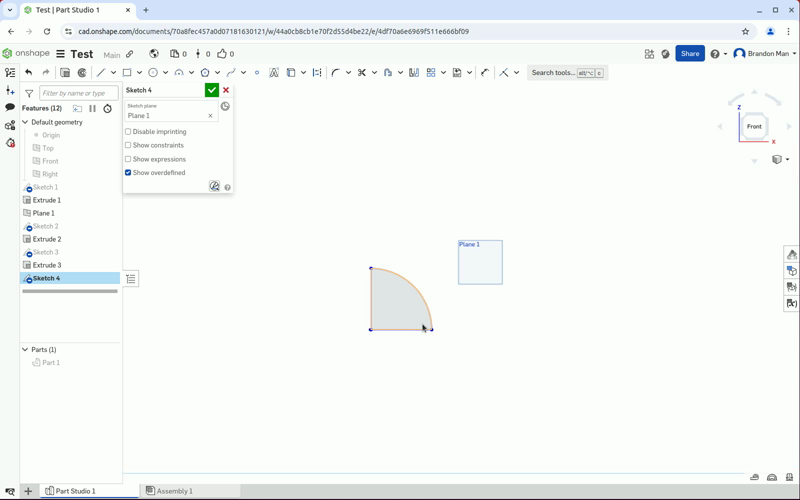
scroll(6)
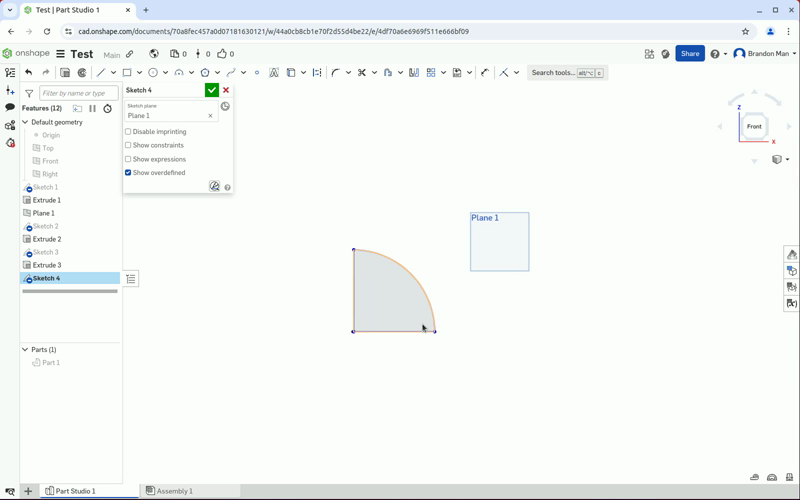
scroll(6)
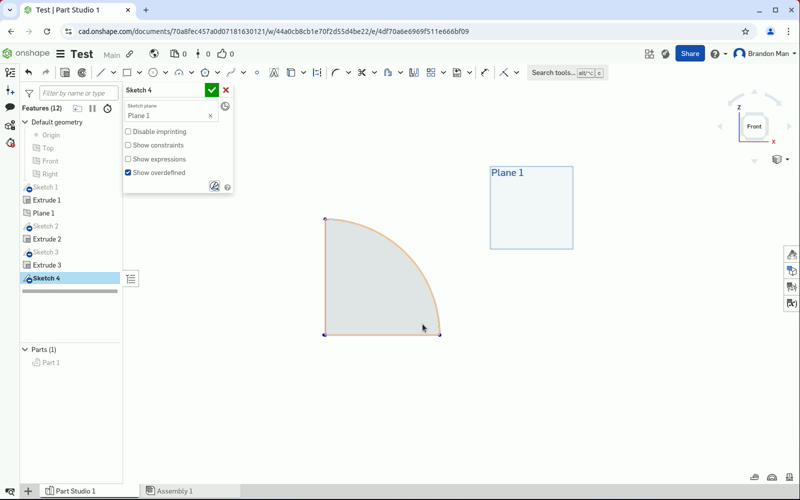
scroll(6)
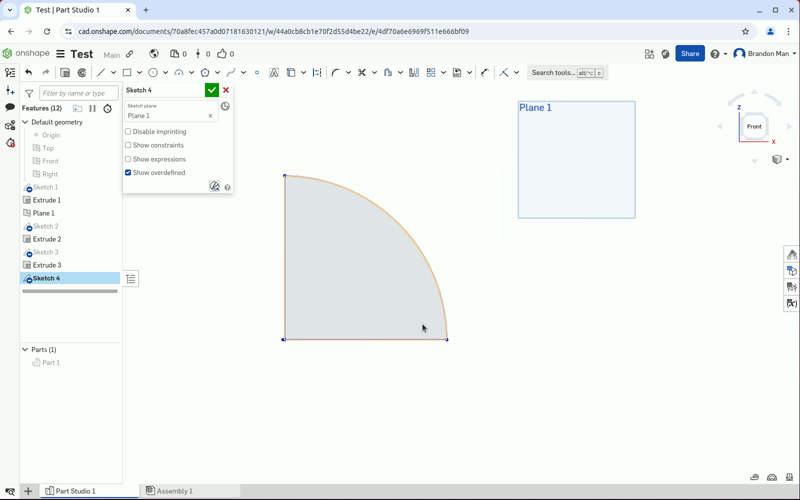
scroll(6)
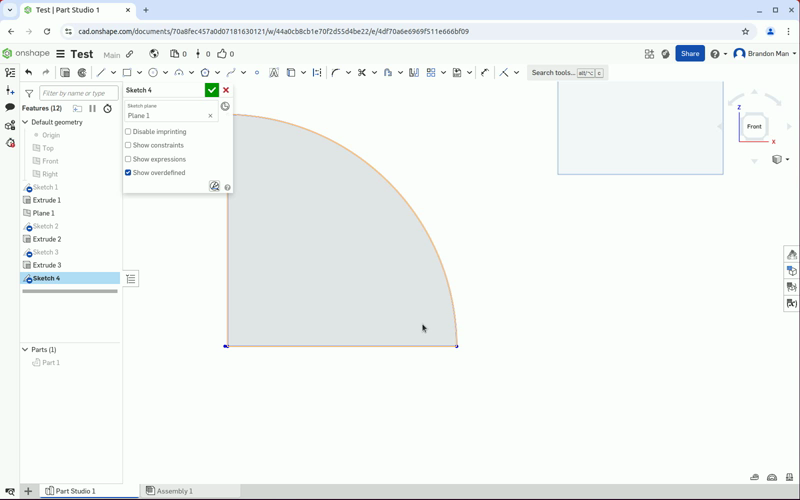
scroll(6)
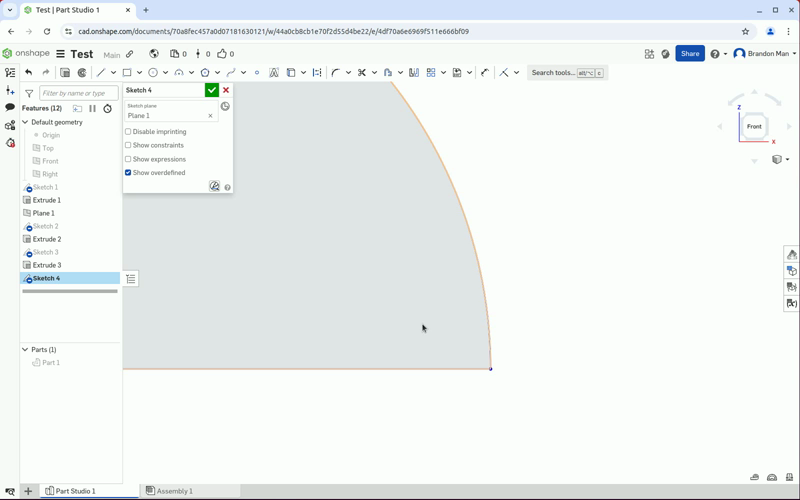
click(422, 323)
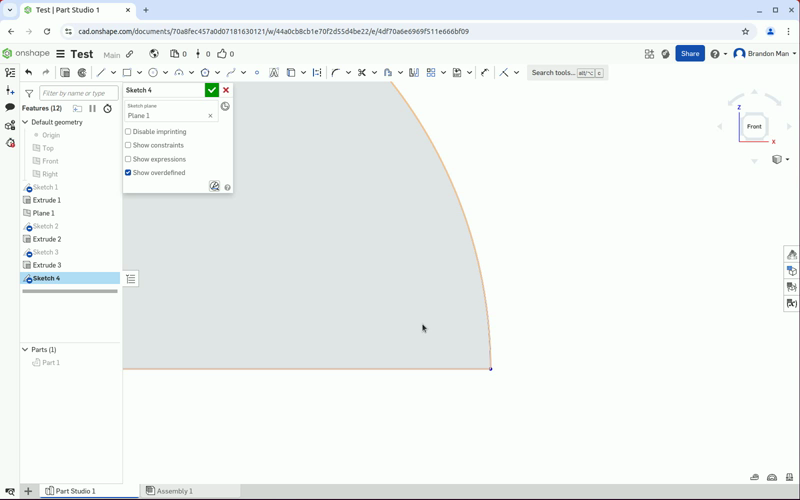
scroll(-6)
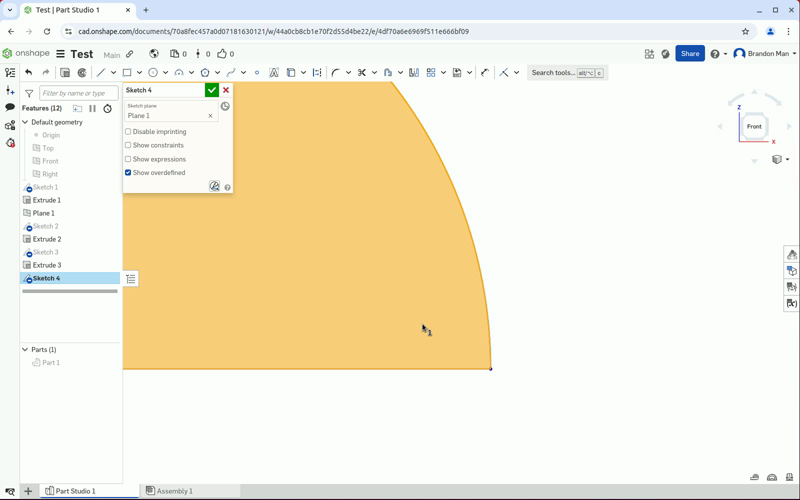
scroll(-6)
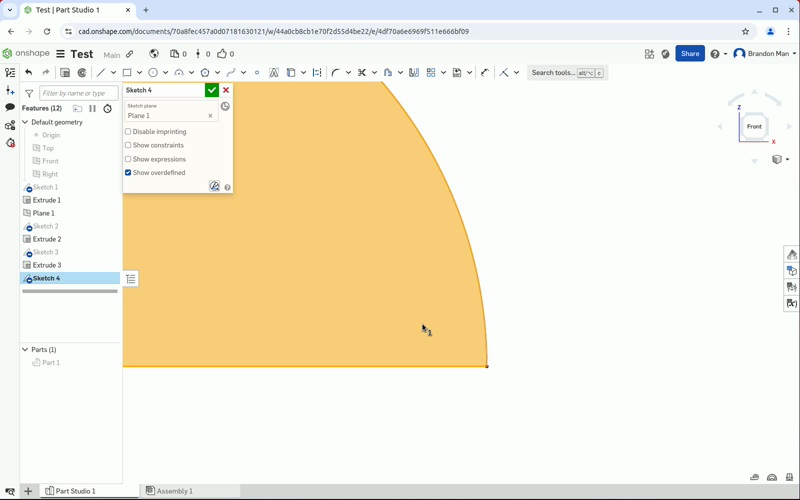
scroll(-6)
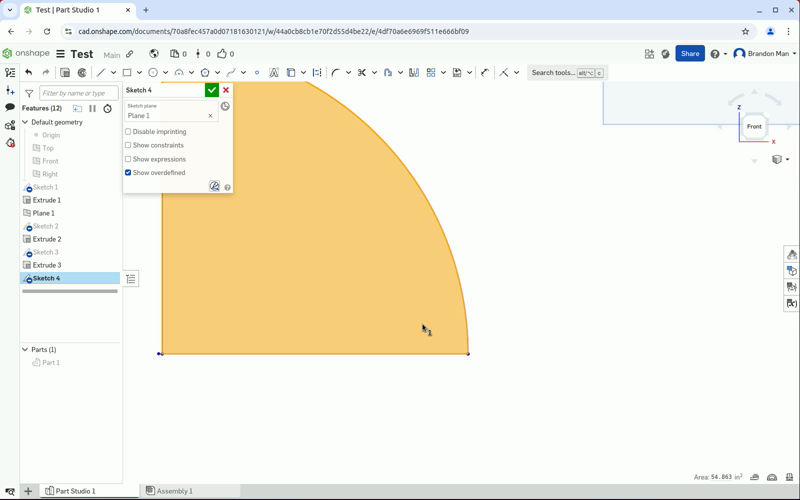
scroll(-6)
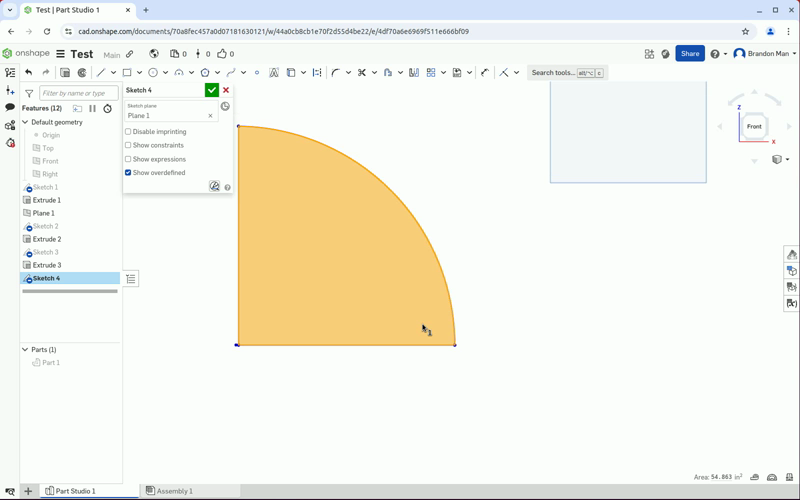
scroll(-6)
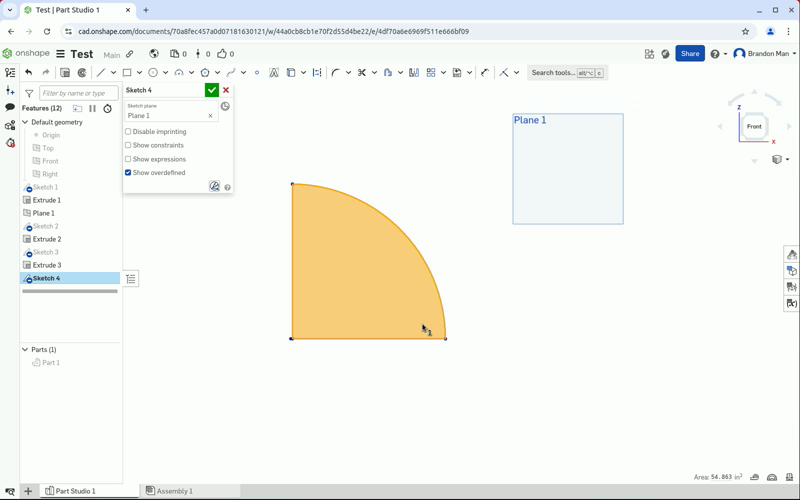
scroll(-6)
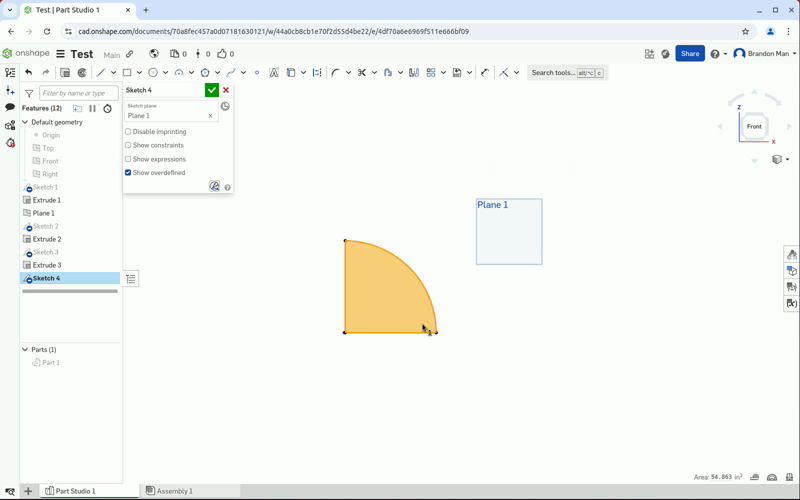
scroll(-6)
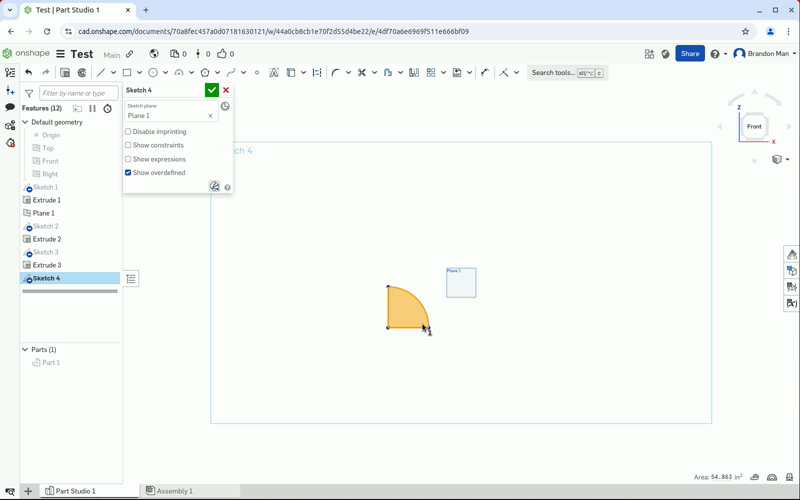
mouse_move(73, 352)
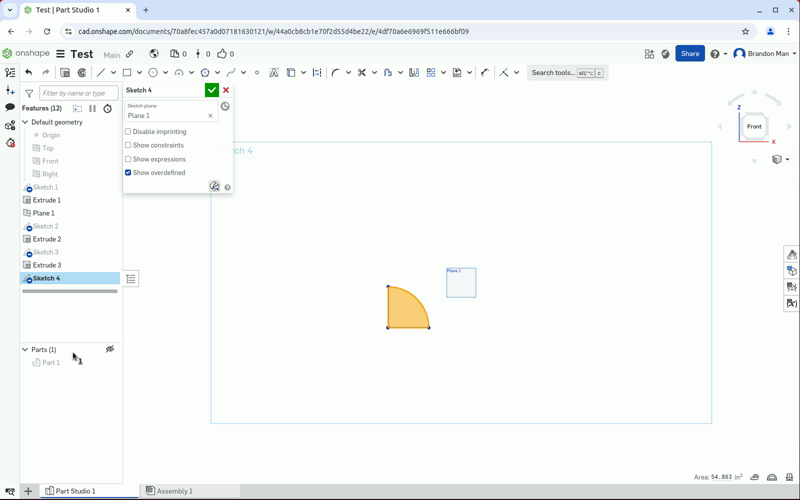
key(shift+y)
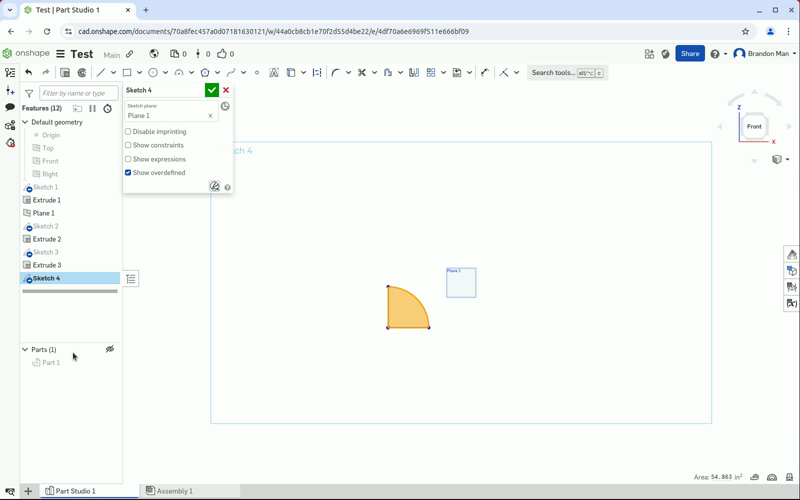
key(shift+e)
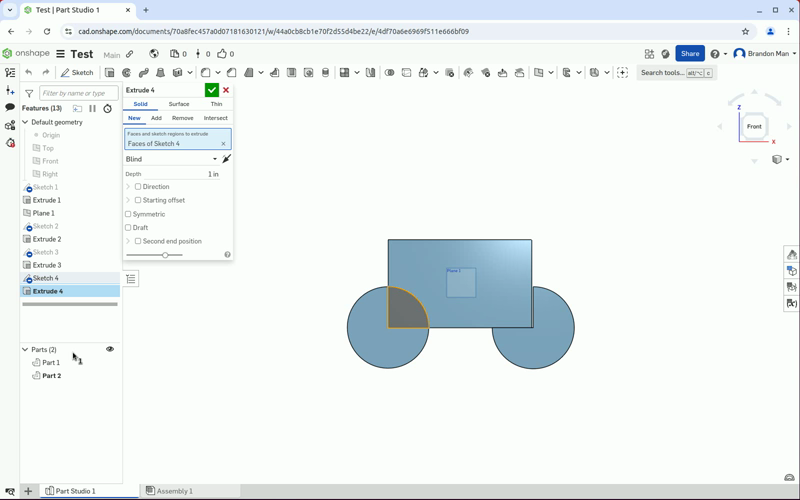
mouse_move(143, 106)
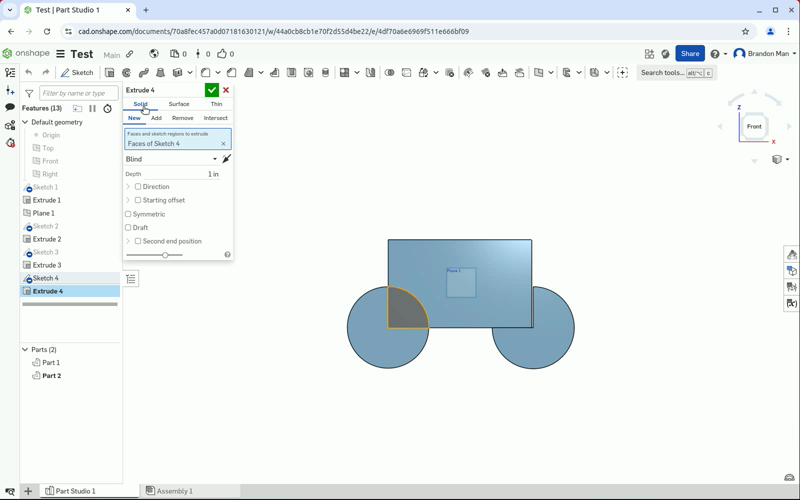
click(143, 106)
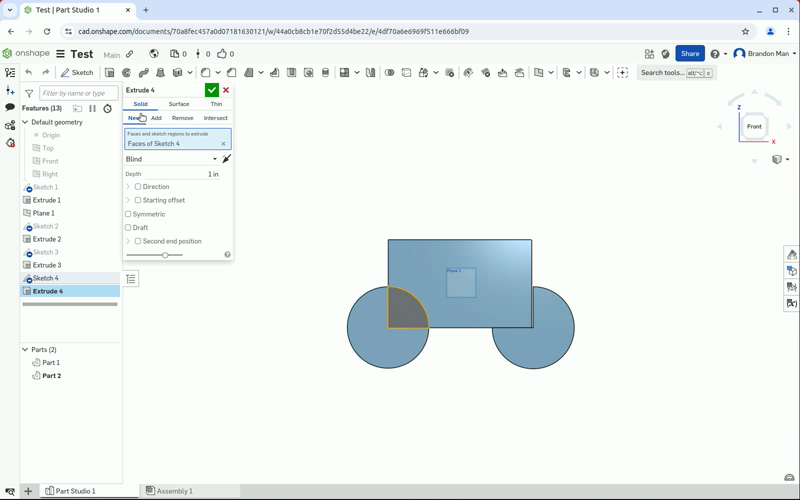
mouse_move(137, 120)
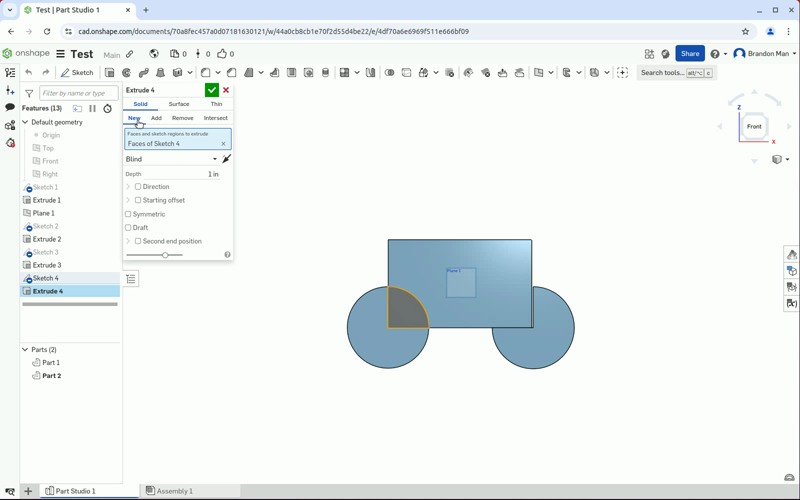
click(137, 120)
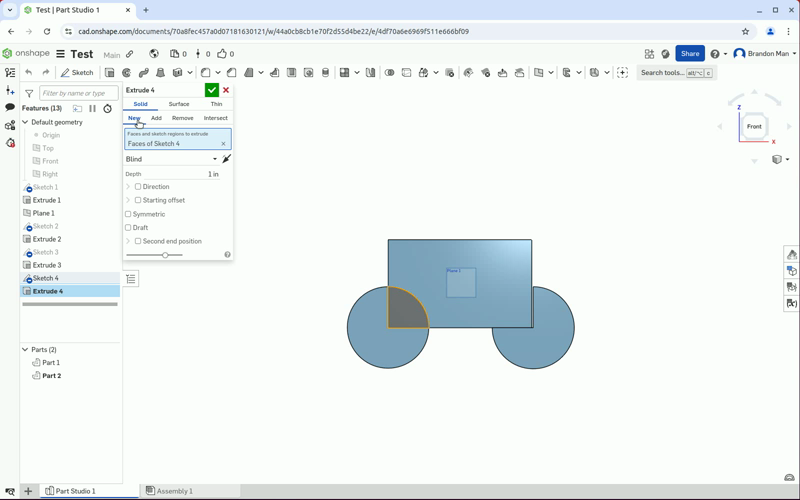
key(tab, 4)
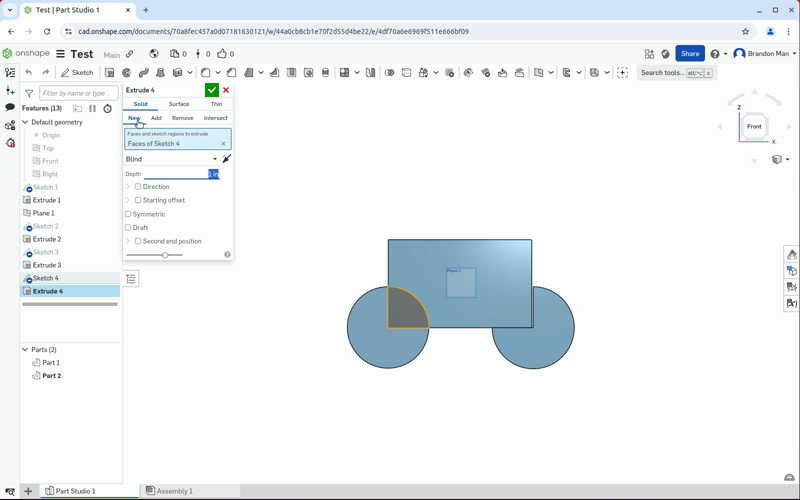
text(-14.924)
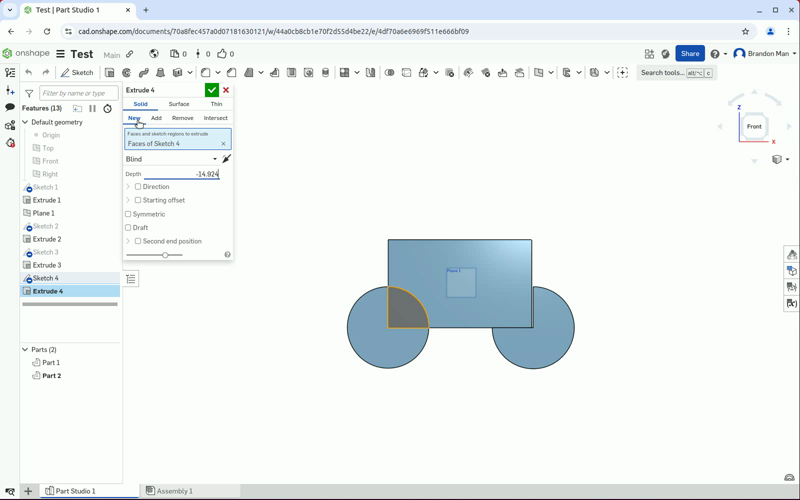
key(enter)
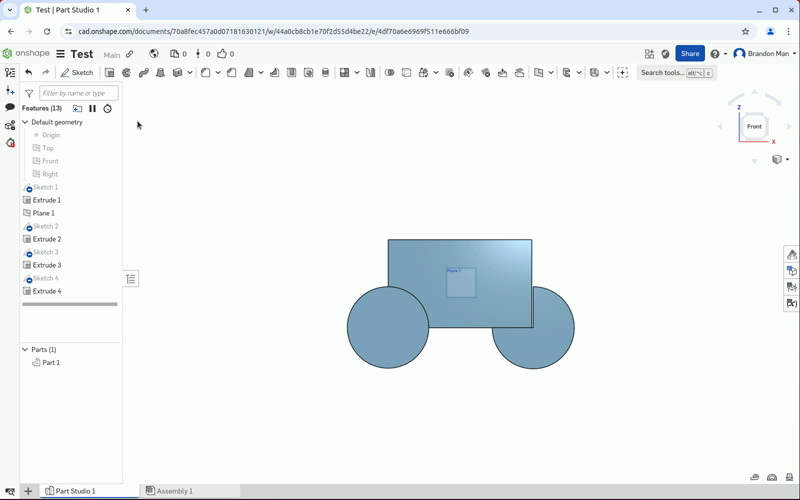
key(shift+h)
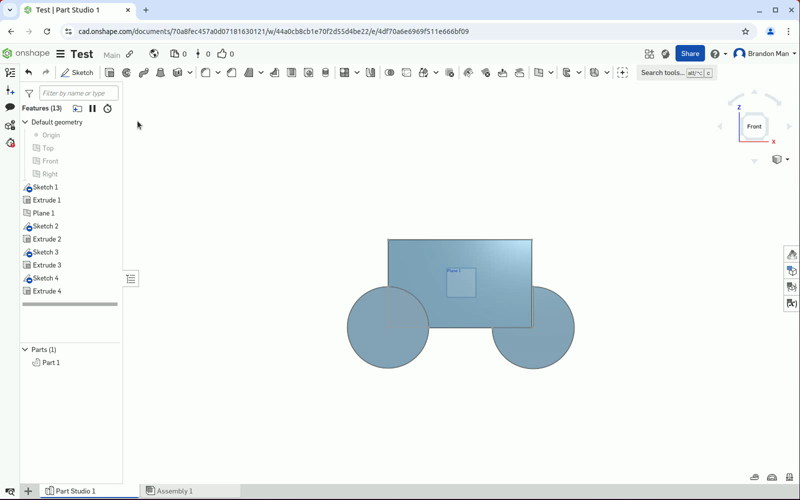
key(shift+h)
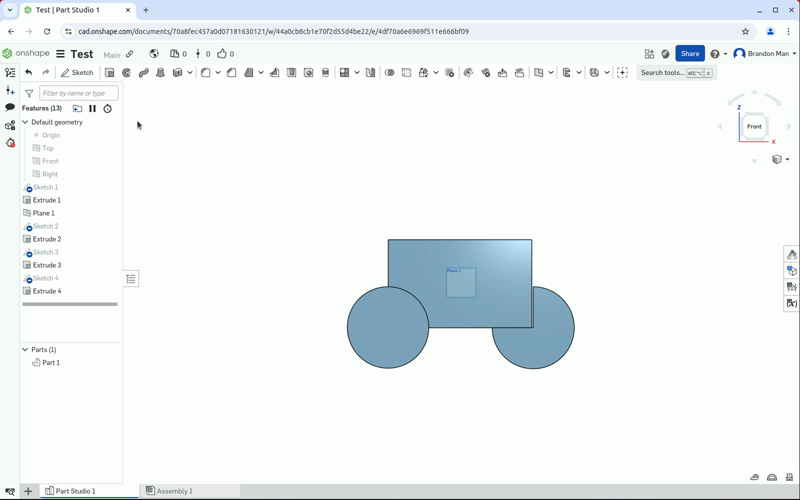
mouse_move(73, 189)
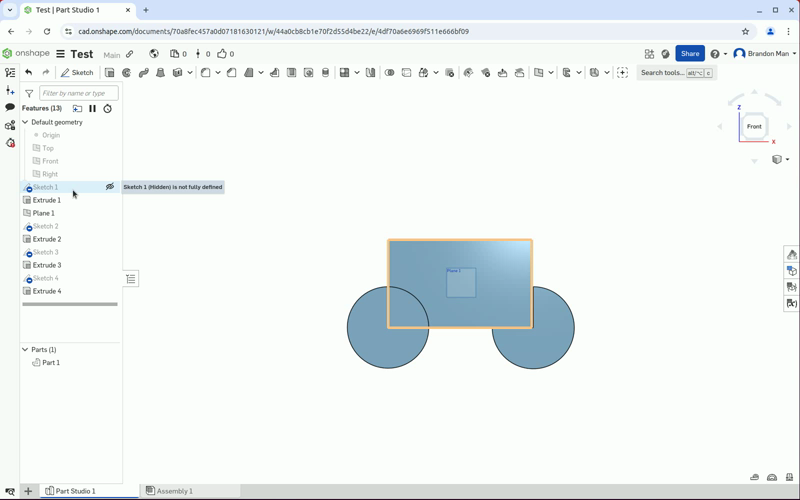
click(73, 189)
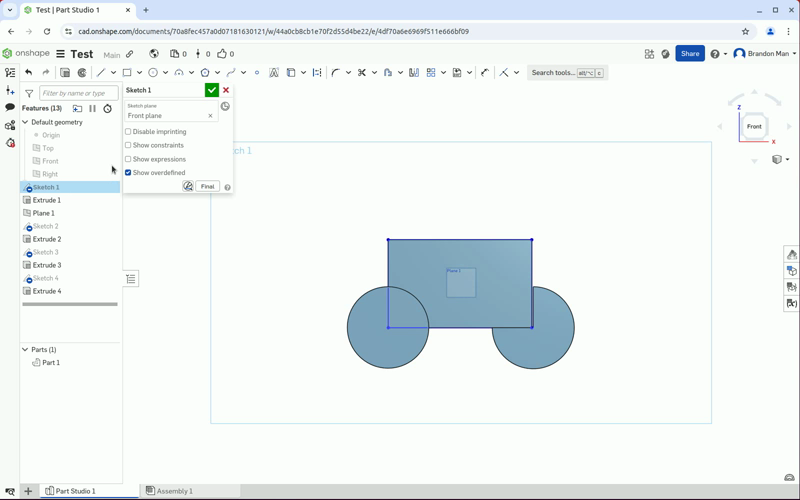
mouse_move(229, 92)
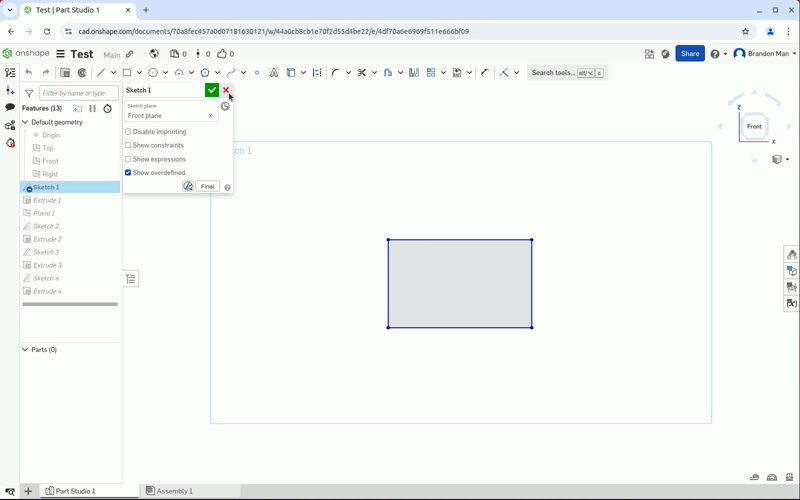
click(229, 92)
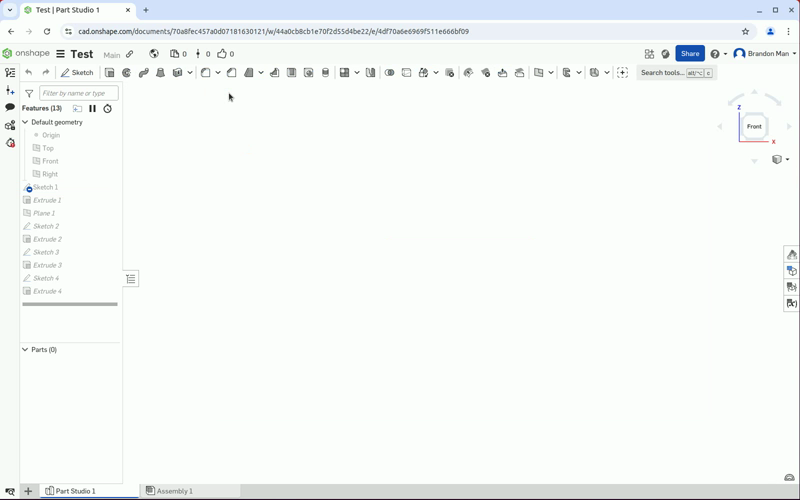
key(shift+s)
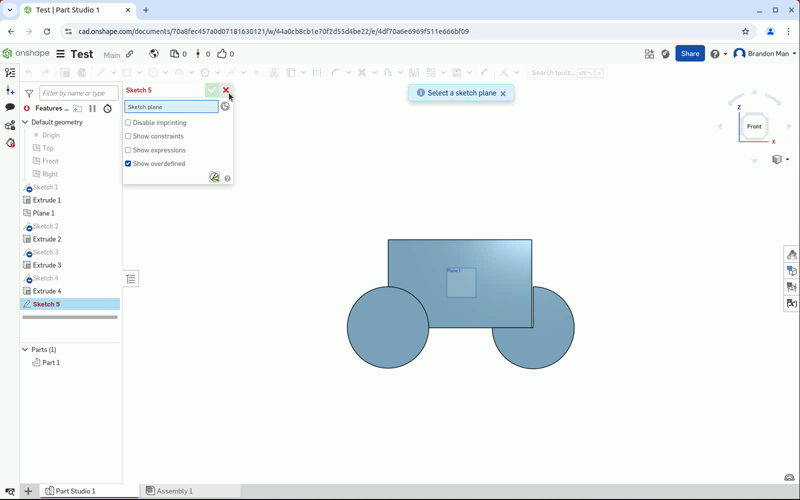
mouse_move(73, 215)
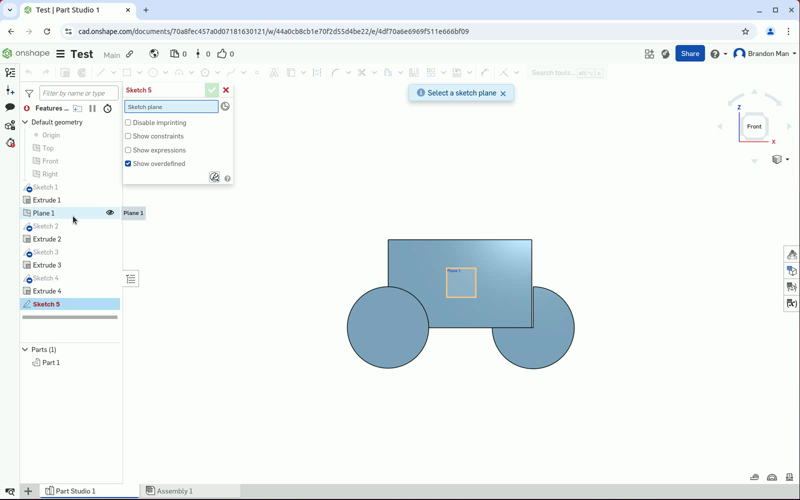
click(73, 215)
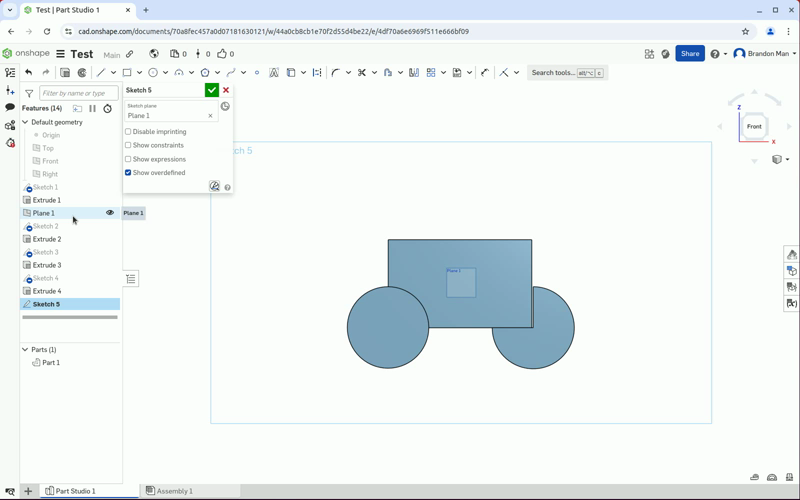
mouse_move(73, 352)
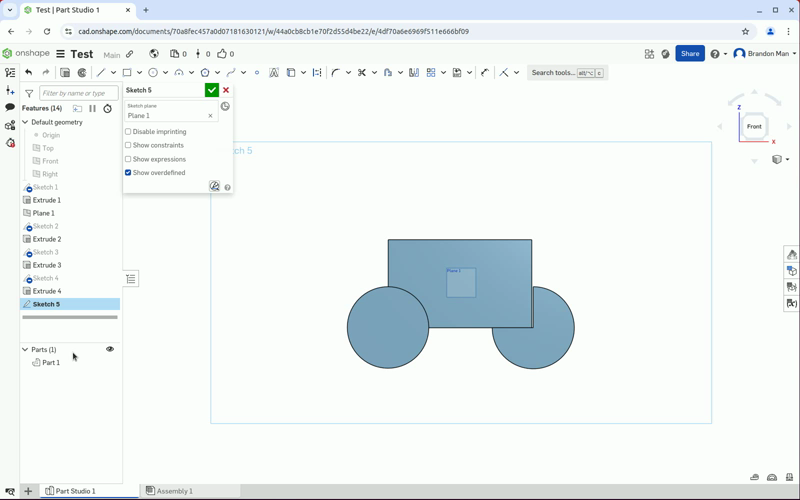
key(y)
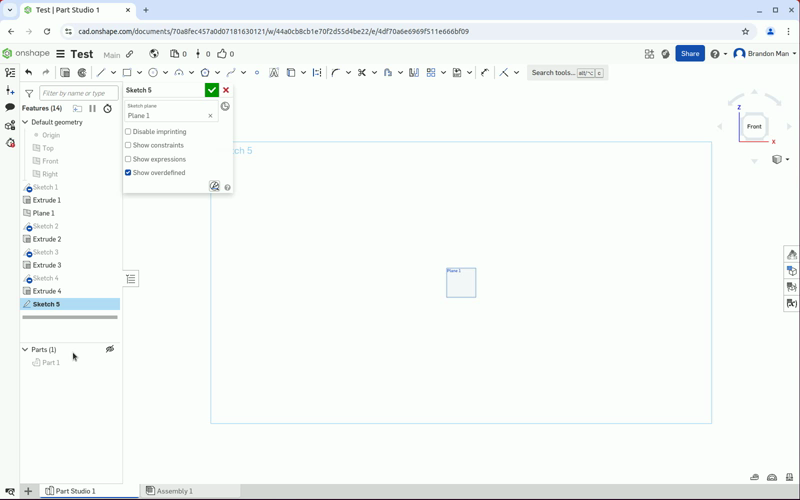
key(l)
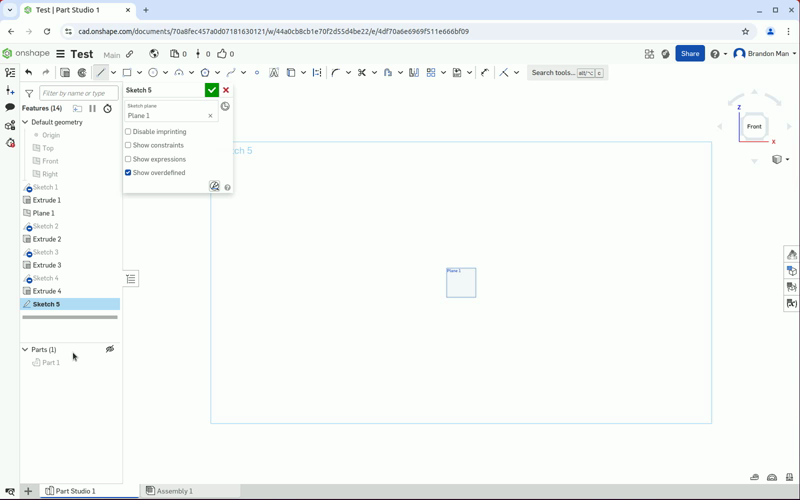
key_down(shift)
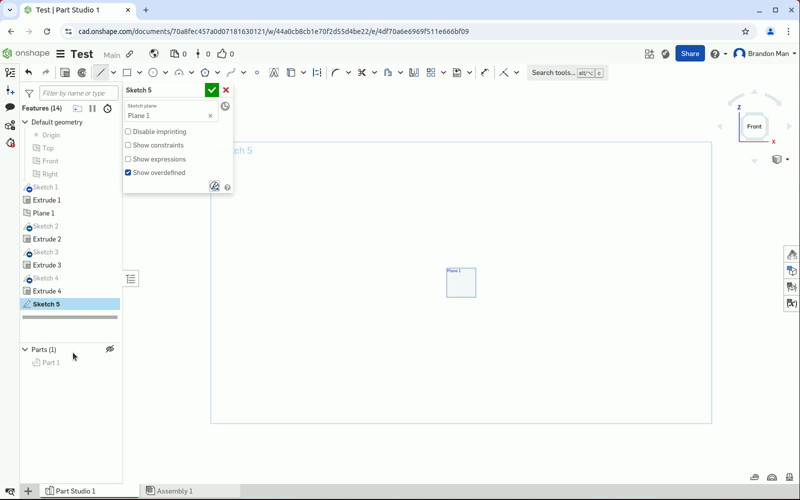
mouse_move(492, 327)
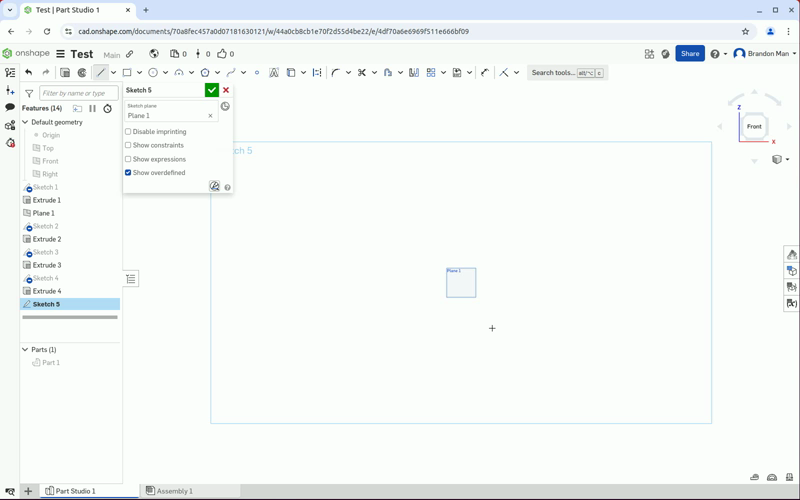
click(492, 327)
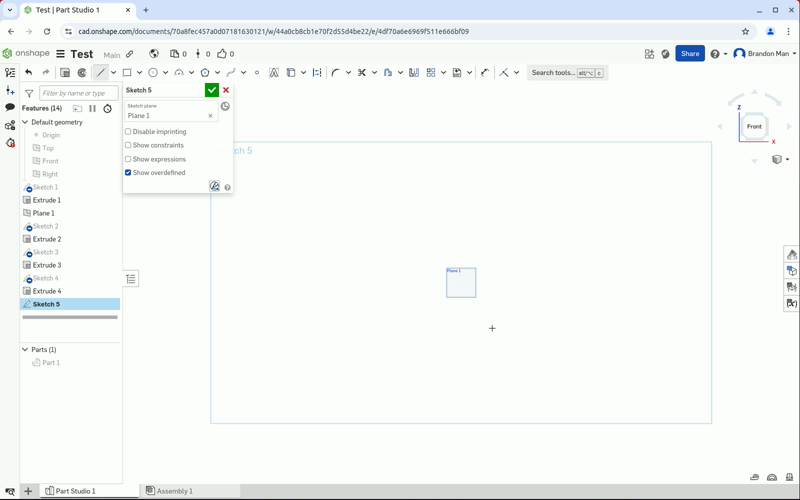
key_up(shift)
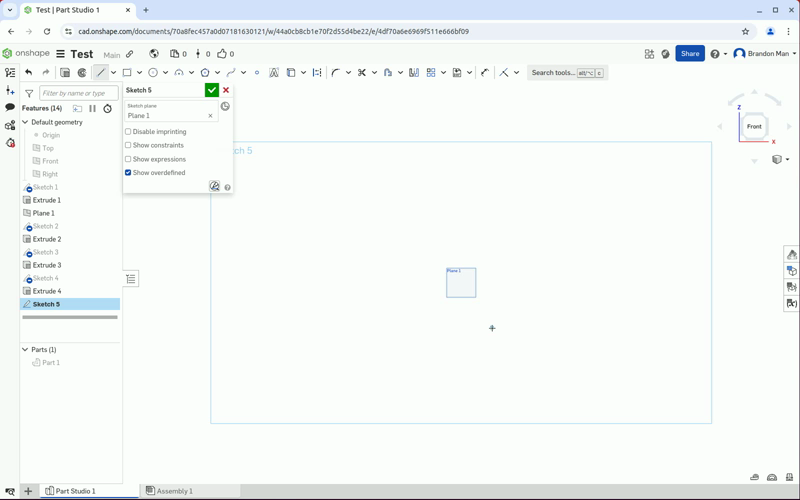
key_down(shift)
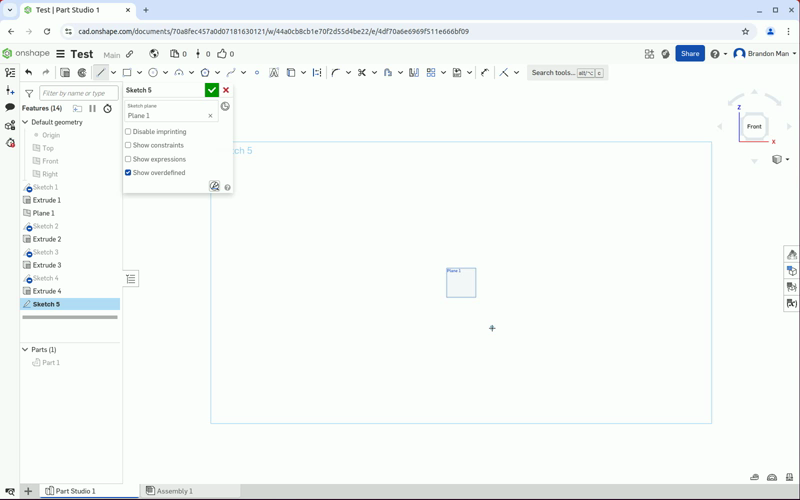
mouse_move(522, 327)
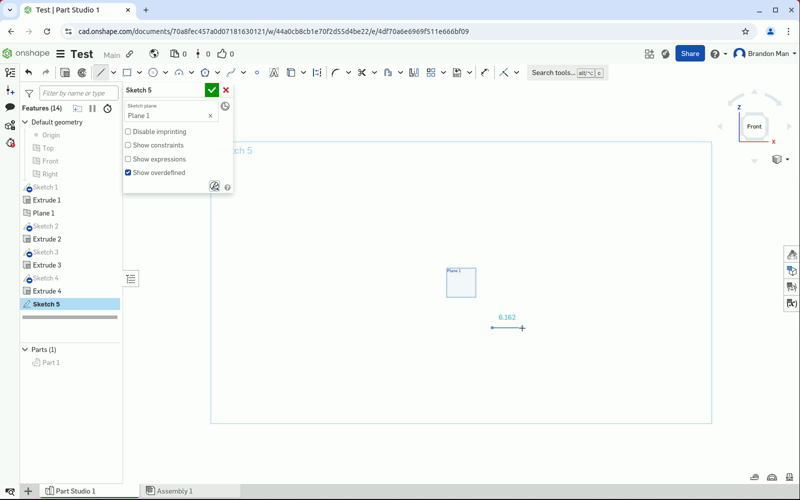
mouse_move(533, 327)
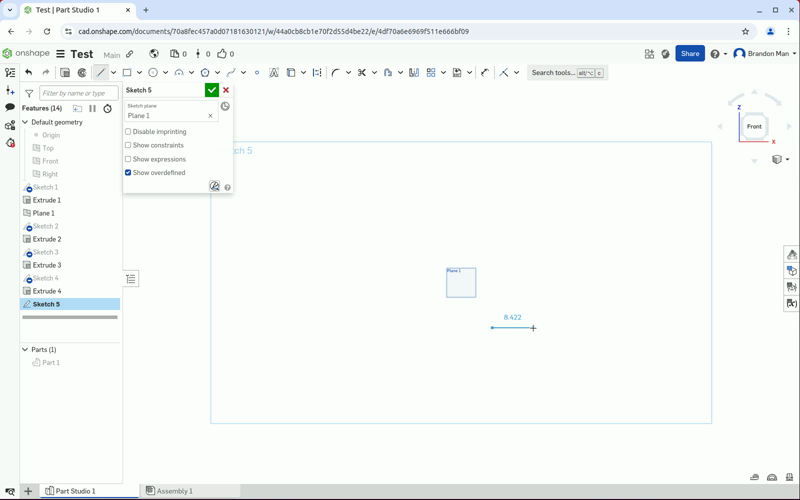
click(533, 327)
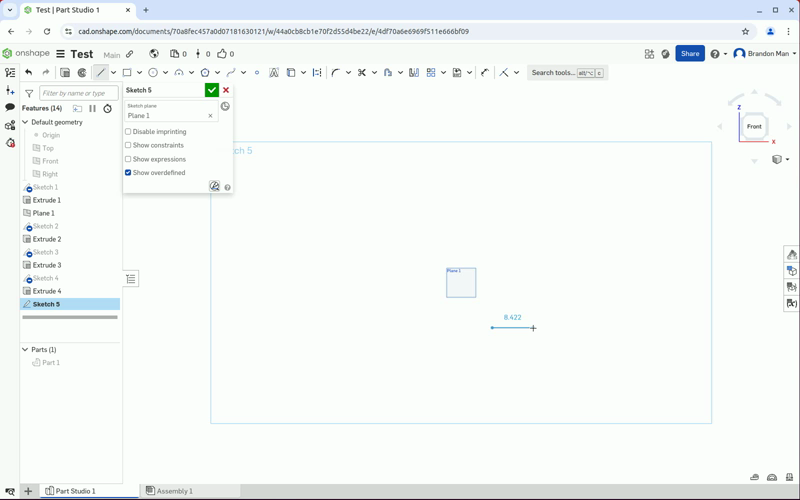
key_up(shift)
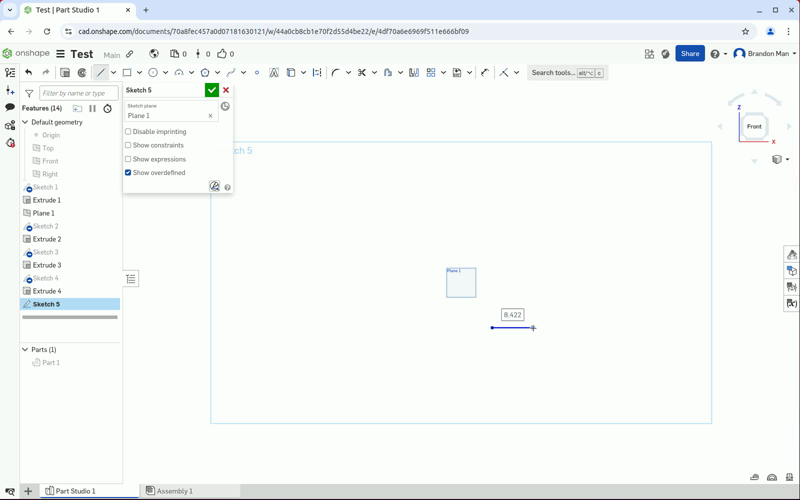
key_down(shift)
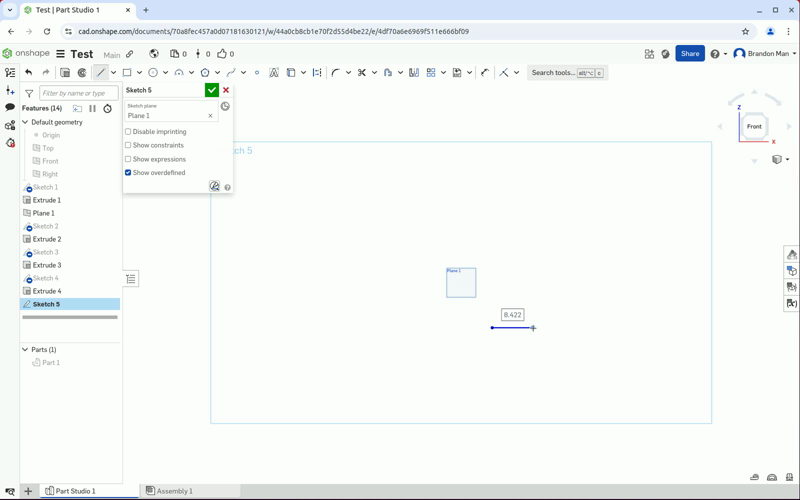
mouse_move(563, 327)
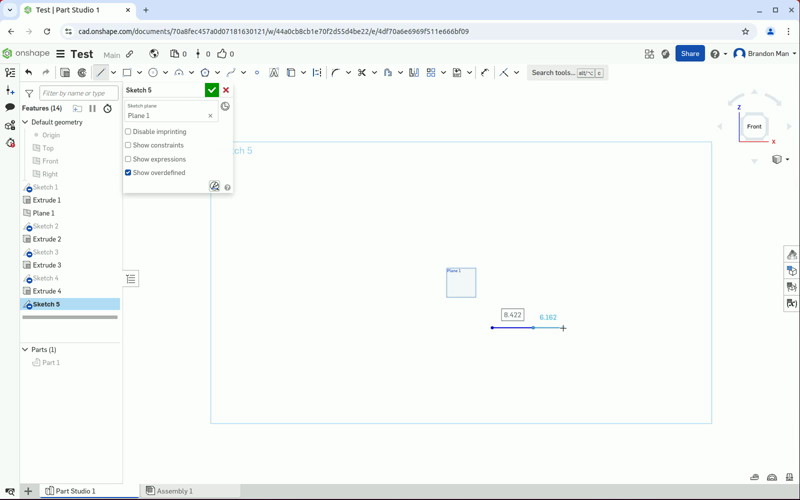
mouse_move(533, 286)
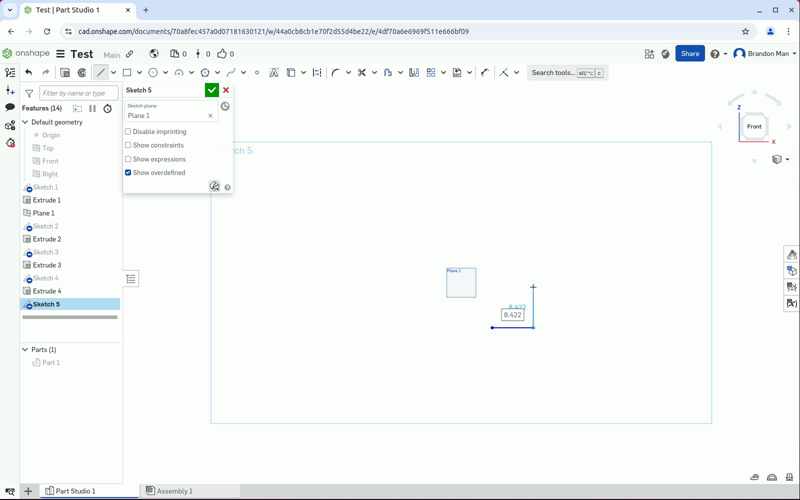
click(533, 286)
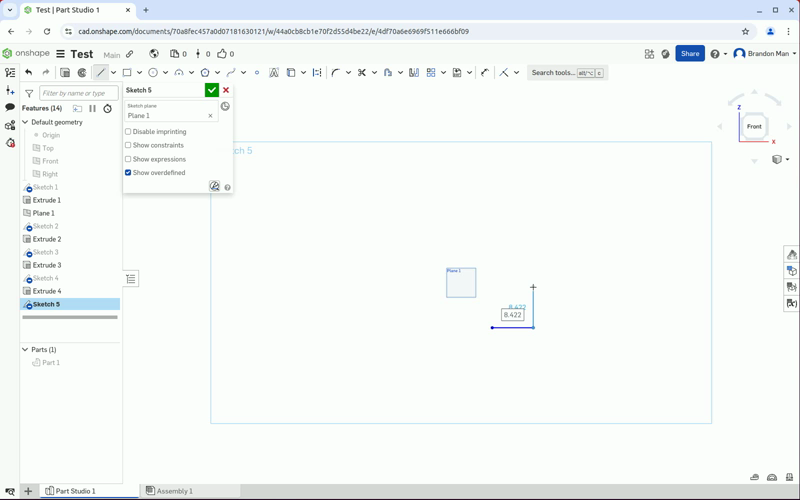
key_up(shift)
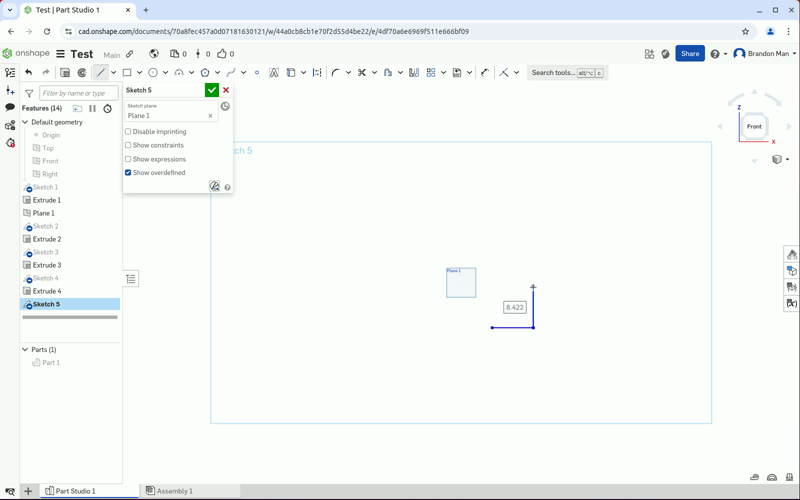
key(esc)
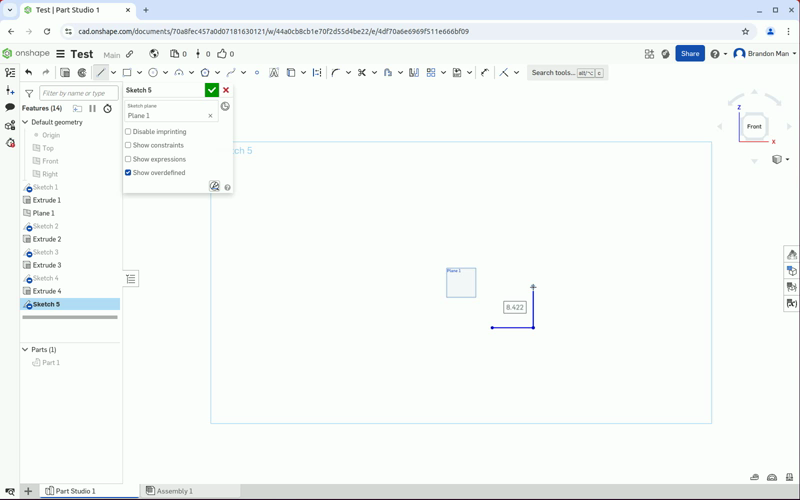
key(a)
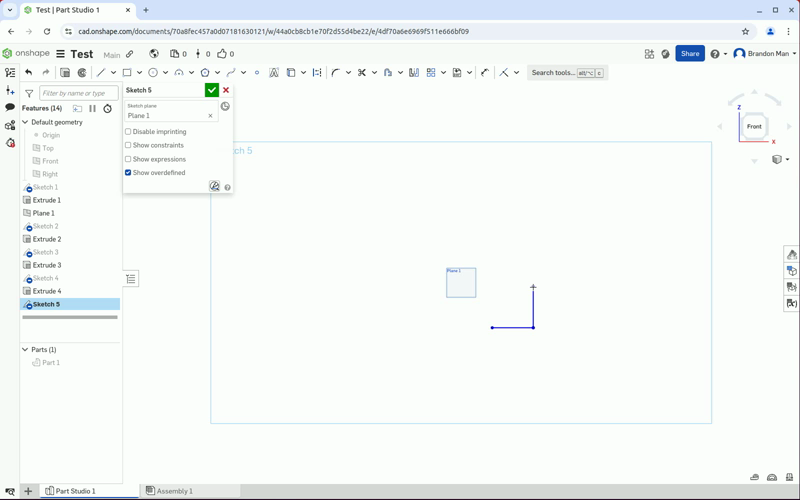
mouse_move(533, 286)
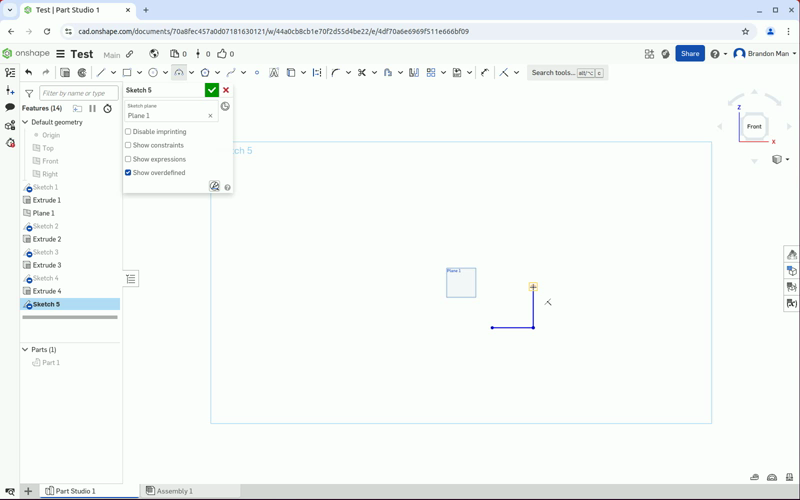
click(533, 286)
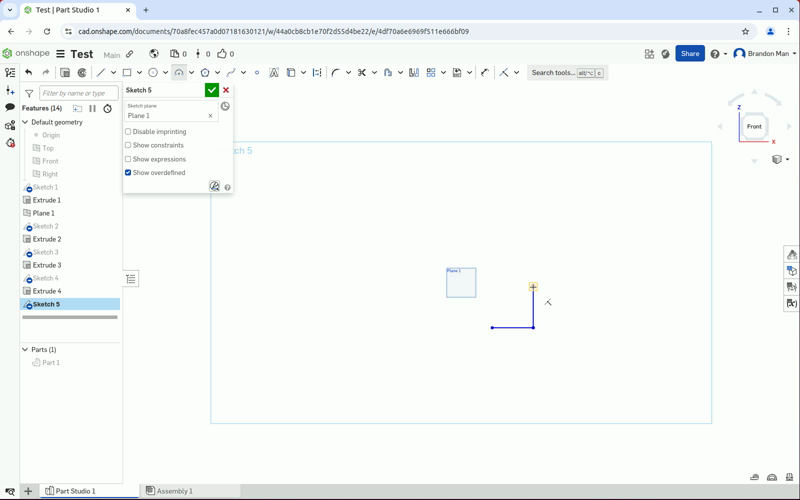
mouse_move(492, 327)
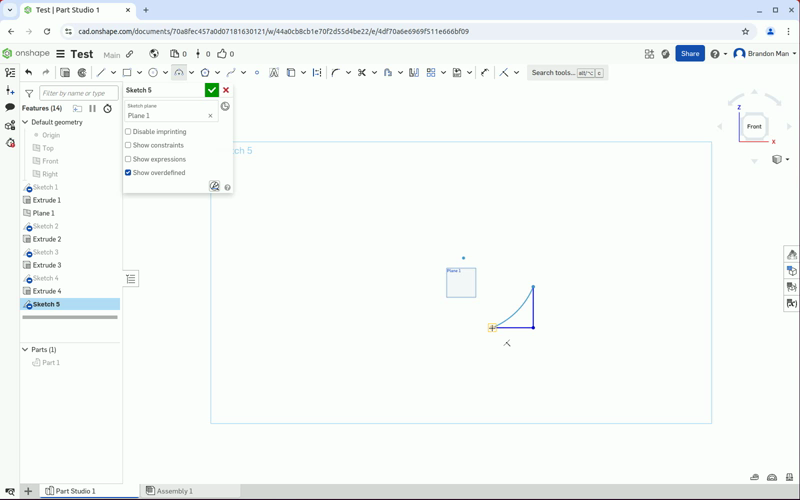
click(492, 327)
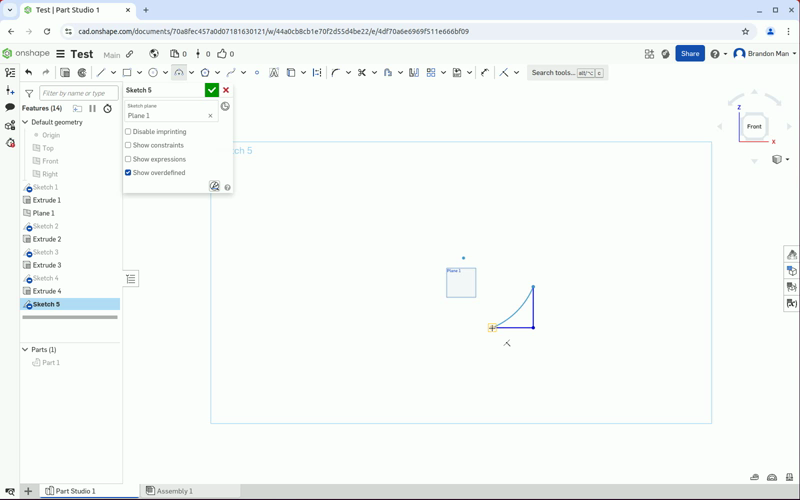
key_down(shift)
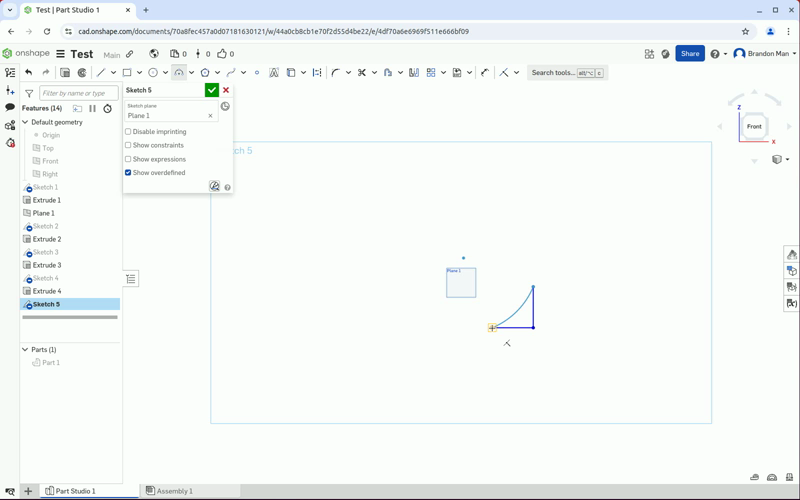
mouse_move(504, 298)
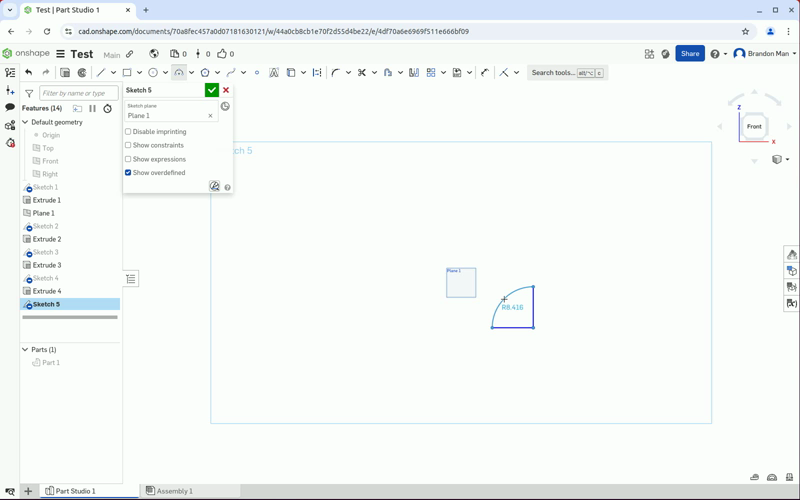
click(504, 298)
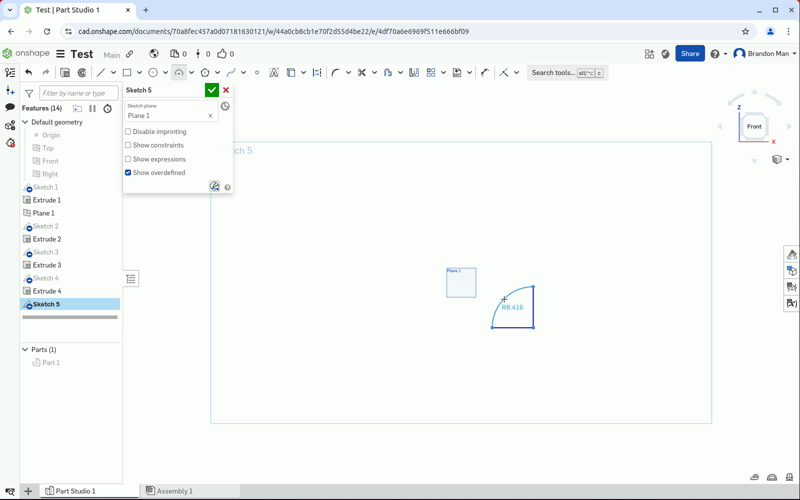
key_up(shift)
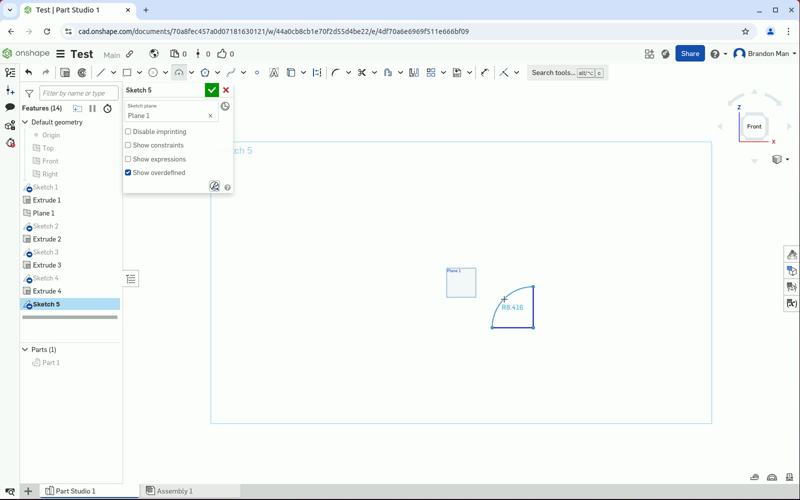
key(esc)
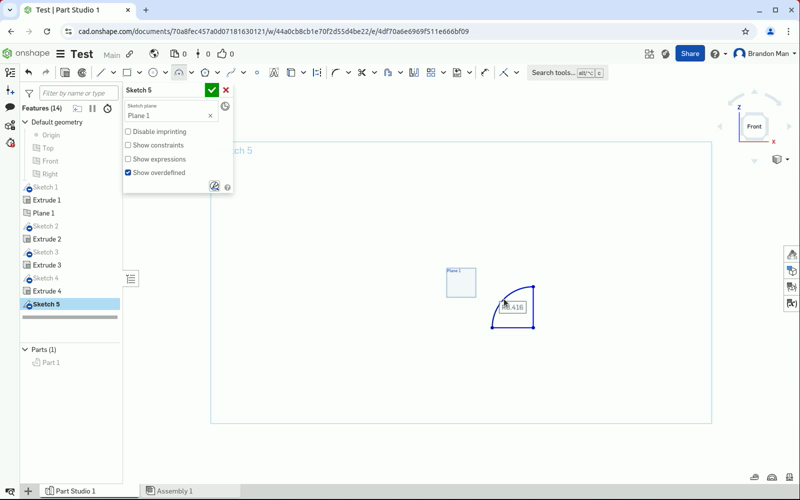
mouse_move(523, 299)
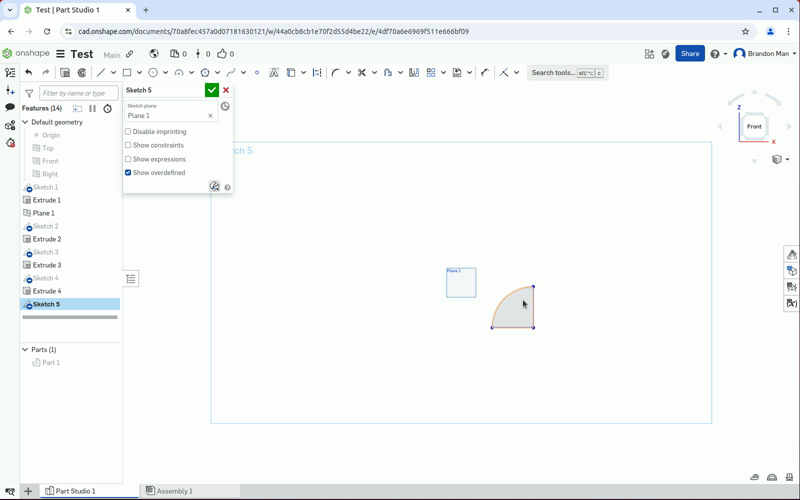
scroll(6)
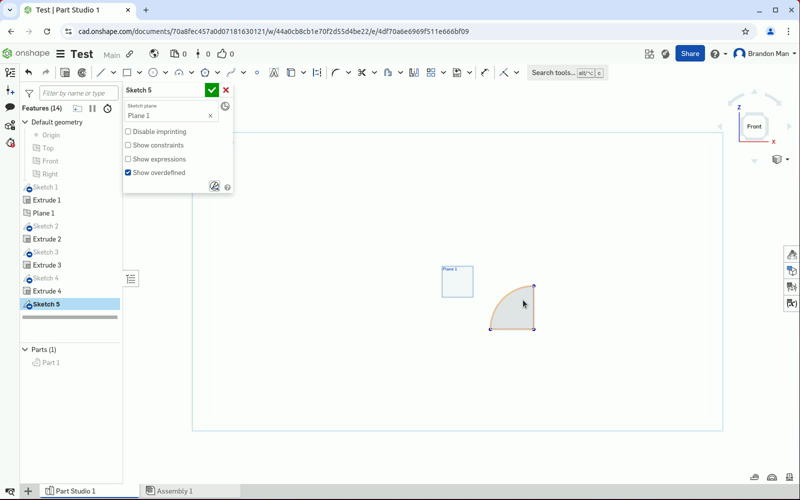
scroll(6)
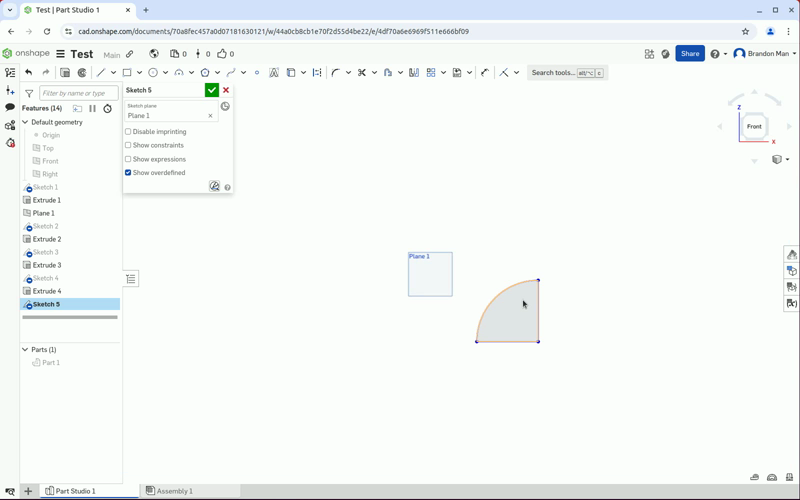
scroll(6)
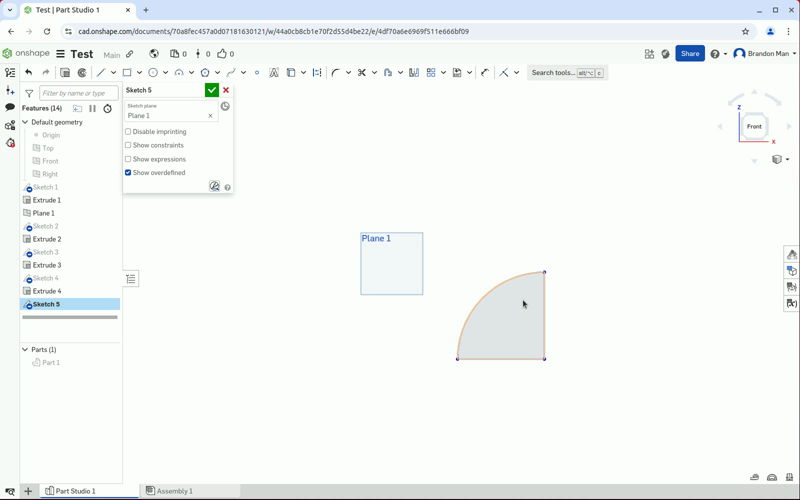
scroll(6)
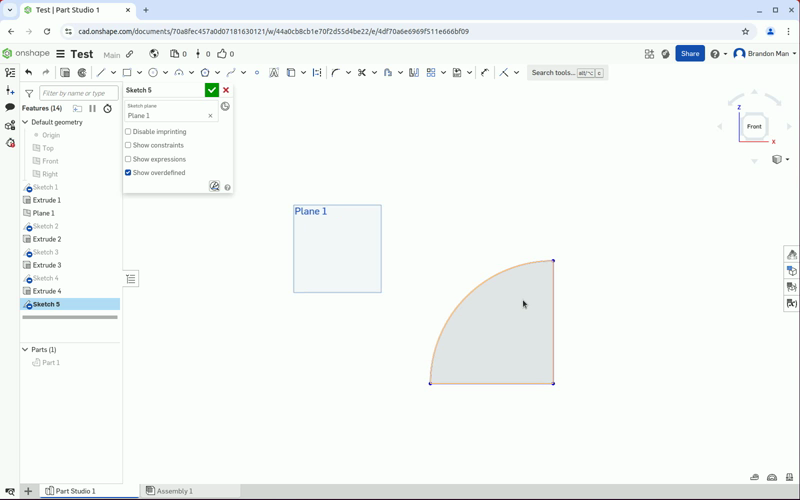
scroll(6)
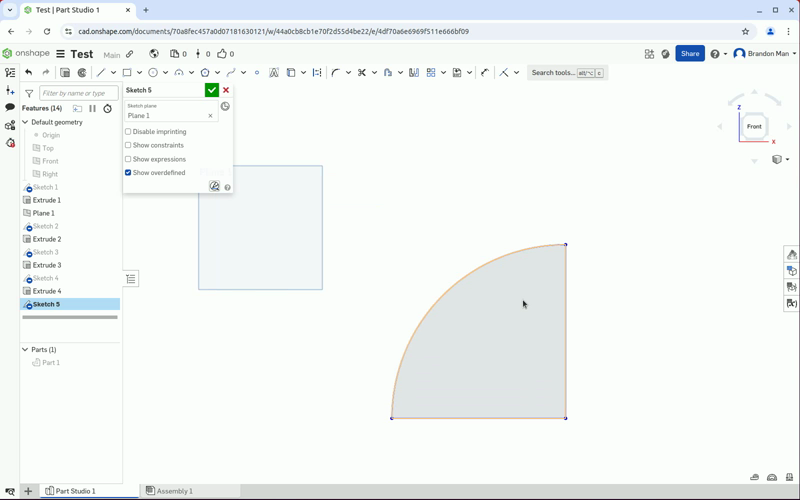
scroll(6)
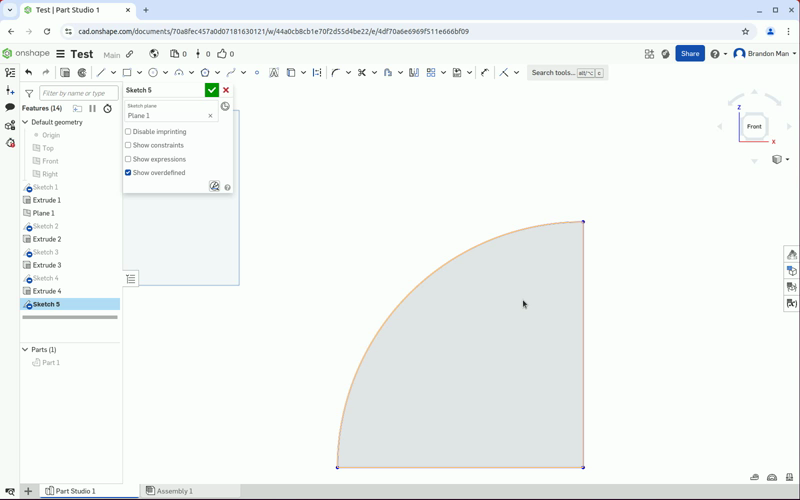
scroll(6)
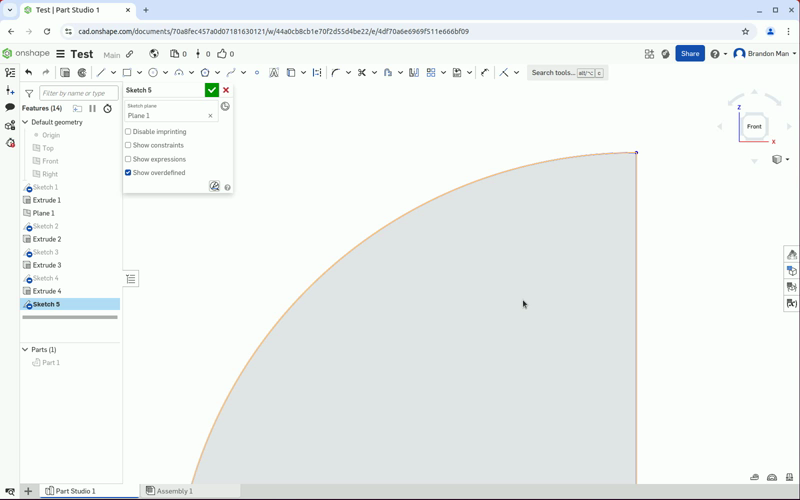
click(523, 299)
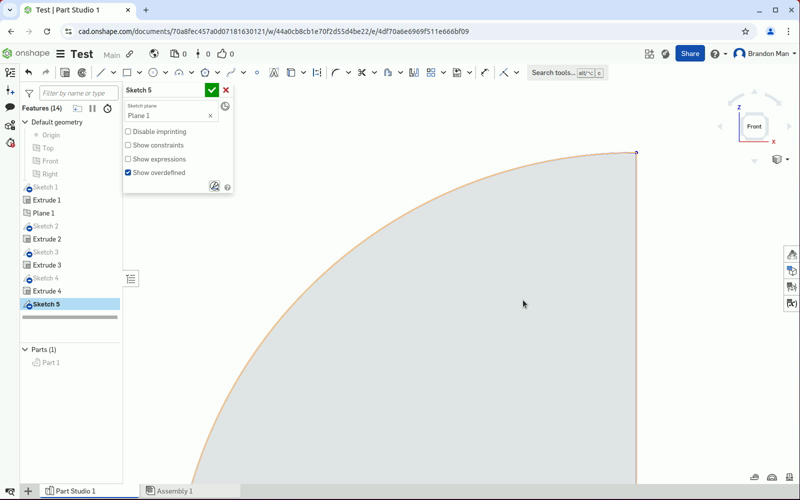
scroll(-6)
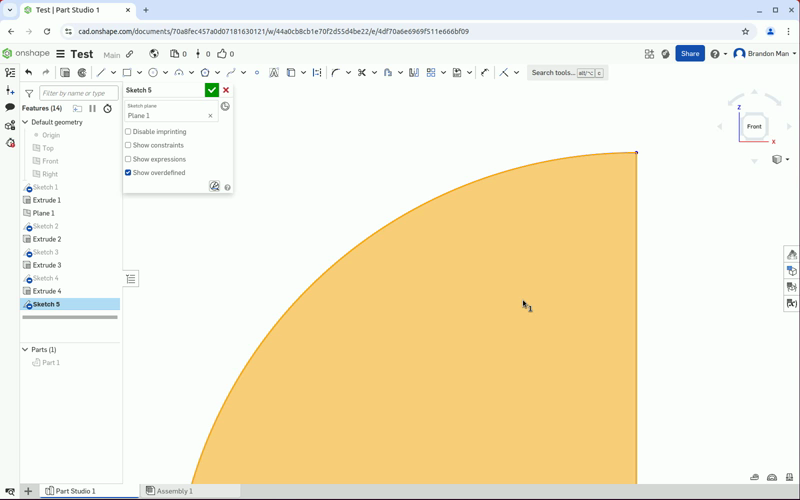
scroll(-6)
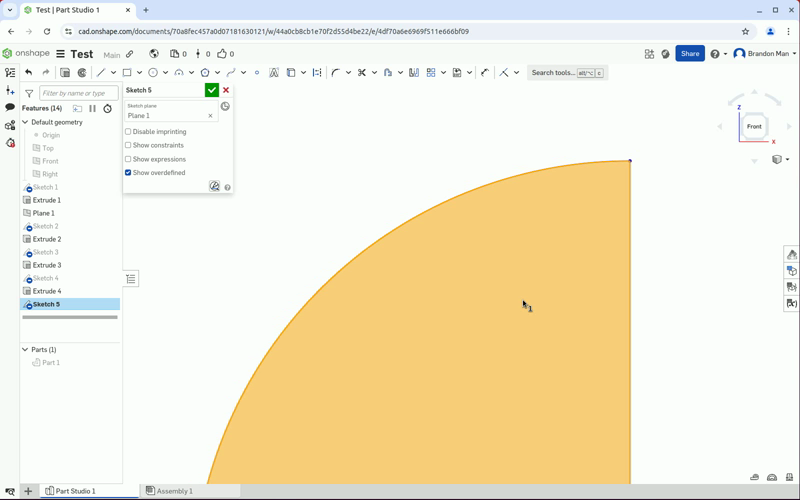
scroll(-6)
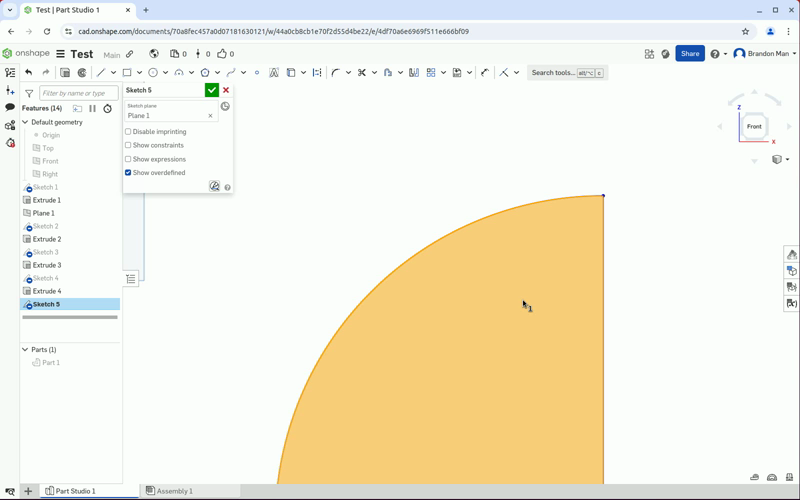
scroll(-6)
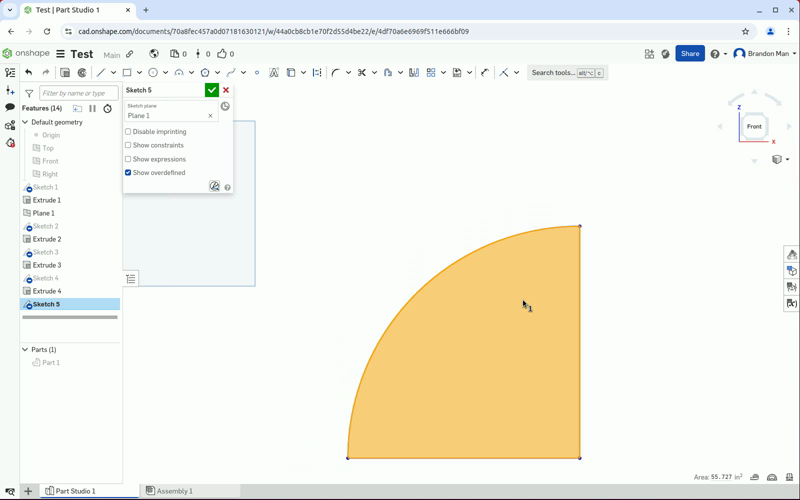
scroll(-6)
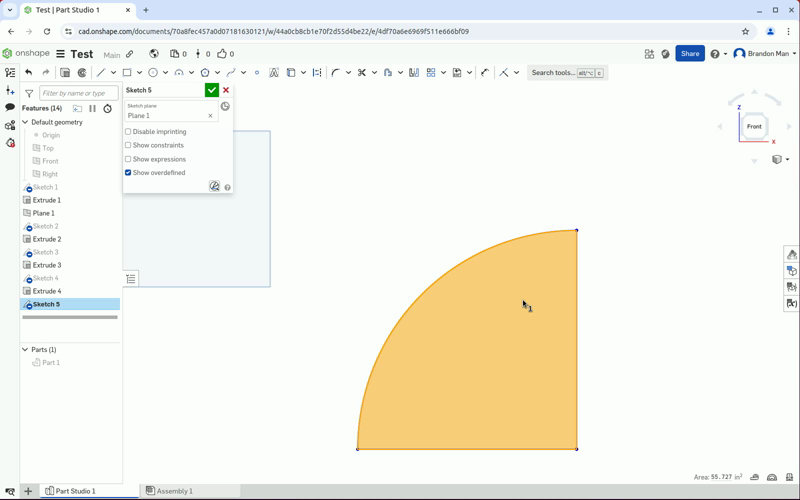
scroll(-6)
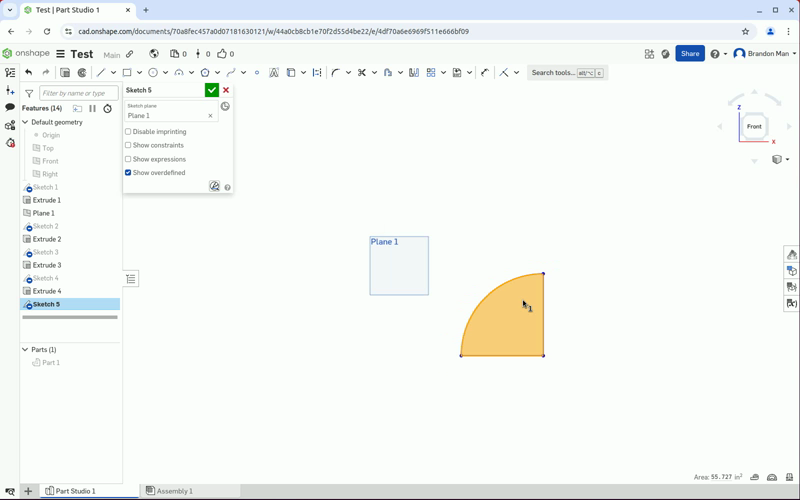
scroll(-6)
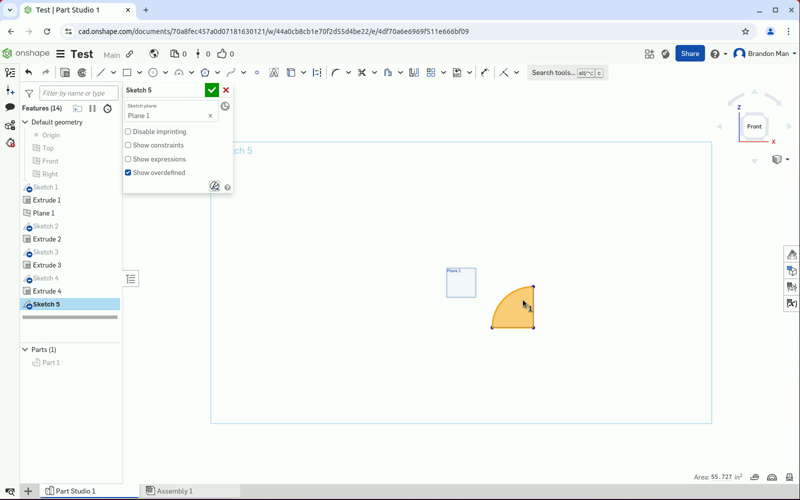
mouse_move(73, 352)
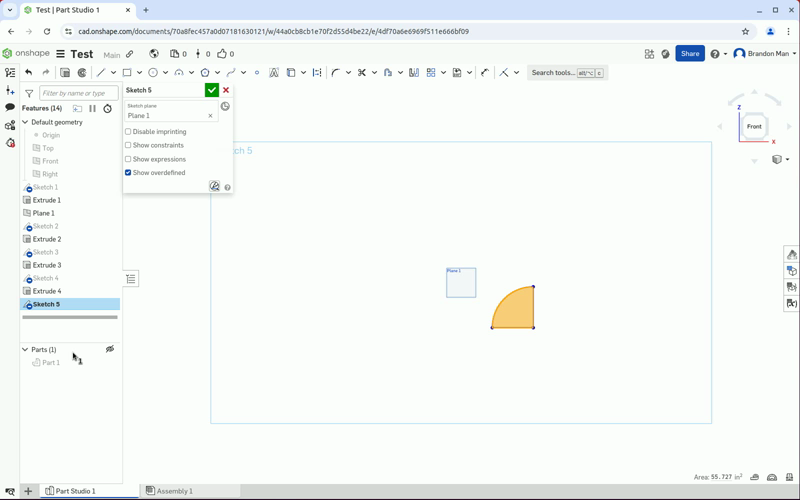
key(shift+y)
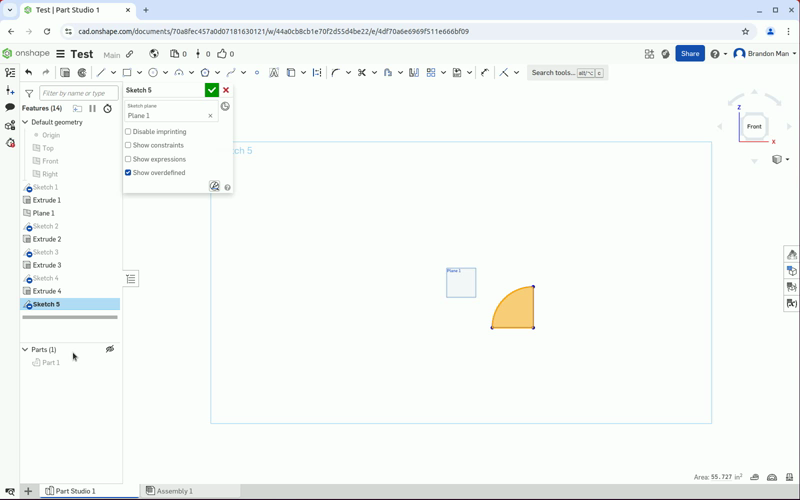
key(shift+e)
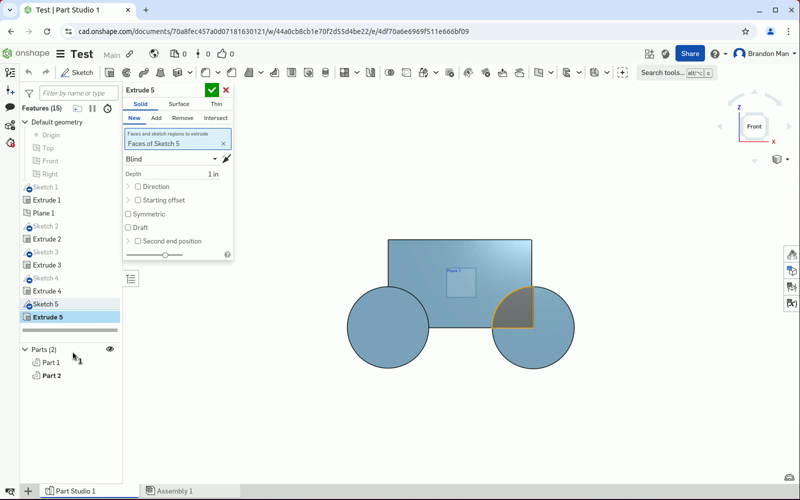
mouse_move(143, 106)
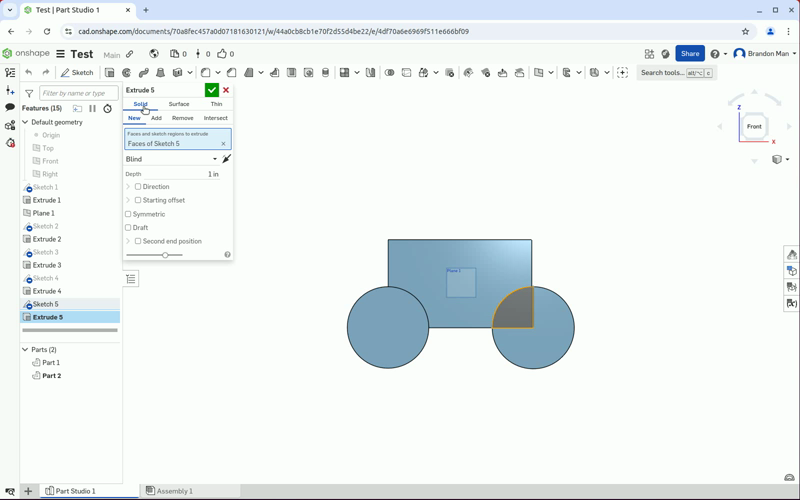
click(143, 106)
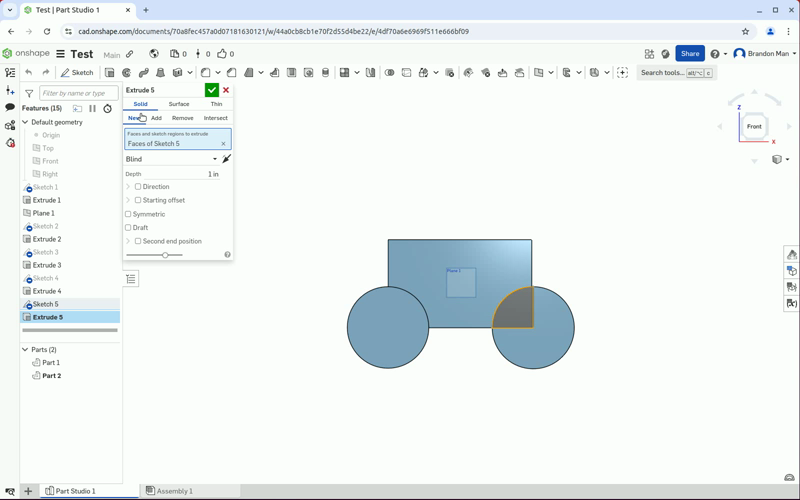
mouse_move(137, 120)
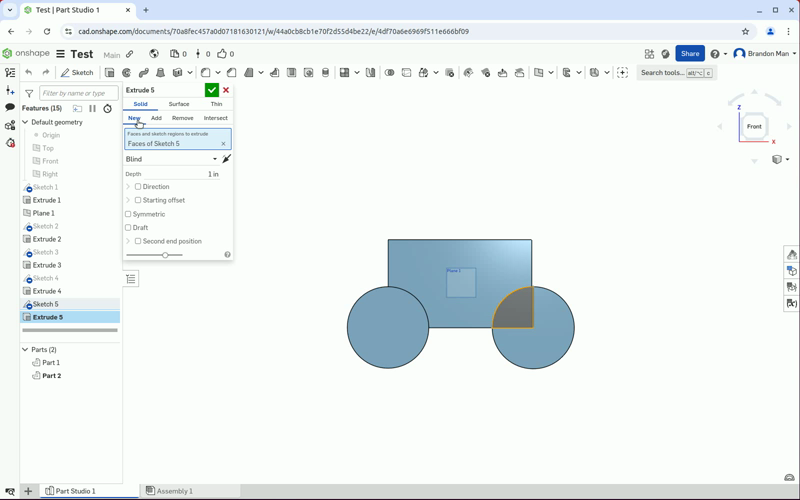
click(137, 120)
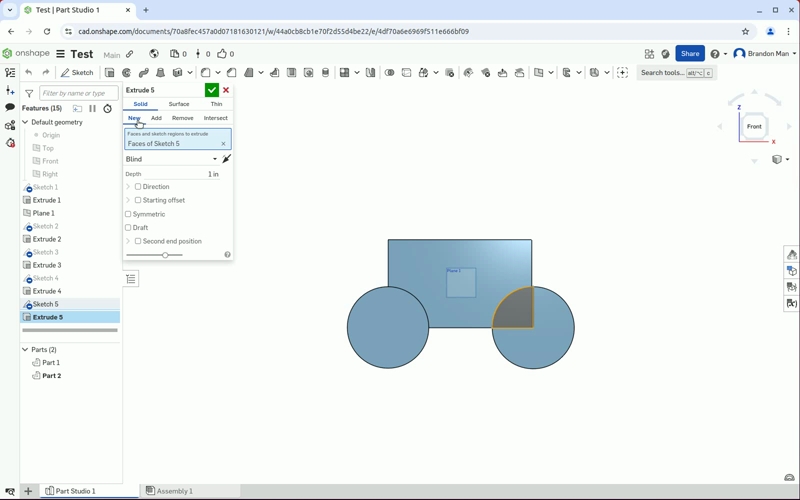
key(tab, 4)
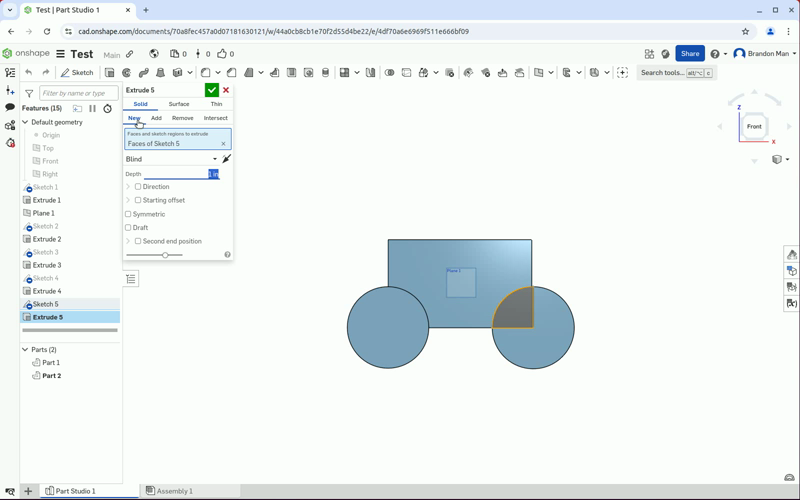
text(-14.924)
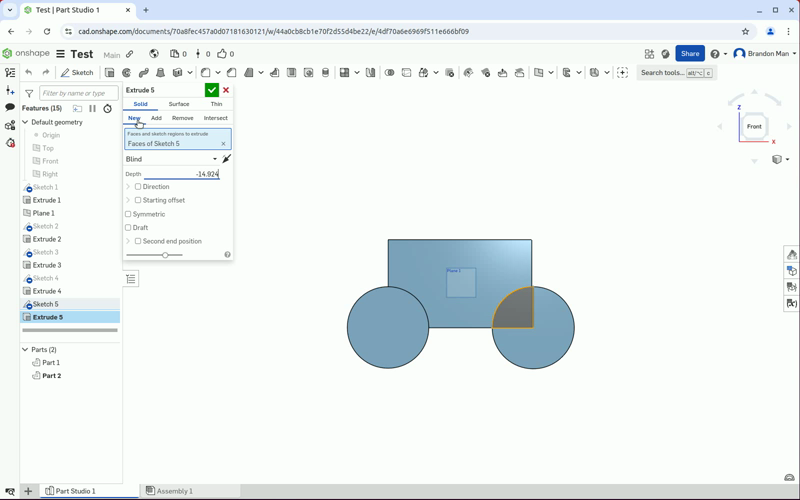
key(enter)
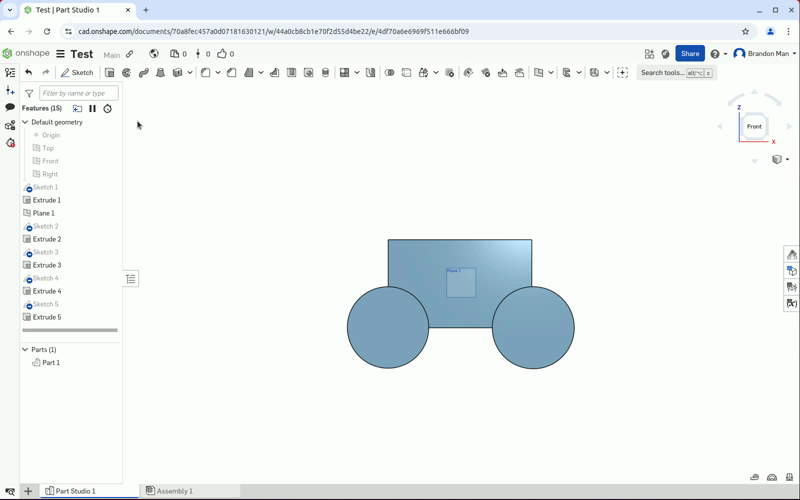
key(shift+h)
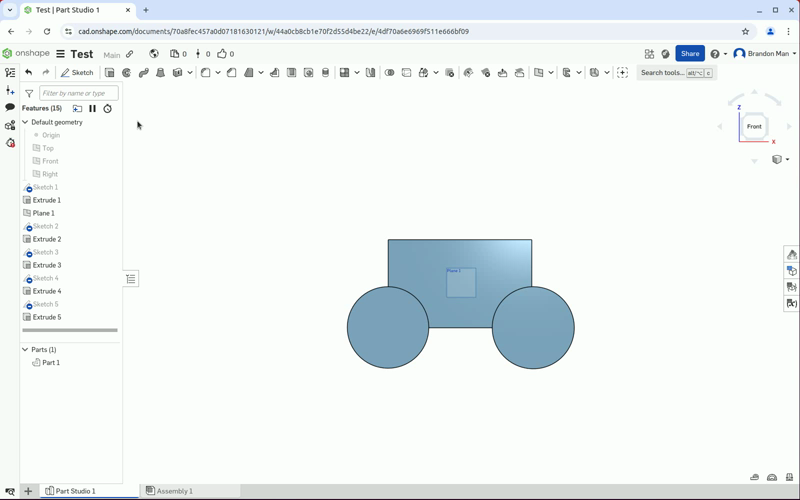
key(shift+h)
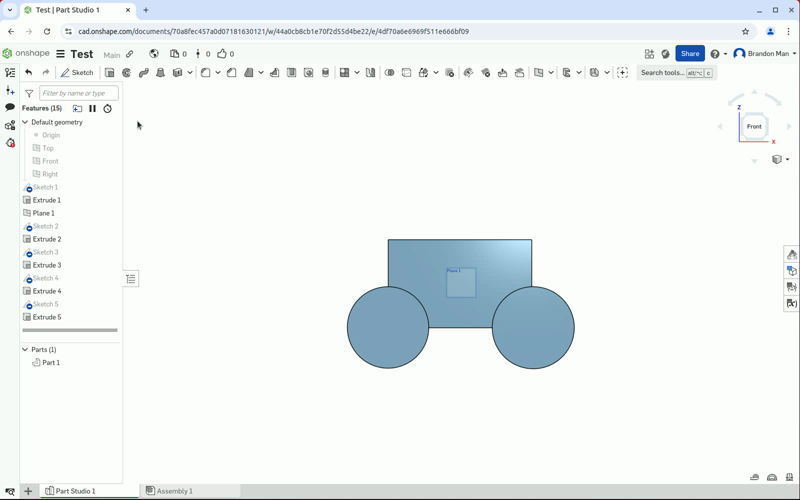
mouse_move(73, 189)
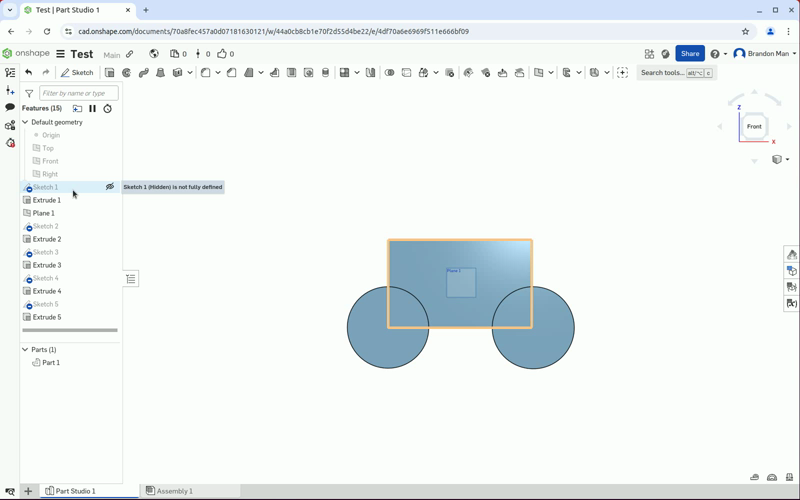
click(73, 189)
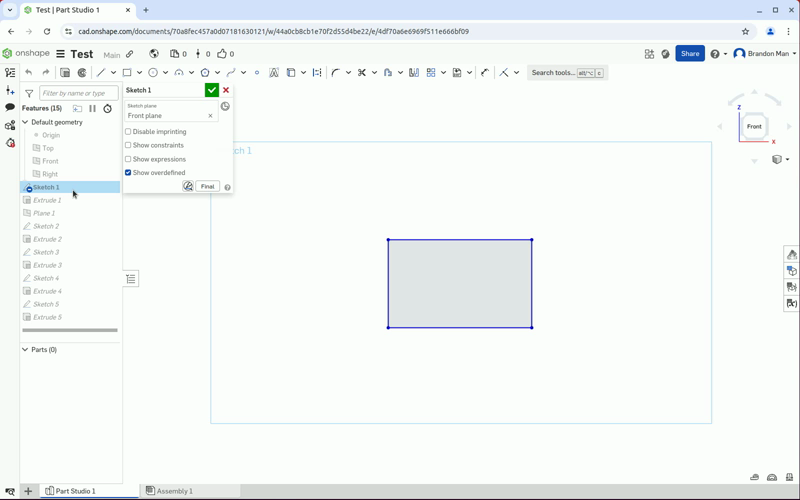
mouse_move(229, 92)
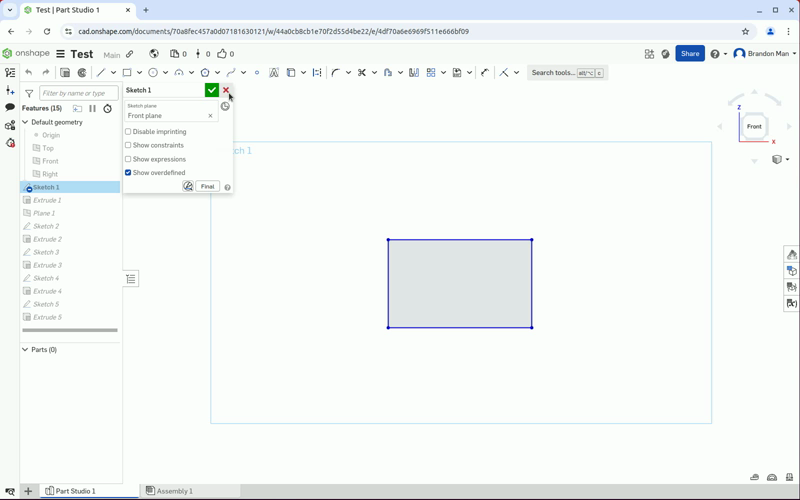
click(229, 92)
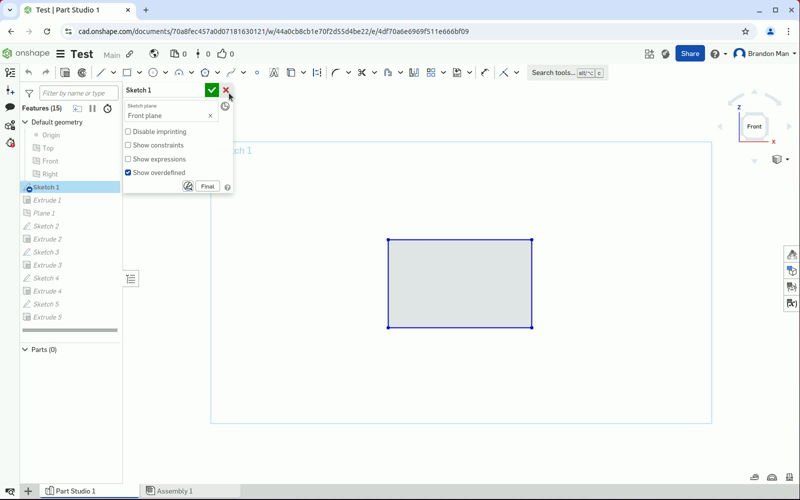
key(shift+s)
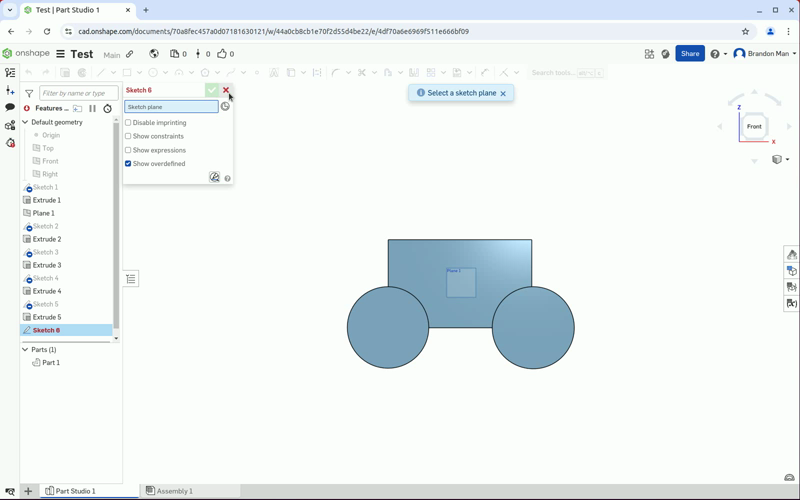
mouse_move(69, 215)
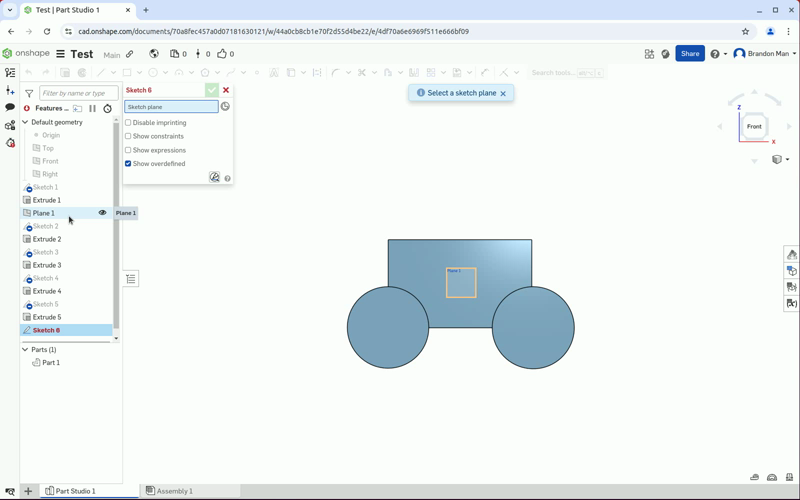
click(69, 215)
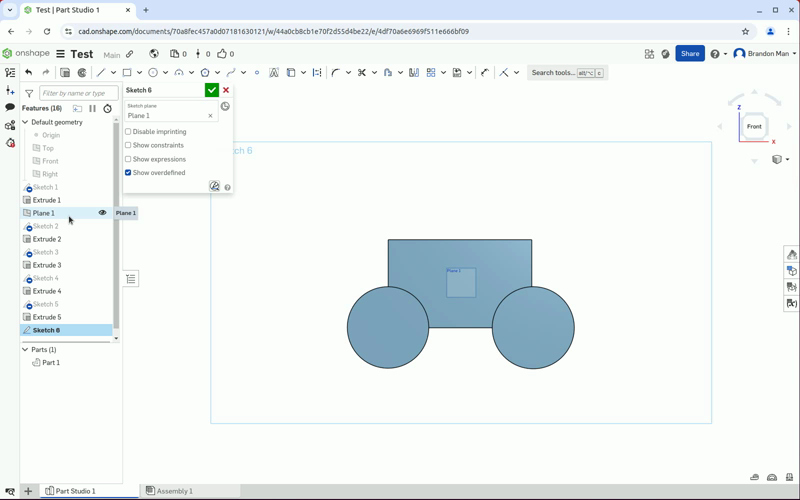
mouse_move(73, 352)
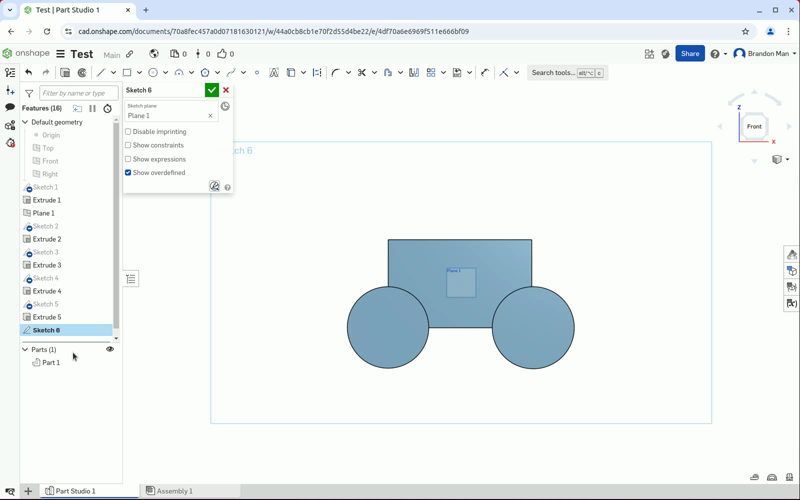
key(y)
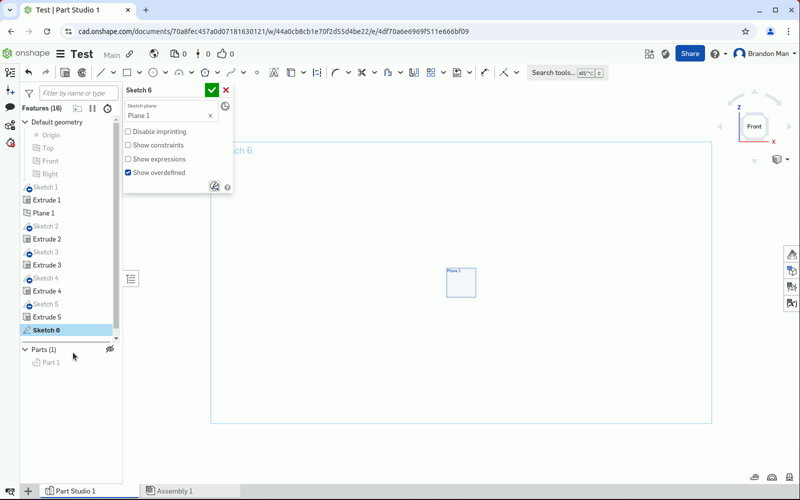
key(c)
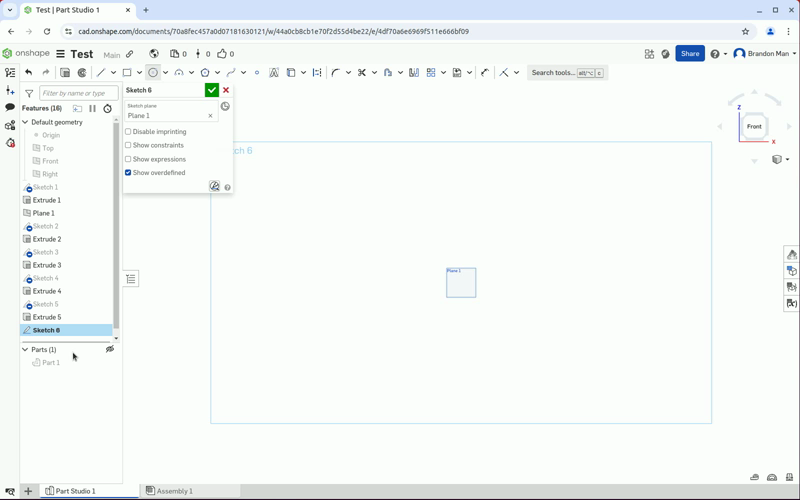
key_down(shift)
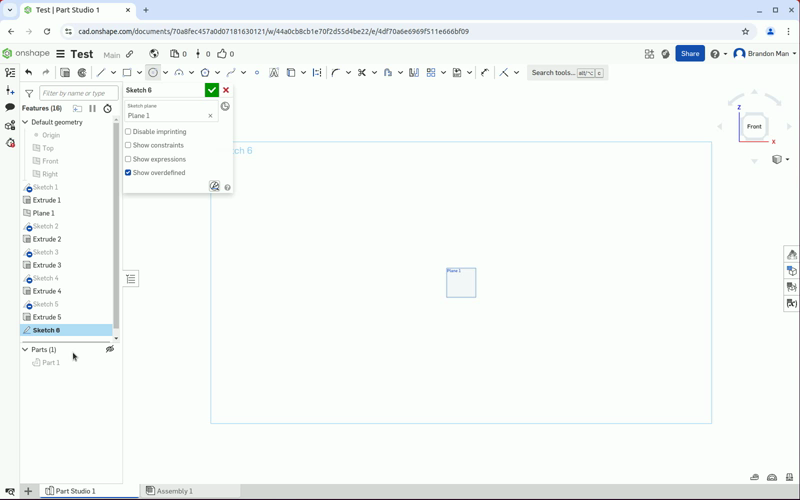
mouse_move(389, 327)
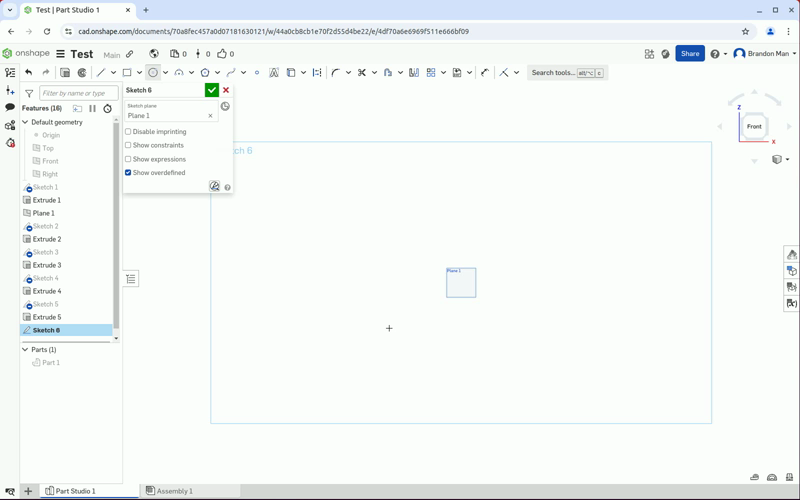
click(389, 327)
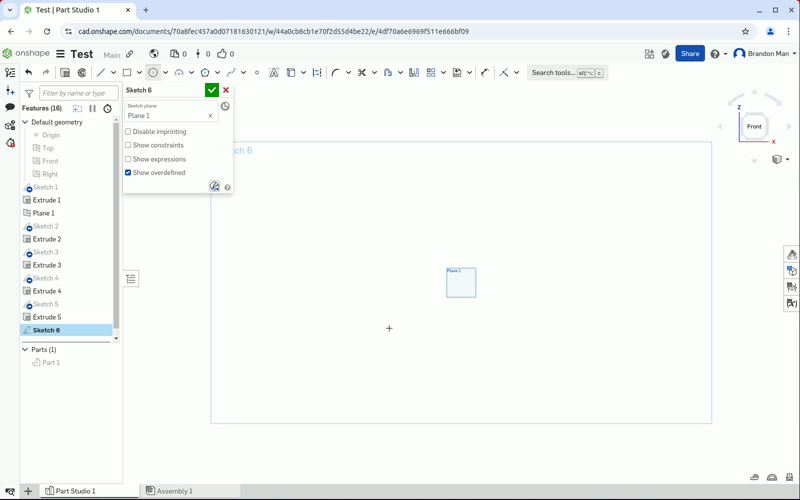
key_up(shift)
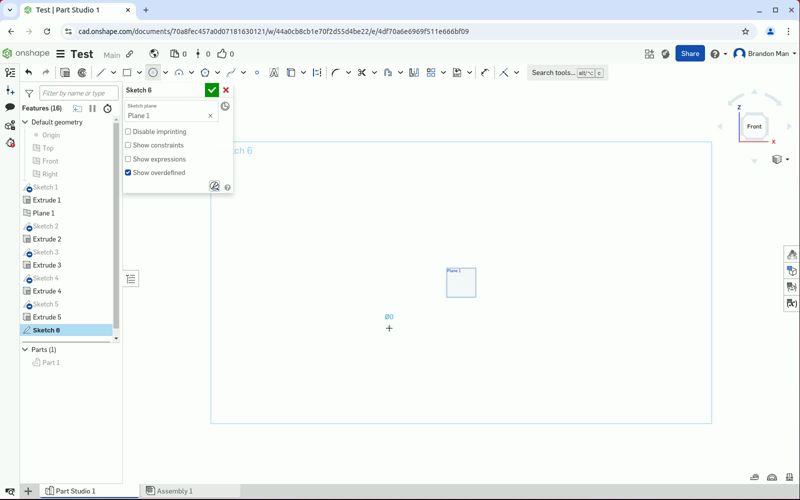
mouse_move(429, 327)
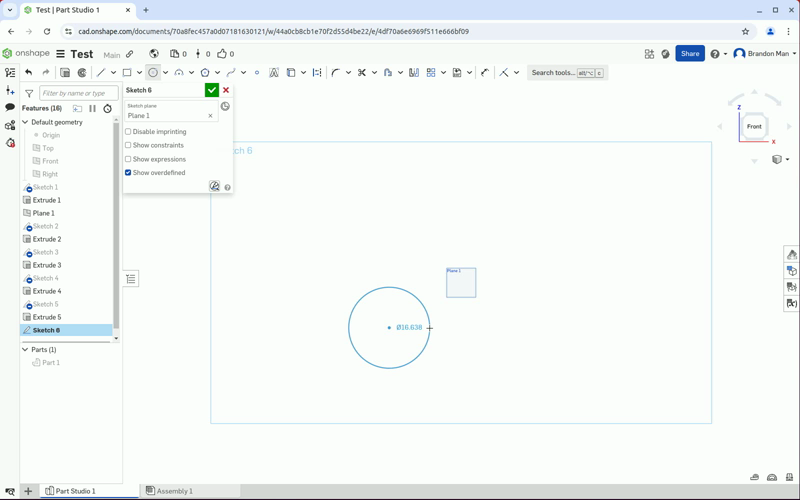
click(429, 327)
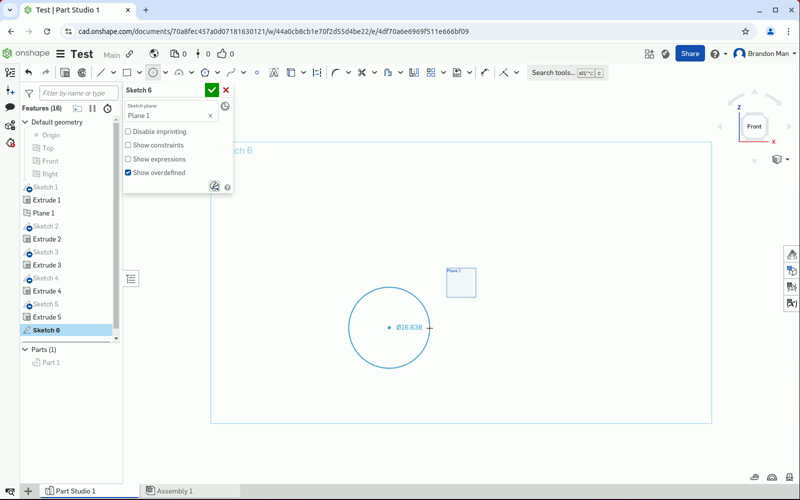
key(esc)
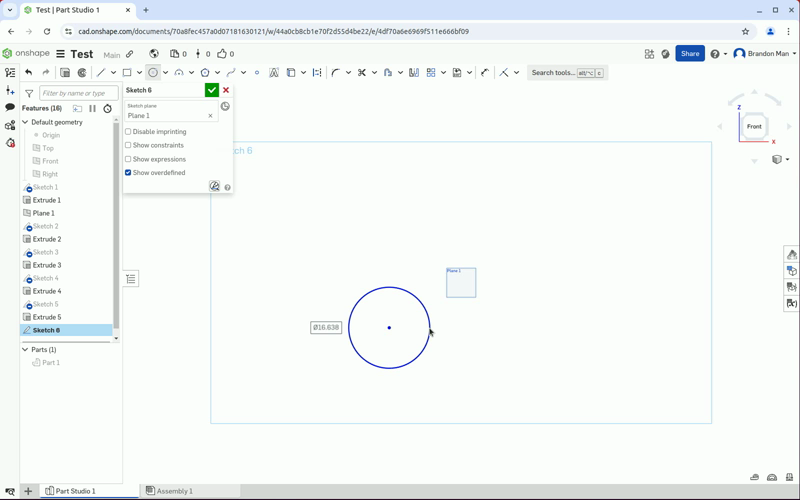
mouse_move(361, 346)
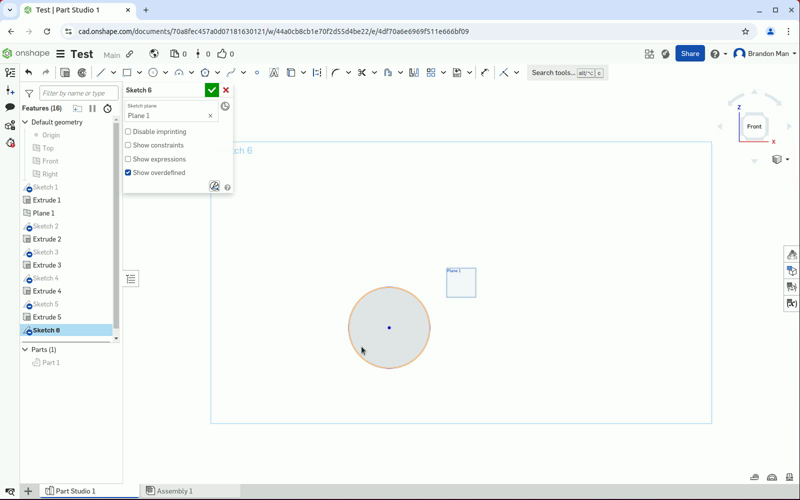
click(361, 346)
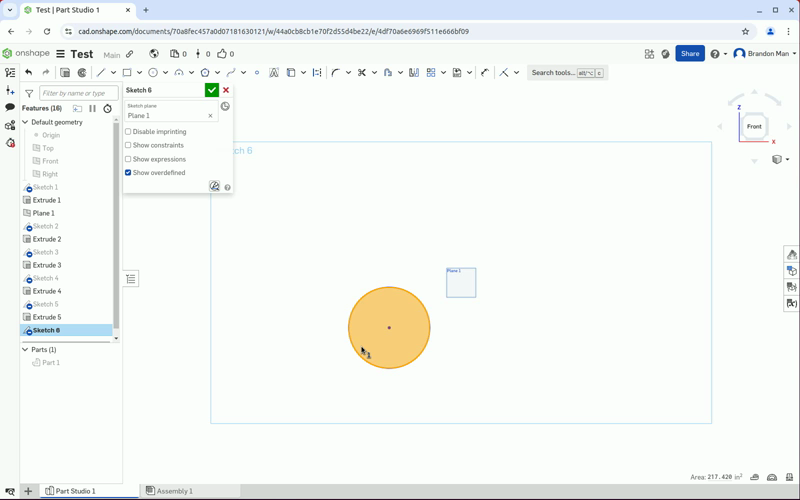
mouse_move(73, 352)
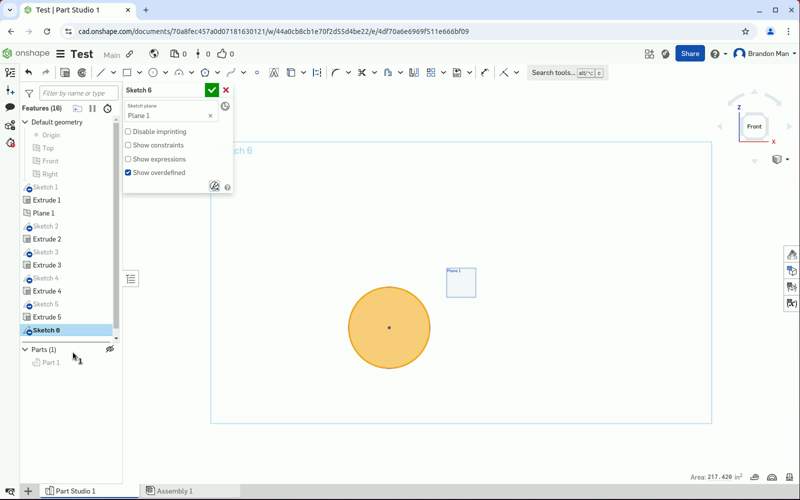
key(shift+y)
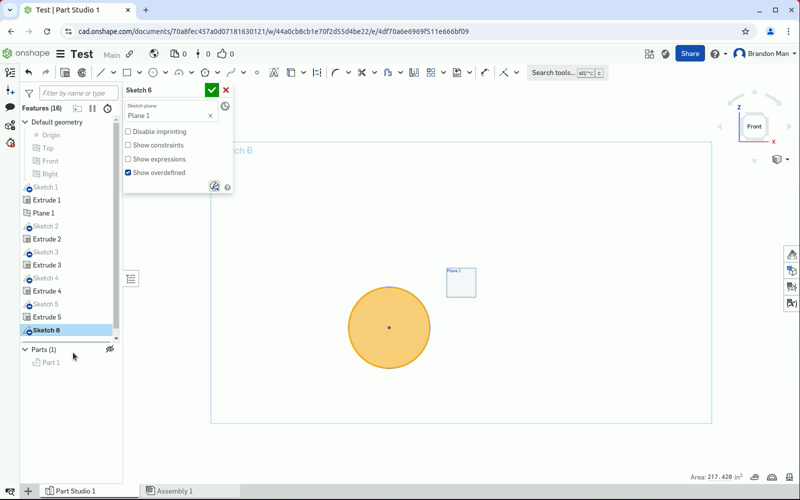
key(shift+e)
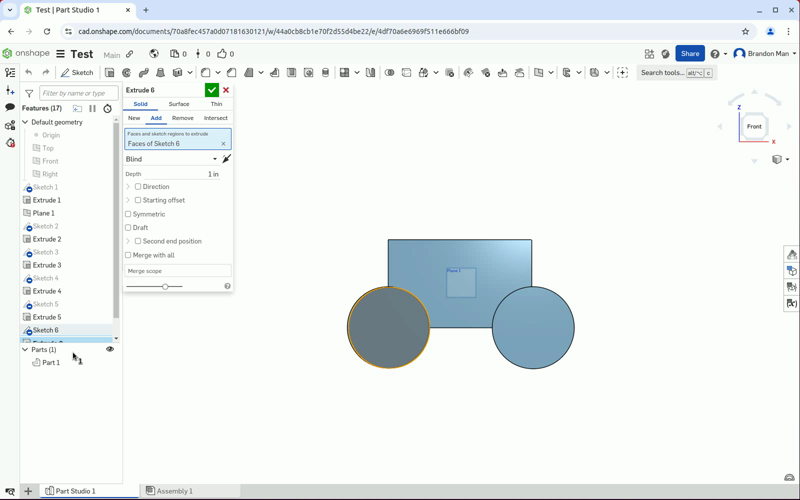
mouse_move(143, 106)
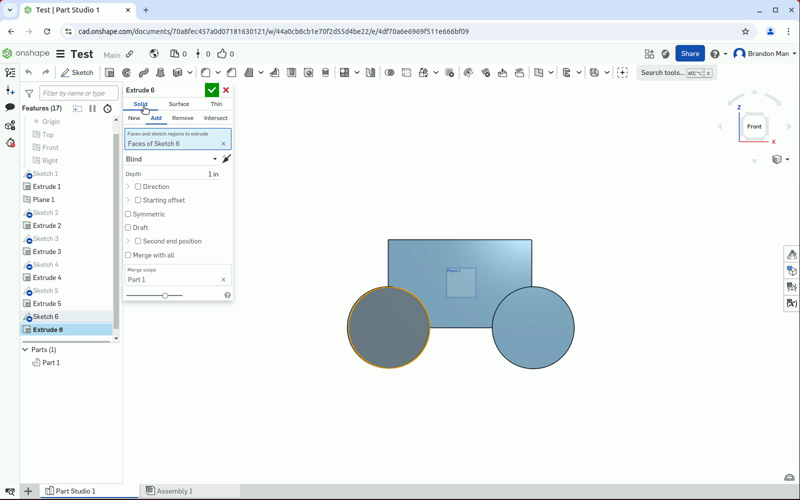
click(143, 106)
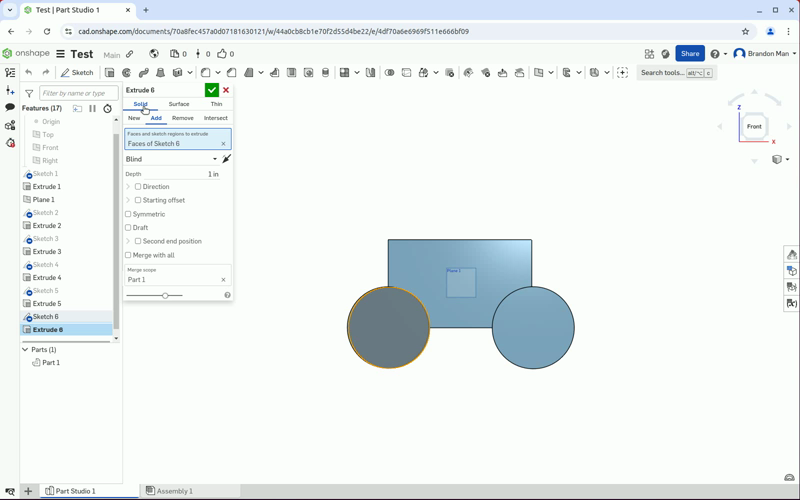
mouse_move(137, 120)
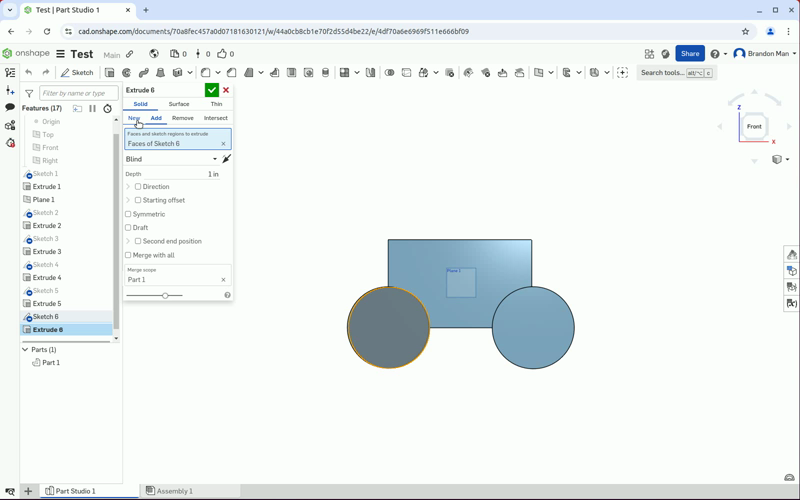
click(137, 120)
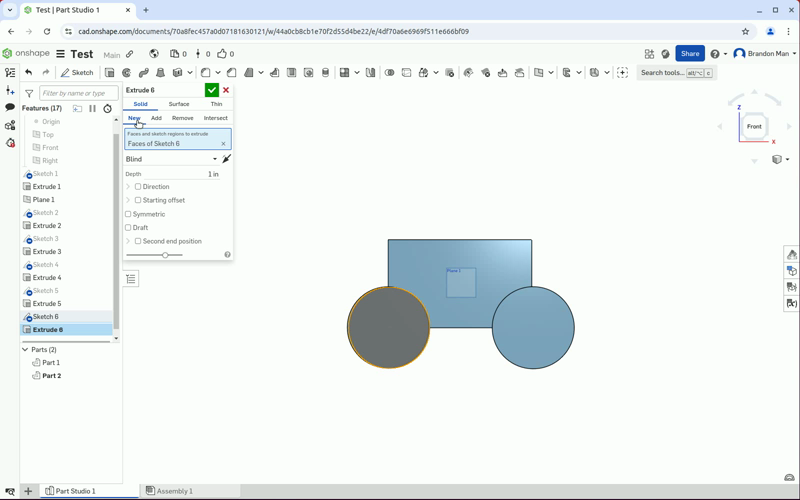
key(tab, 4)
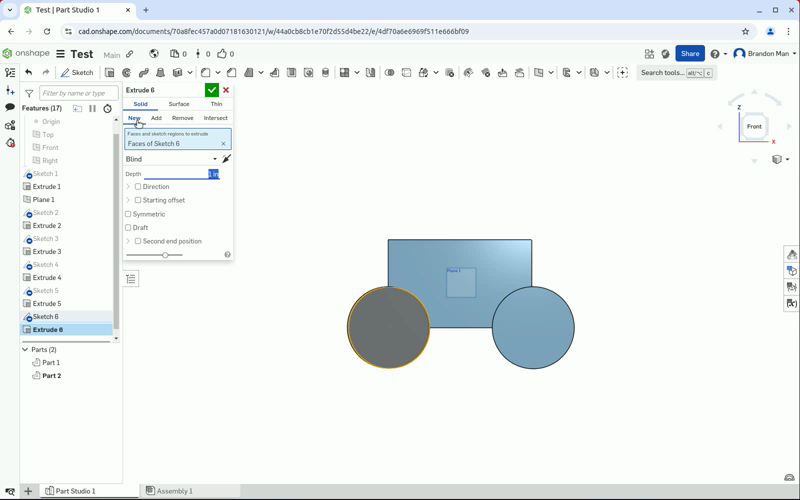
text(1.685)
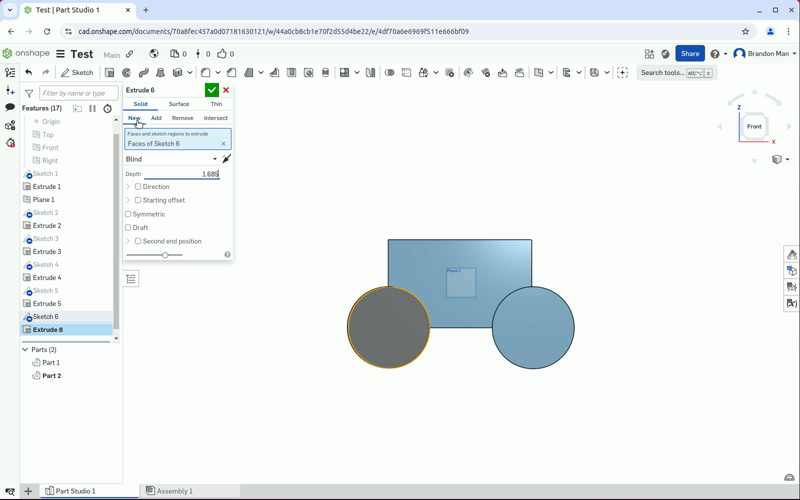
key(enter)
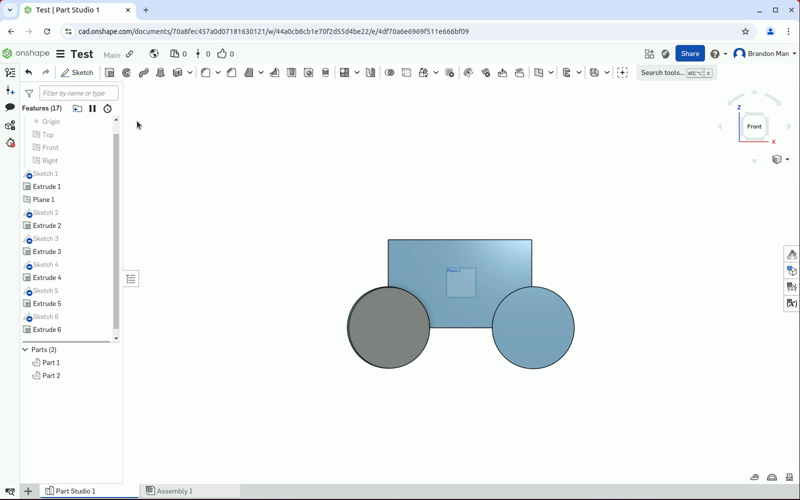
key(shift+h)
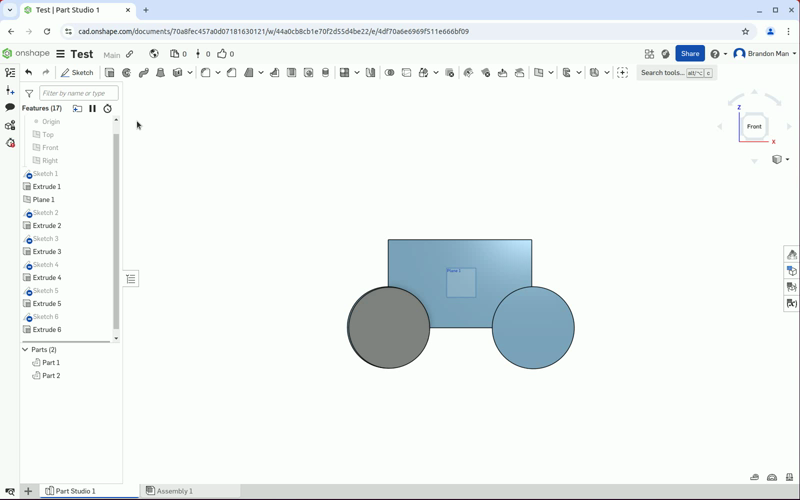
key(shift+h)
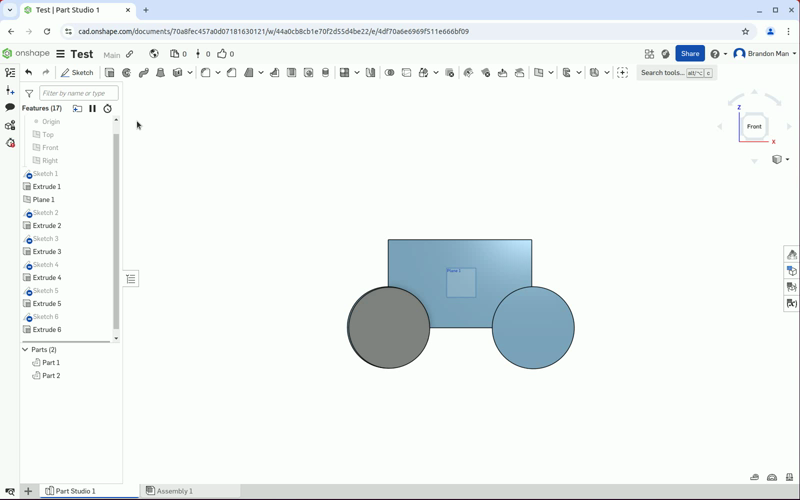
mouse_move(69, 176)
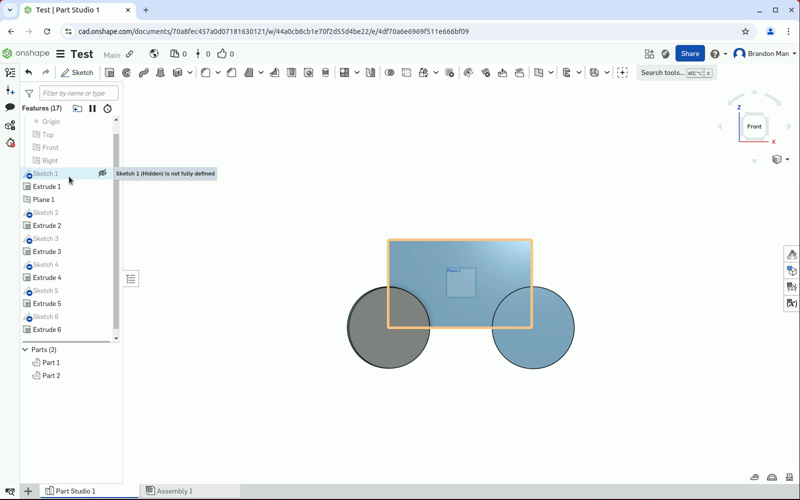
click(69, 176)
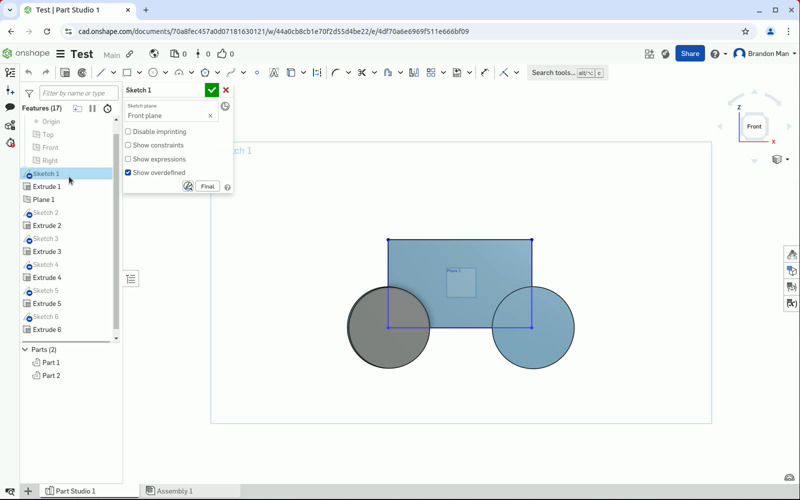
mouse_move(229, 92)
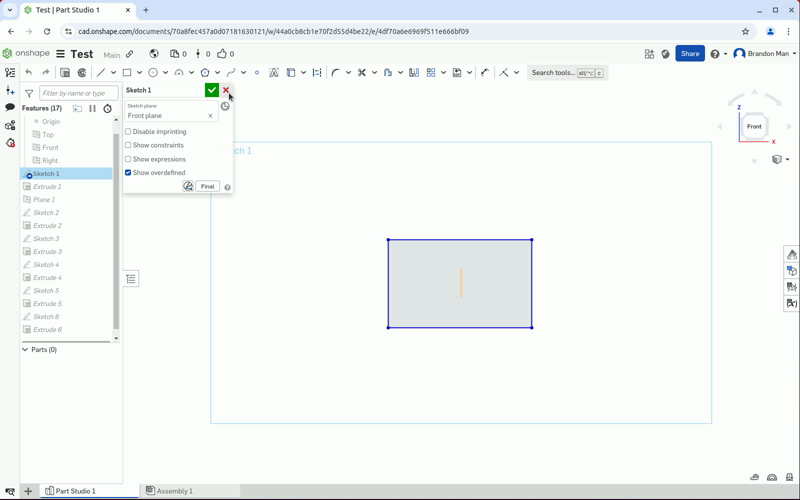
click(229, 92)
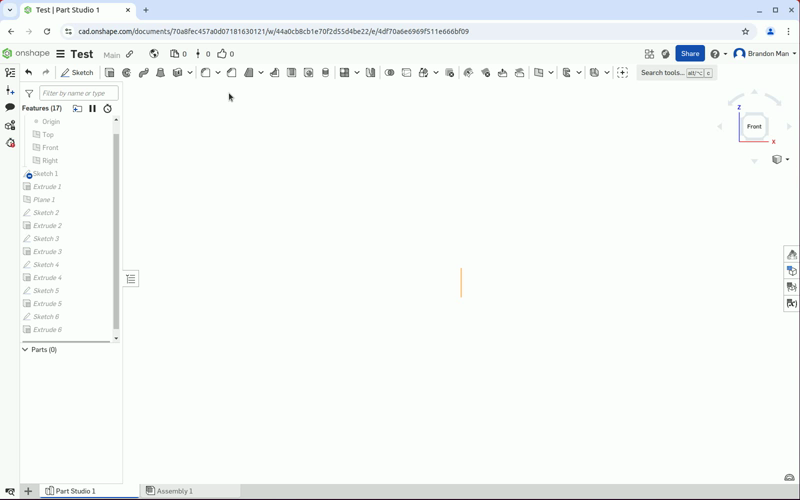
key(shift+s)
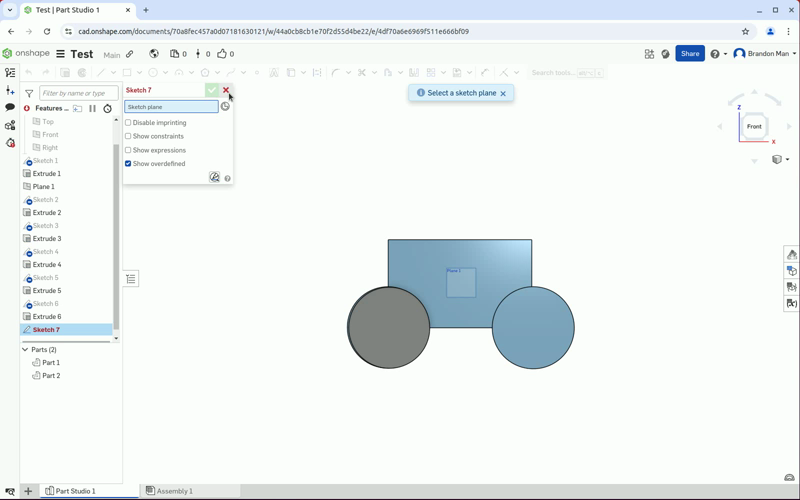
mouse_move(69, 189)
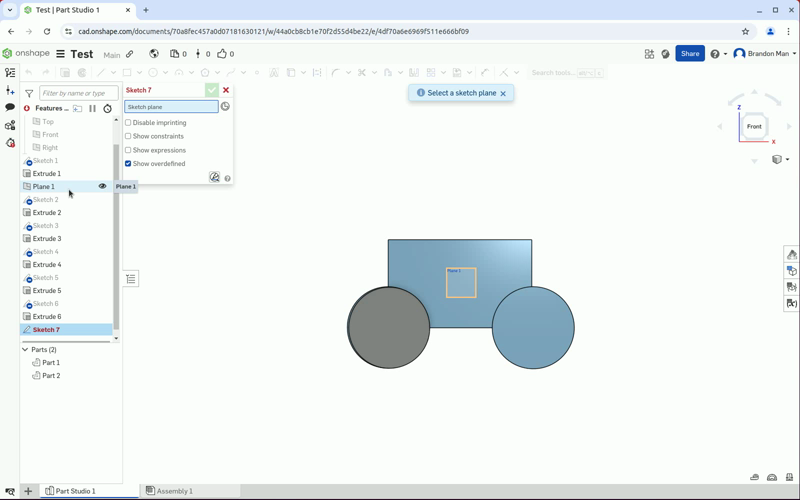
click(69, 189)
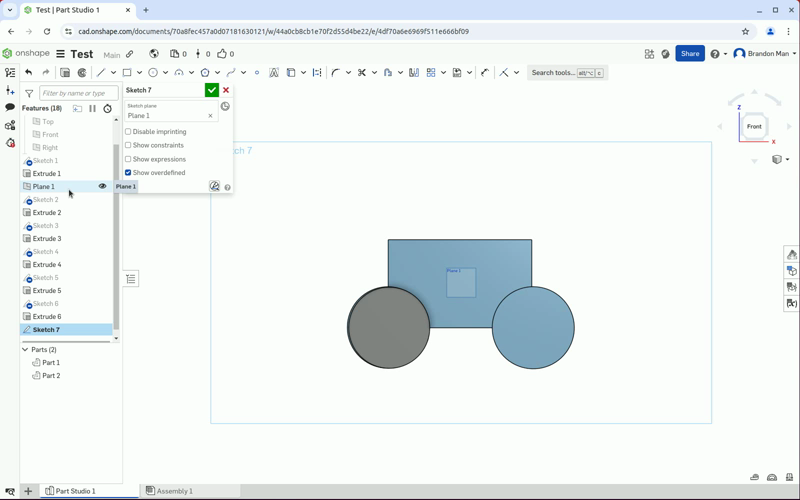
mouse_move(73, 352)
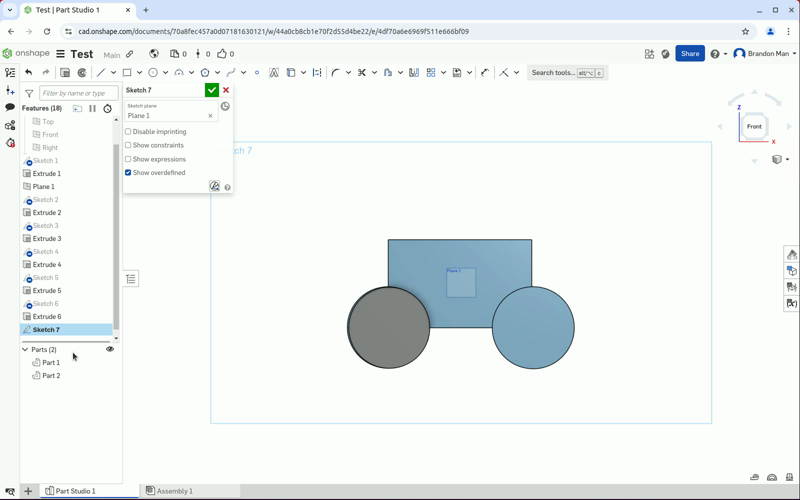
key(y)
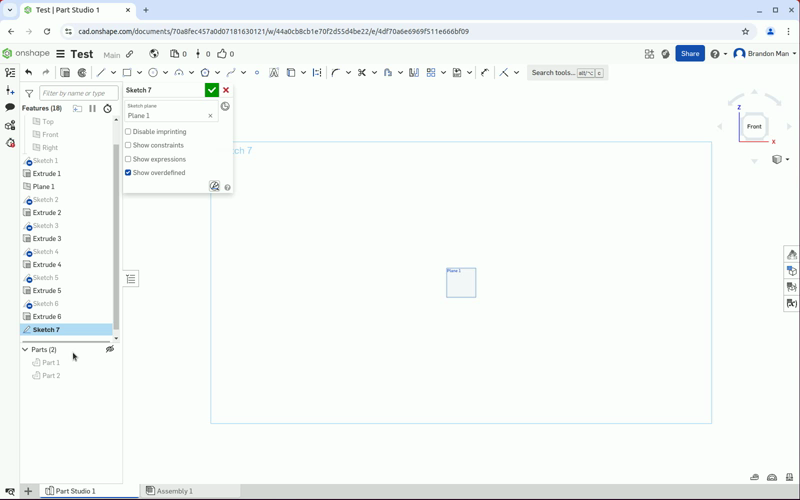
key(c)
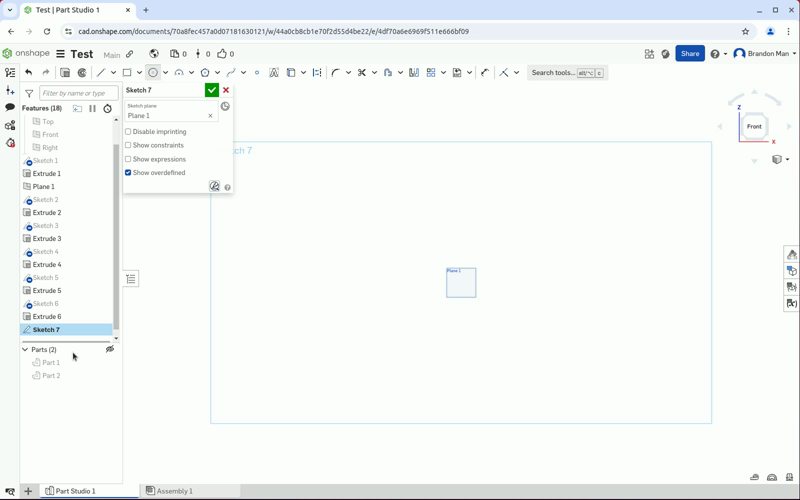
key_down(shift)
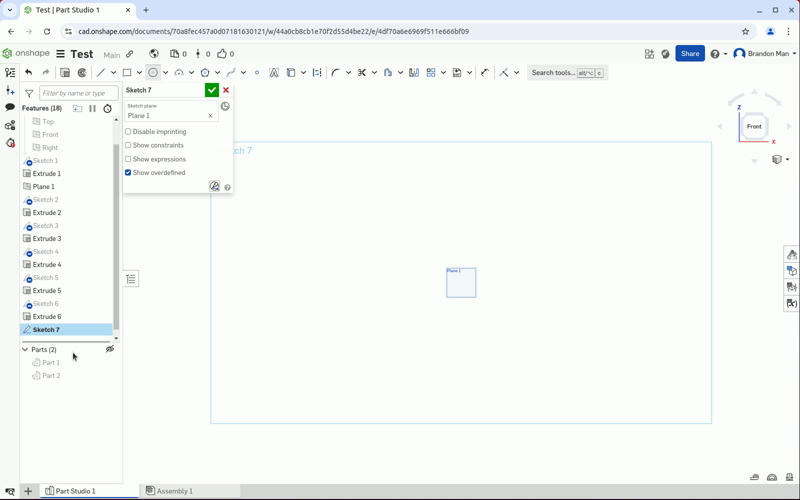
mouse_move(533, 327)
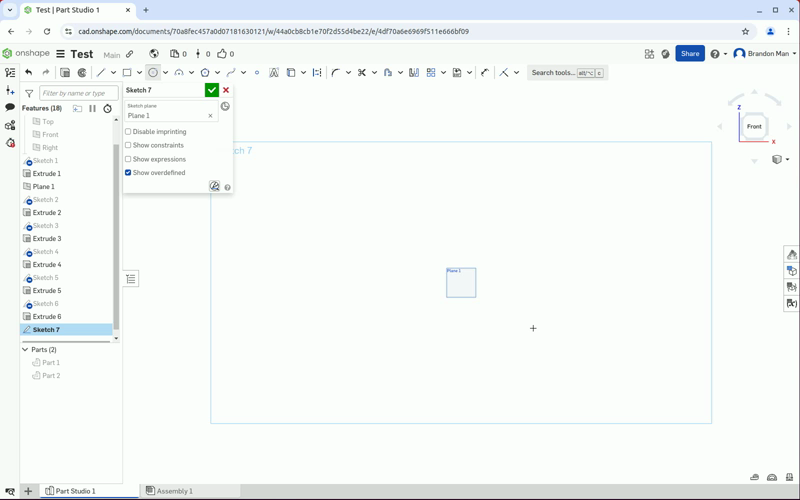
click(533, 327)
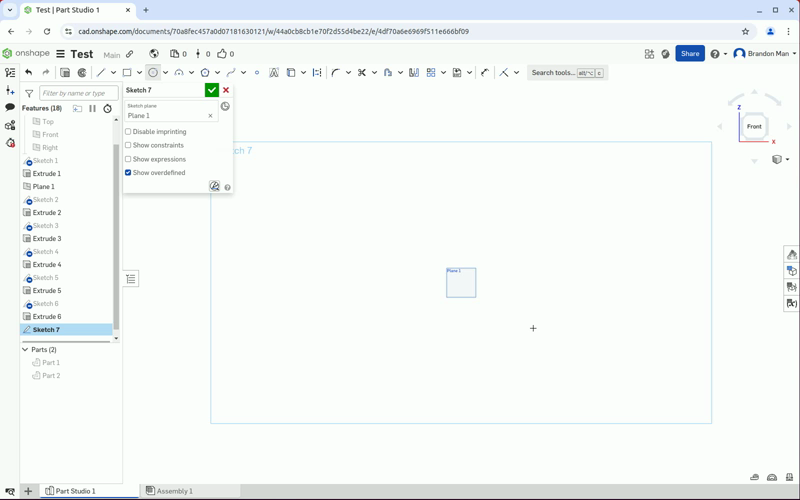
key_up(shift)
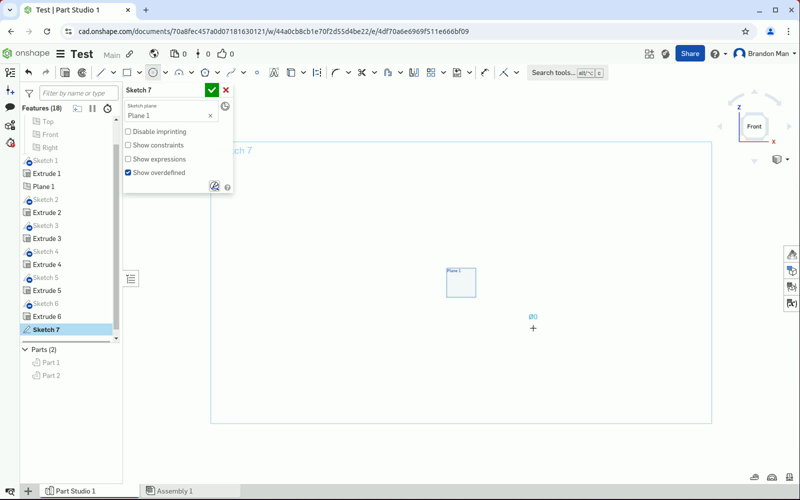
mouse_move(573, 327)
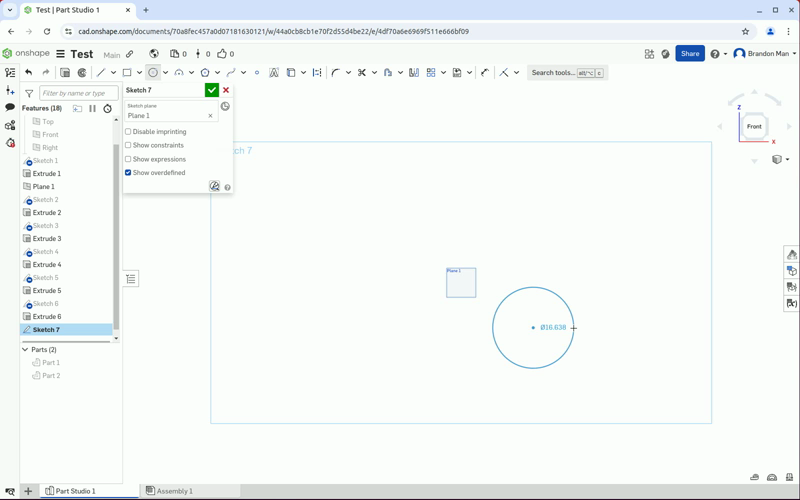
click(573, 327)
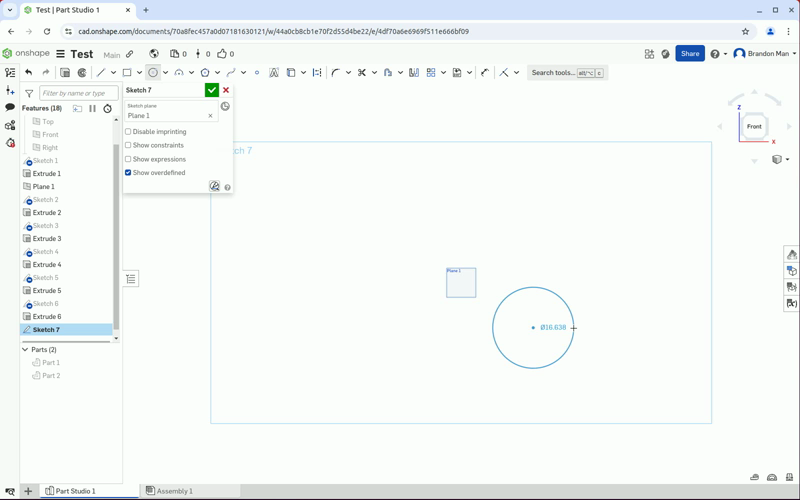
key(esc)
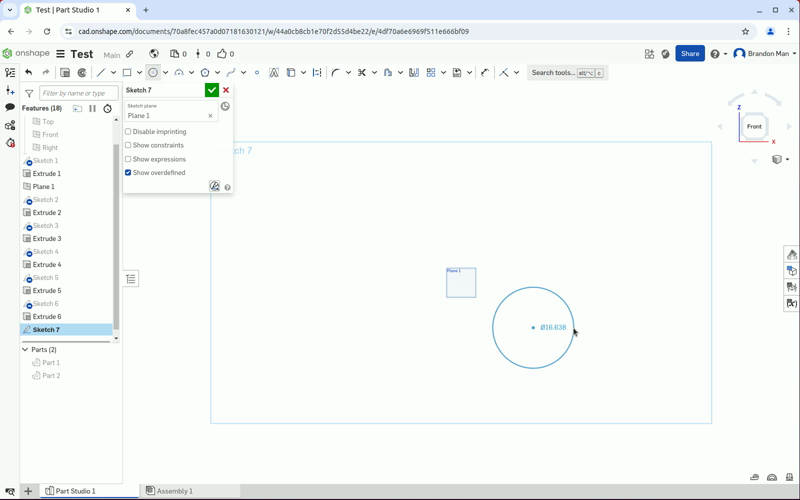
mouse_move(514, 331)
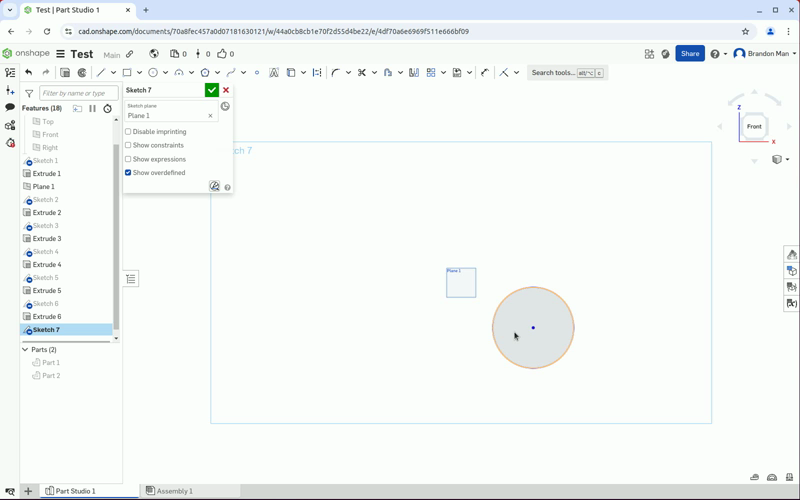
click(514, 331)
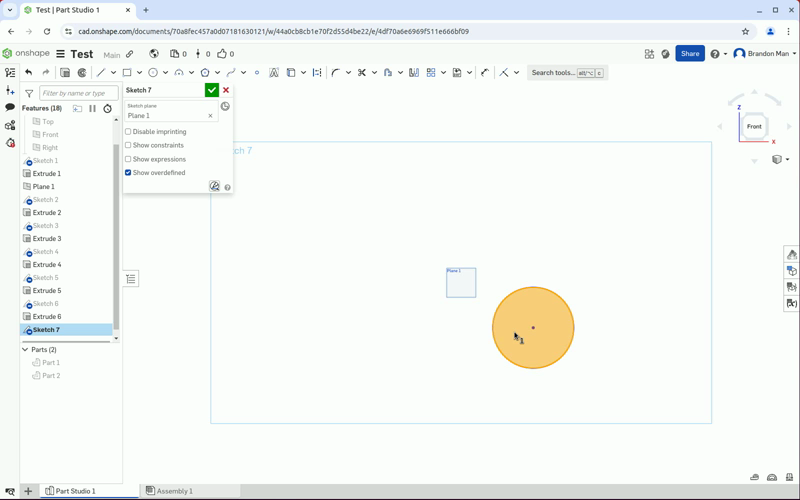
mouse_move(73, 352)
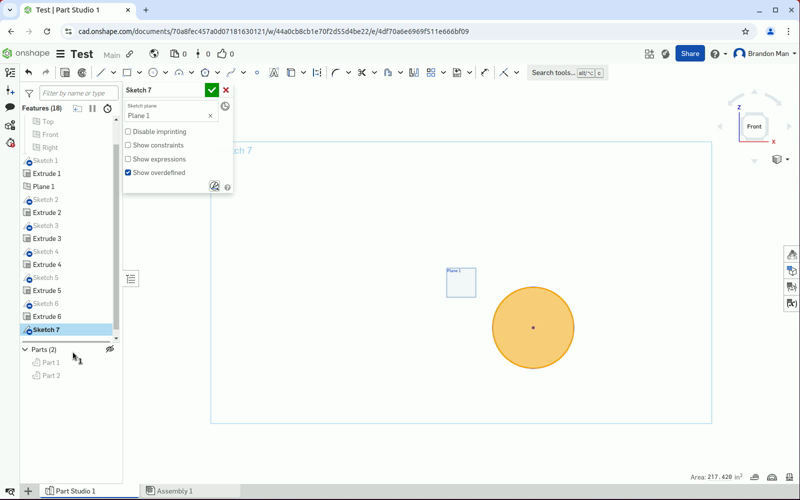
key(shift+y)
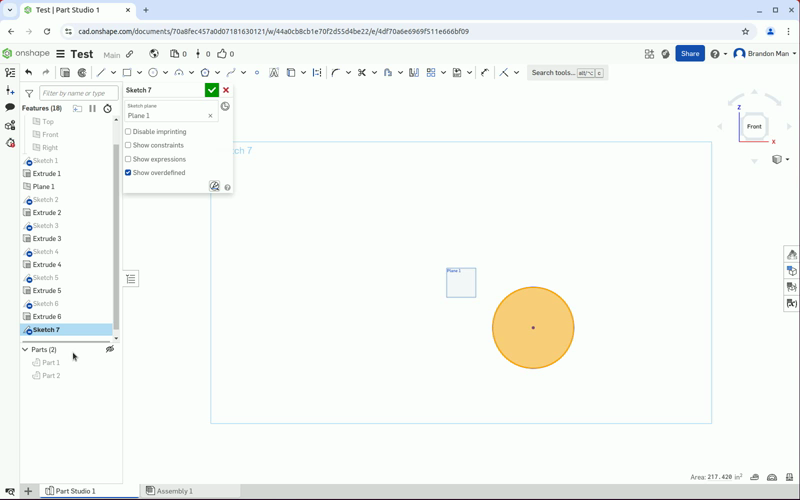
key(shift+e)
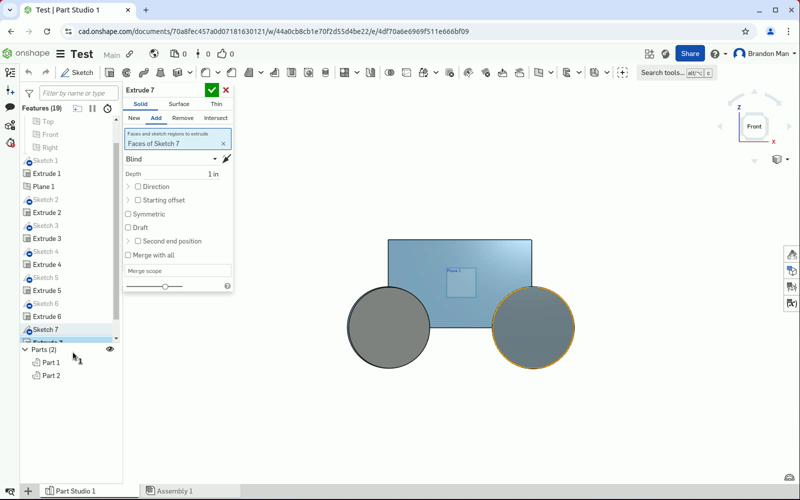
mouse_move(143, 106)
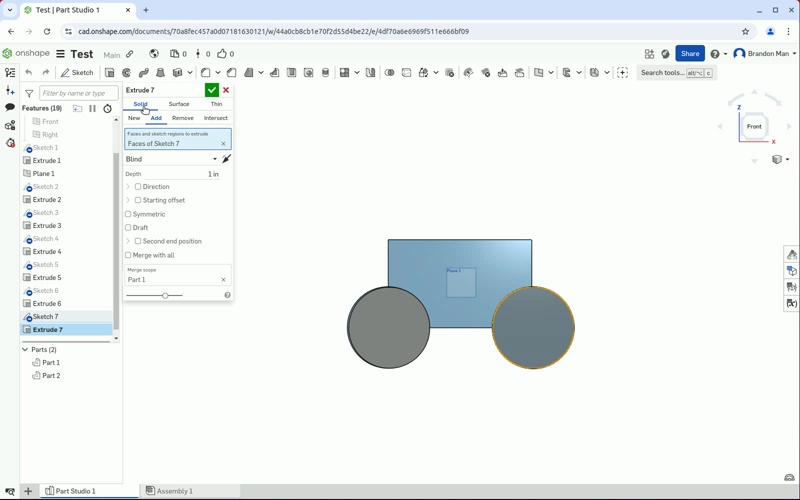
click(143, 106)
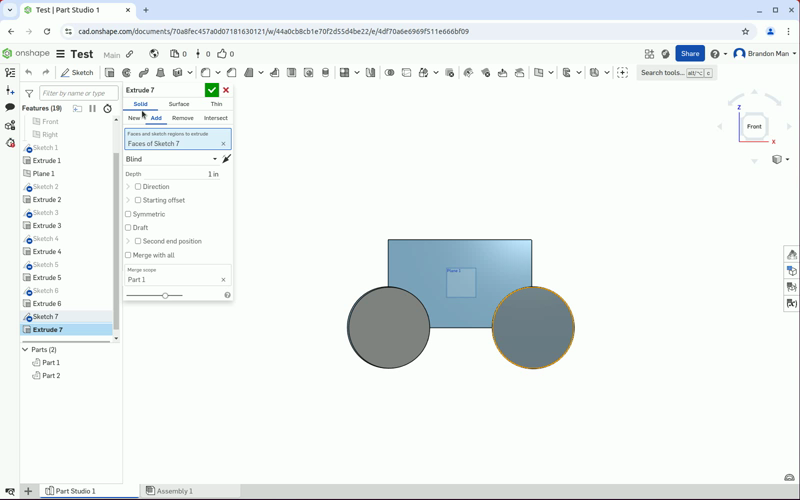
mouse_move(137, 120)
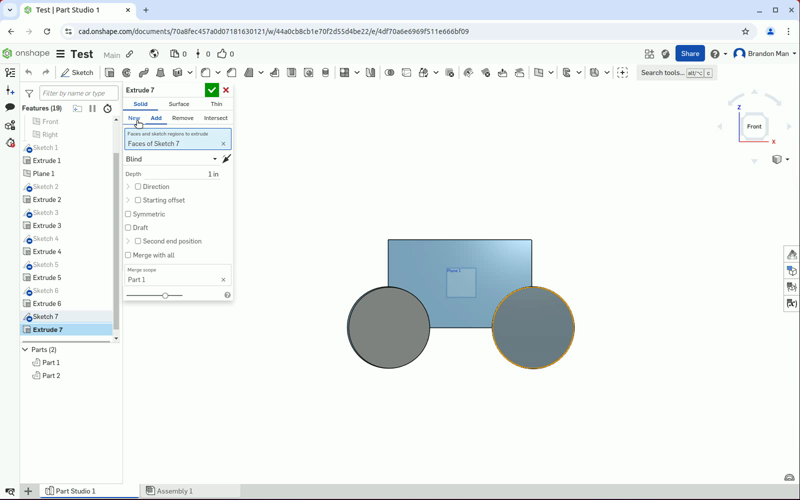
click(137, 120)
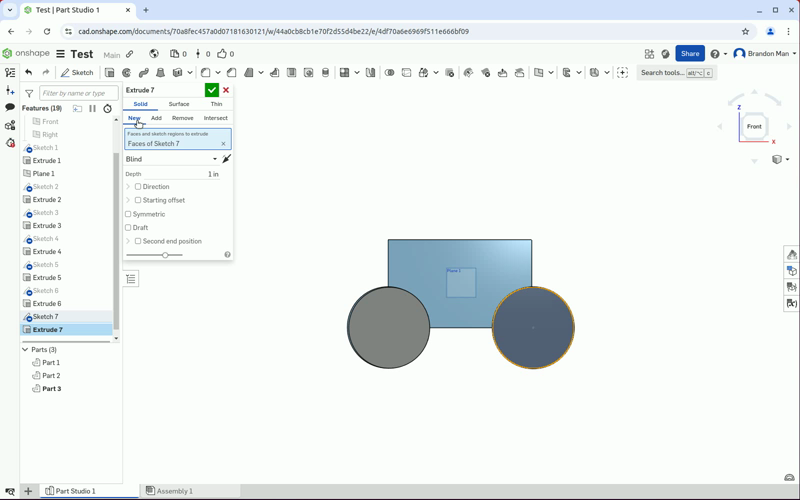
key(tab, 4)
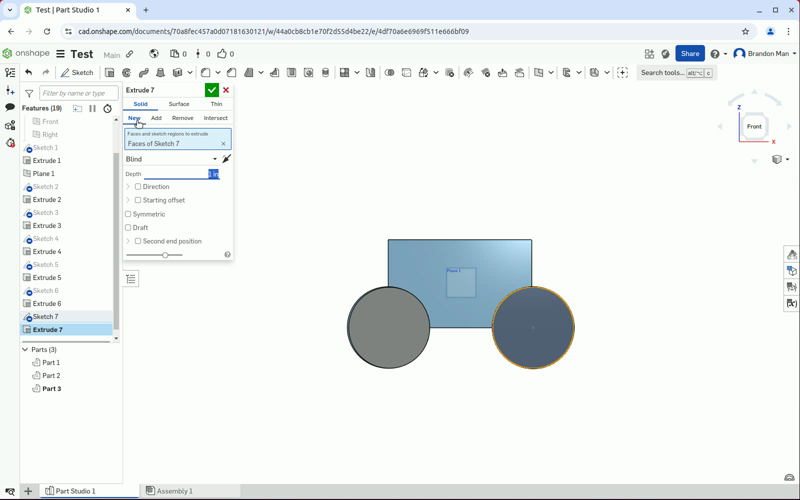
text(1.685)
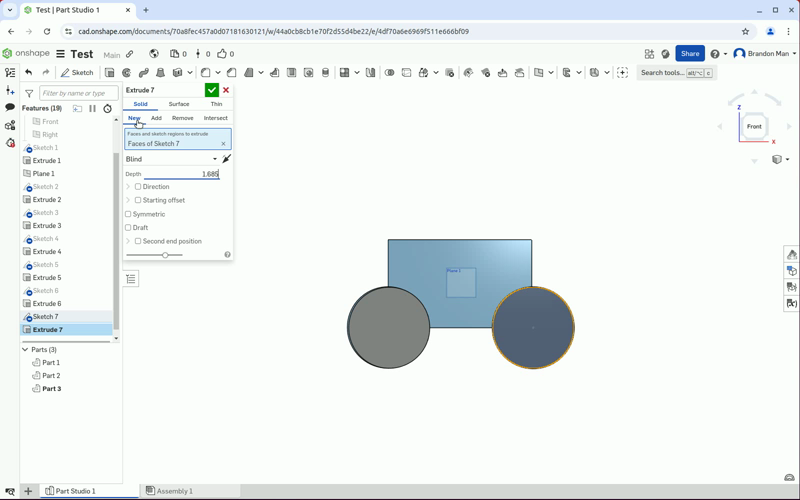
key(enter)
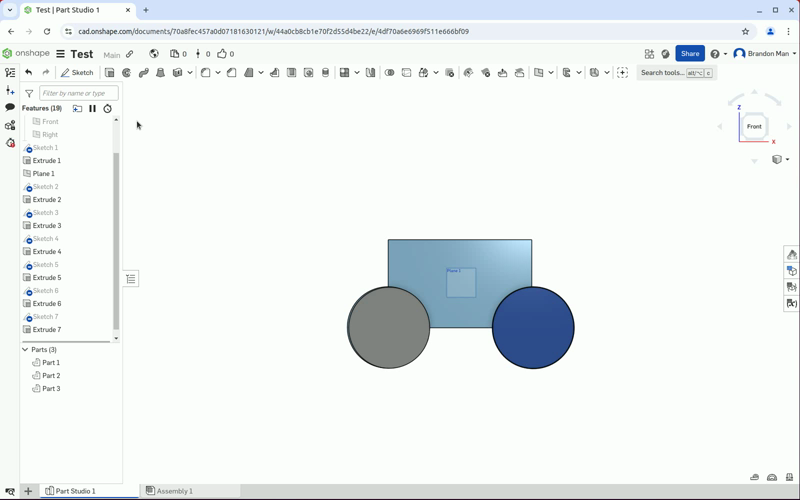
key(shift+h)
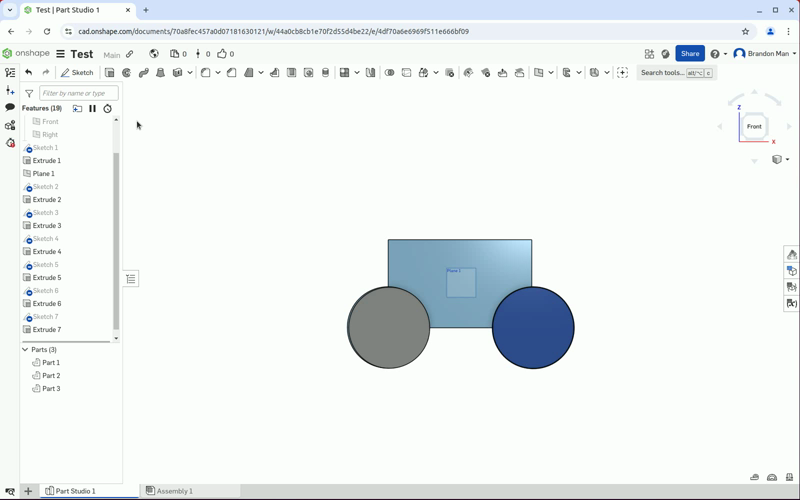
key(shift+h)
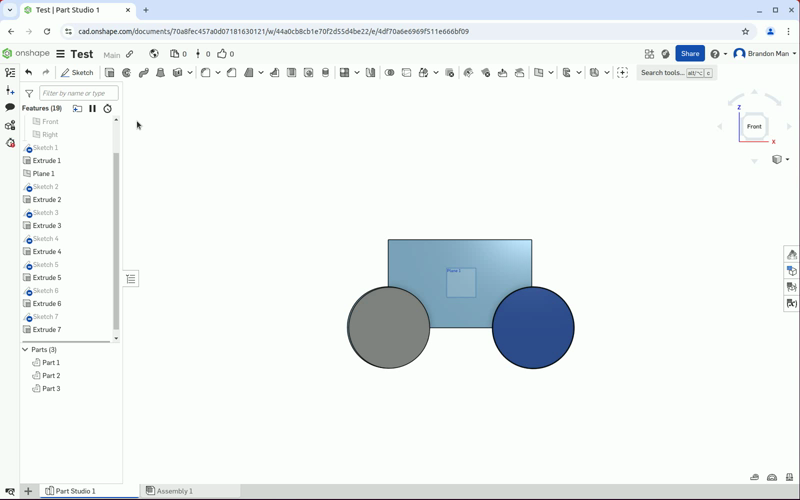
mouse_move(69, 150)
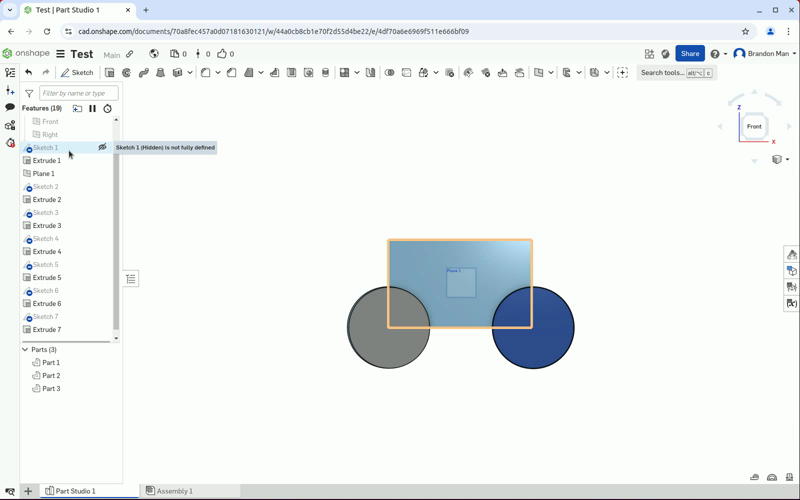
click(69, 150)
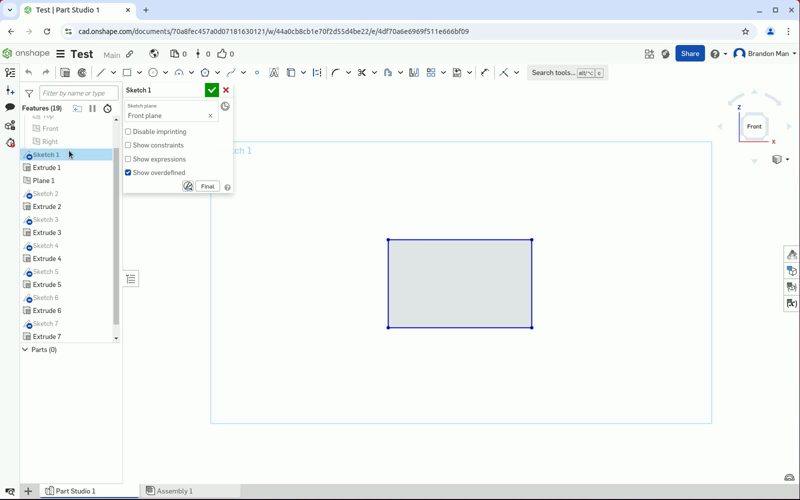
mouse_move(229, 92)
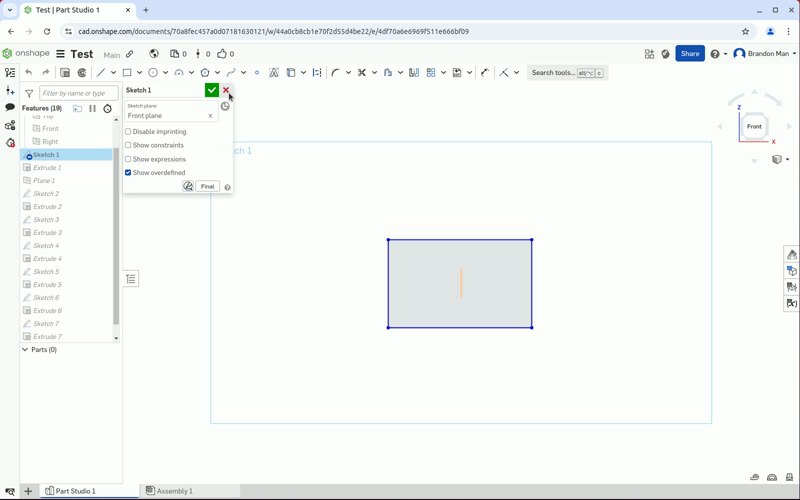
click(229, 92)
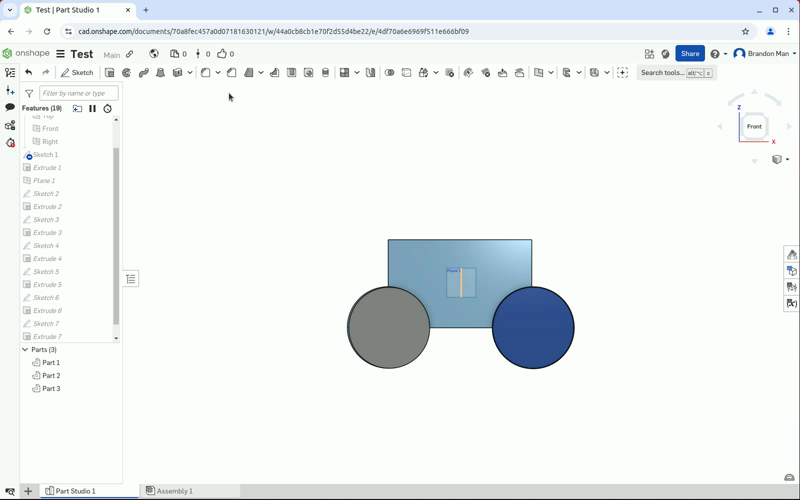
mouse_move(73, 352)
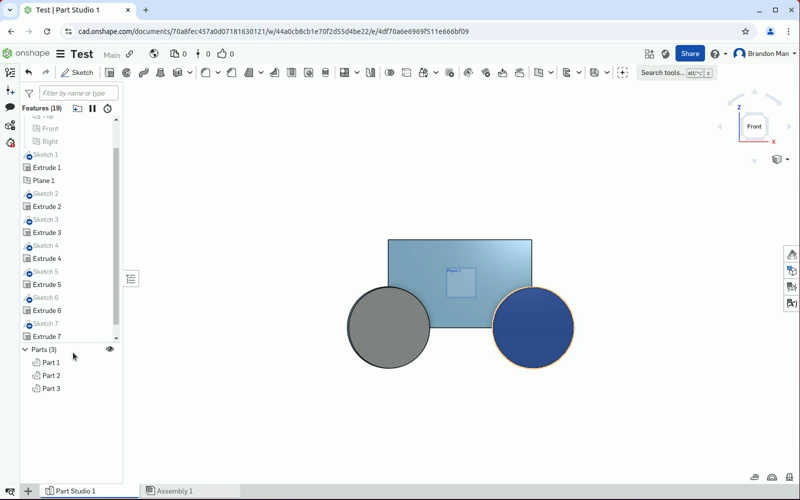
key(y)
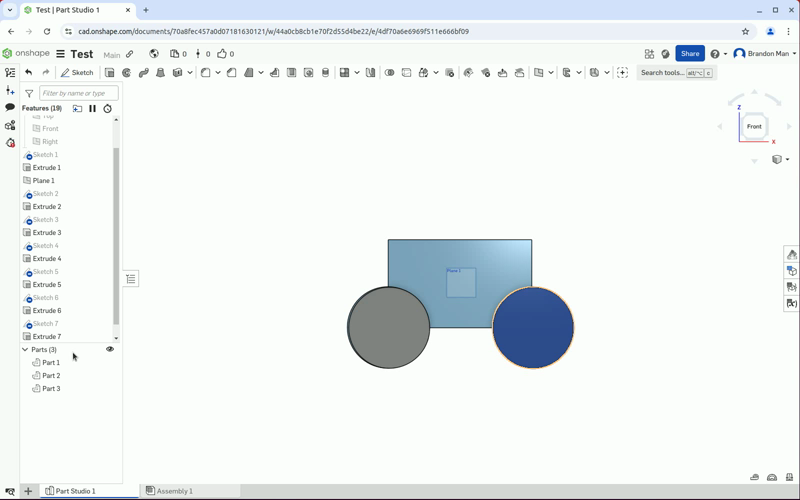
key(shift+p)
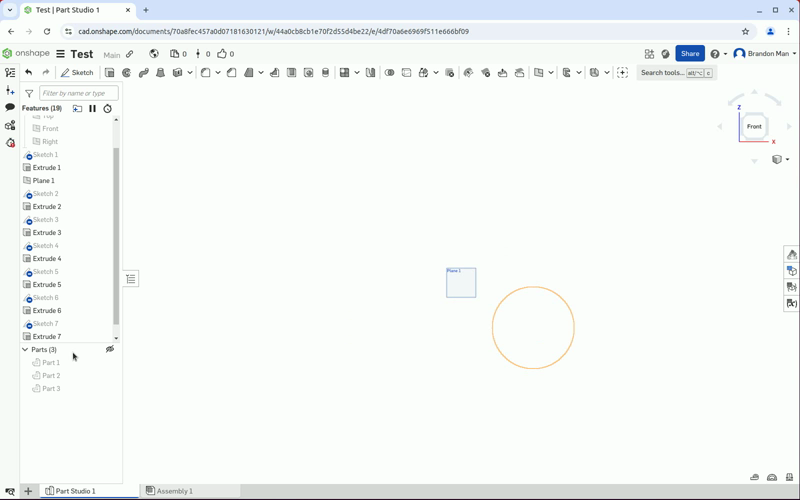
key(space)
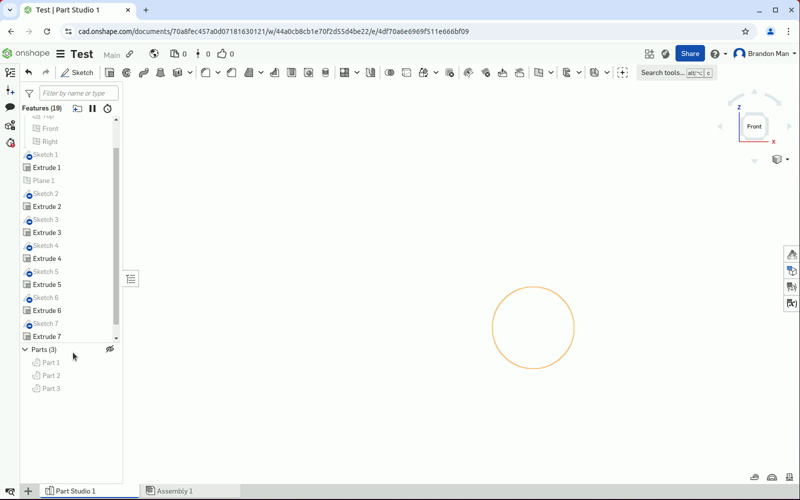
key_down(shift)
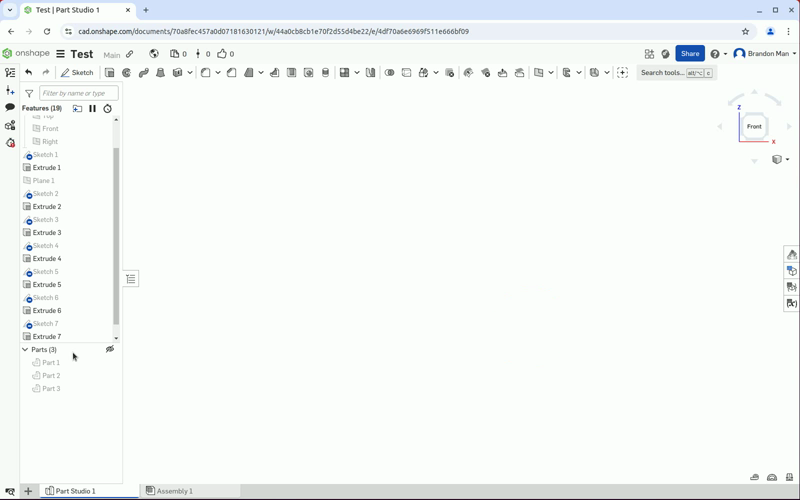
key(down)
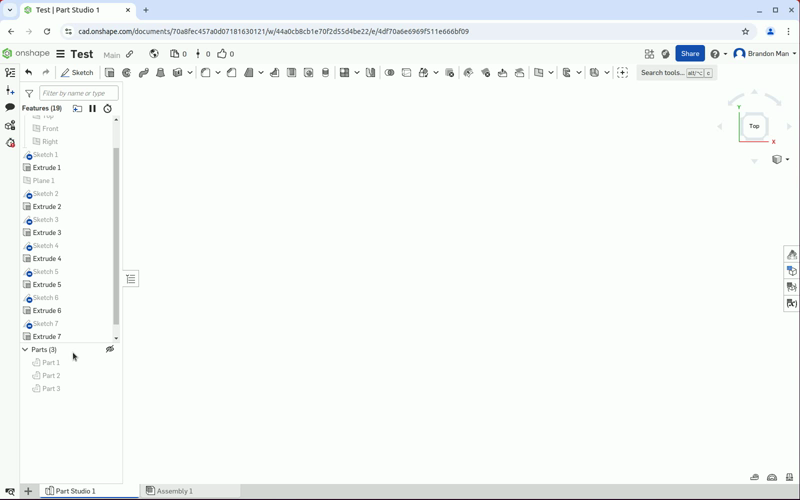
key_up(shift)
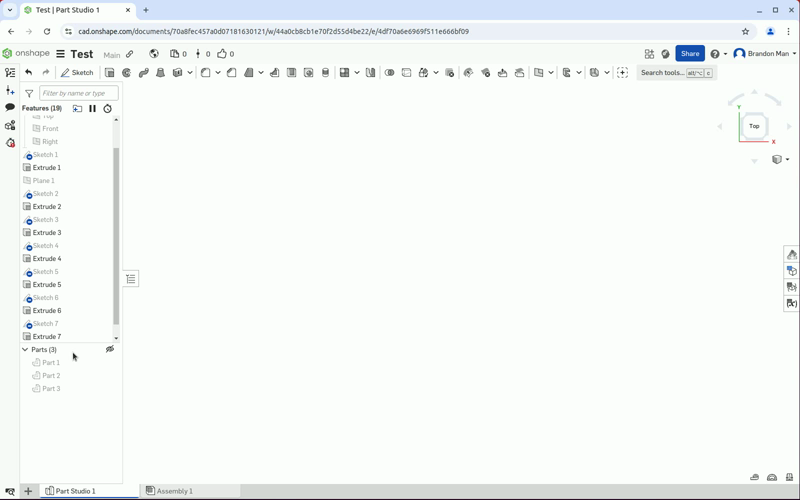
mouse_move(73, 352)
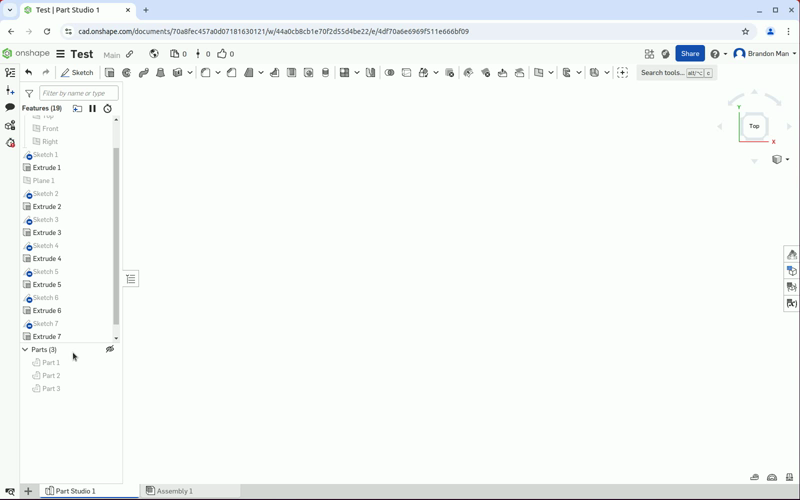
key(shift+y)
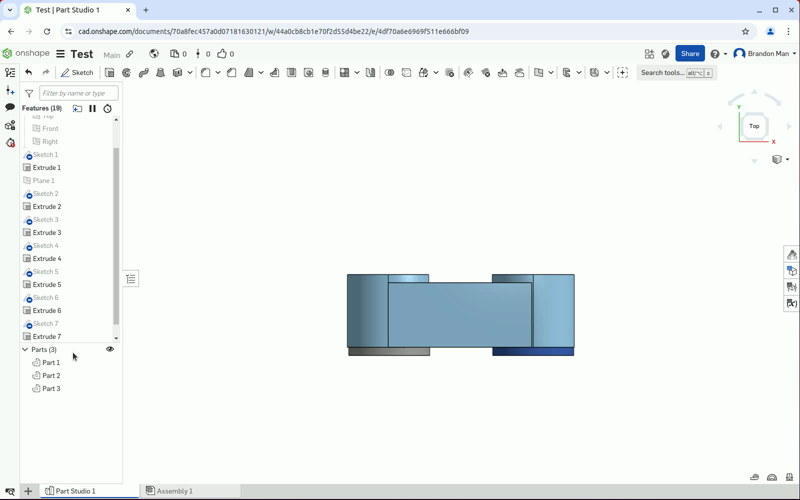
mouse_move(541, 75)
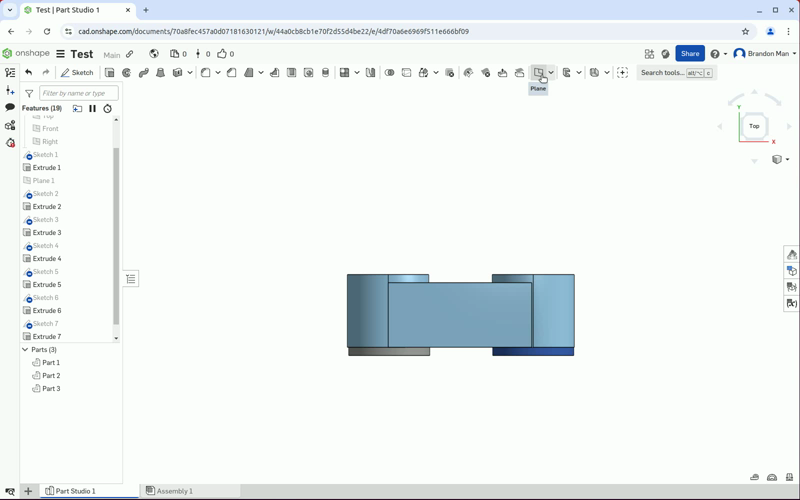
click(541, 75)
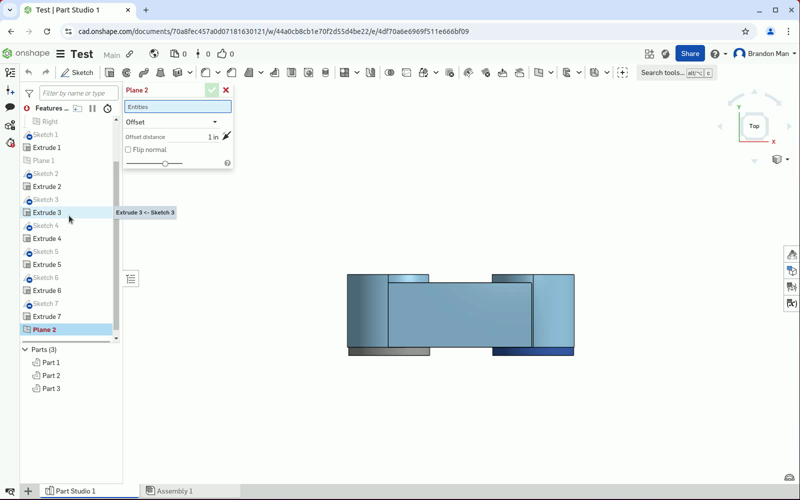
scroll(3)
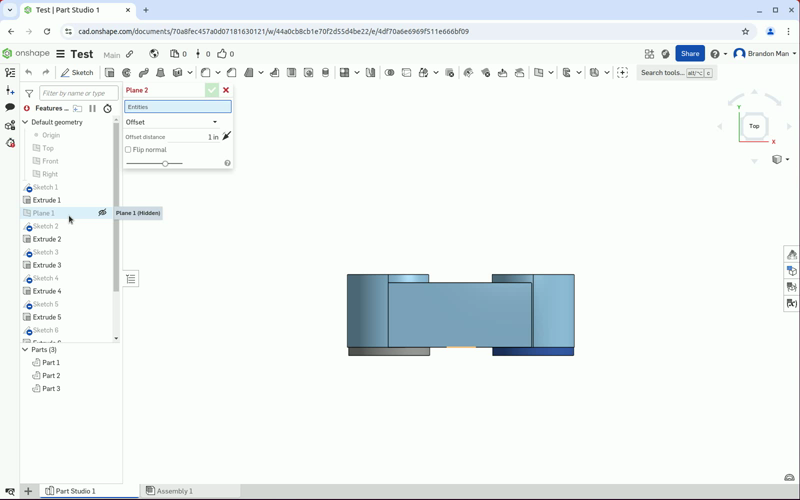
mouse_move(69, 150)
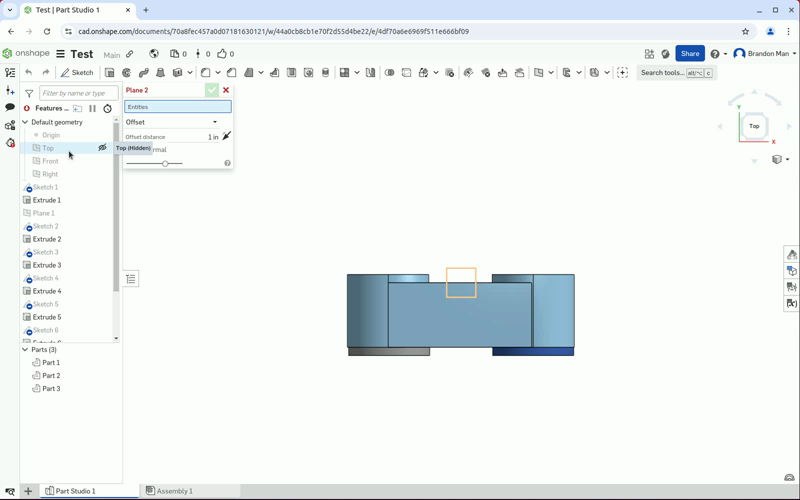
click(69, 150)
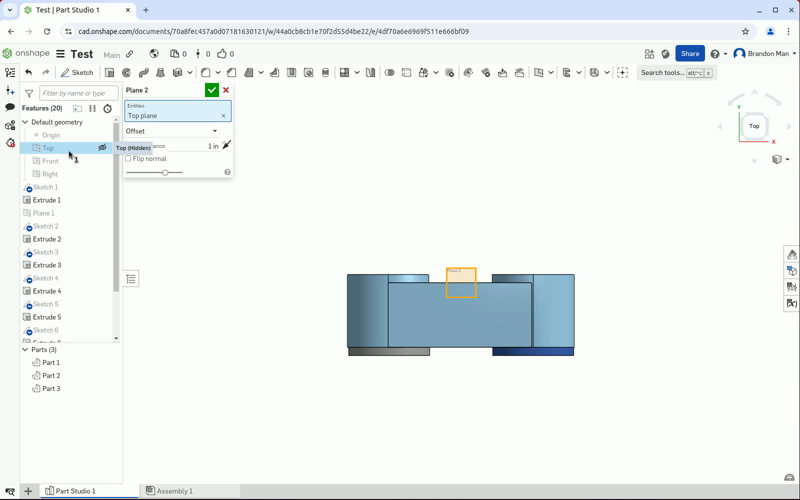
key(tab, 2)
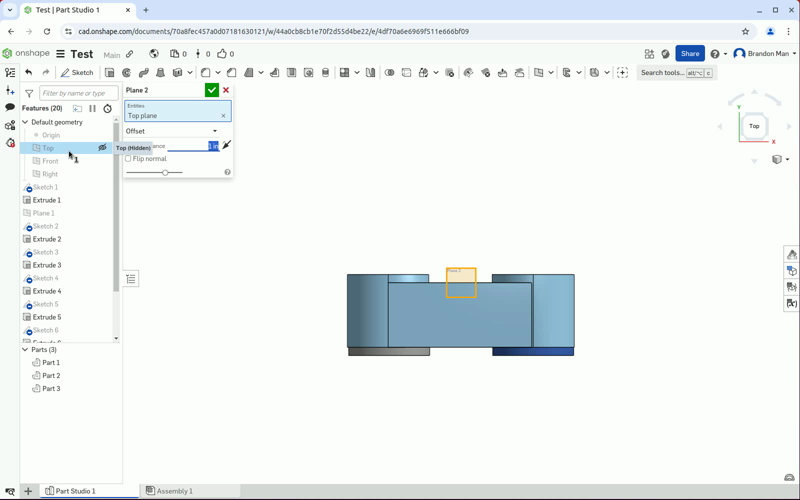
text(9.151)
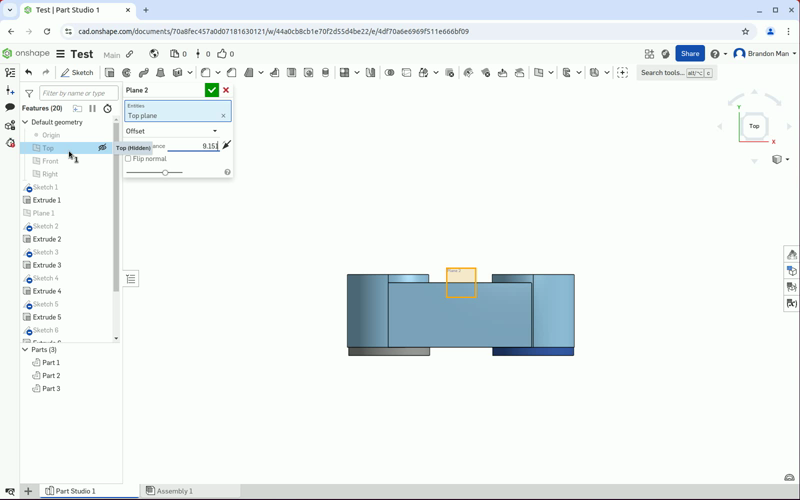
key(enter, 2)
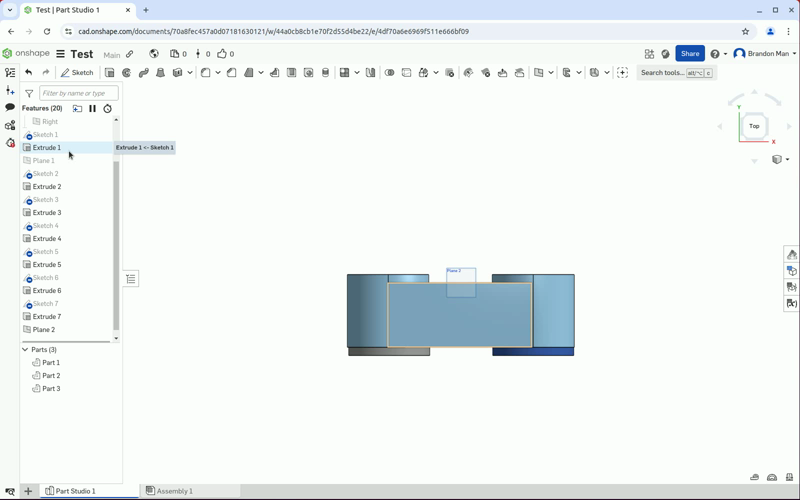
key(shift+s)
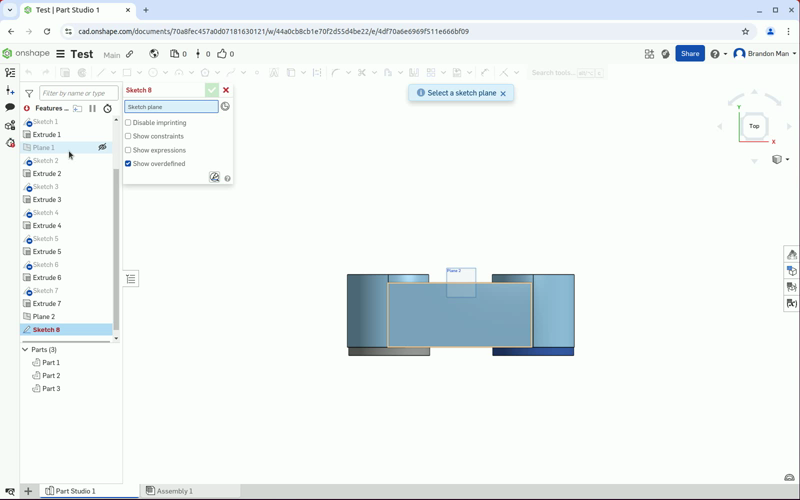
mouse_move(69, 319)
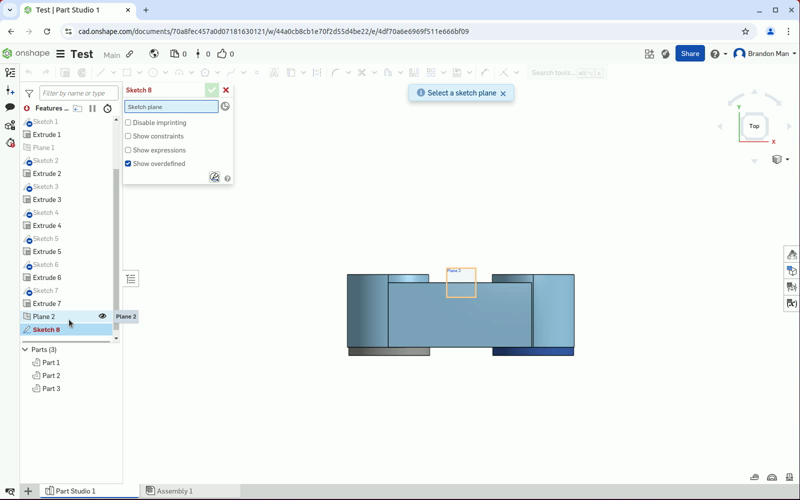
click(69, 319)
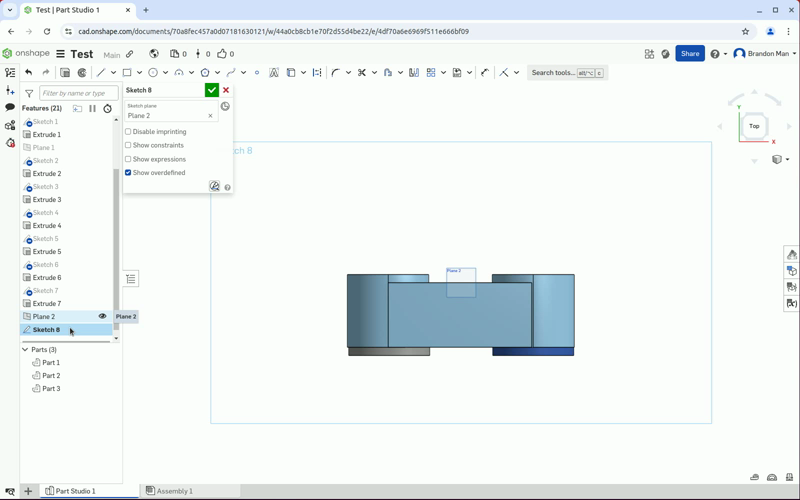
mouse_move(73, 352)
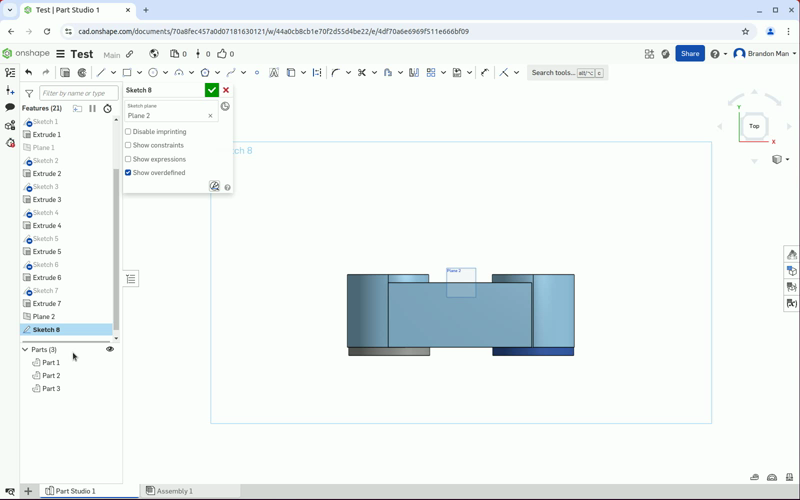
key(y)
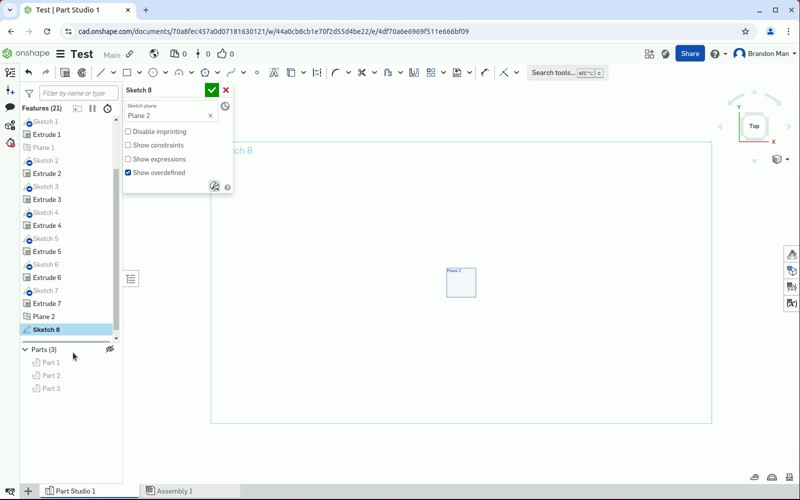
key(l)
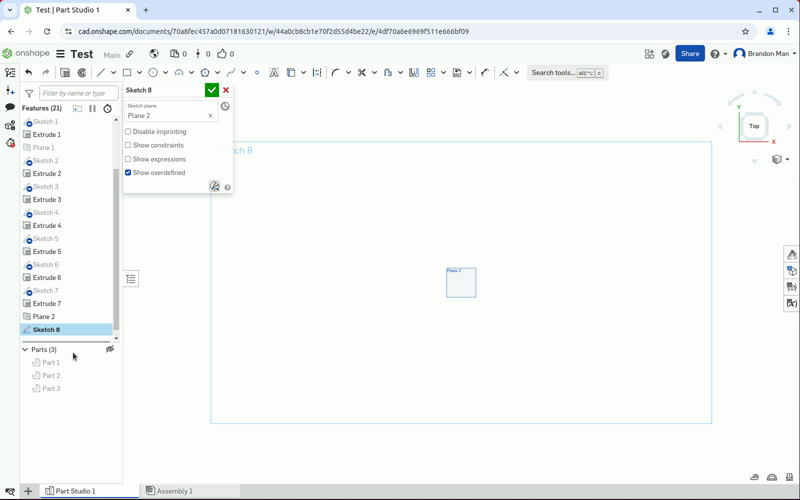
key_down(shift)
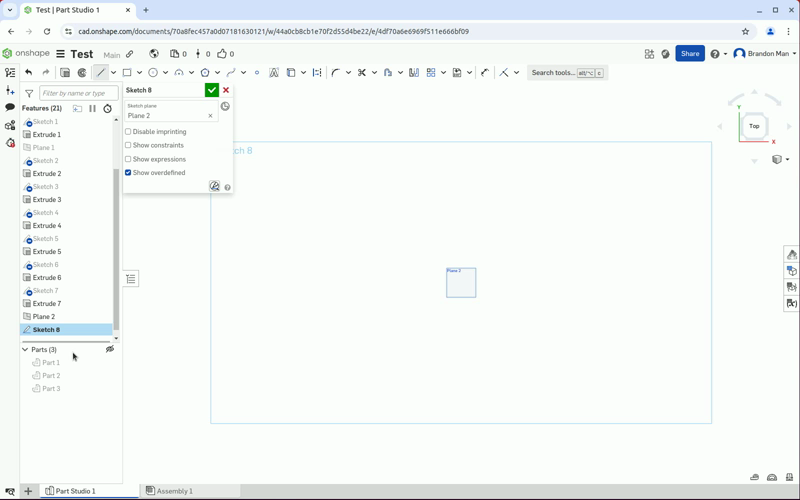
mouse_move(436, 347)
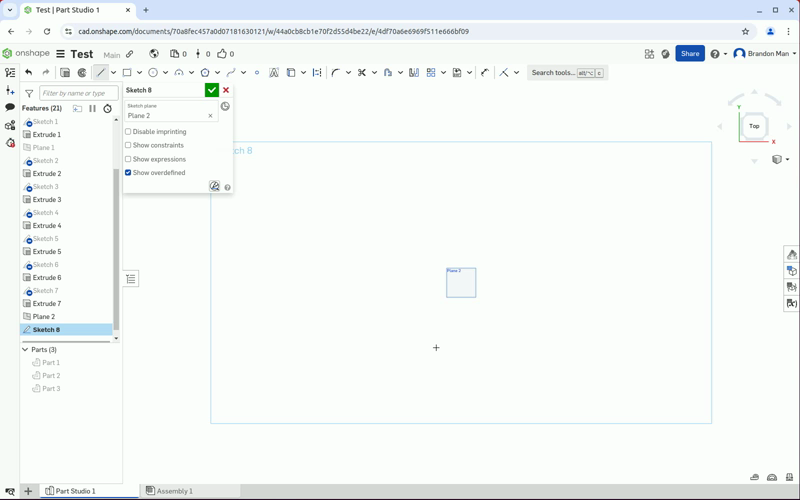
click(436, 347)
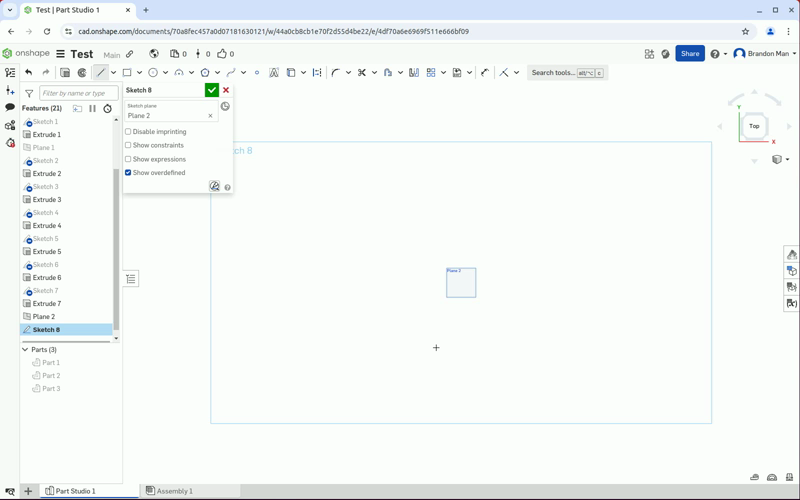
key_up(shift)
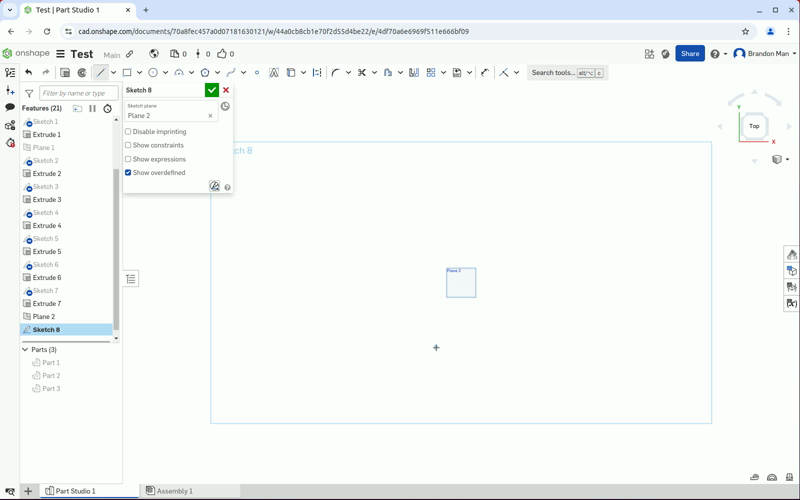
key_down(shift)
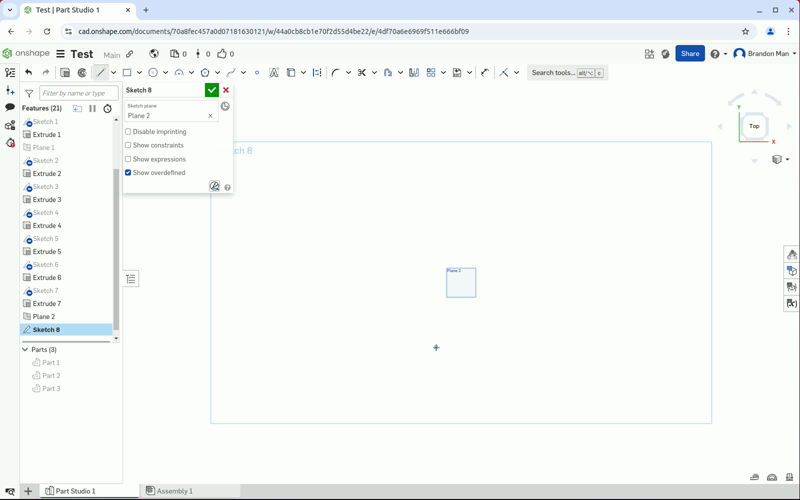
mouse_move(532, 347)
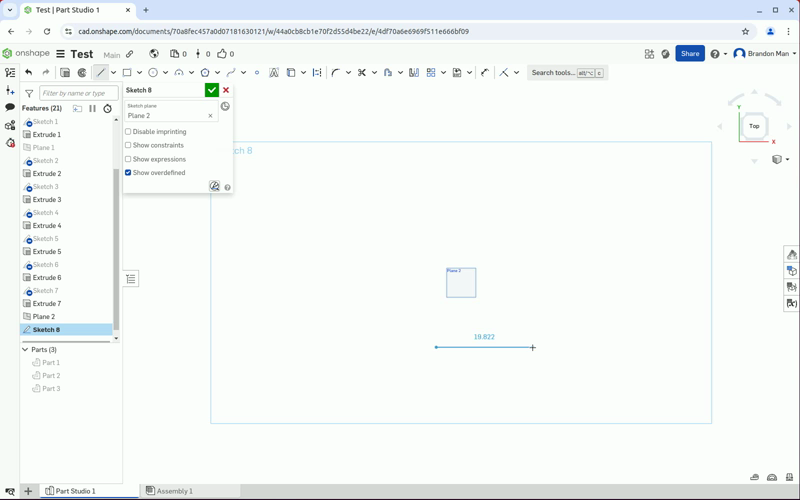
click(532, 347)
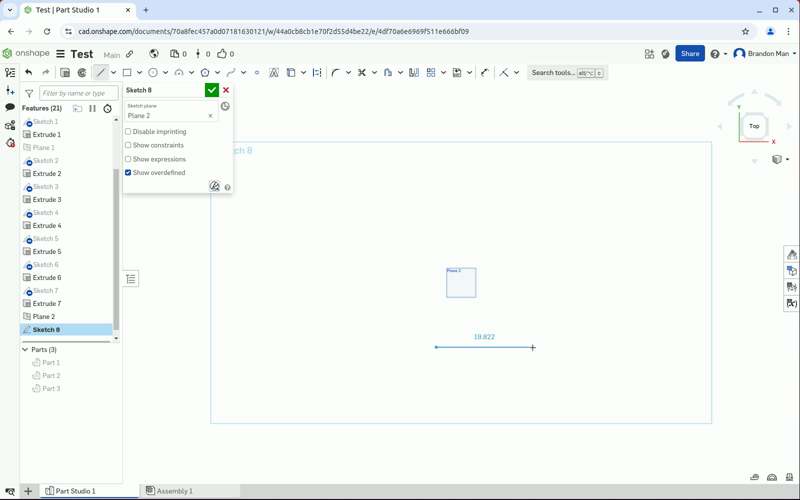
key_up(shift)
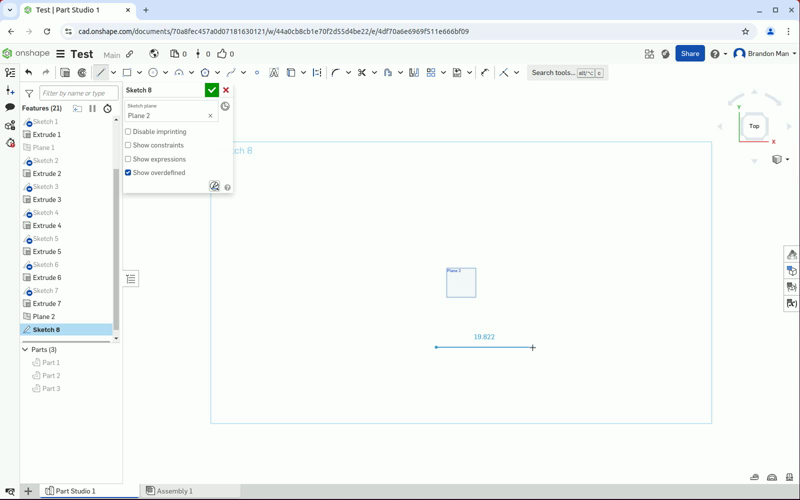
key_down(shift)
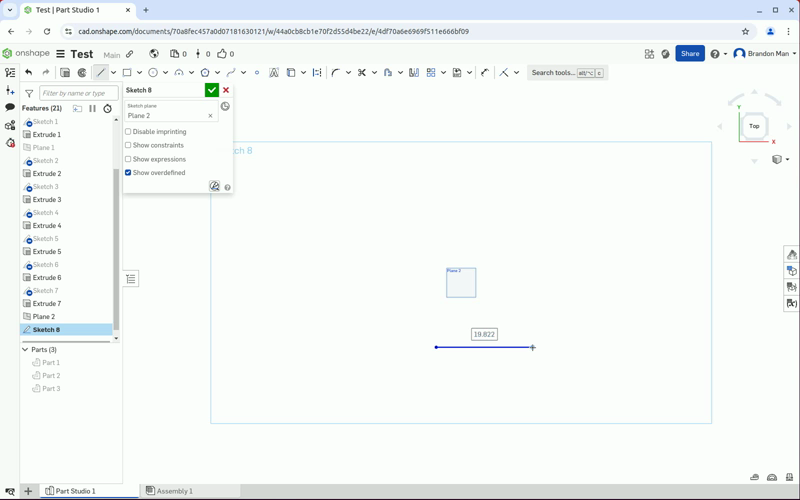
mouse_move(532, 283)
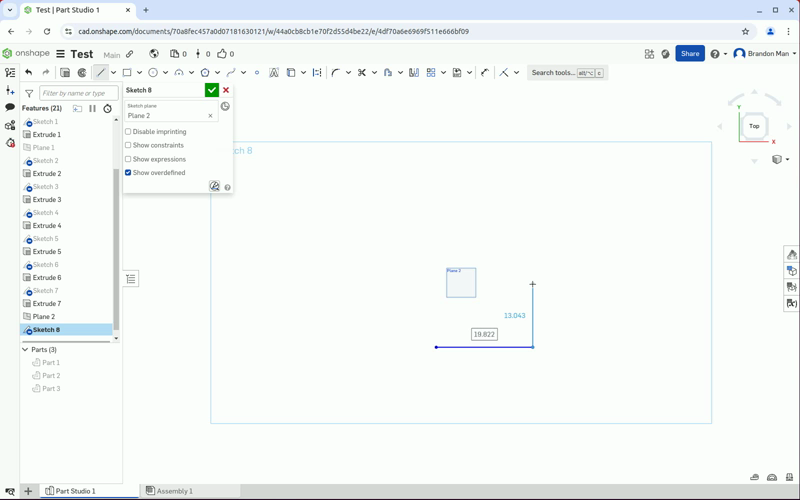
click(532, 283)
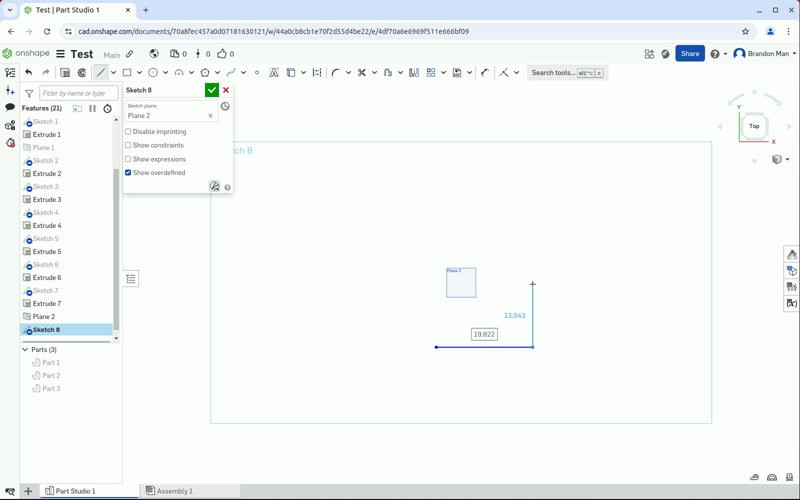
key_up(shift)
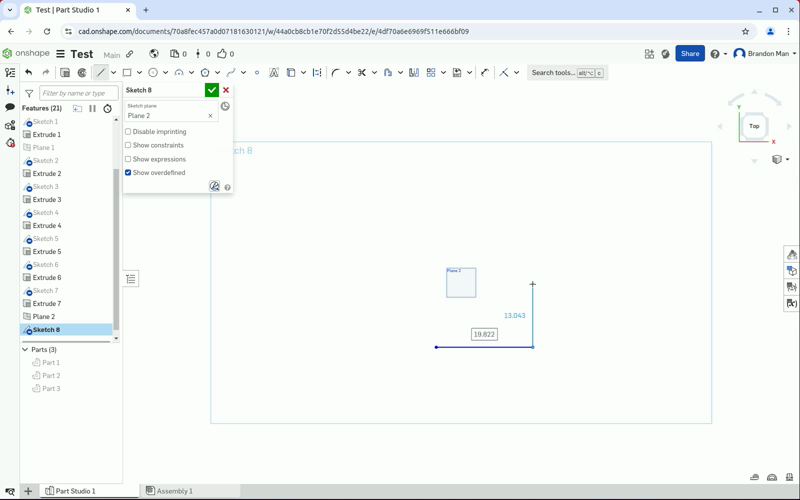
key_down(shift)
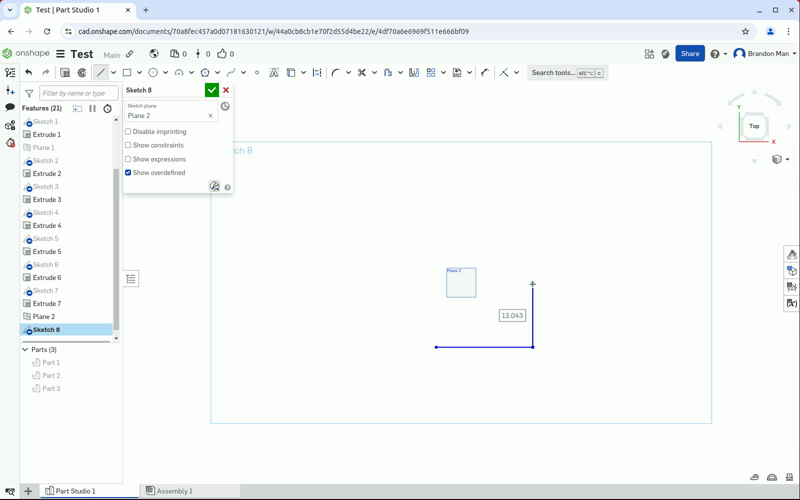
mouse_move(436, 283)
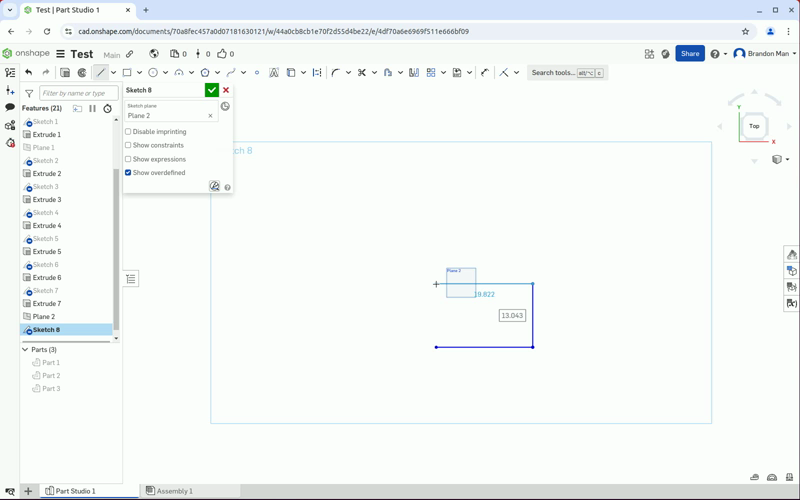
click(436, 283)
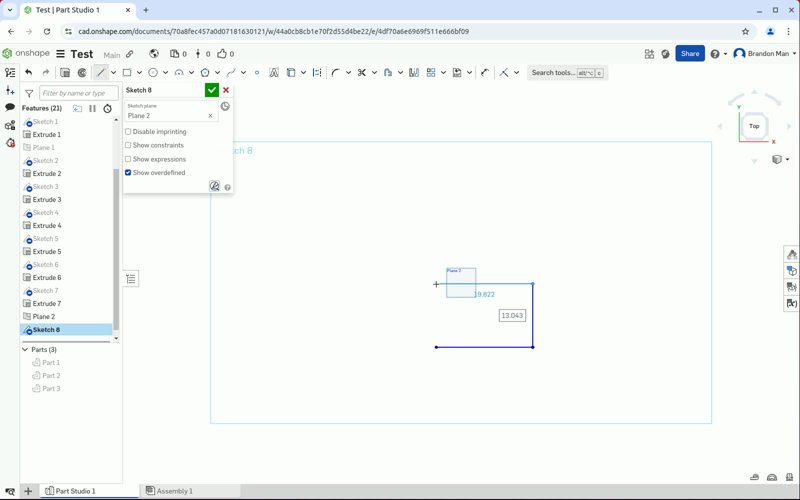
key_up(shift)
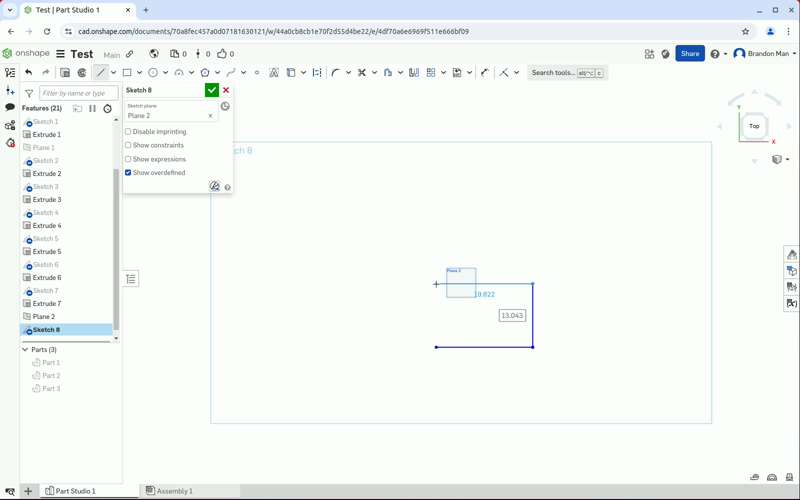
key_down(shift)
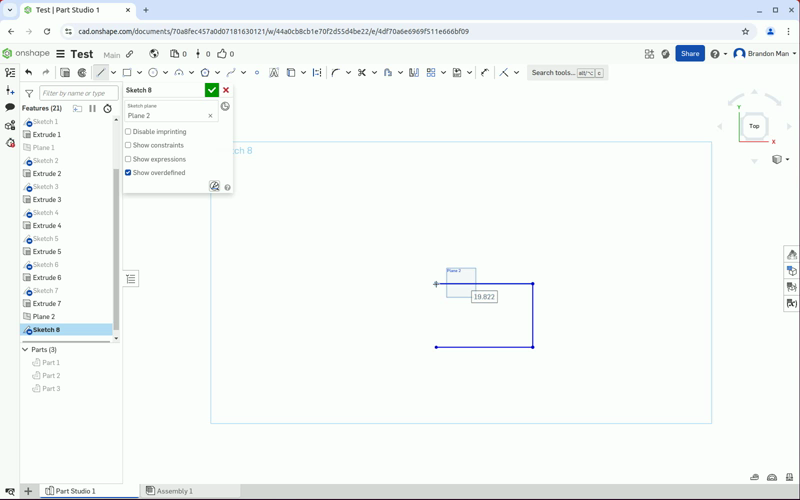
mouse_move(436, 347)
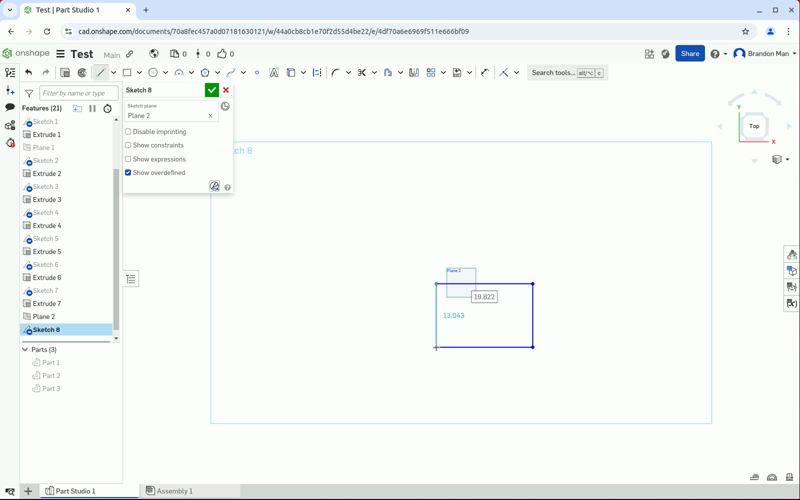
key_up(shift)
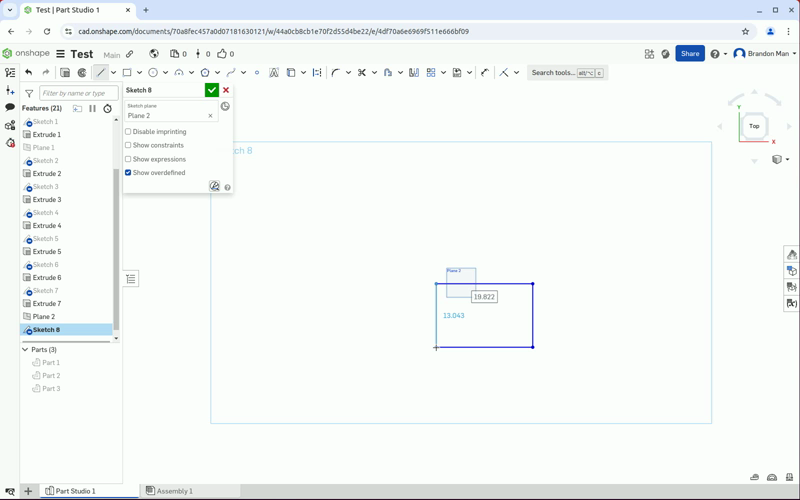
click(436, 347)
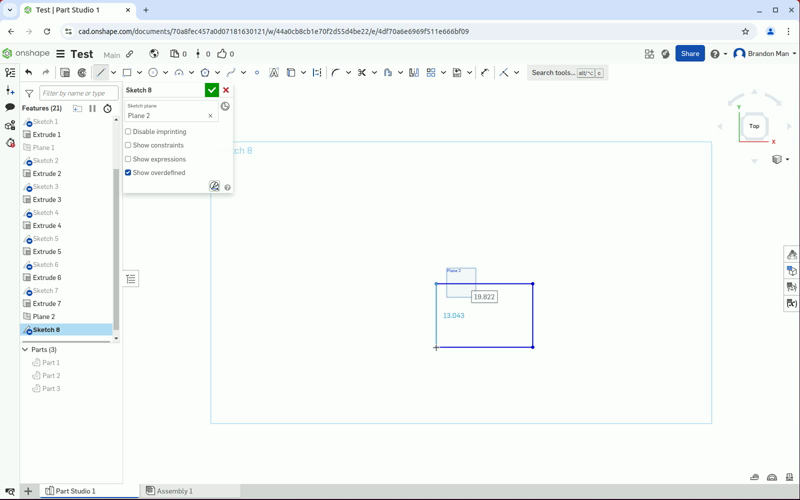
key(esc)
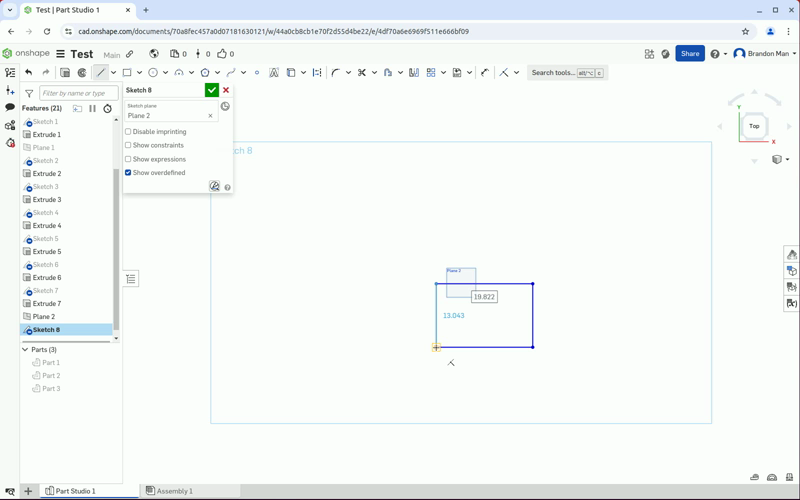
mouse_move(495, 299)
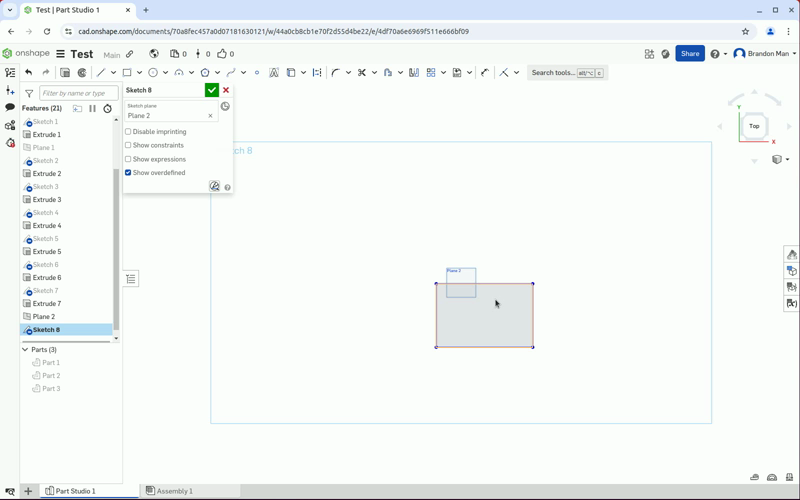
click(495, 299)
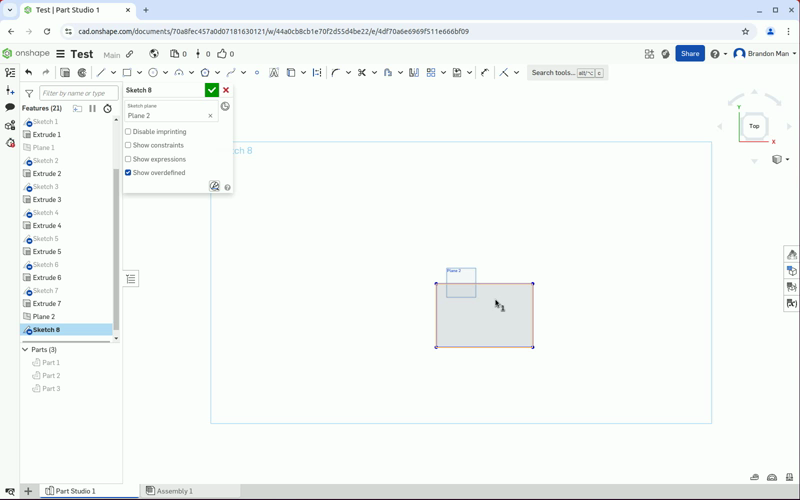
mouse_move(73, 352)
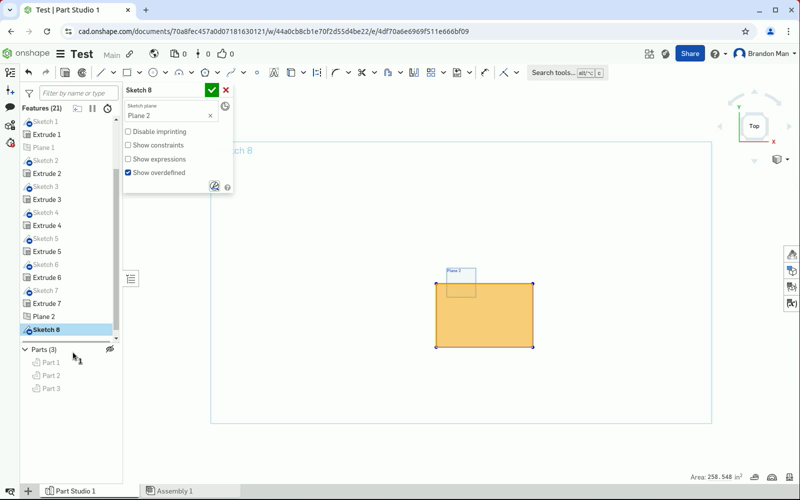
key(shift+y)
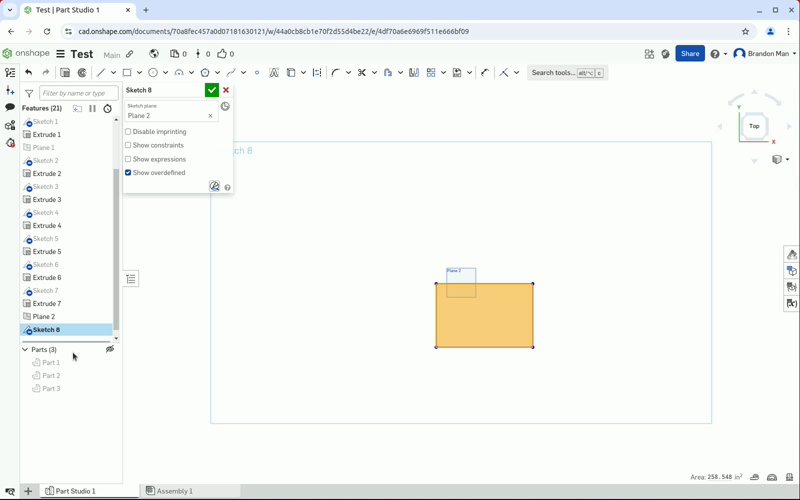
key(shift+e)
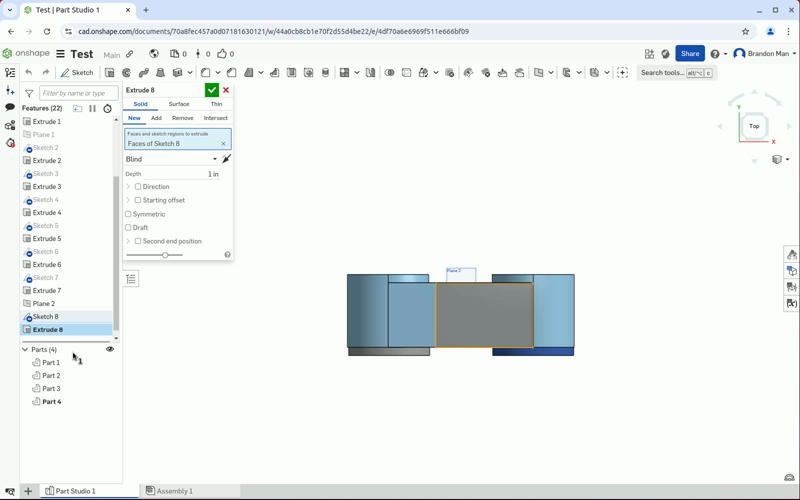
mouse_move(143, 106)
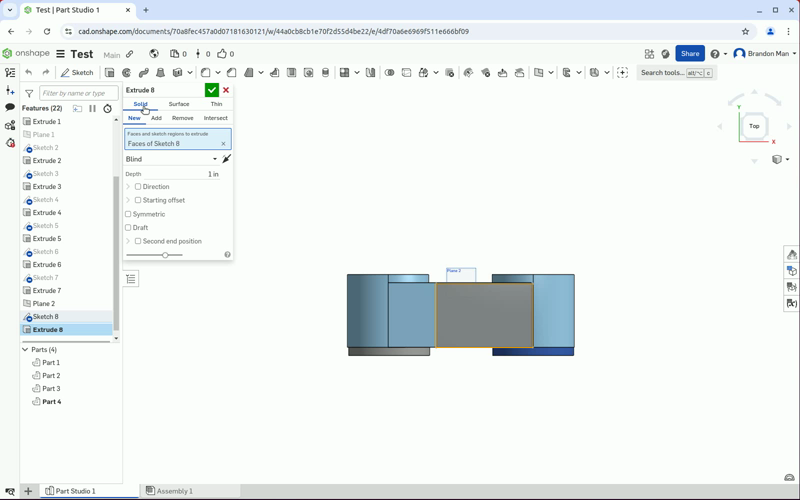
click(143, 106)
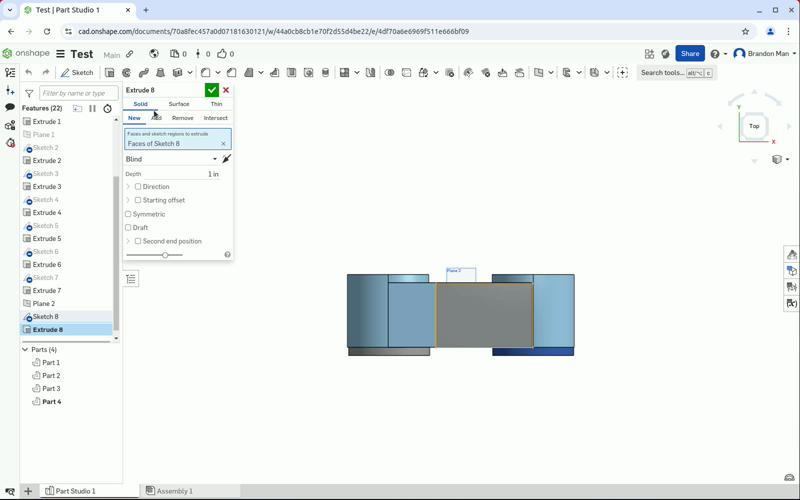
mouse_move(186, 120)
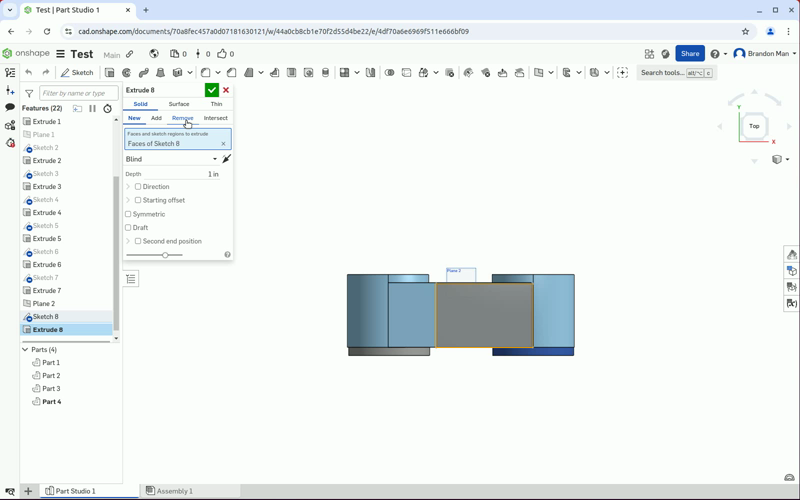
click(186, 120)
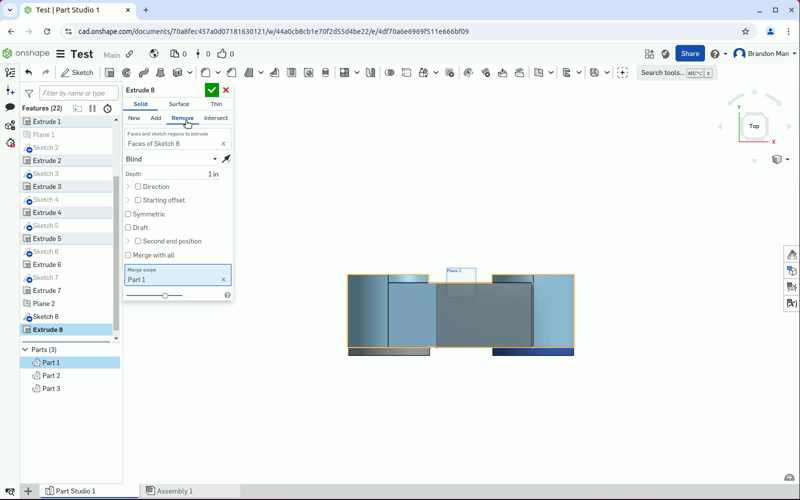
key(tab, 4)
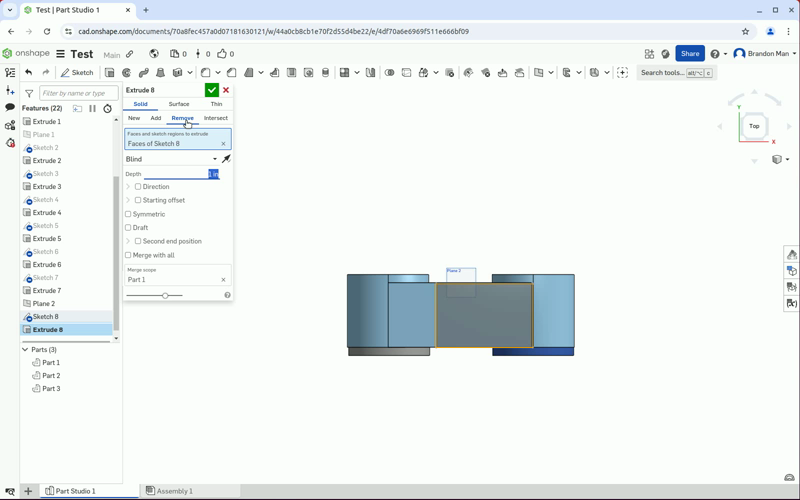
text(6.499)
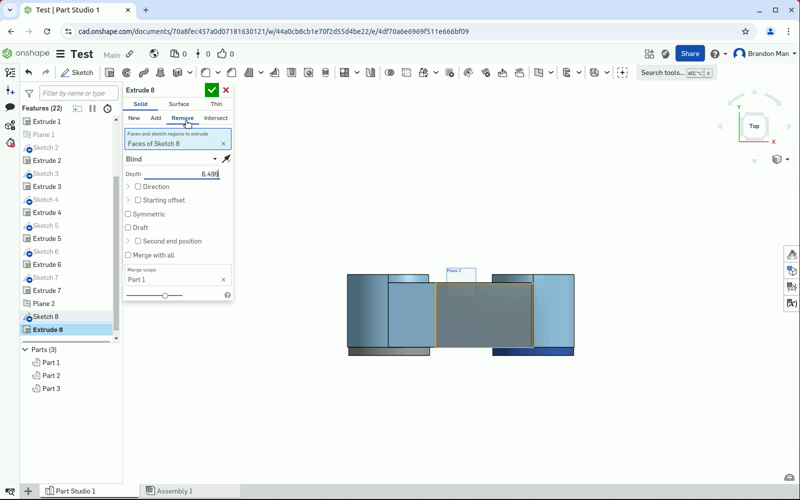
key(tab, 6)
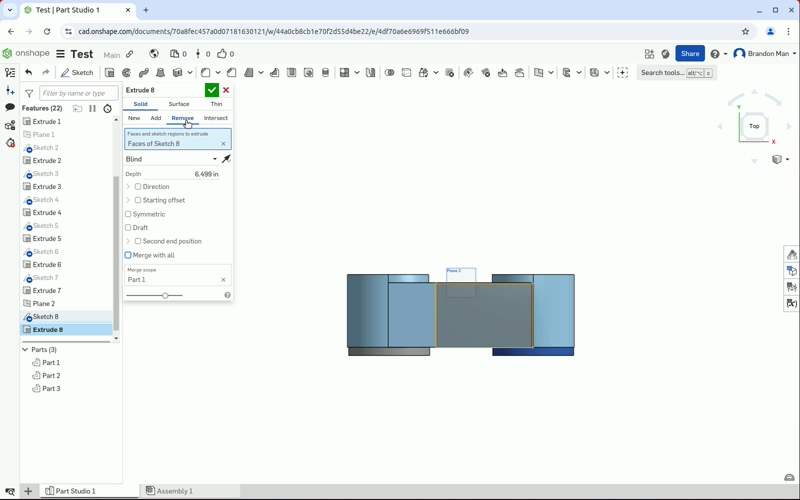
key(space)
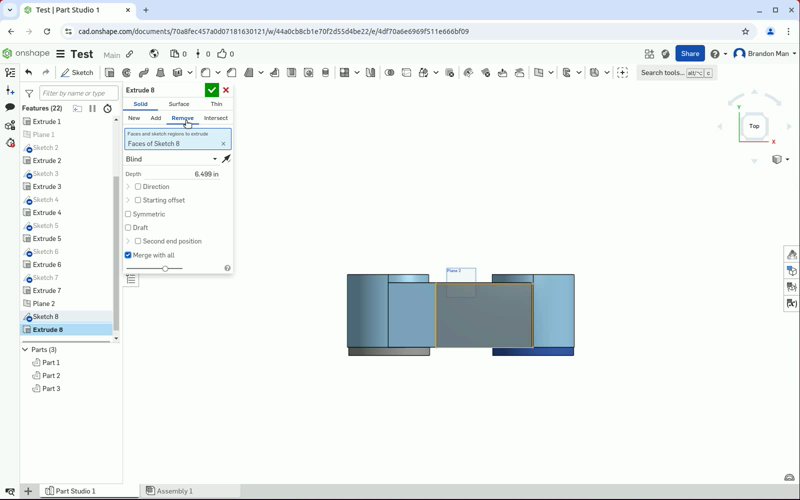
key(enter)
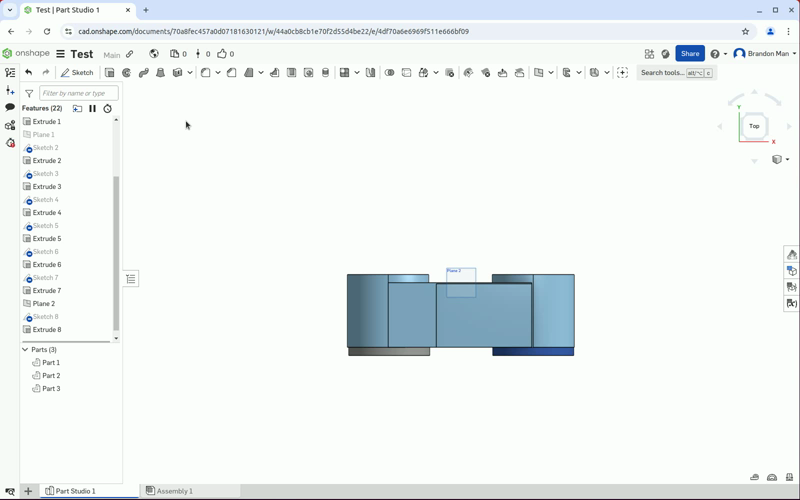
key(shift+h)
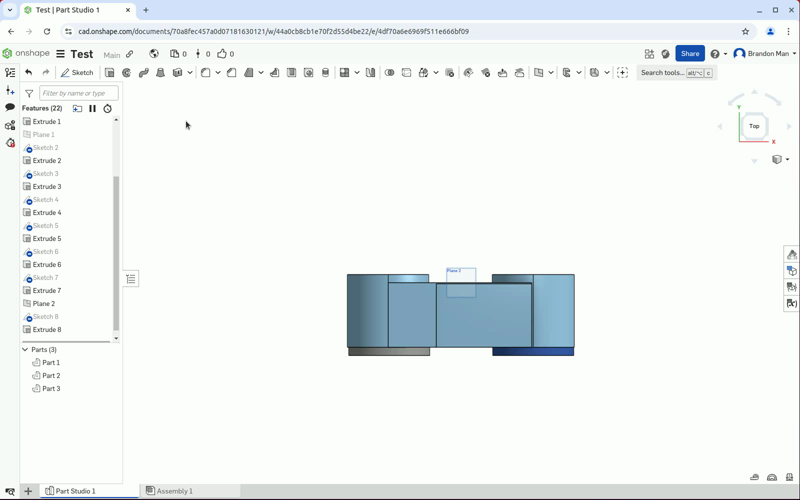
key(shift+h)
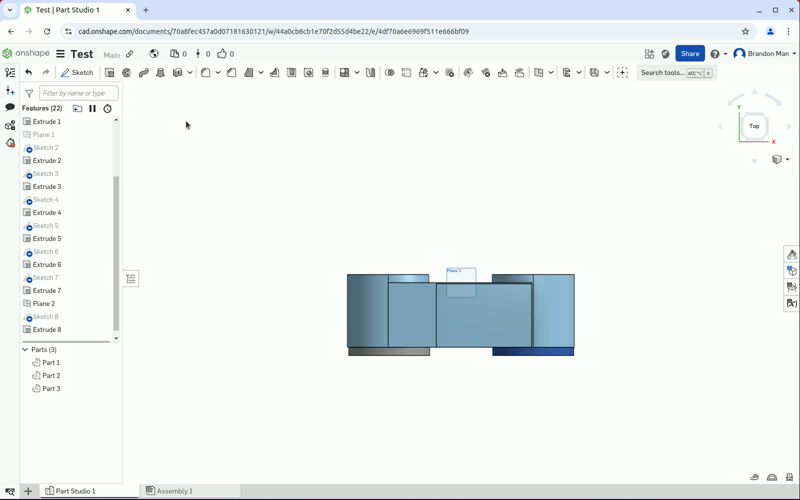
mouse_move(69, 111)
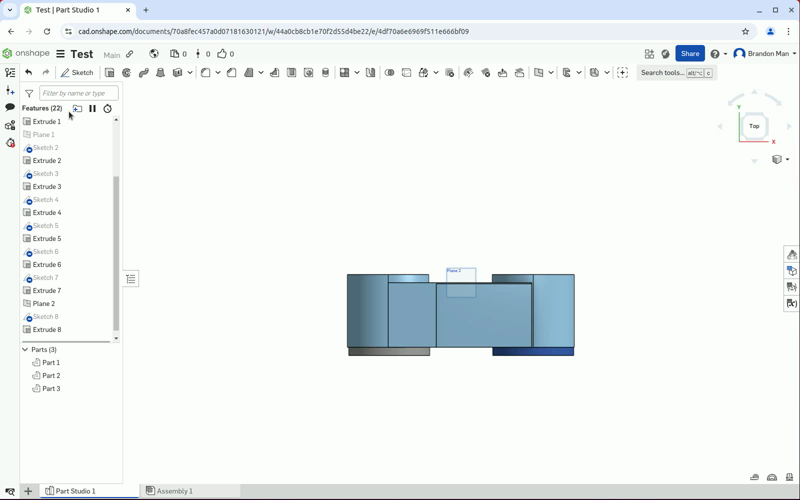
click(69, 111)
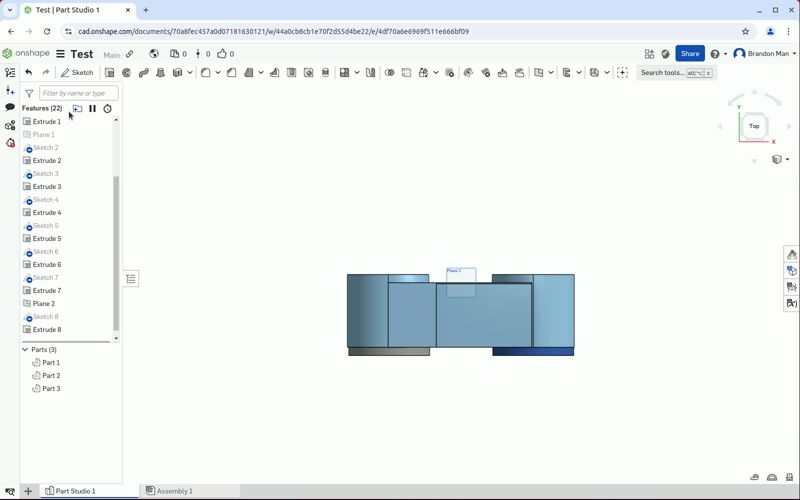
mouse_move(541, 75)
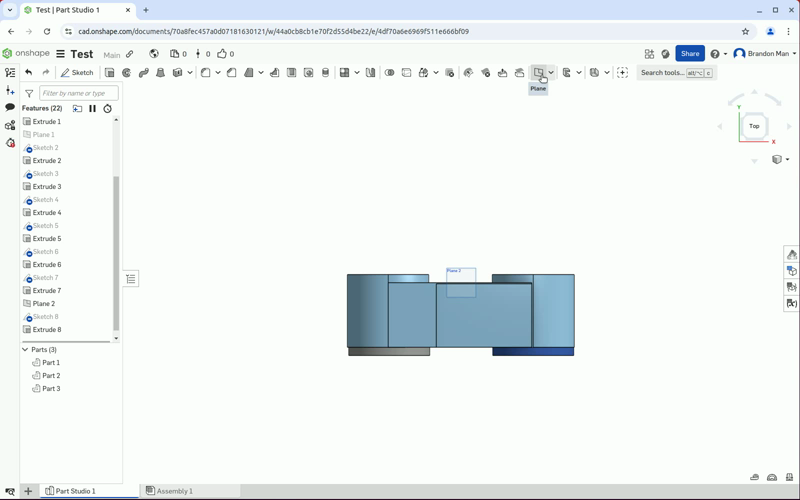
click(541, 75)
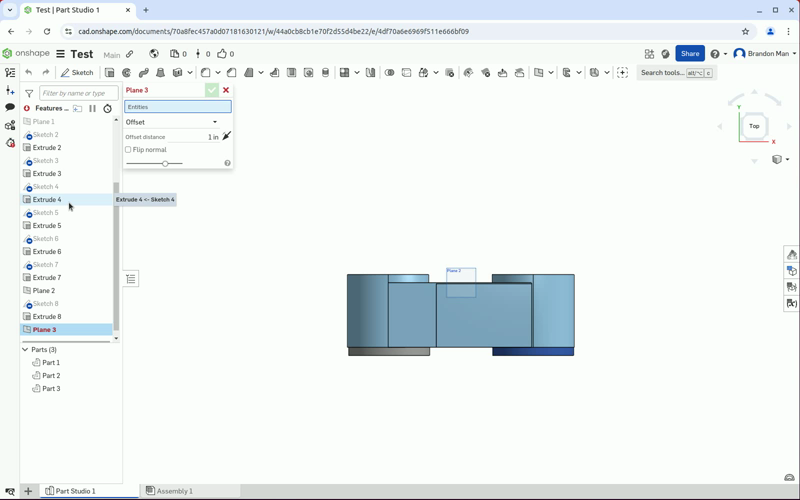
scroll(3)
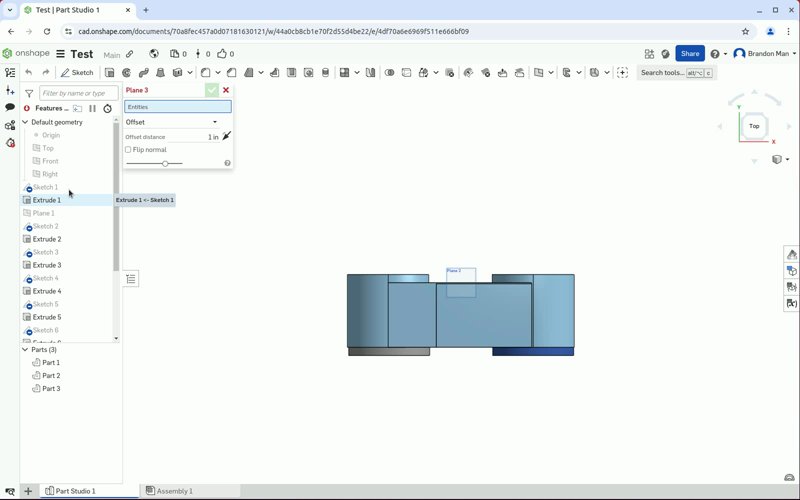
mouse_move(69, 150)
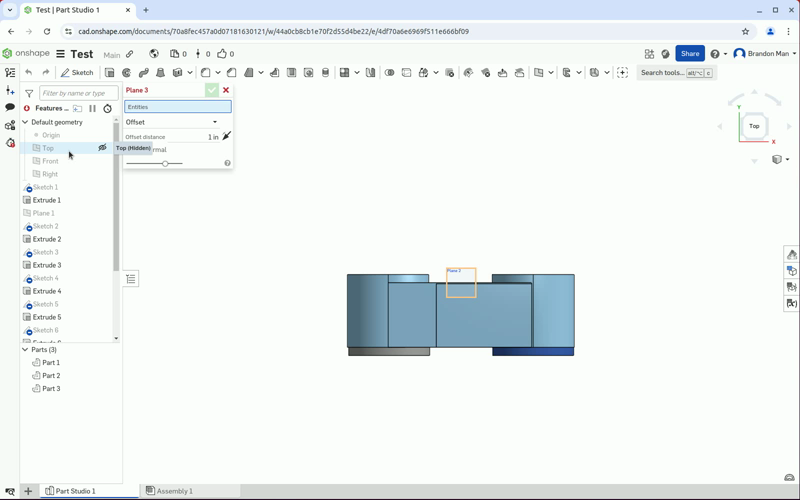
click(69, 150)
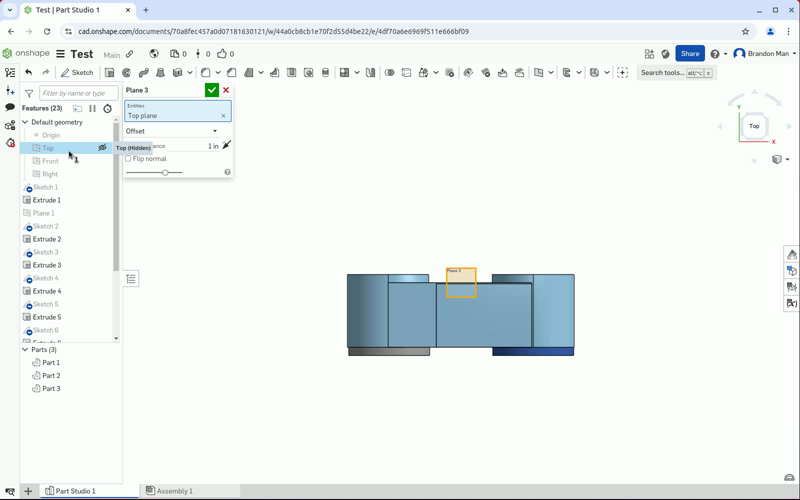
key(tab, 2)
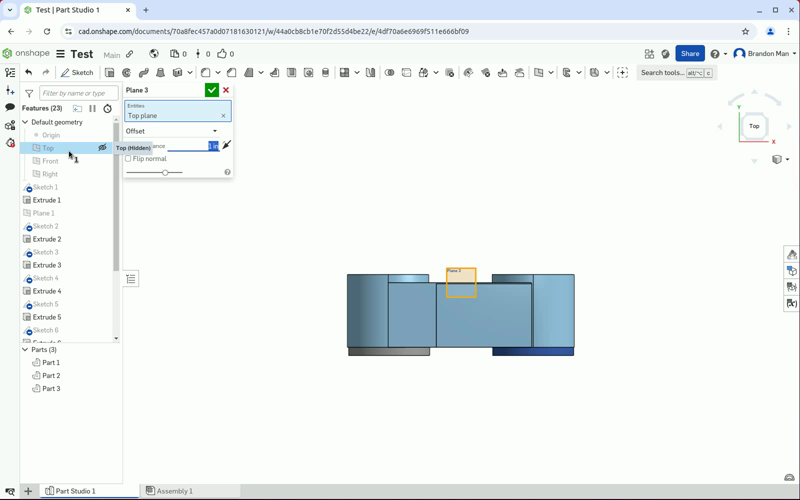
text(2.403)
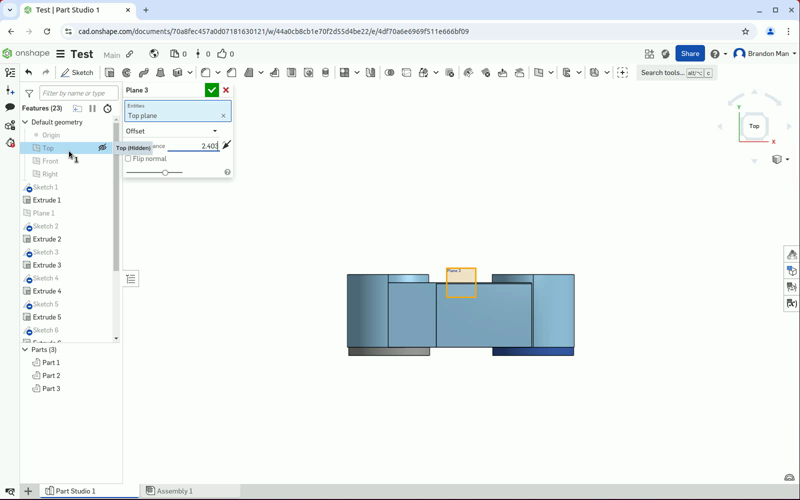
key(enter, 2)
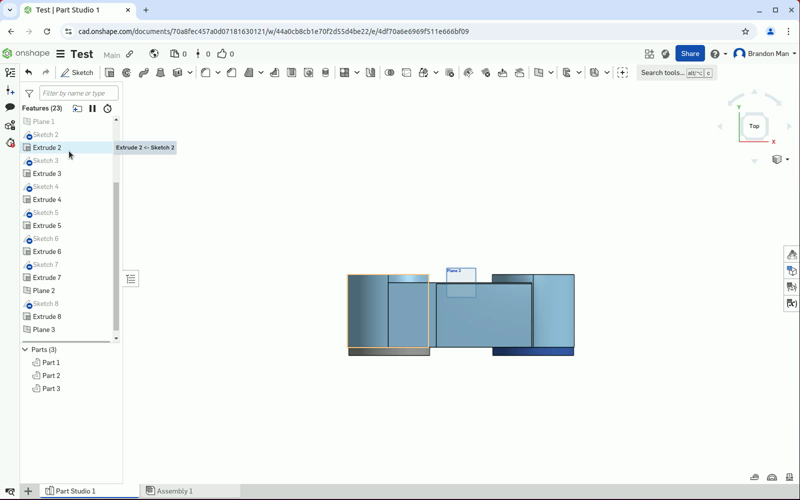
key(shift+s)
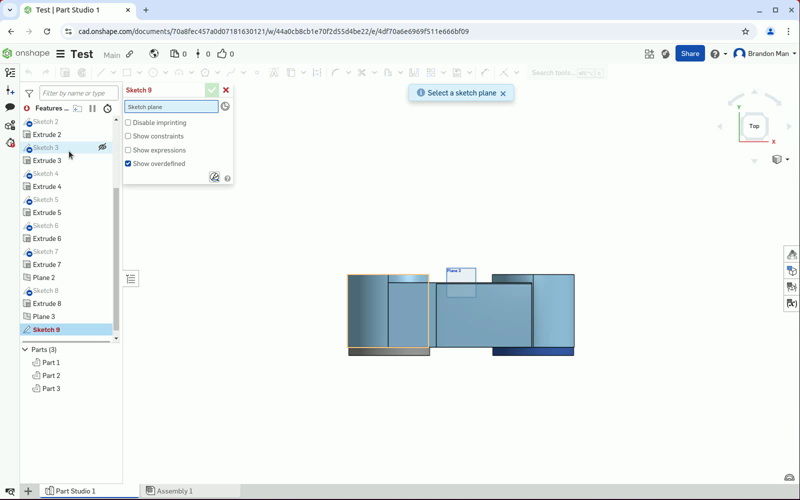
mouse_move(69, 319)
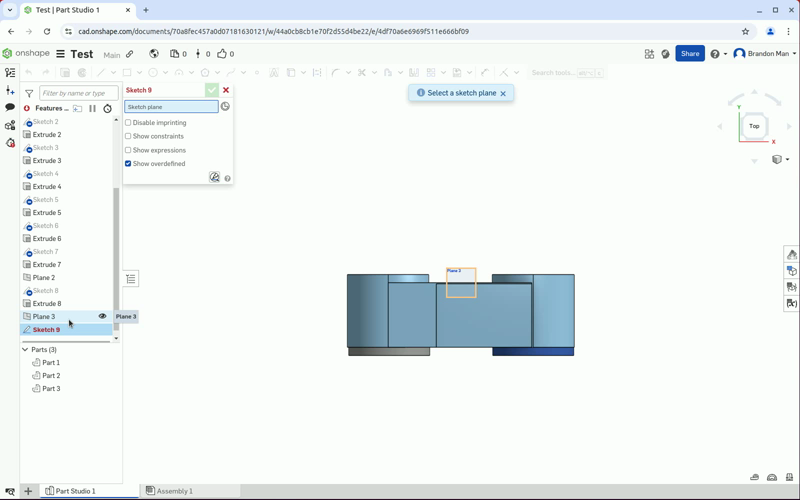
click(69, 319)
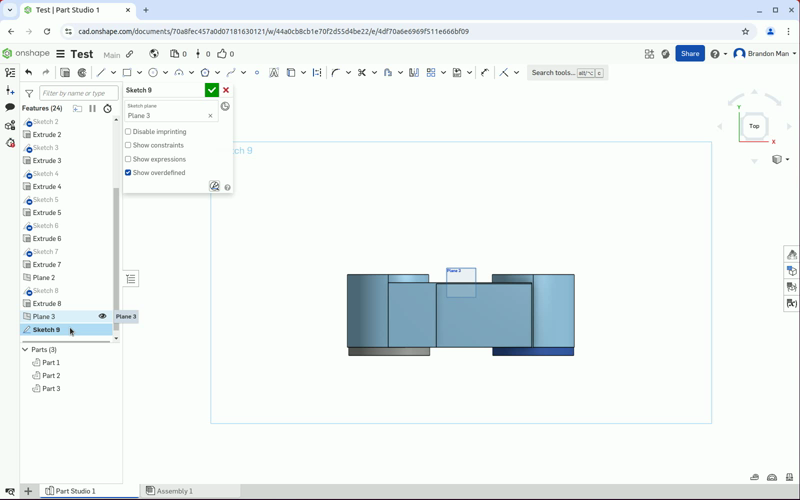
mouse_move(73, 352)
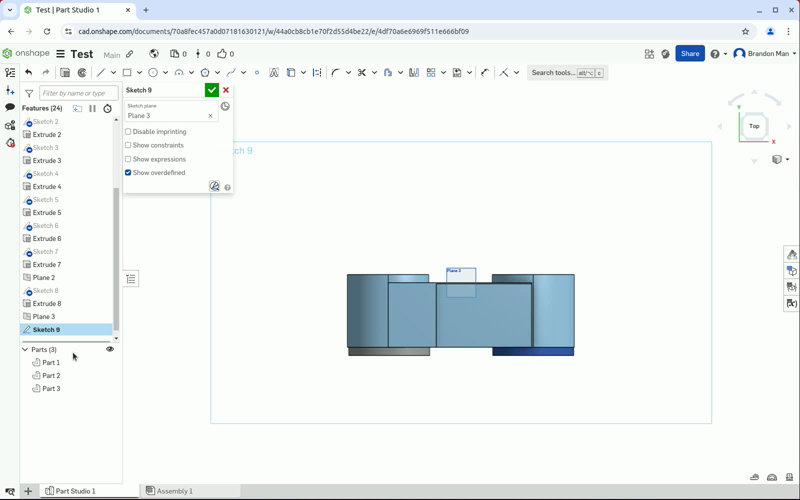
key(y)
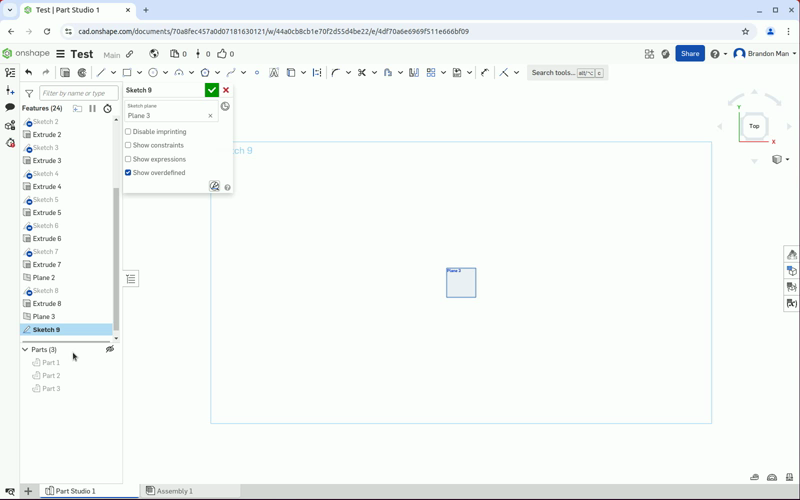
key(l)
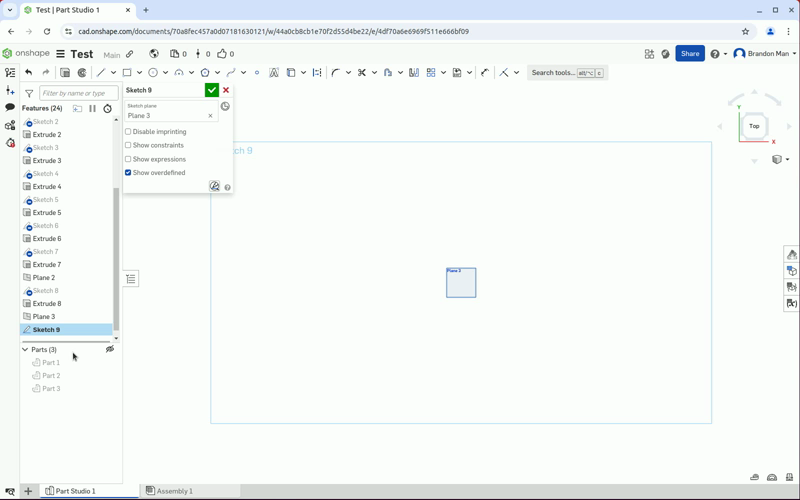
key_down(shift)
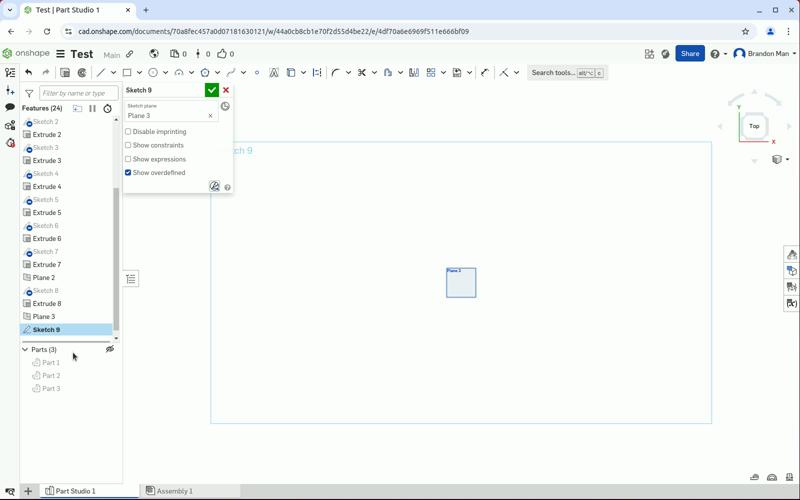
mouse_move(436, 339)
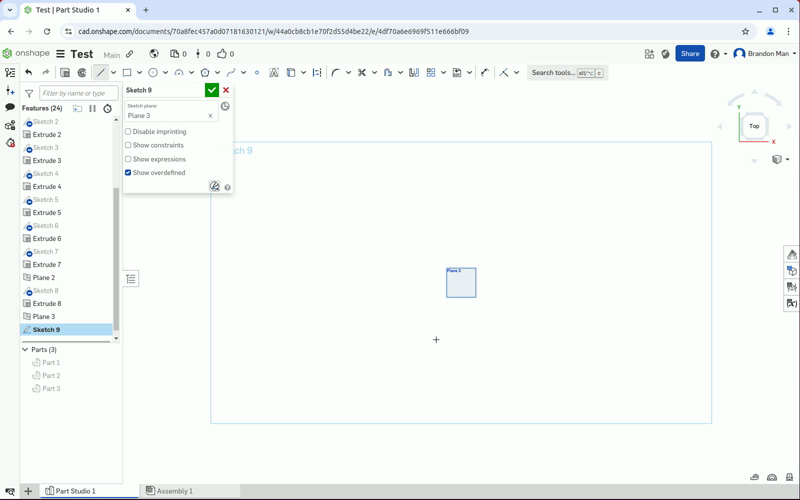
click(436, 339)
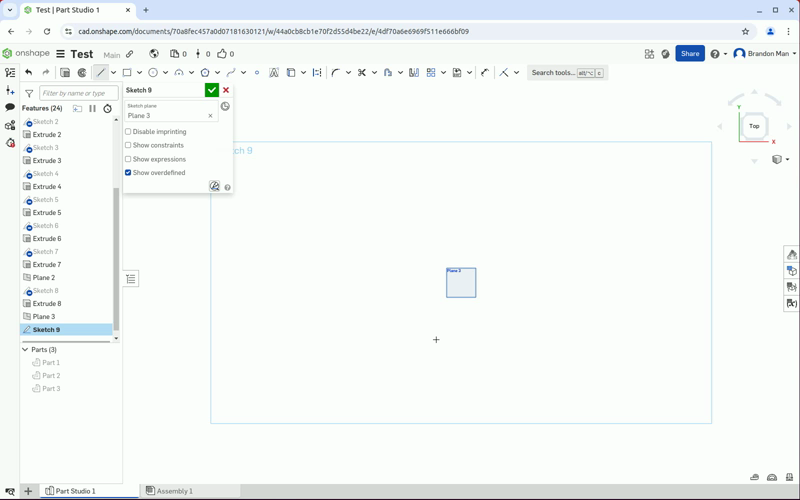
key_up(shift)
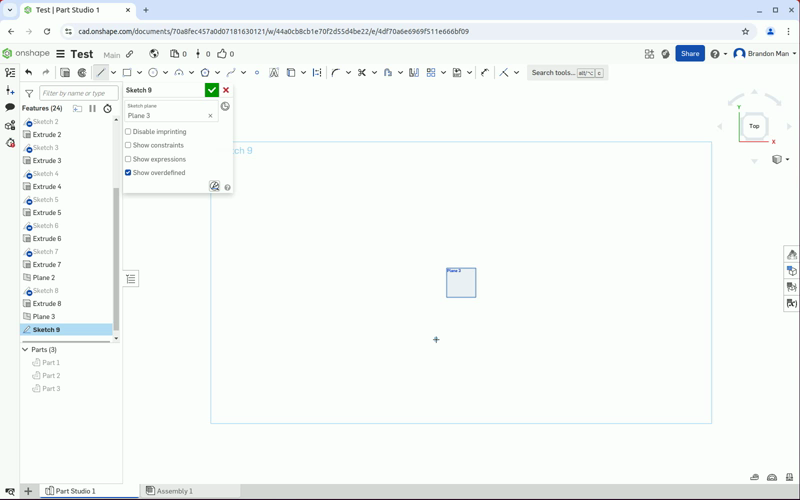
key_down(shift)
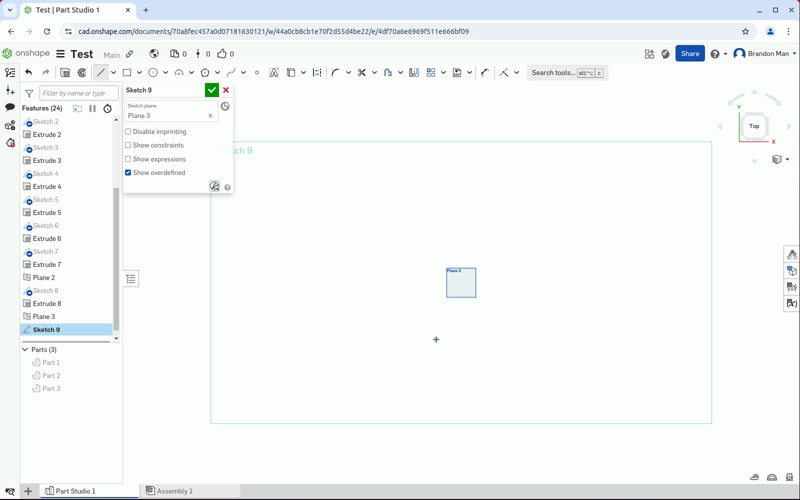
mouse_move(466, 339)
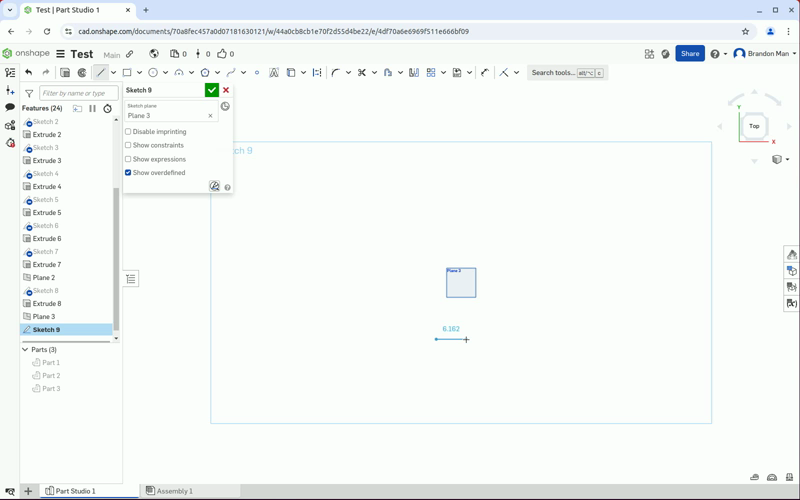
mouse_move(484, 339)
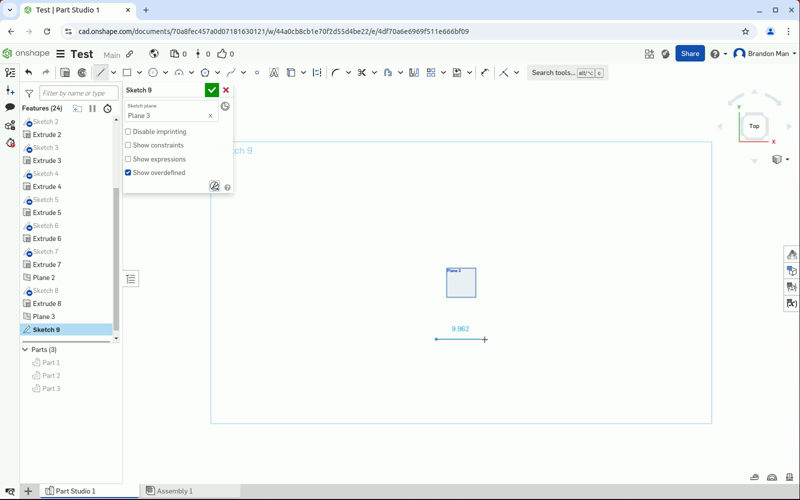
click(484, 339)
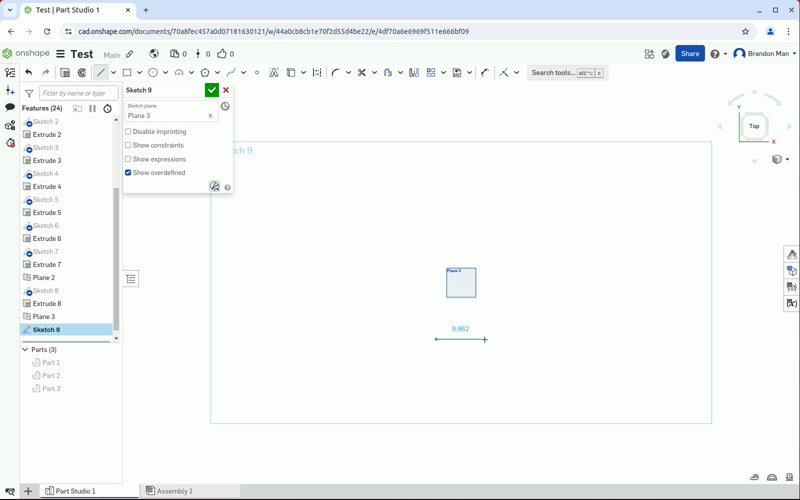
key_up(shift)
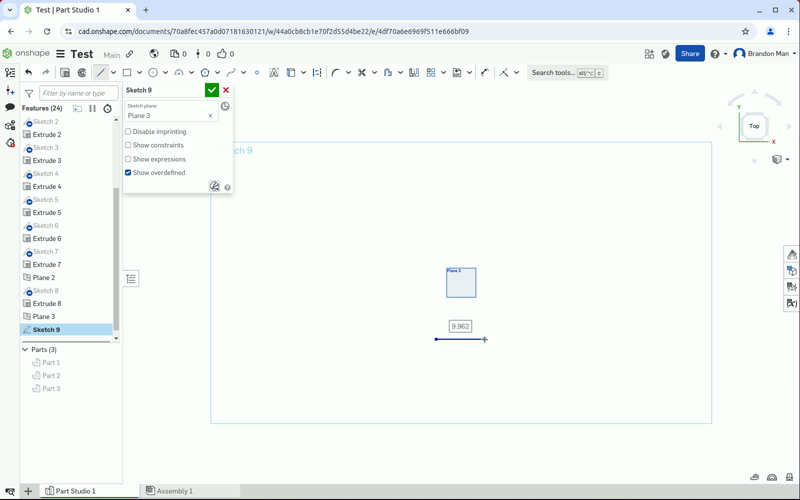
key_down(shift)
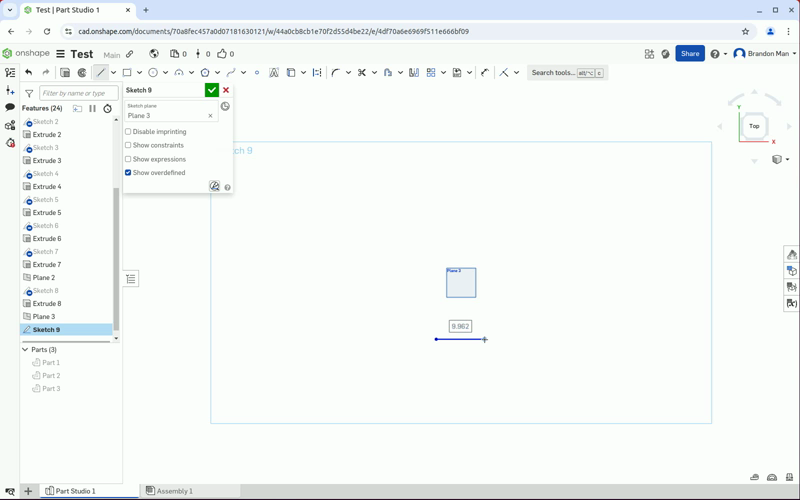
mouse_move(514, 339)
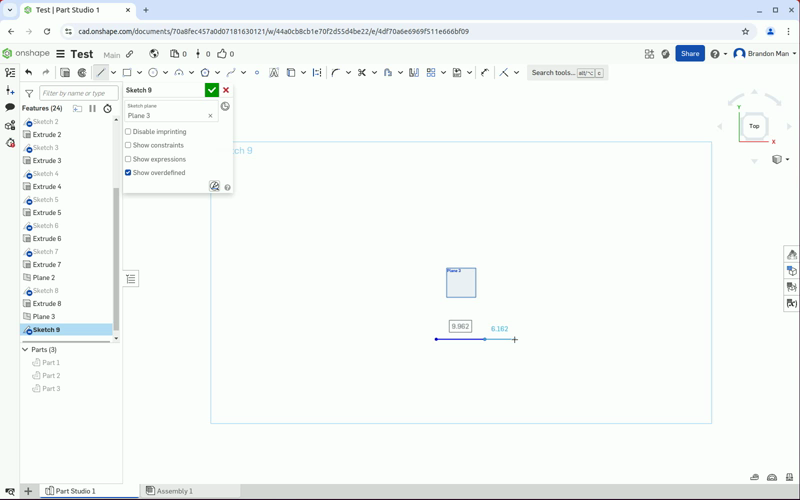
mouse_move(484, 290)
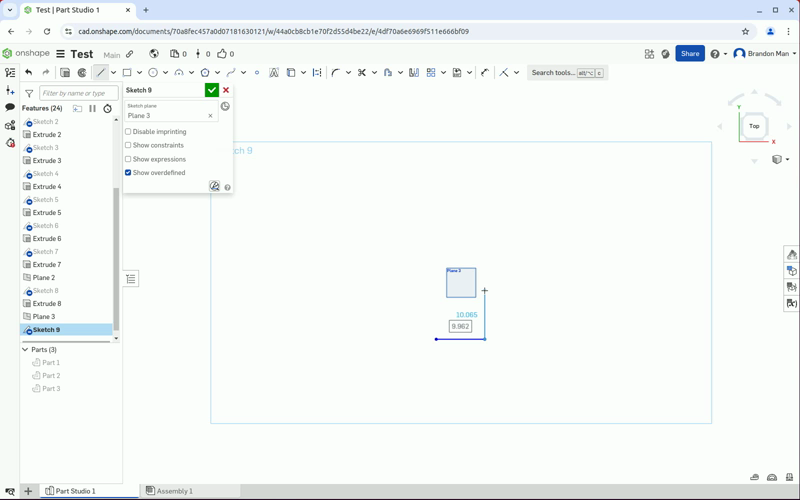
click(484, 290)
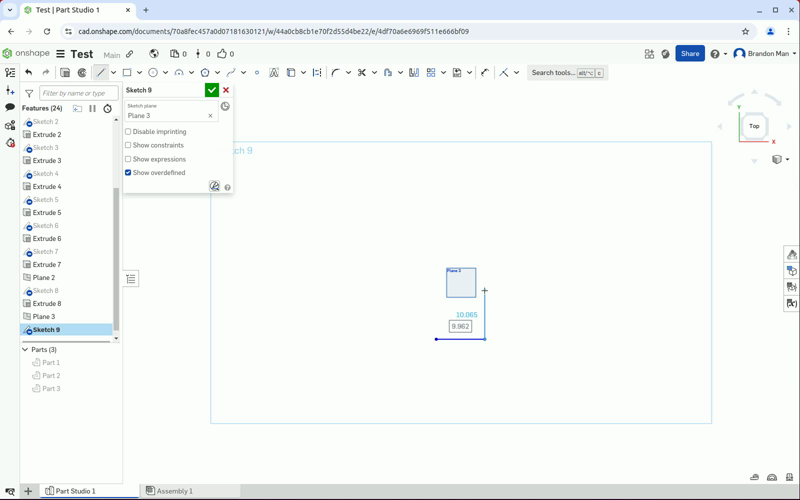
key_up(shift)
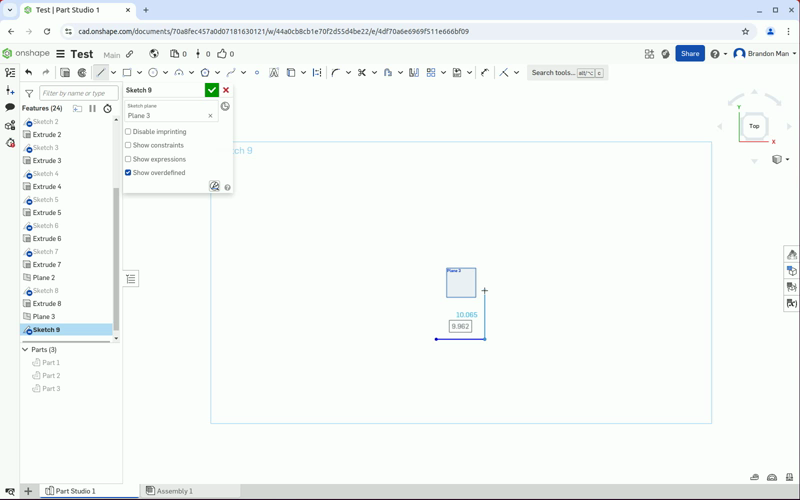
key_down(shift)
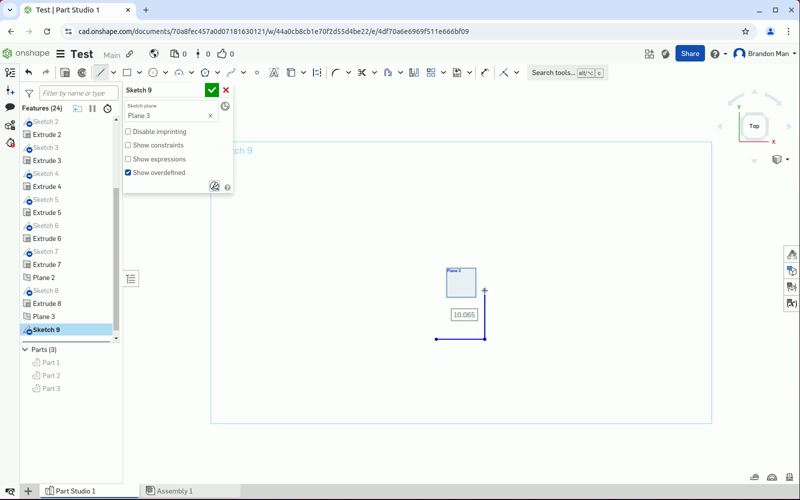
mouse_move(514, 290)
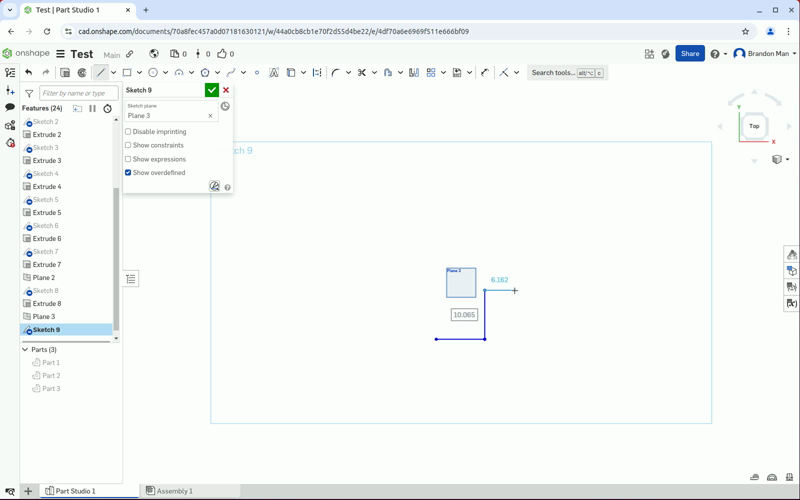
mouse_move(436, 290)
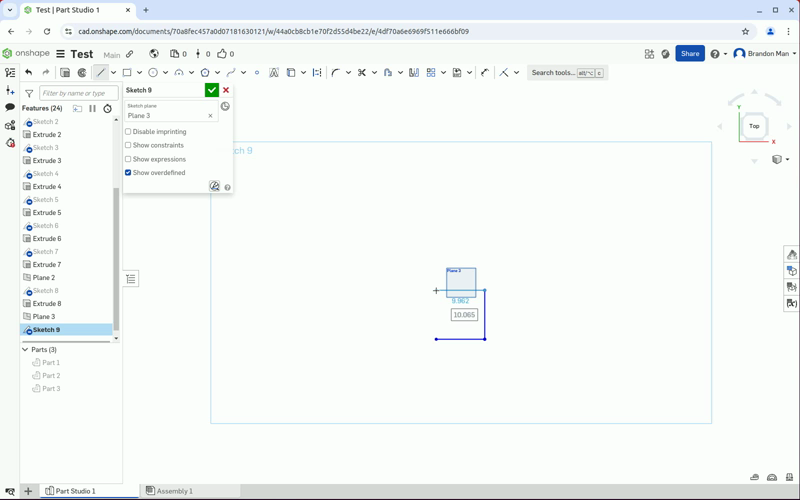
click(436, 290)
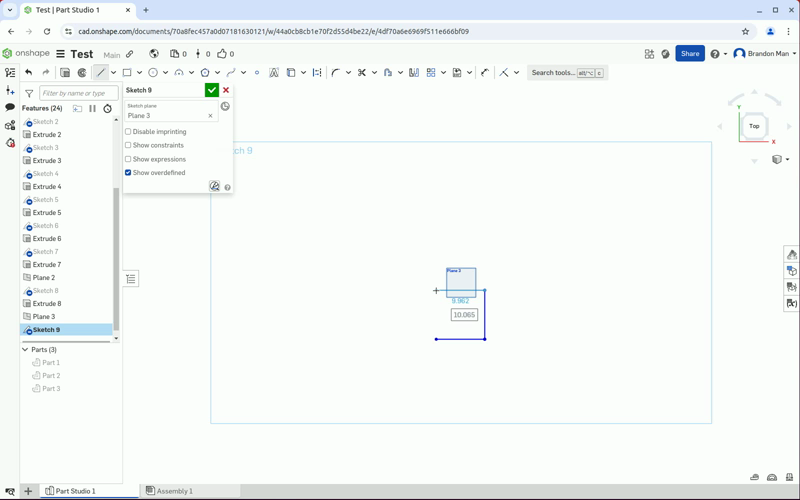
key_up(shift)
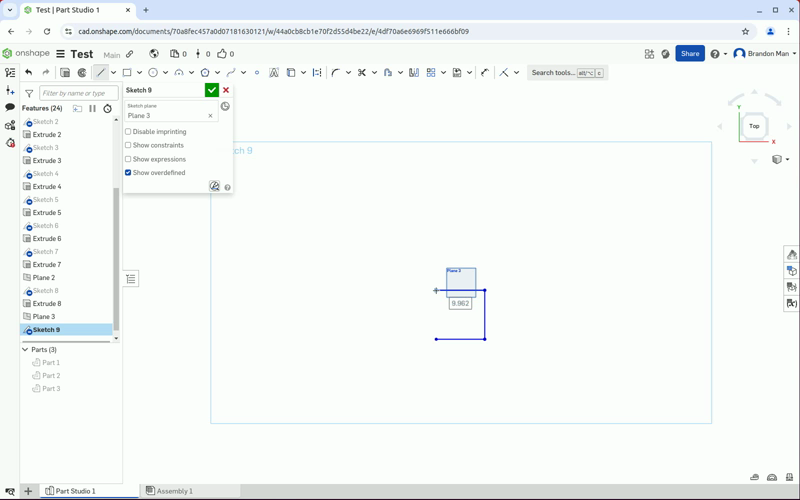
mouse_move(466, 290)
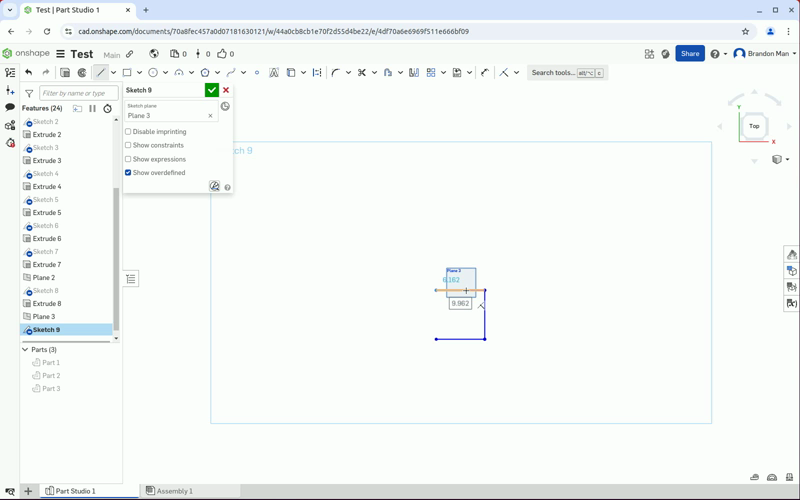
key_down(shift)
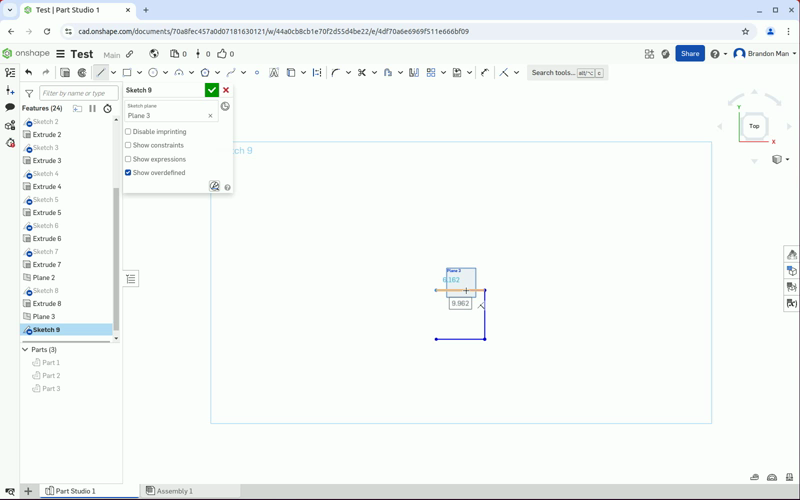
mouse_move(436, 339)
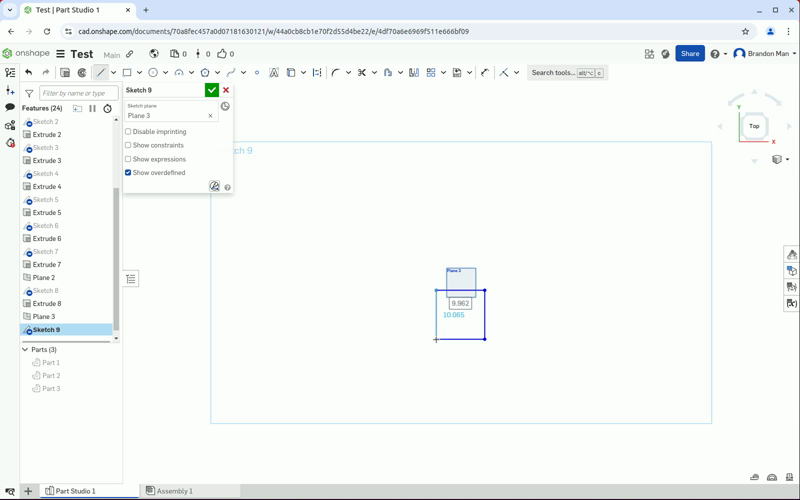
key_up(shift)
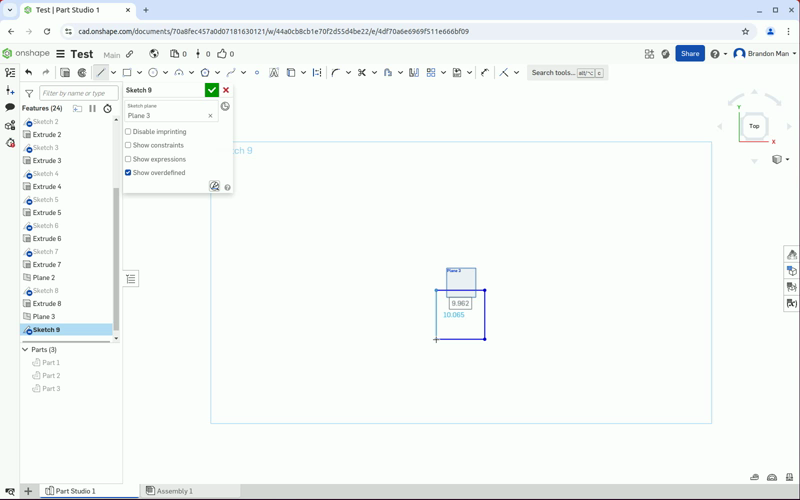
click(436, 339)
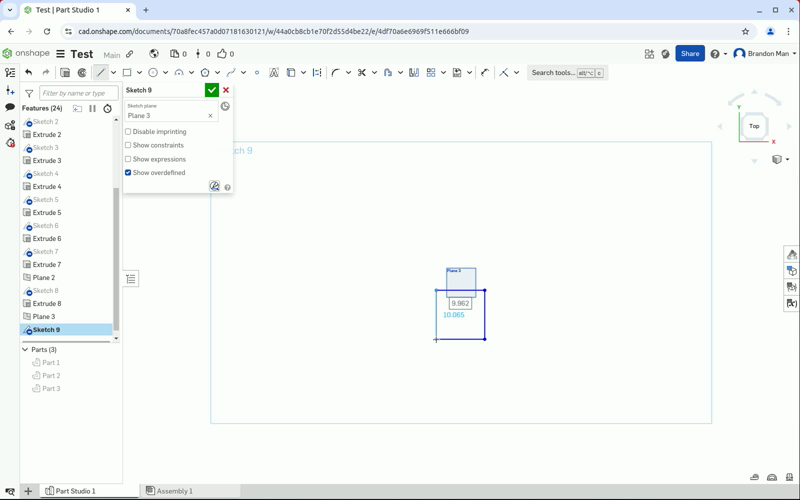
key(esc)
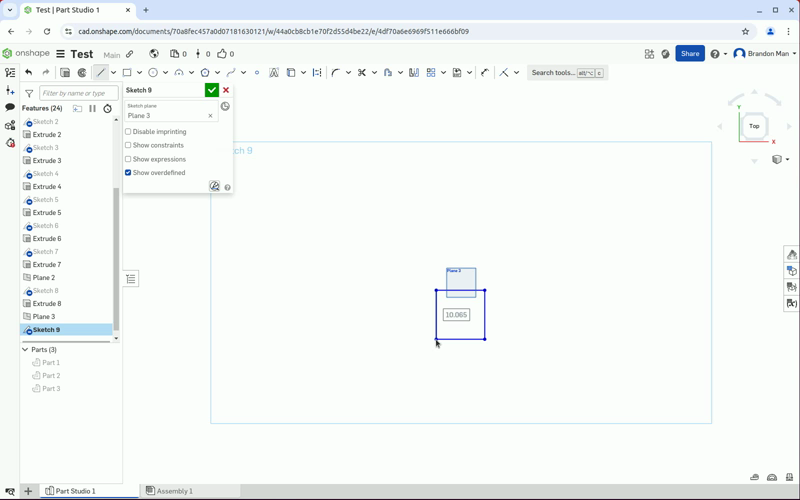
mouse_move(456, 295)
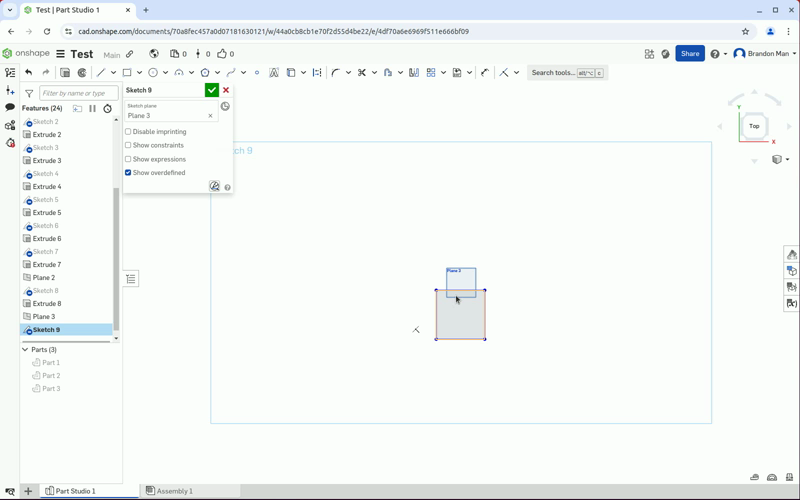
click(456, 295)
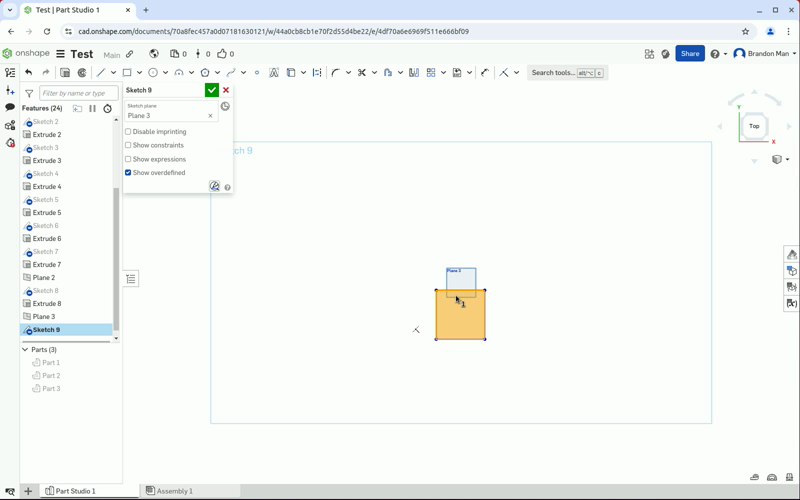
mouse_move(73, 352)
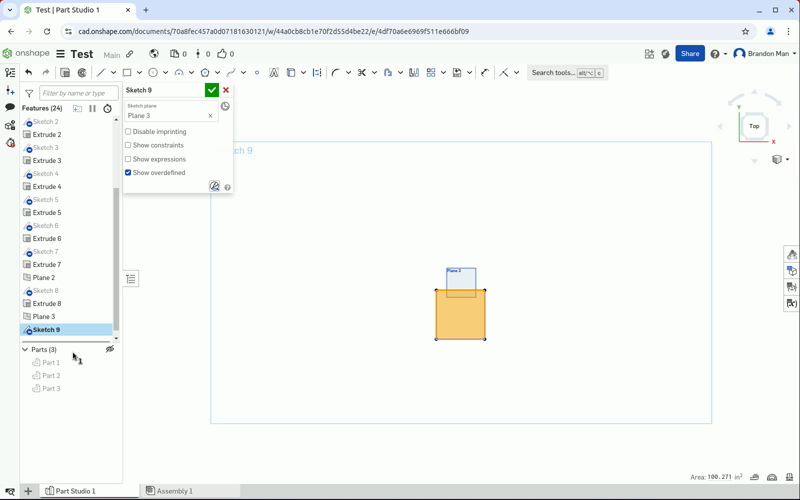
key(shift+y)
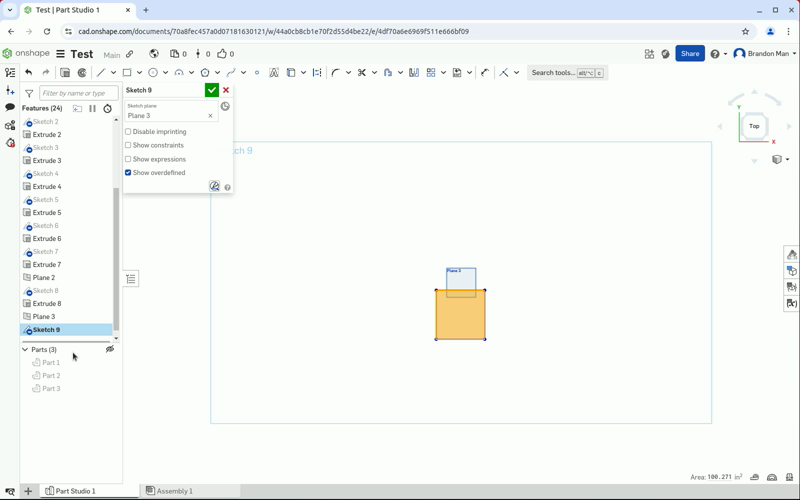
key(shift+e)
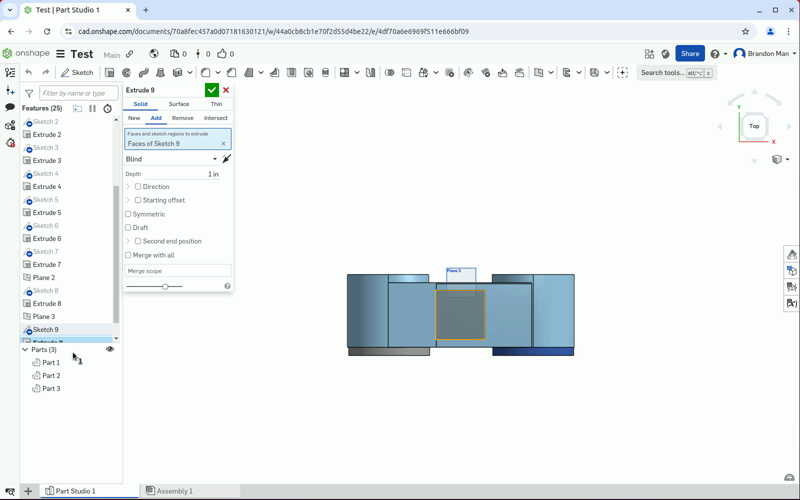
mouse_move(143, 106)
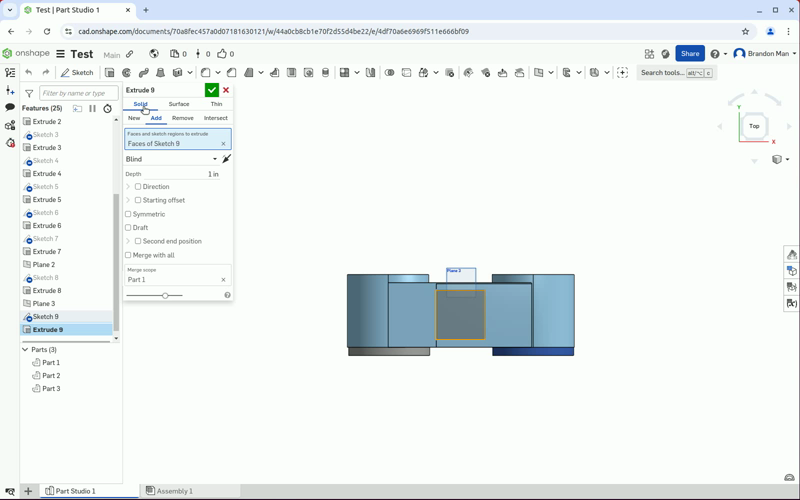
click(143, 106)
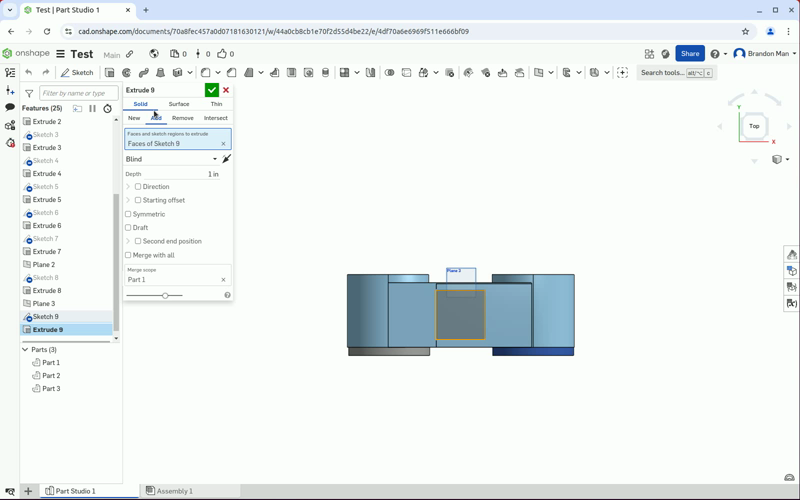
mouse_move(186, 120)
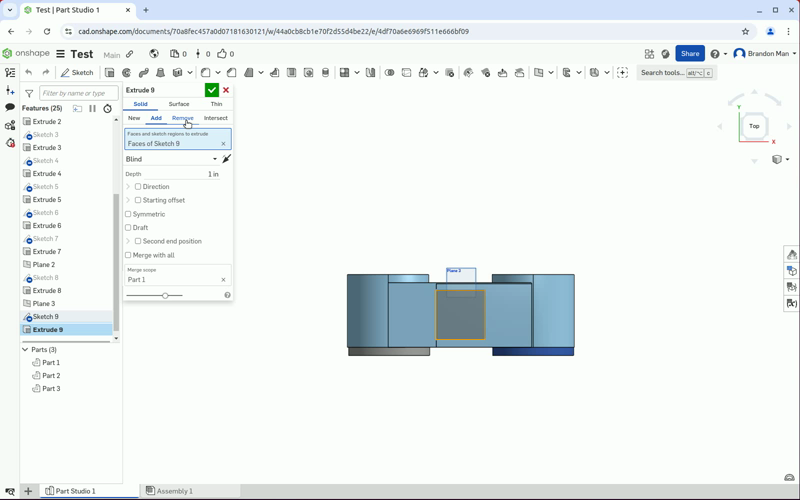
click(186, 120)
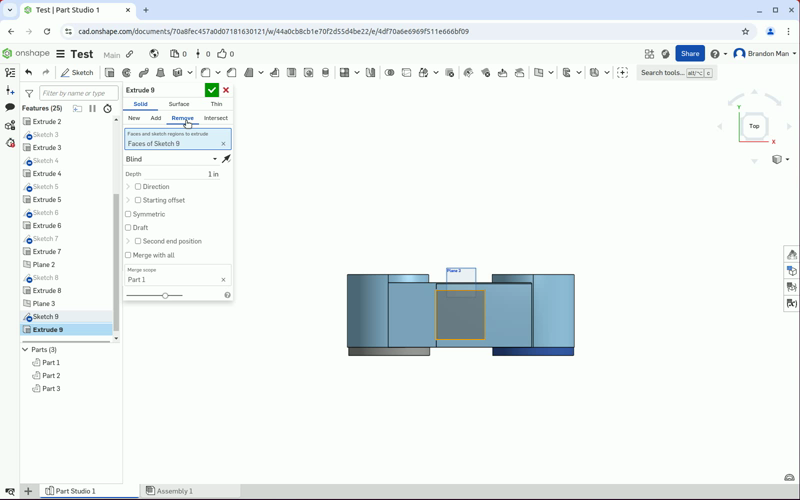
key(tab, 4)
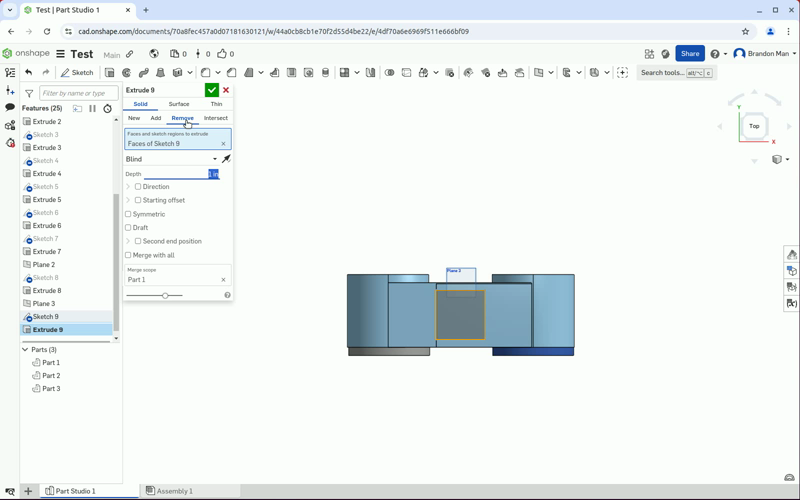
text(3.37)
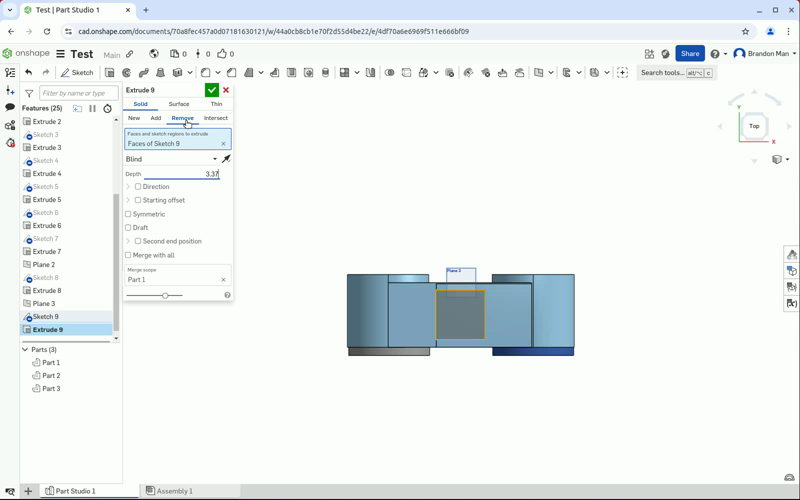
key(tab, 6)
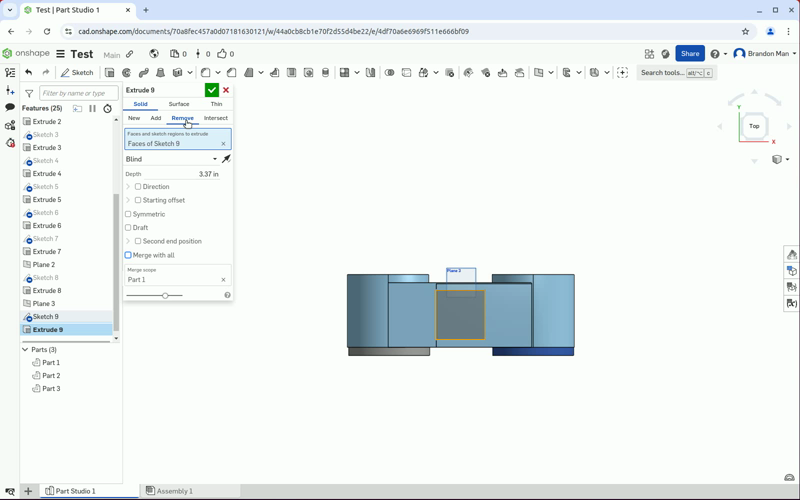
key(space)
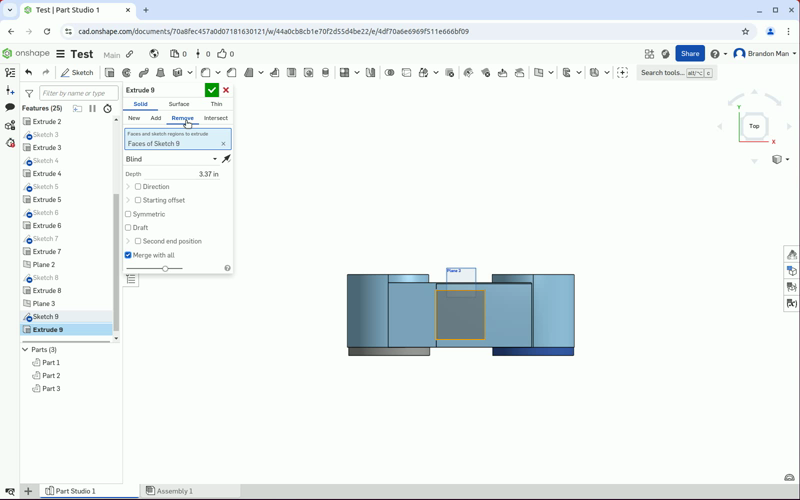
key(enter)
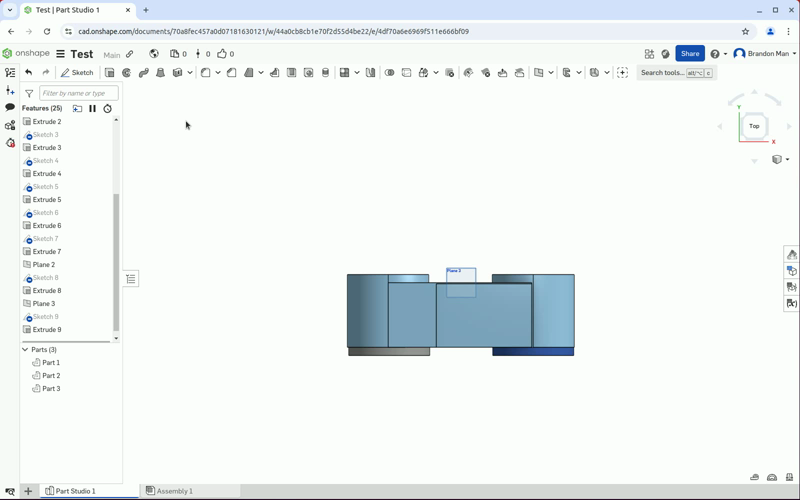
key(shift+h)
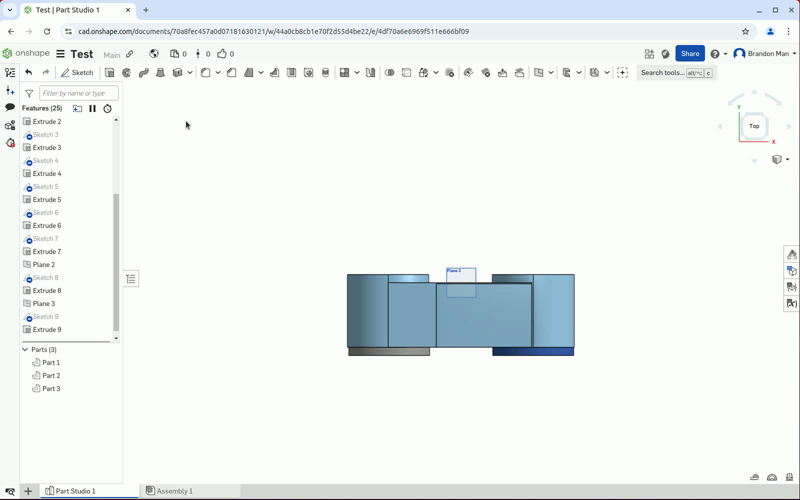
key(shift+h)
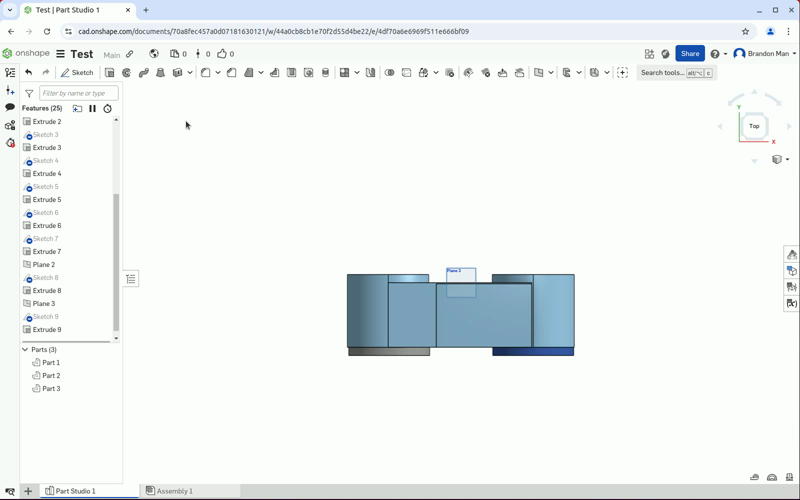
mouse_move(69, 72)
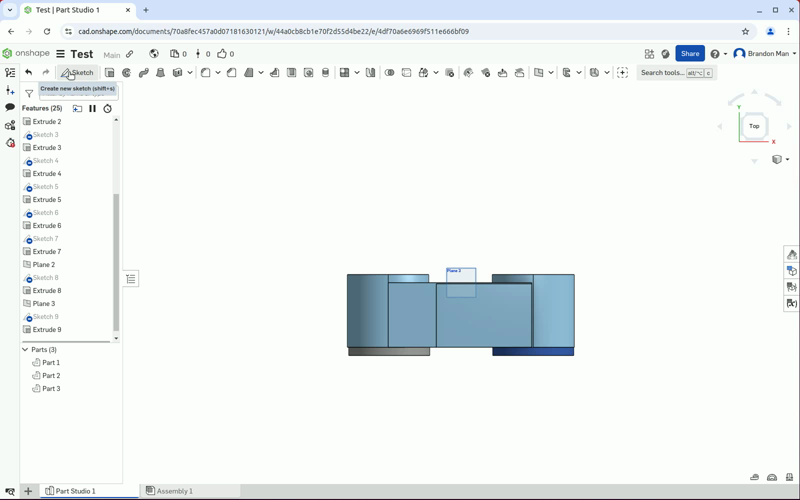
click(69, 72)
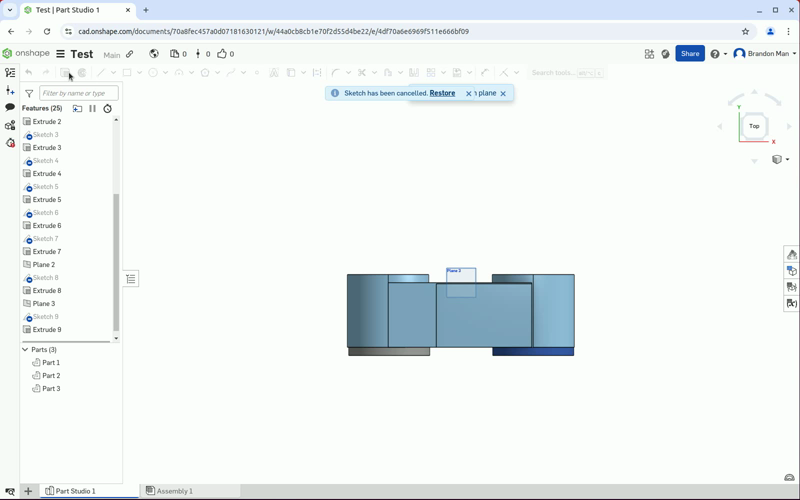
mouse_move(229, 92)
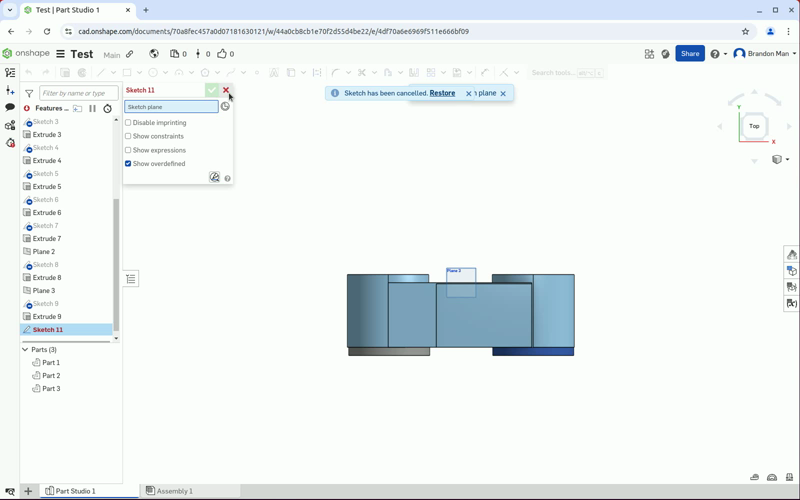
click(229, 92)
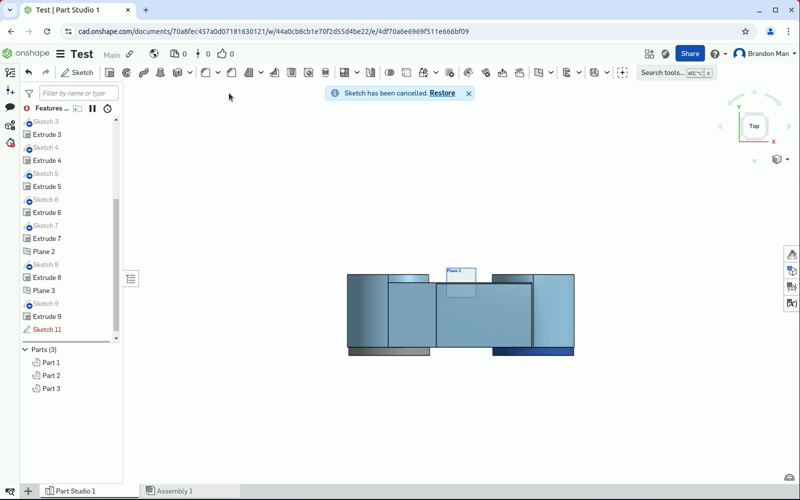
key(shift+s)
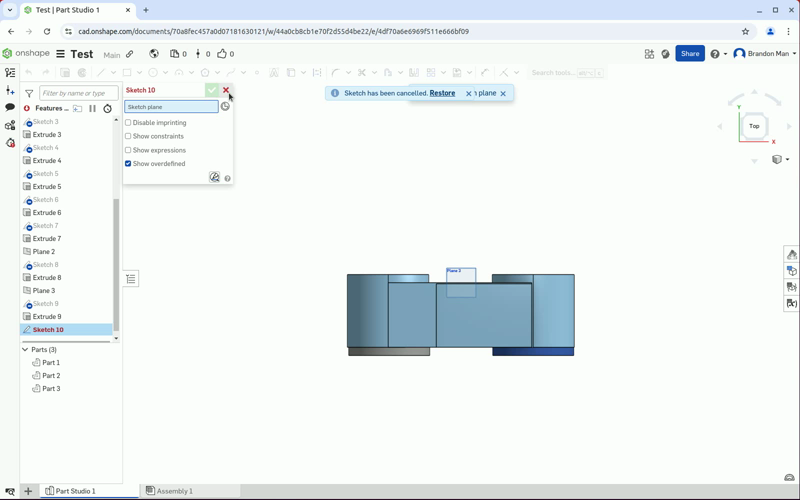
mouse_move(69, 254)
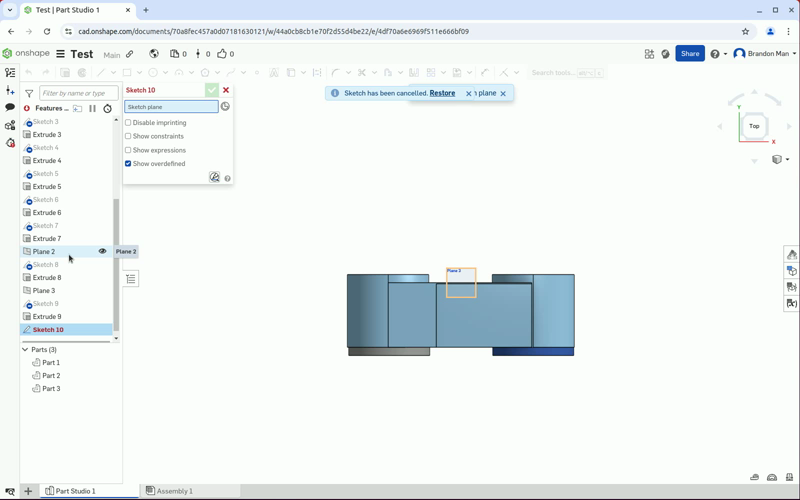
click(69, 254)
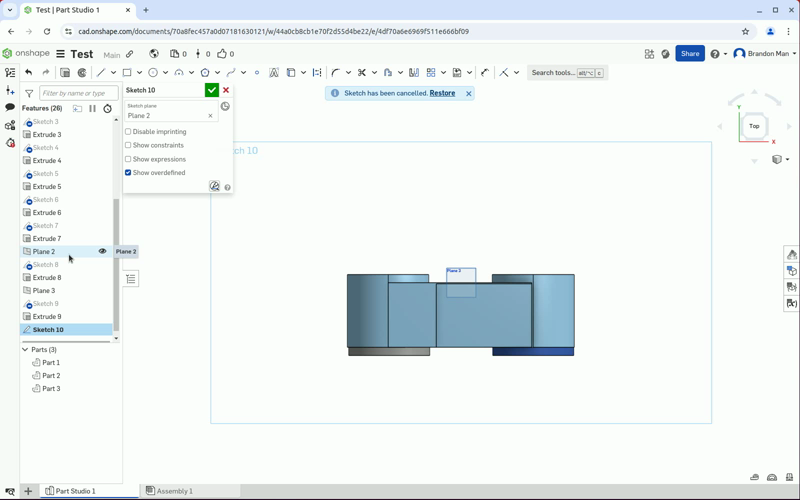
mouse_move(73, 352)
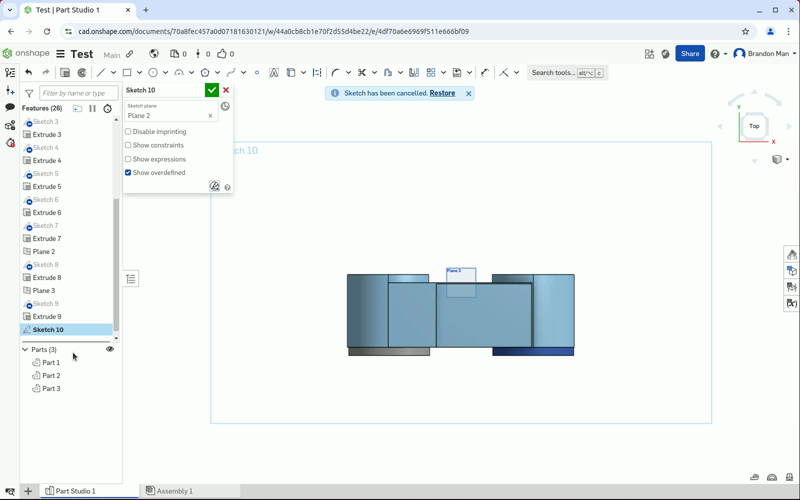
key(y)
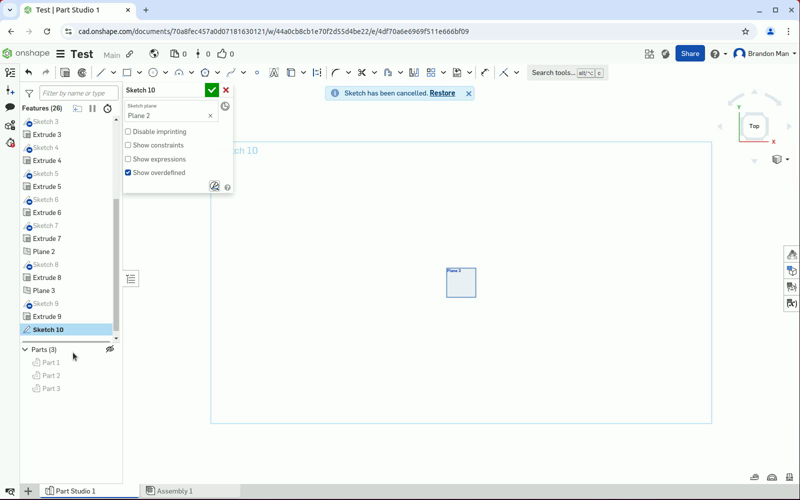
key(l)
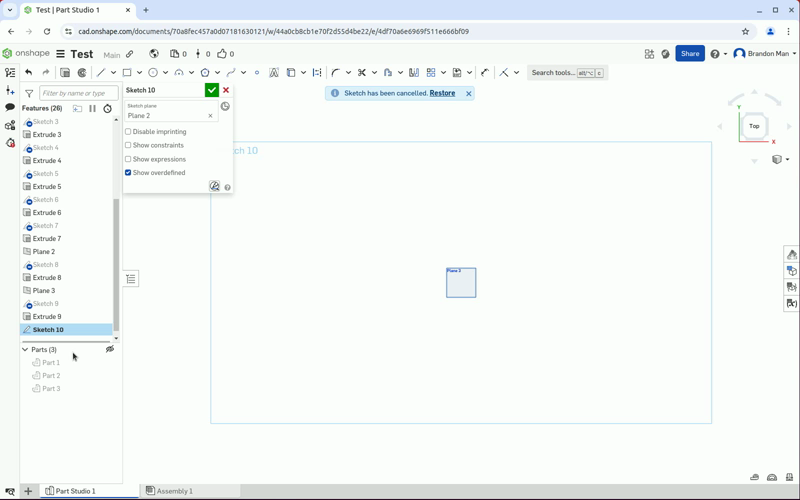
key_down(shift)
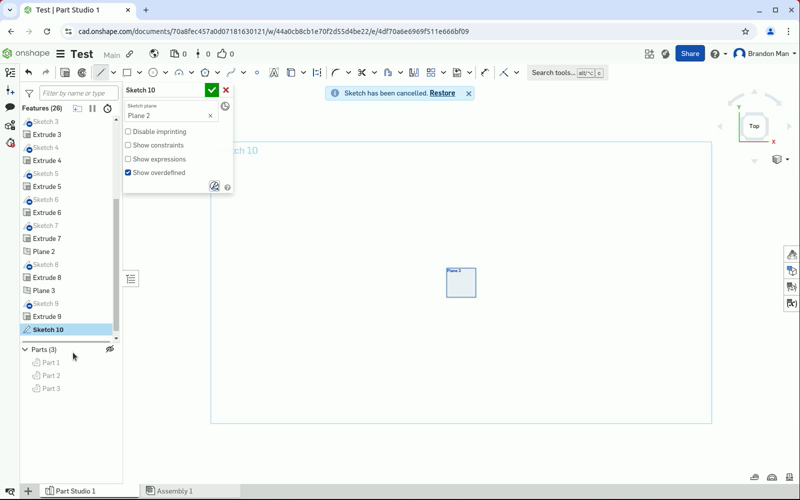
mouse_move(412, 339)
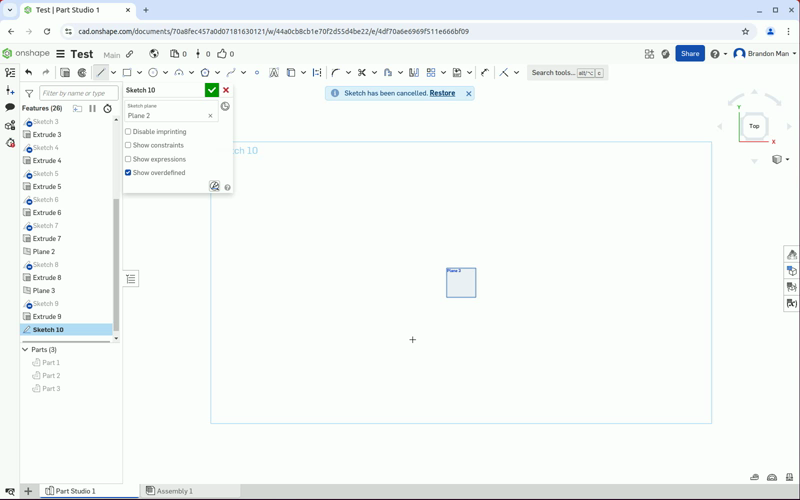
click(412, 339)
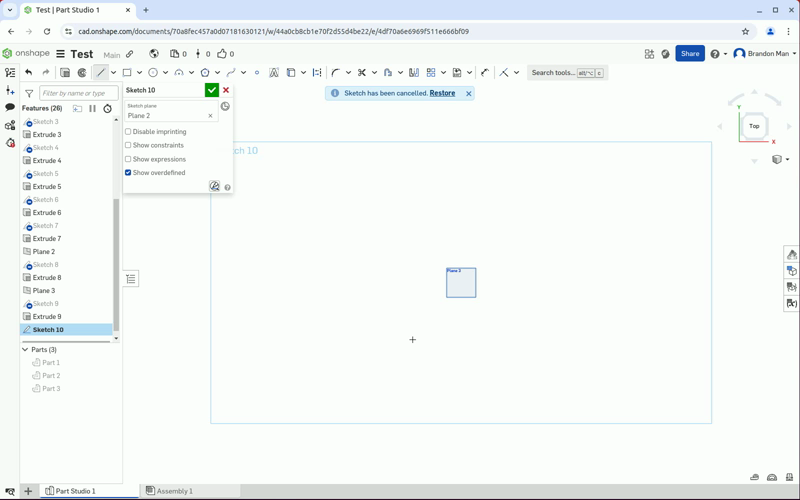
key_up(shift)
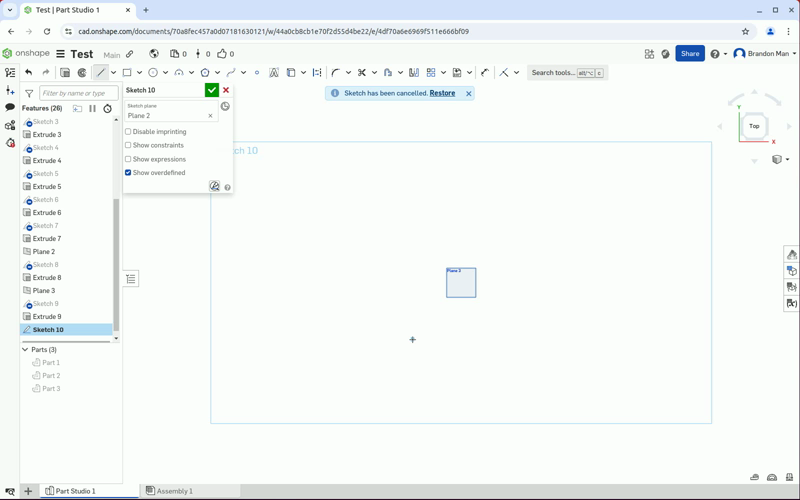
key_down(shift)
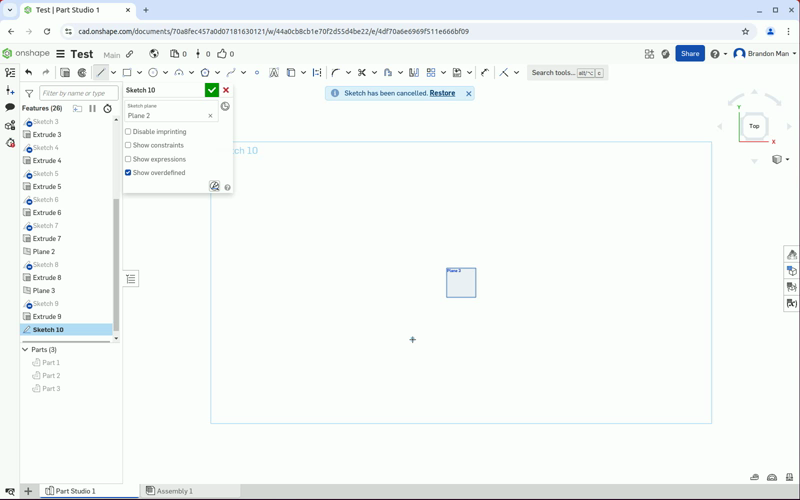
mouse_move(442, 339)
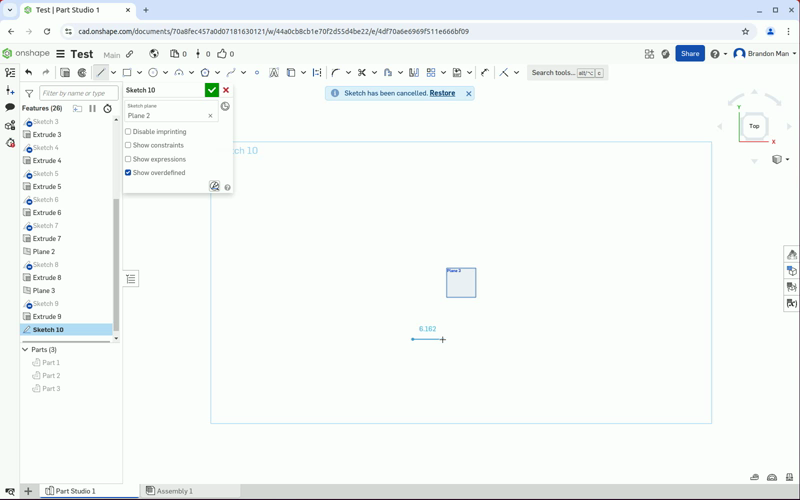
mouse_move(437, 339)
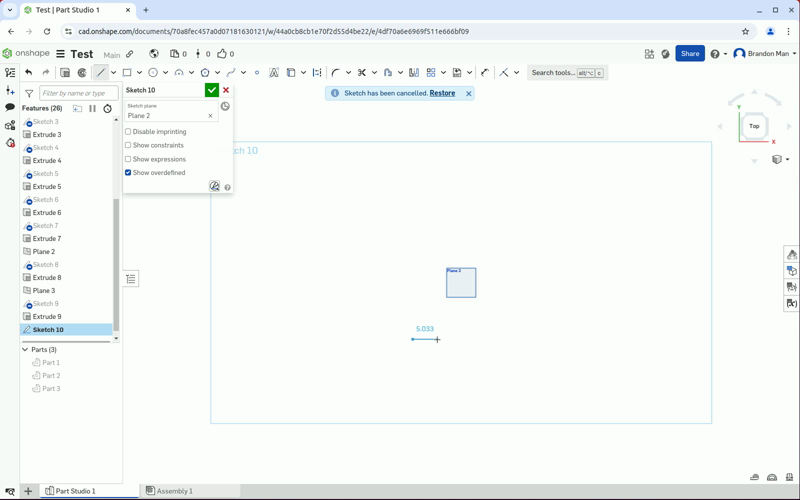
click(437, 339)
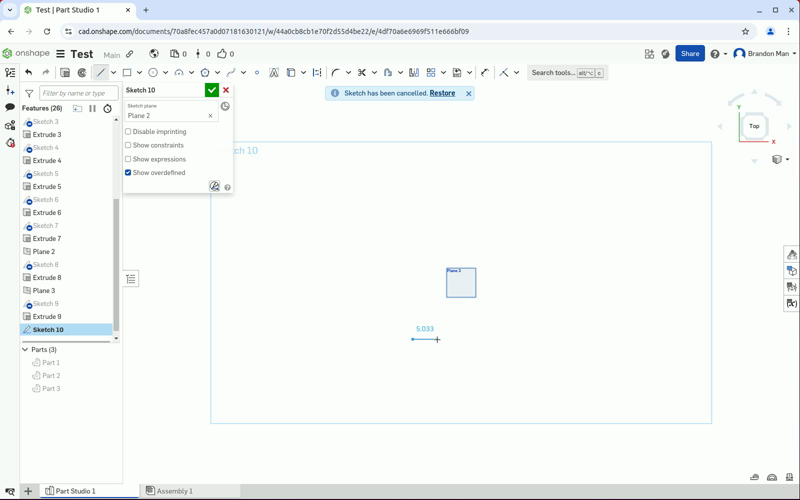
key_up(shift)
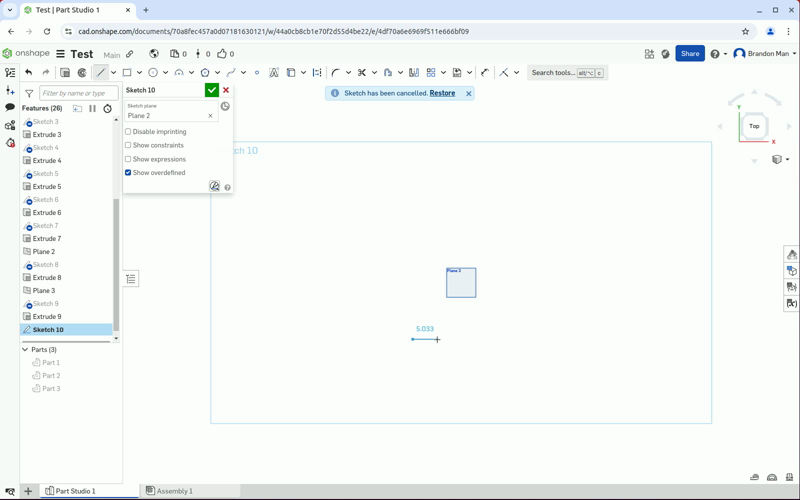
key_down(shift)
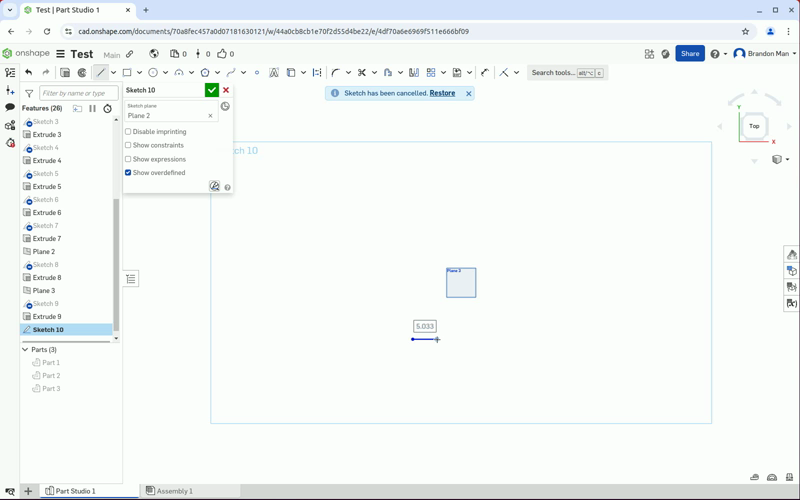
mouse_move(467, 339)
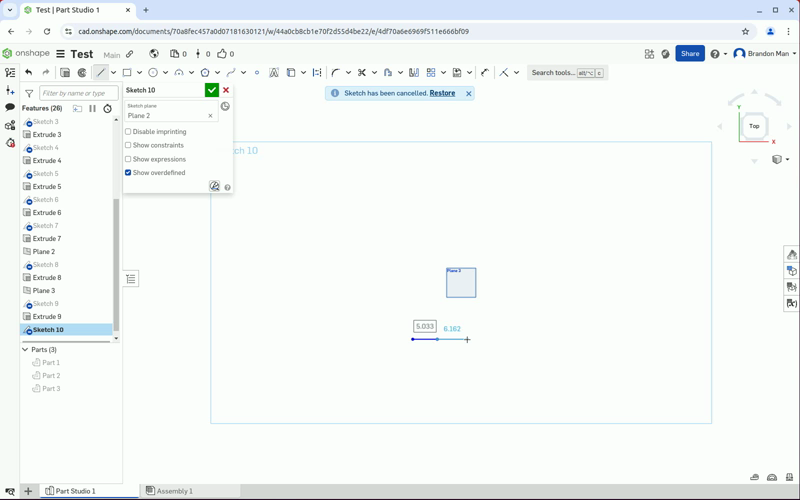
mouse_move(437, 290)
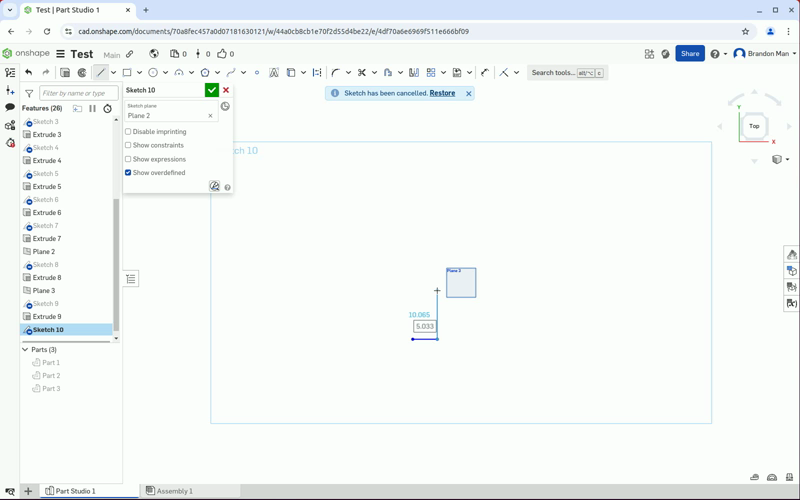
click(437, 290)
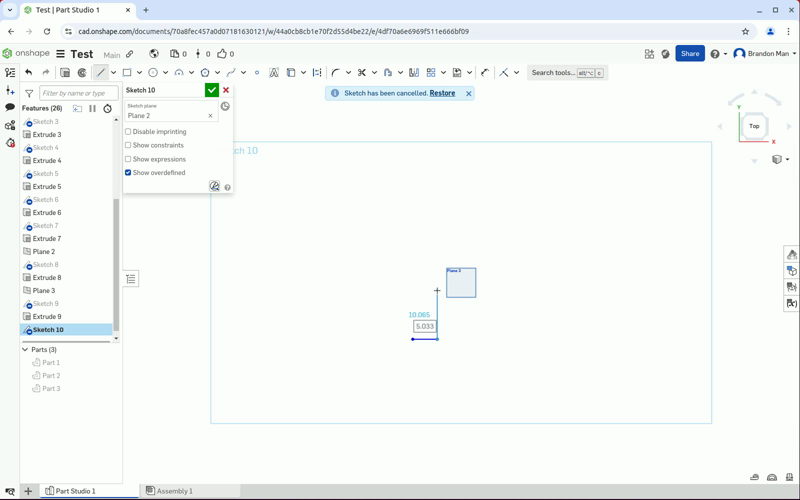
key_up(shift)
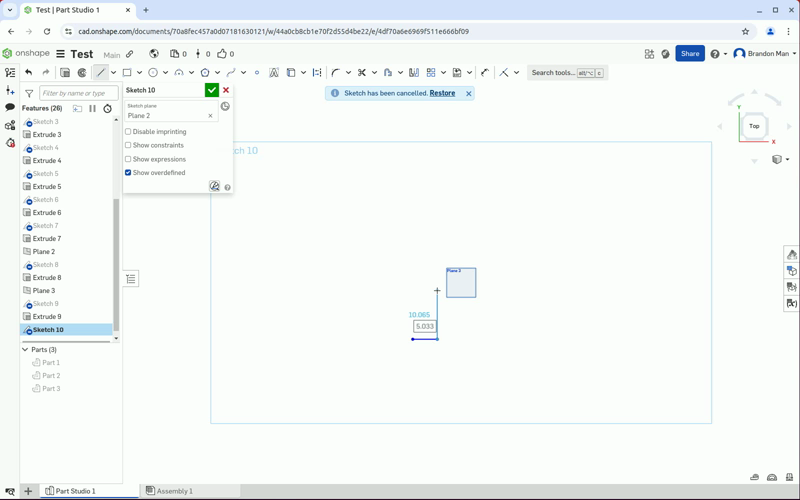
key_down(shift)
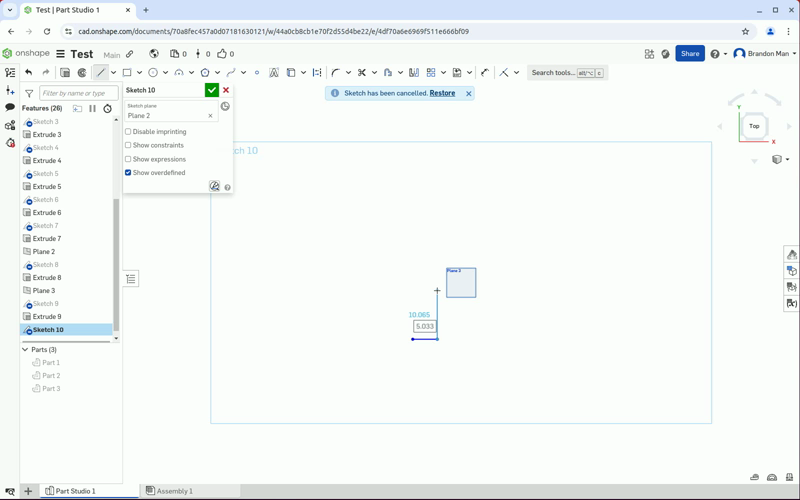
mouse_move(467, 290)
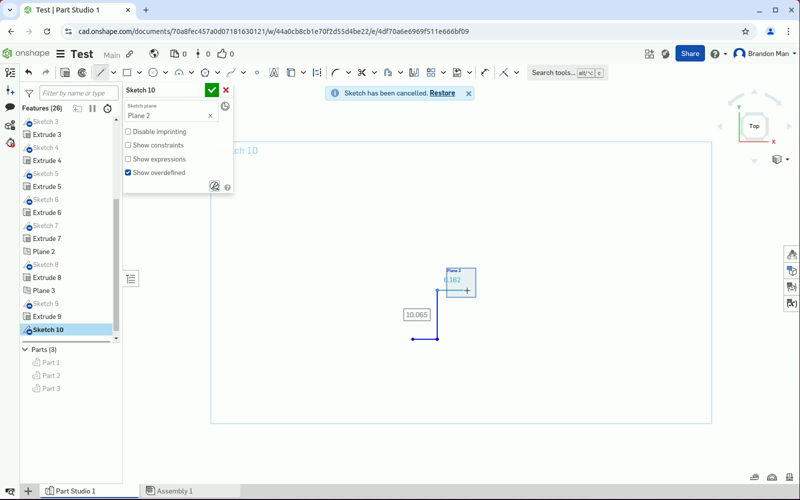
mouse_move(412, 290)
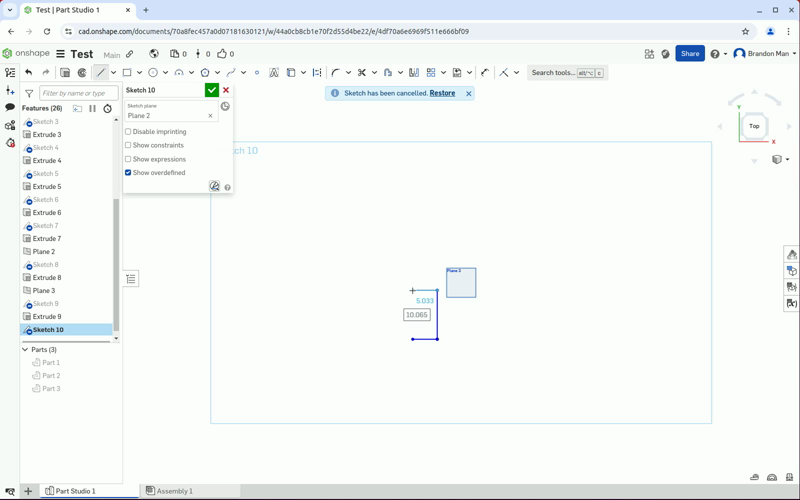
click(412, 290)
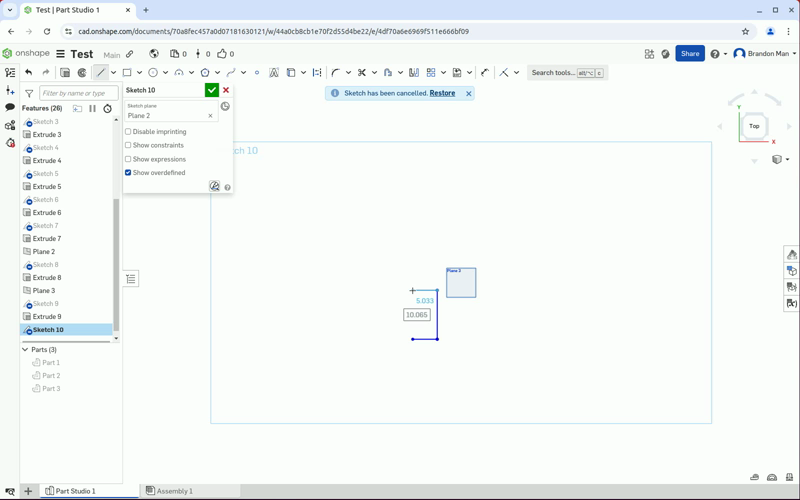
key_up(shift)
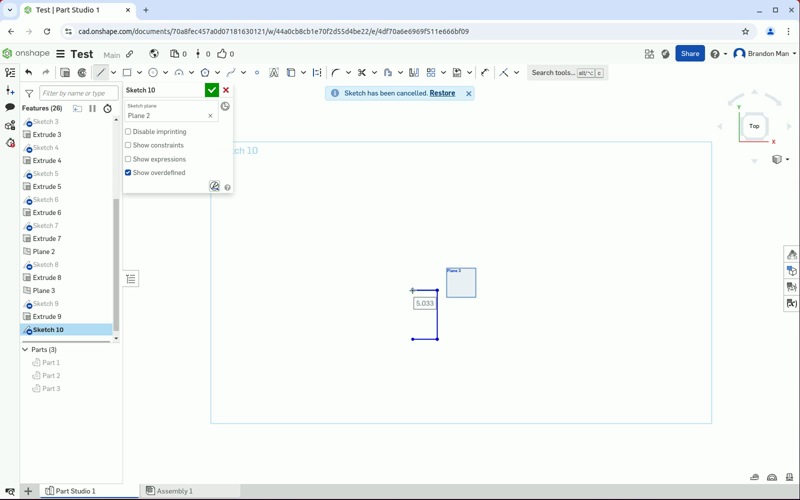
mouse_move(442, 290)
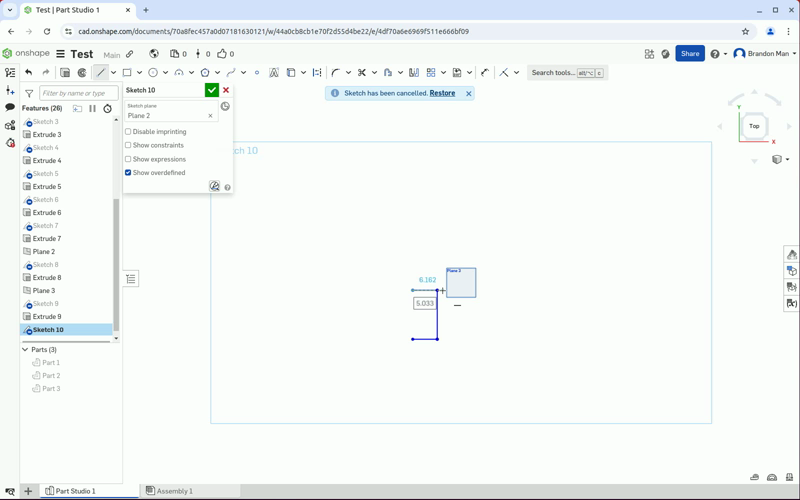
key_down(shift)
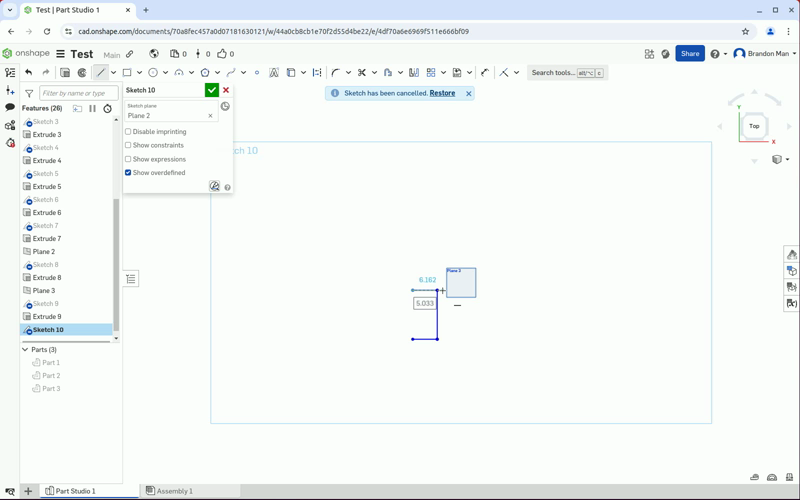
mouse_move(412, 339)
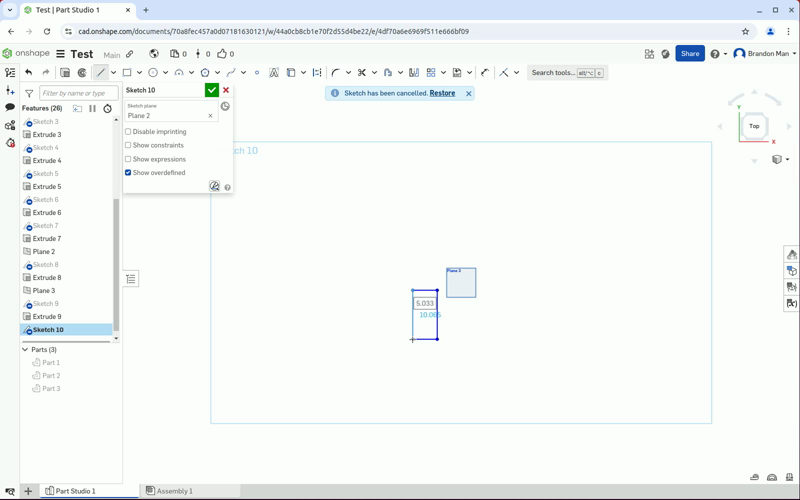
key_up(shift)
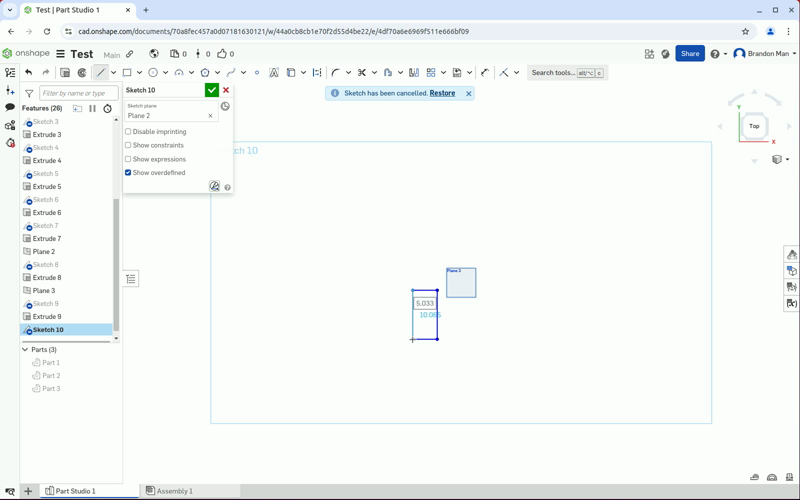
click(412, 339)
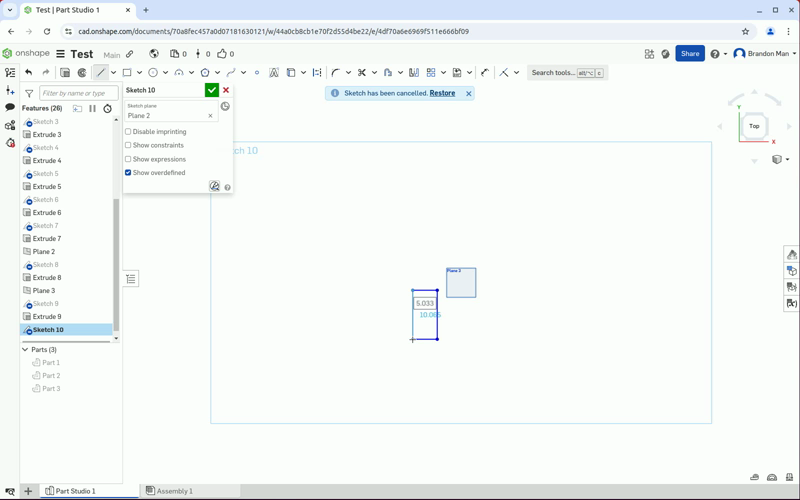
key(esc)
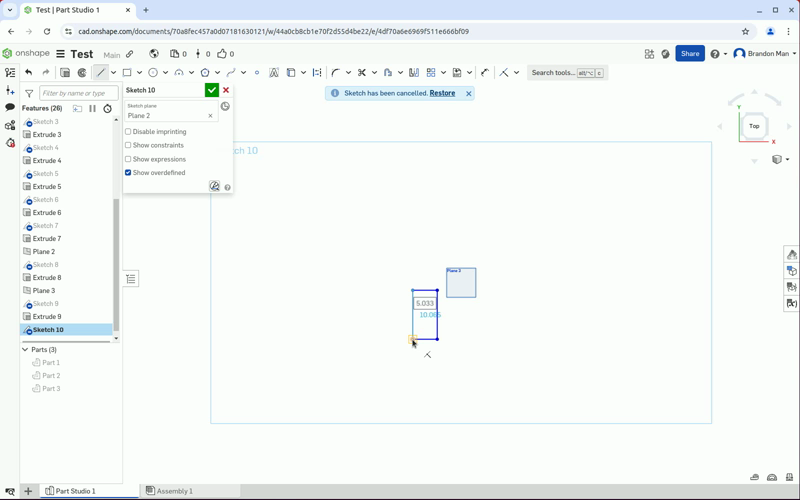
mouse_move(423, 319)
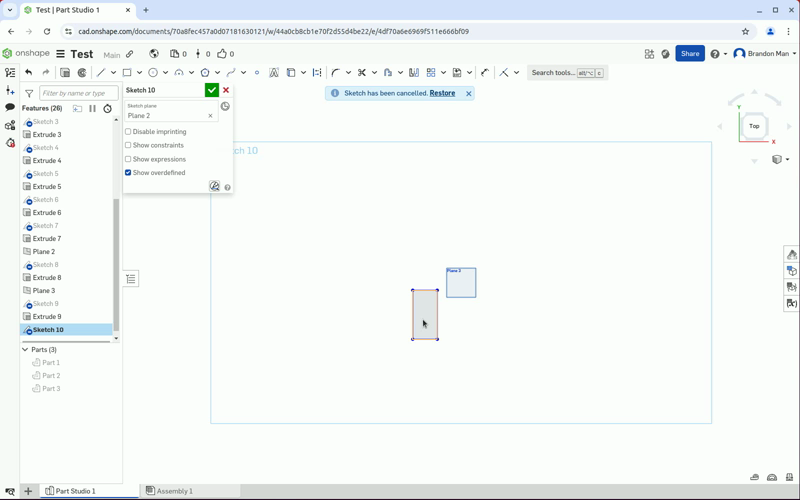
scroll(6)
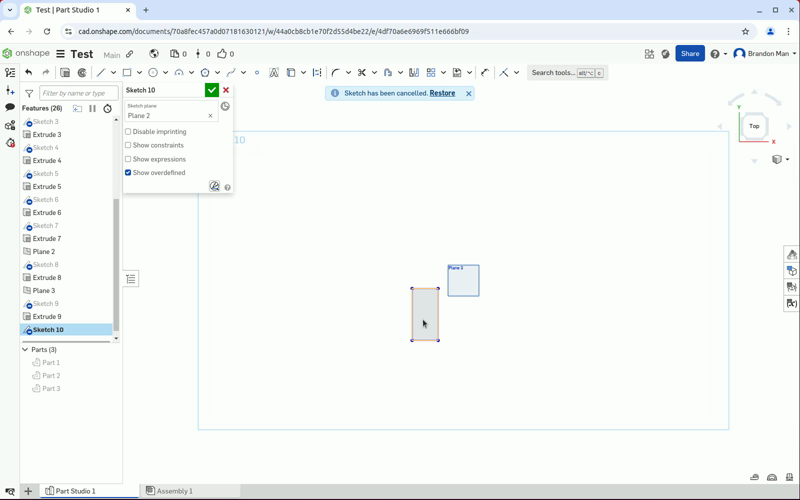
scroll(6)
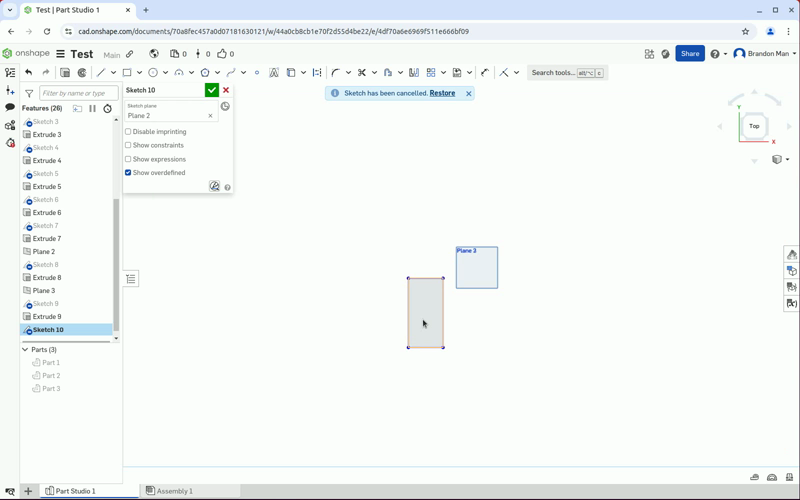
scroll(6)
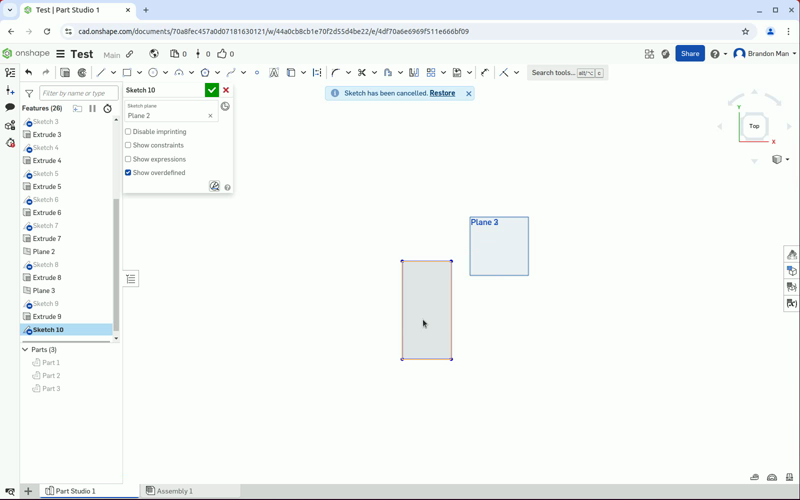
scroll(6)
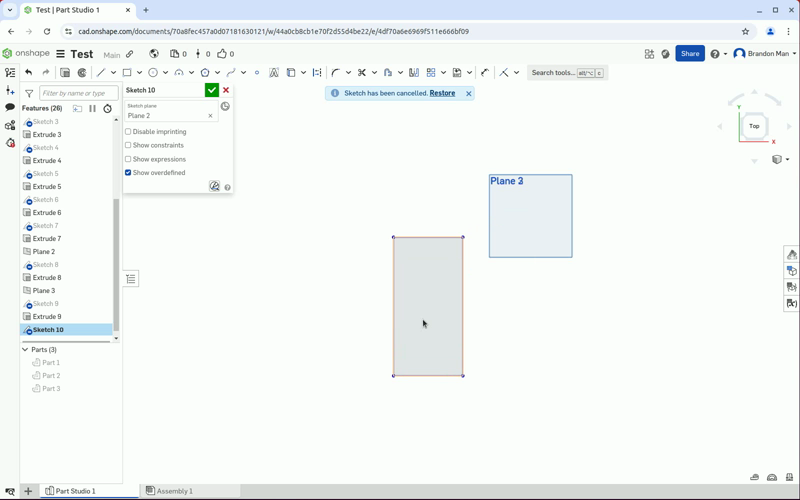
scroll(6)
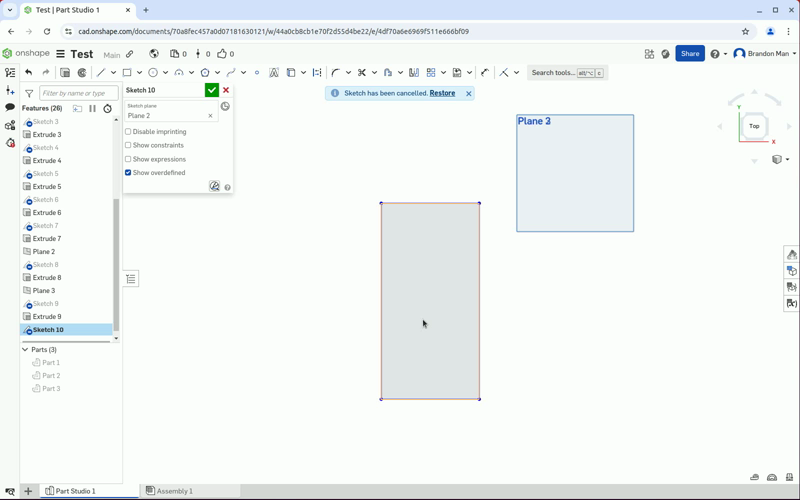
scroll(6)
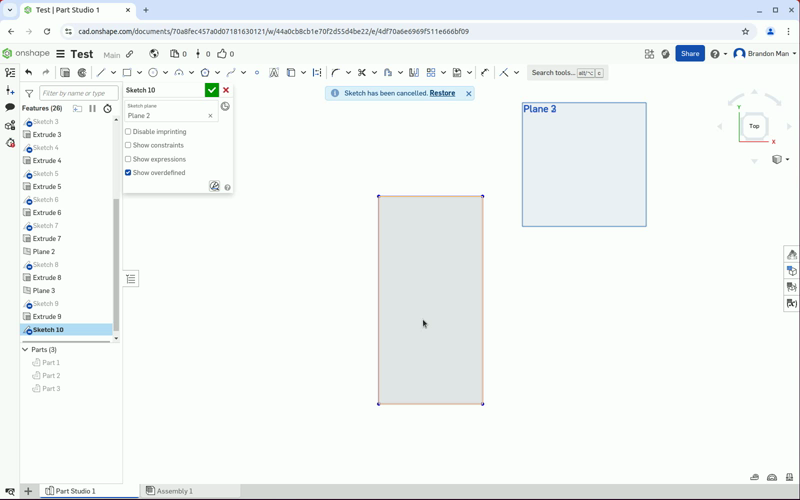
scroll(6)
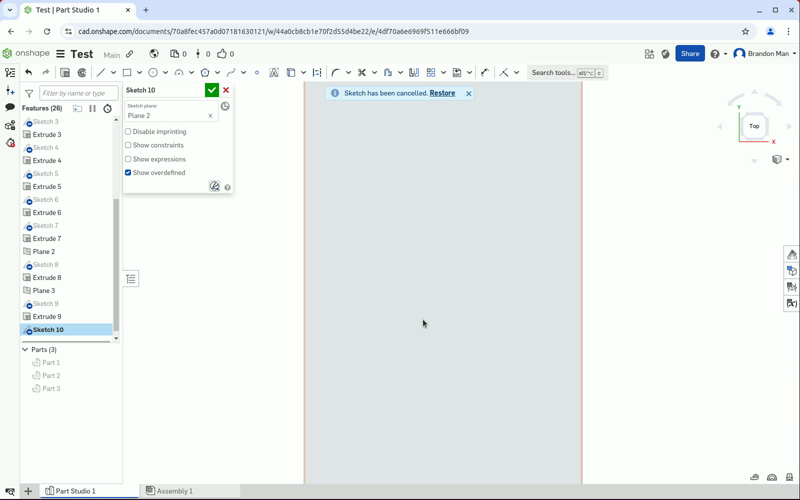
click(423, 319)
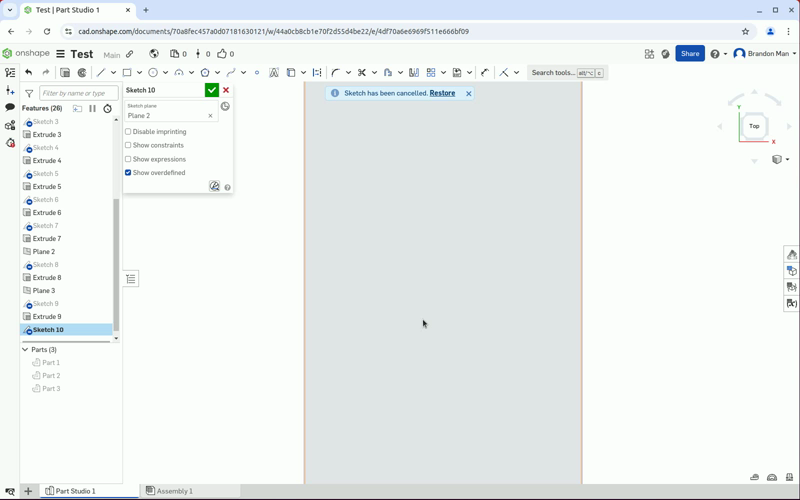
scroll(-6)
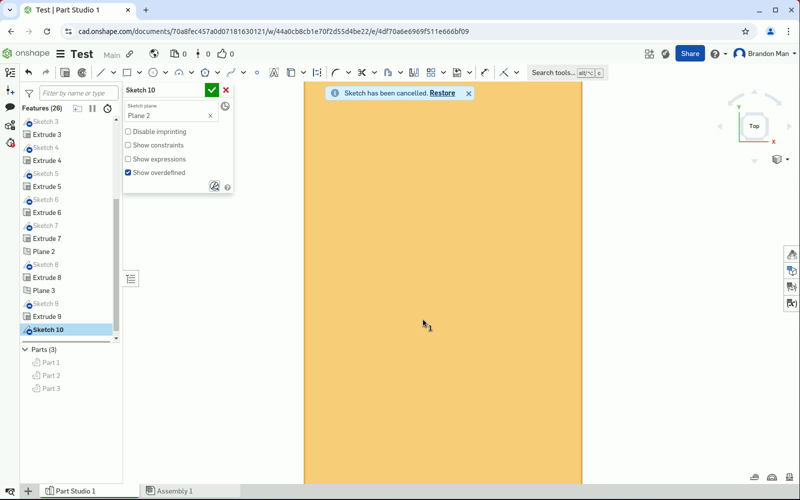
scroll(-6)
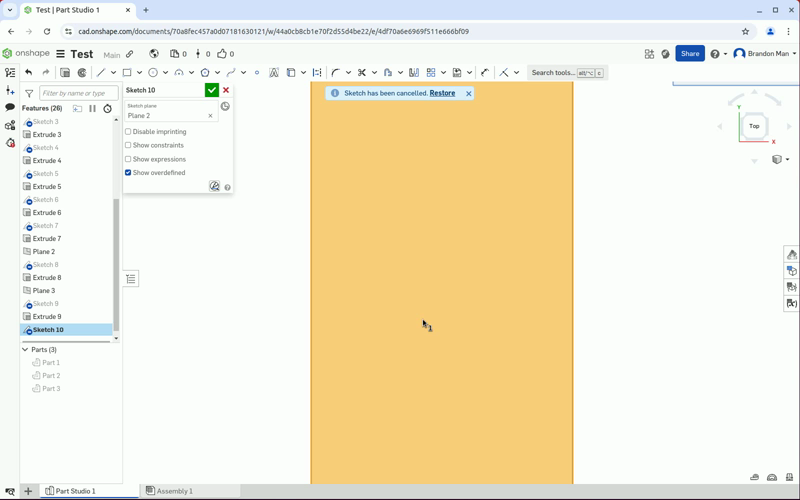
scroll(-6)
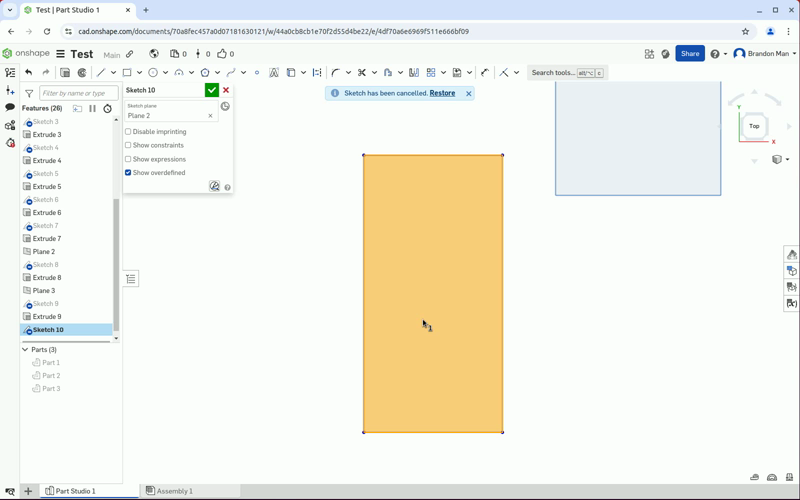
scroll(-6)
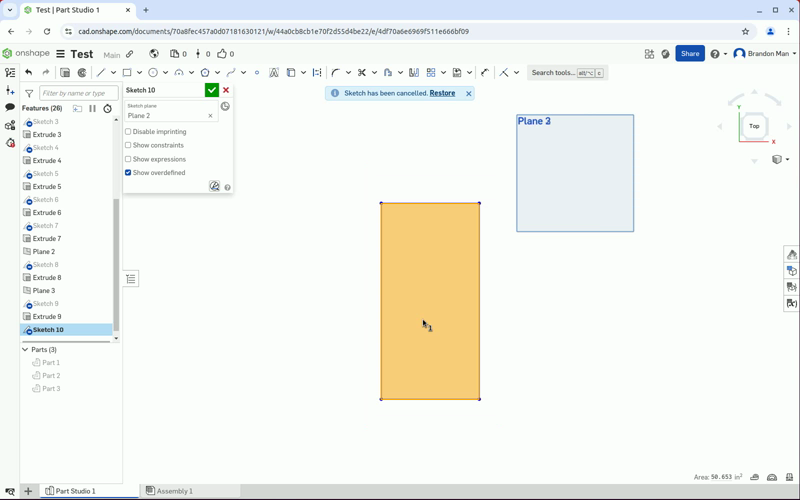
scroll(-6)
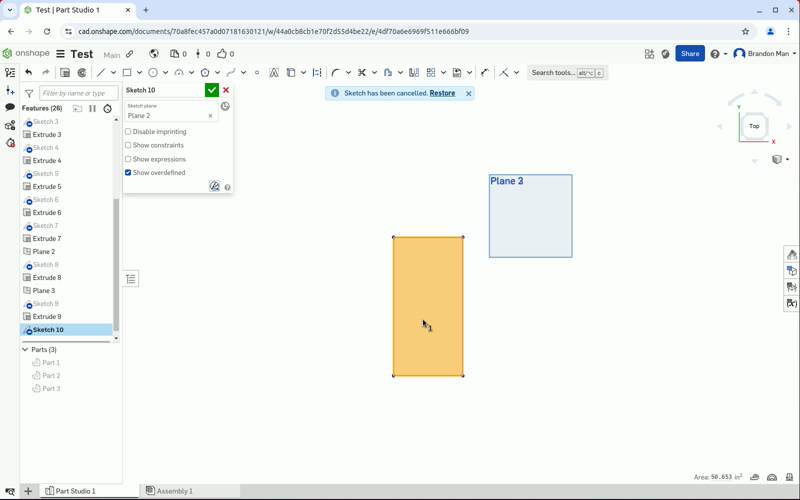
scroll(-6)
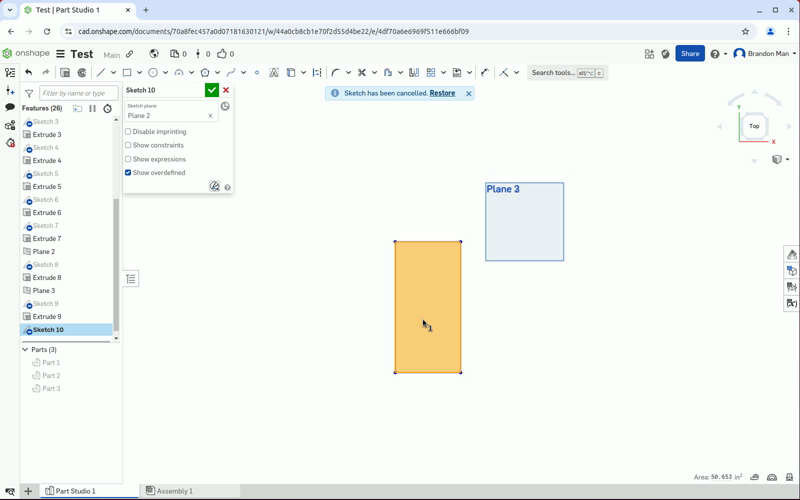
scroll(-6)
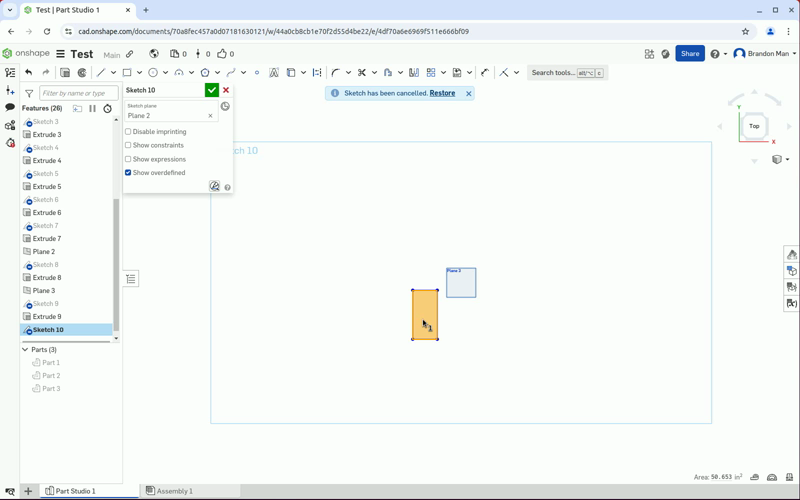
mouse_move(73, 352)
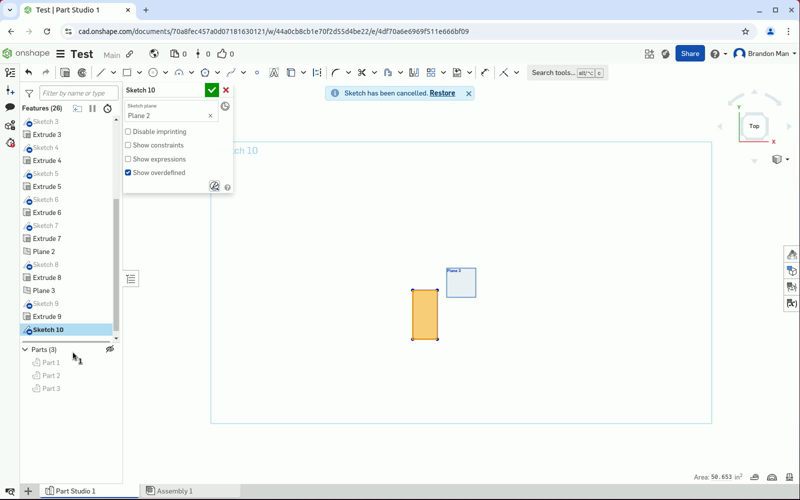
key(shift+y)
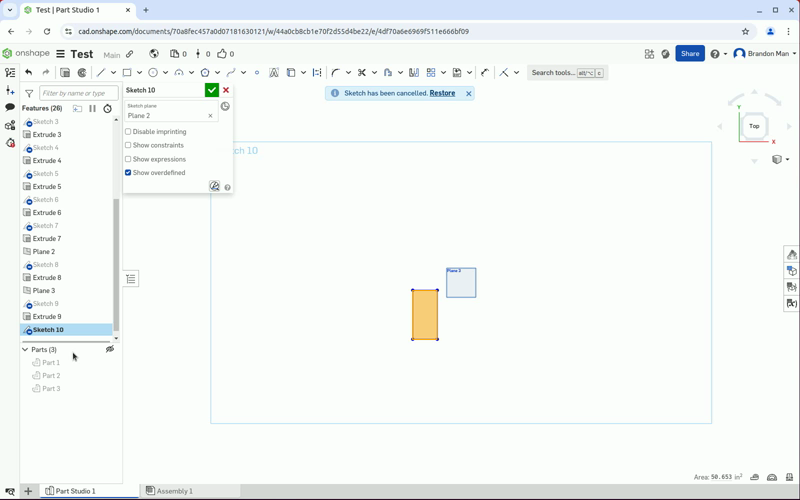
key(shift+e)
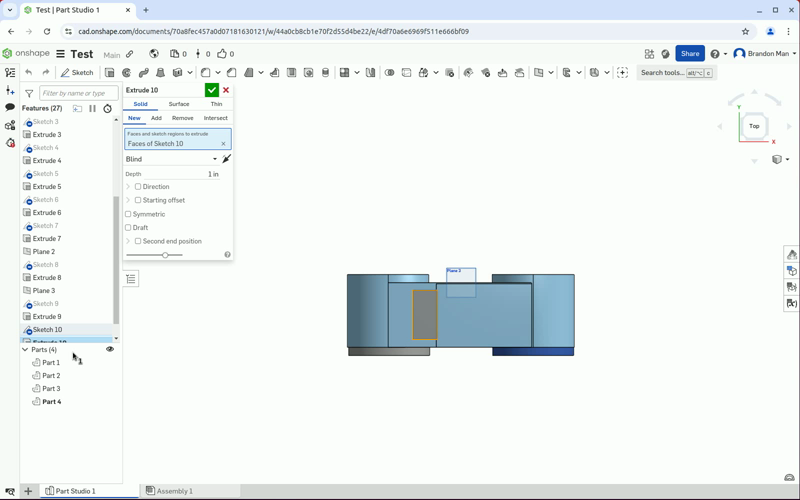
mouse_move(143, 106)
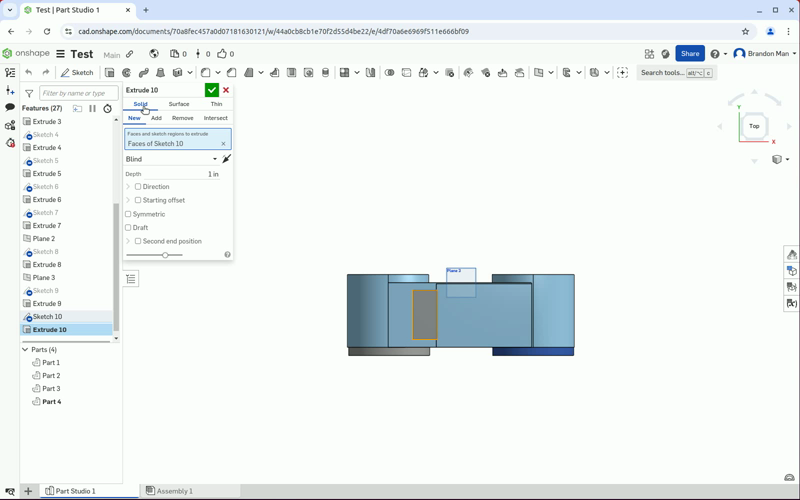
click(143, 106)
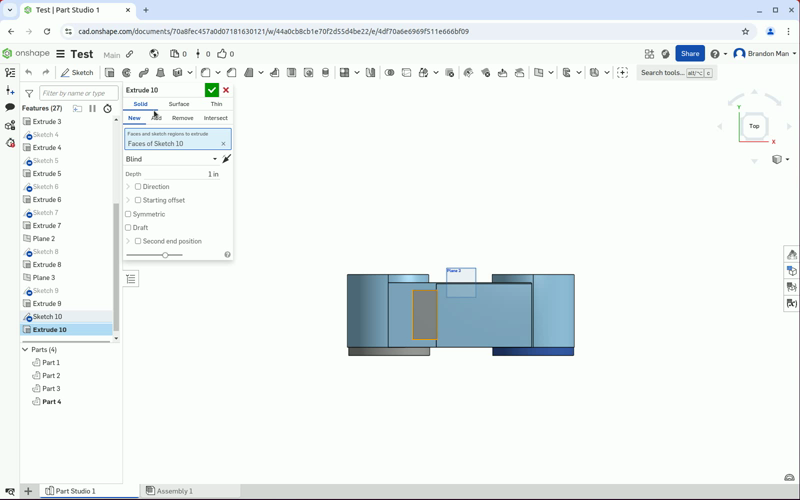
mouse_move(186, 120)
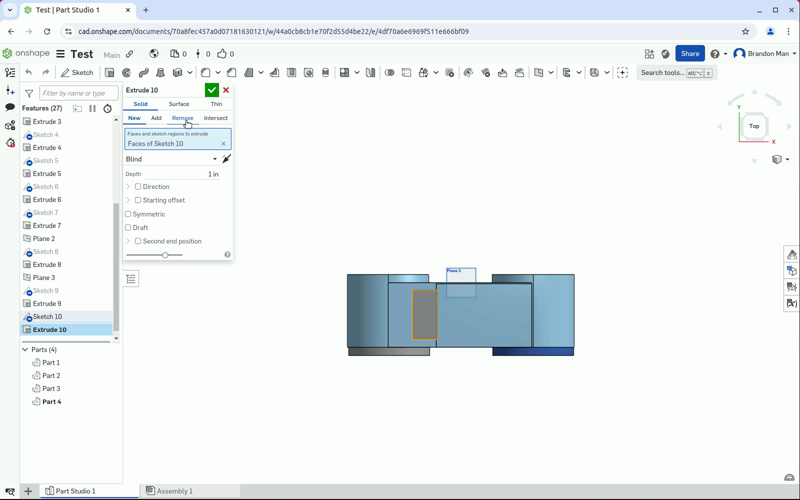
click(186, 120)
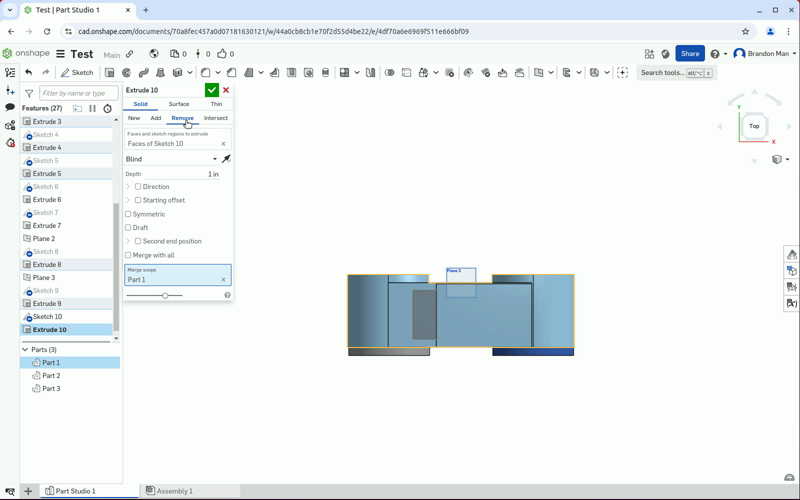
key(tab, 4)
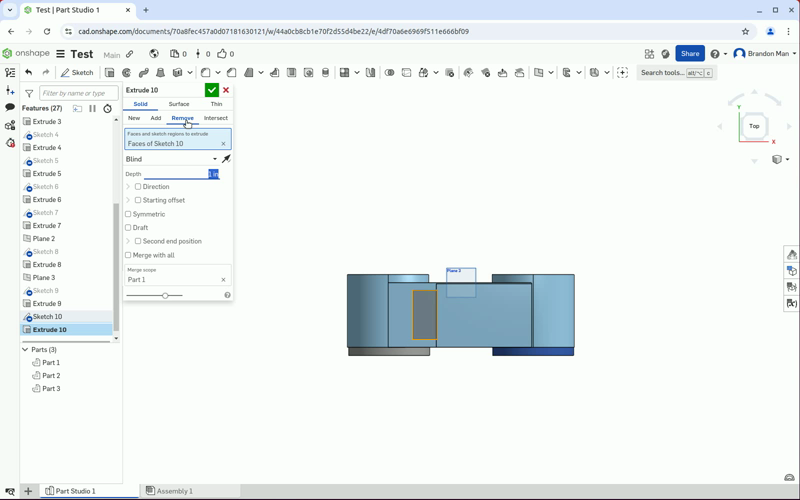
text(9.869)
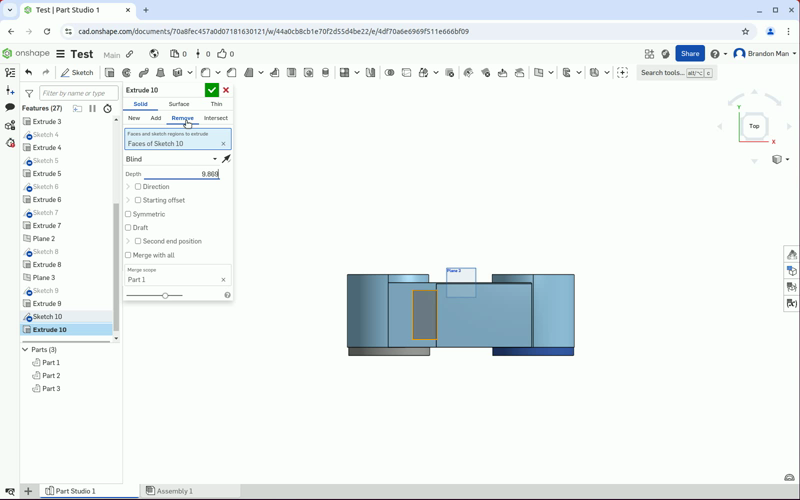
key(tab, 6)
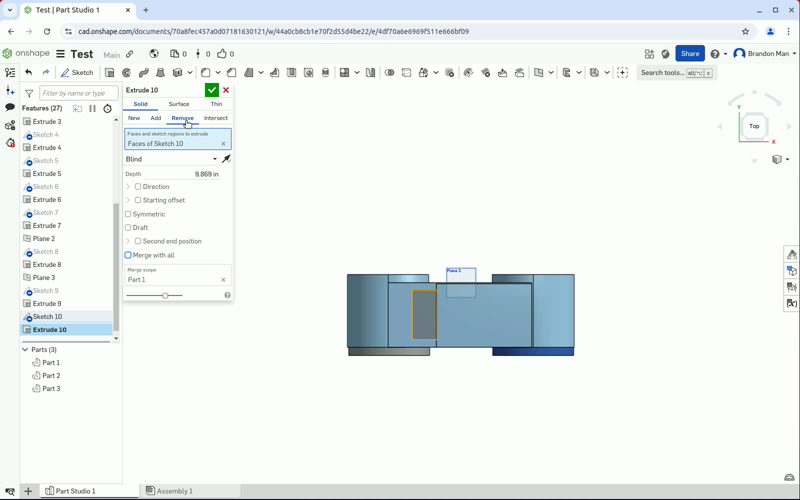
key(space)
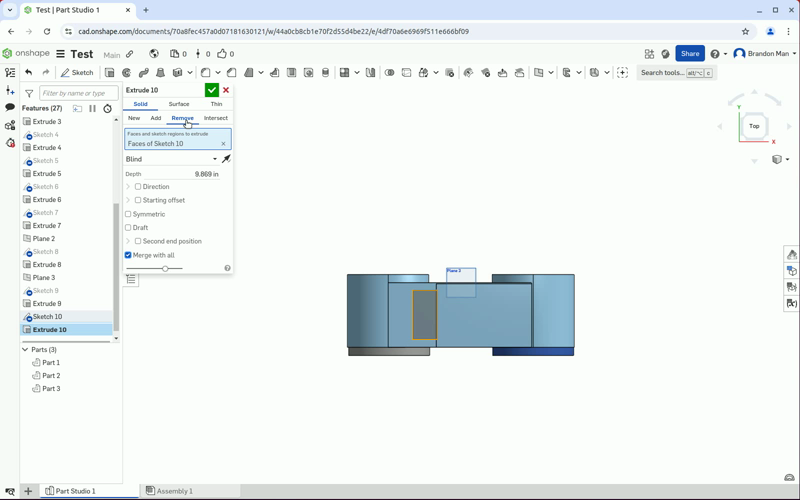
key(enter)
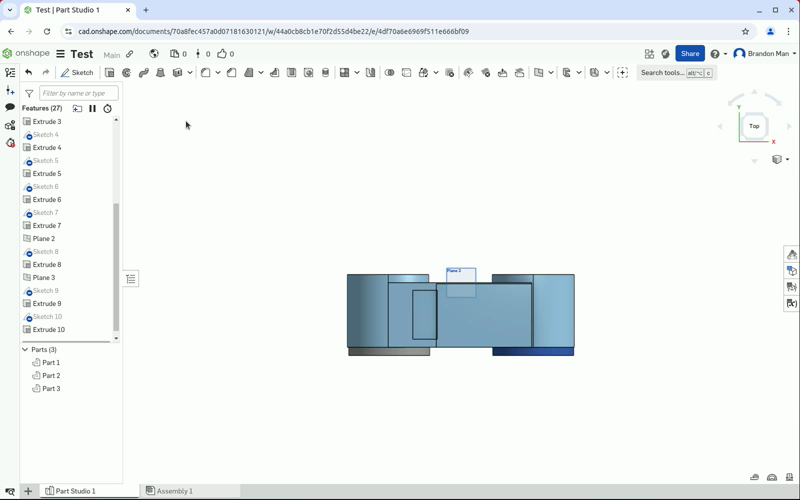
key(shift+h)
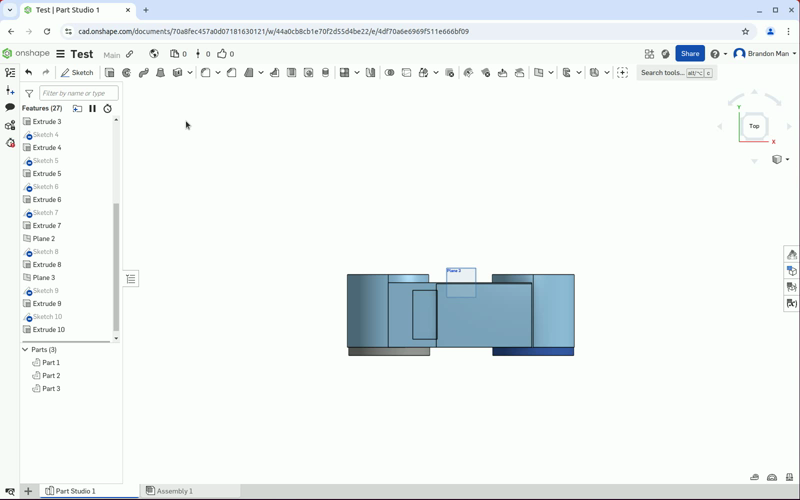
key(shift+h)
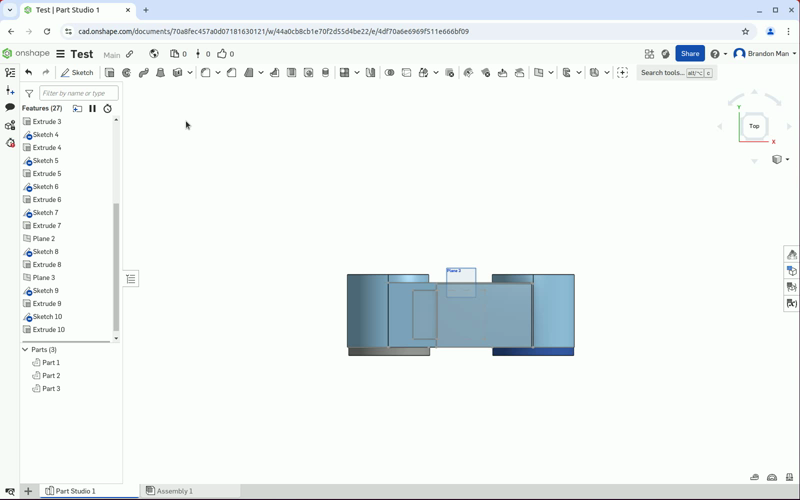
key(shift+7)
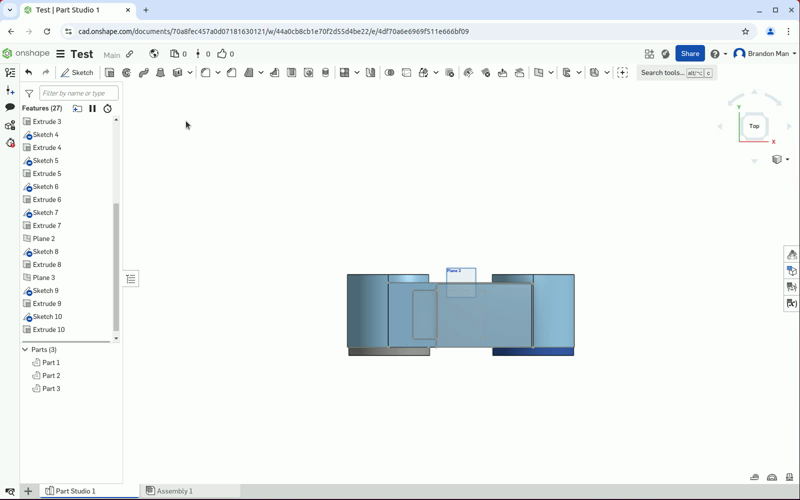
key(up, 3)
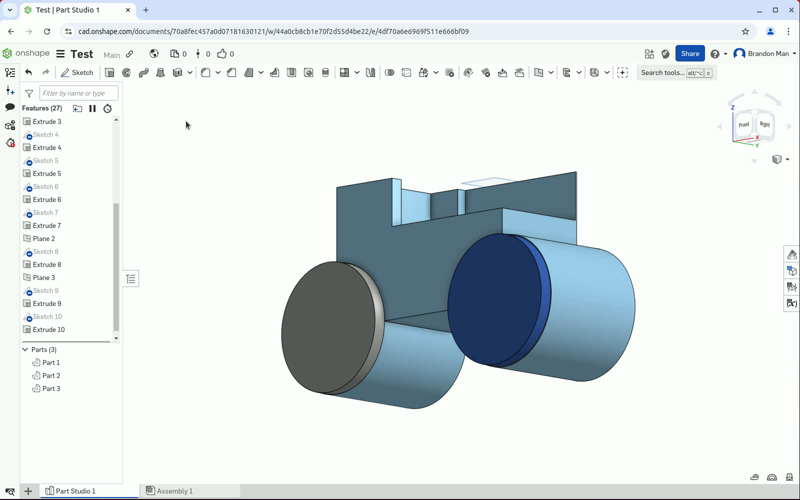
key(left, 3)
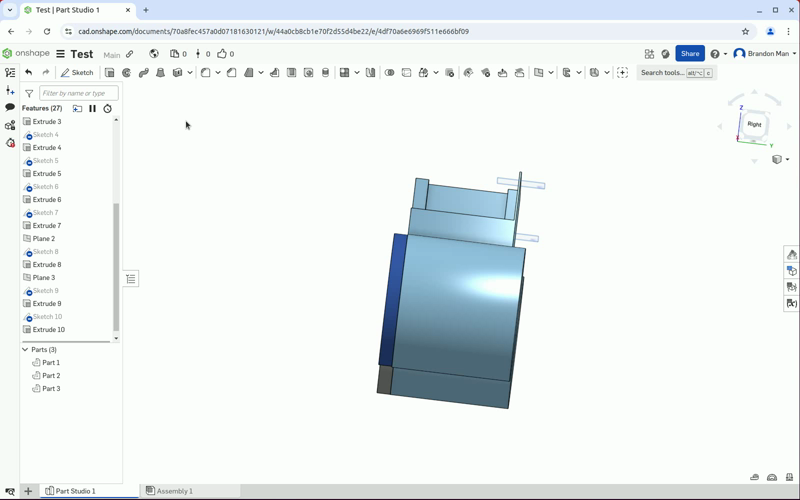
key(right, 3)
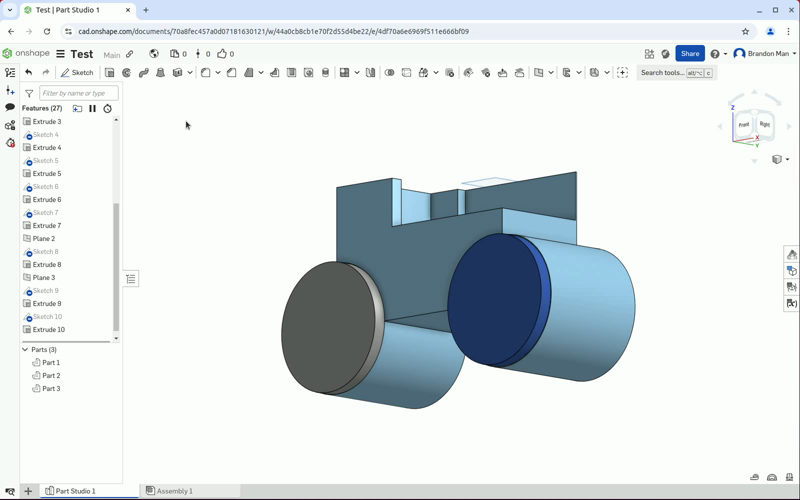
key(down, 3)
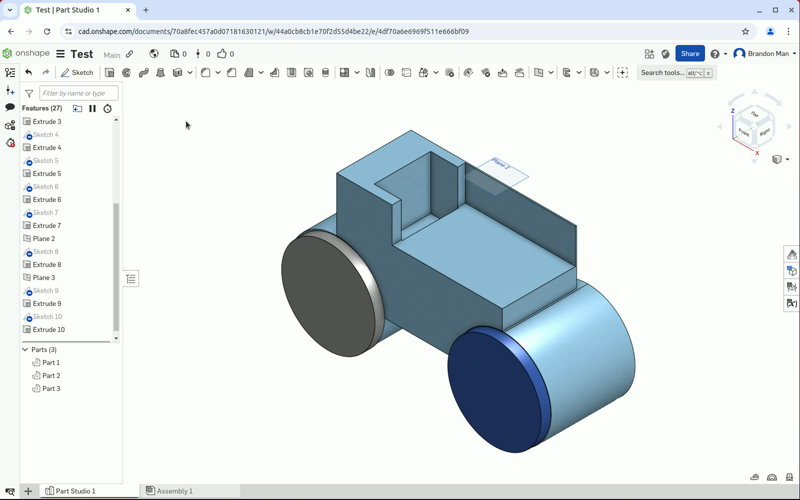
mouse_move(69, 59)
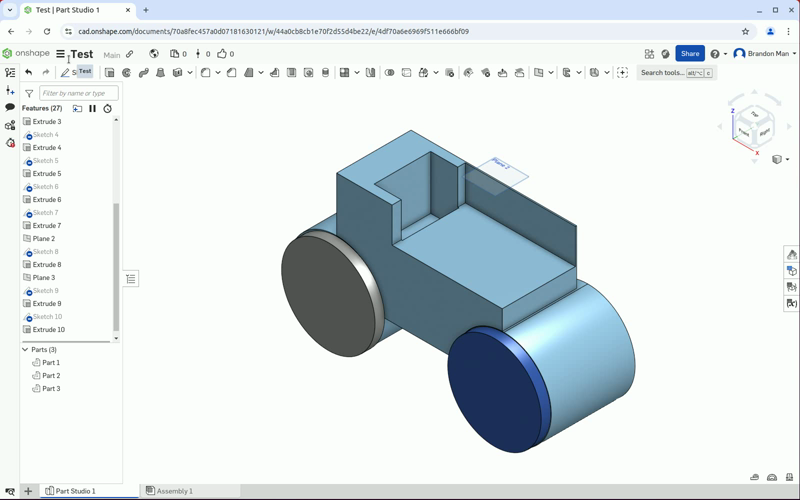
click(69, 59)